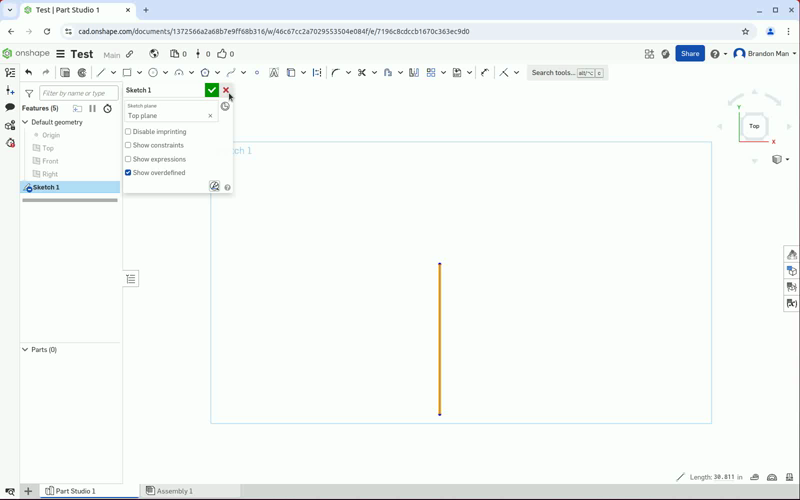
key(shift+h)
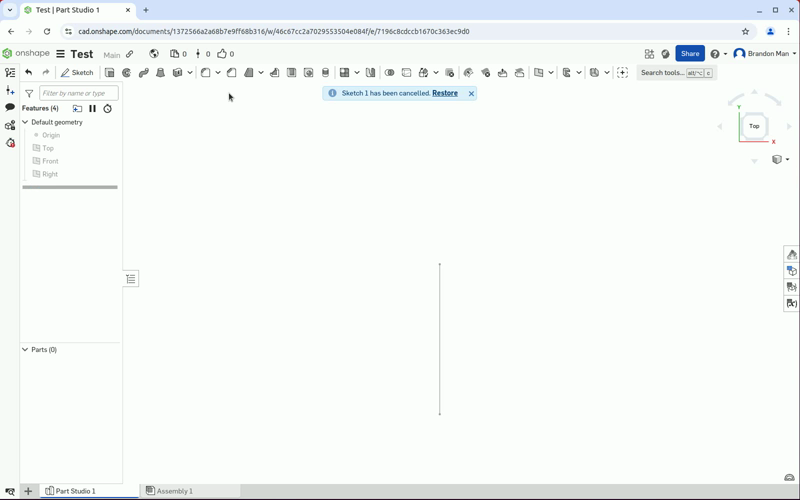
mouse_move(73, 352)
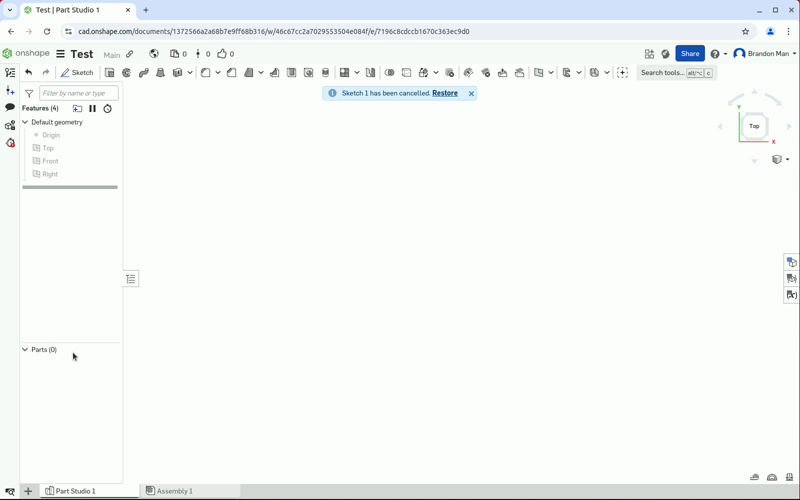
key(y)
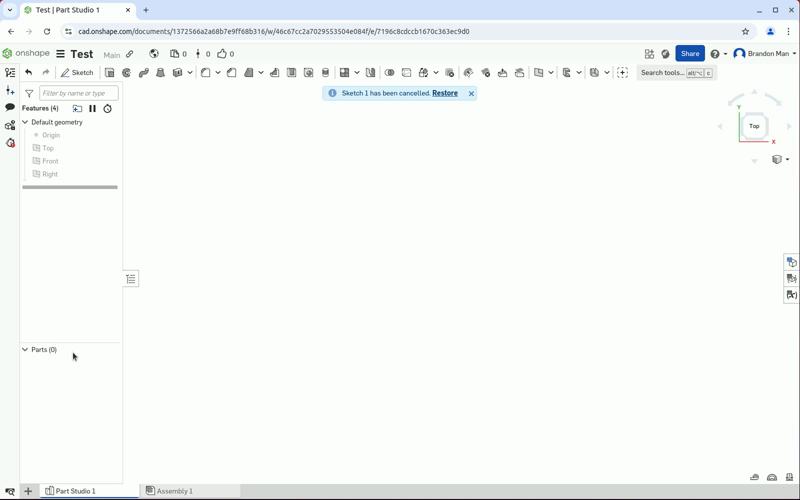
key(shift+p)
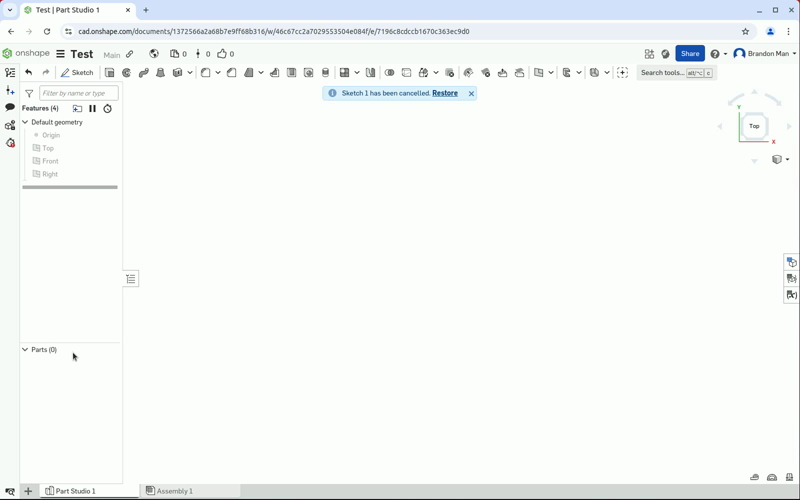
key(space)
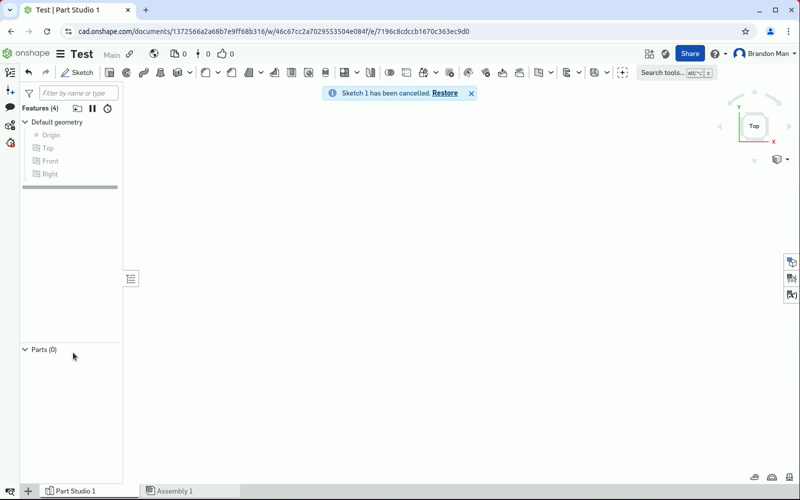
key_down(shift)
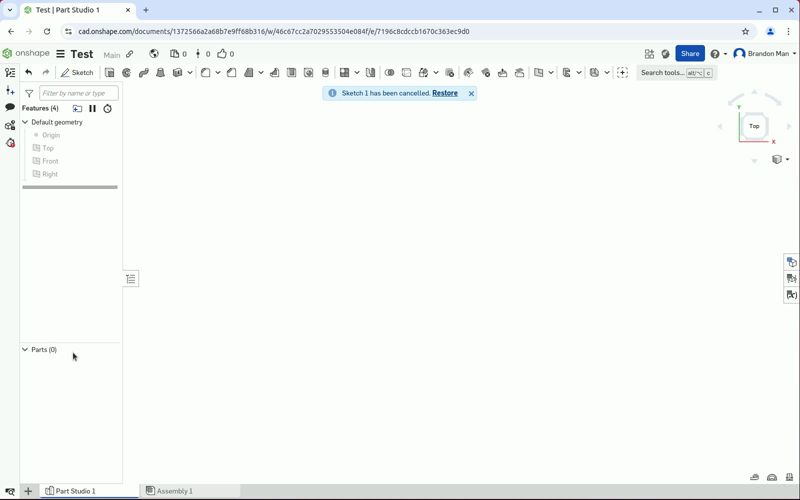
key(up)
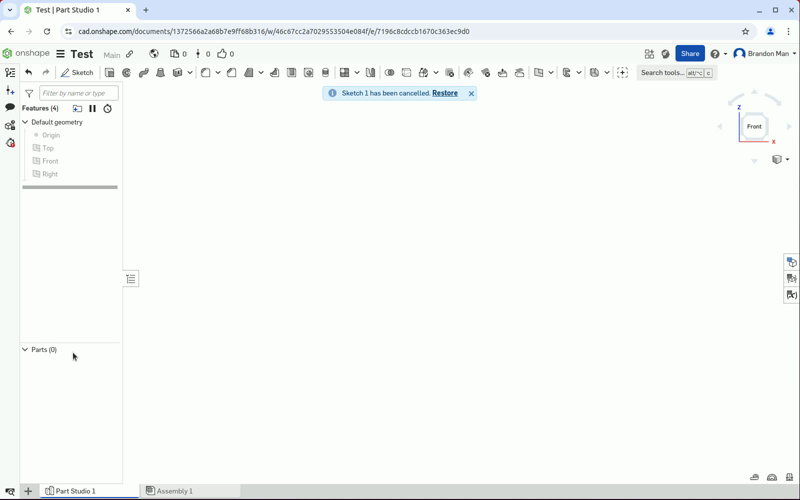
key_up(shift)
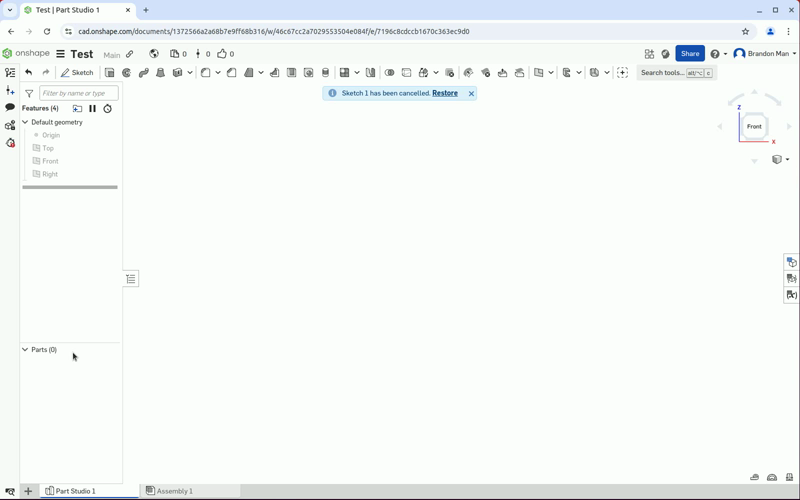
mouse_move(73, 352)
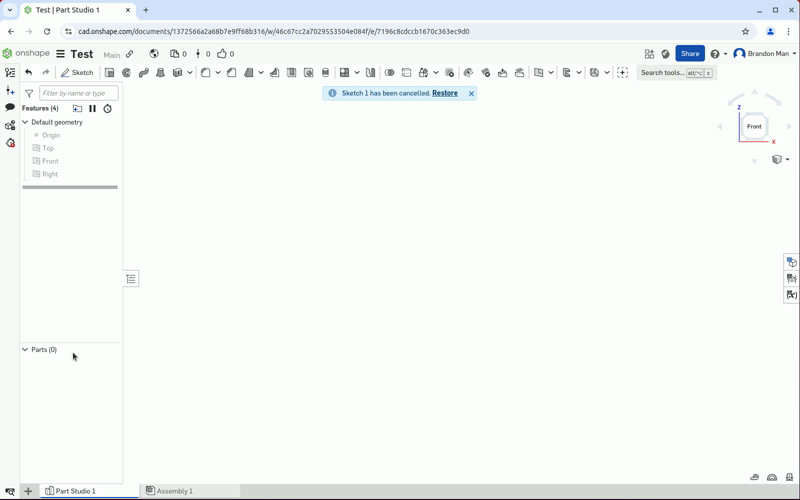
key(shift+y)
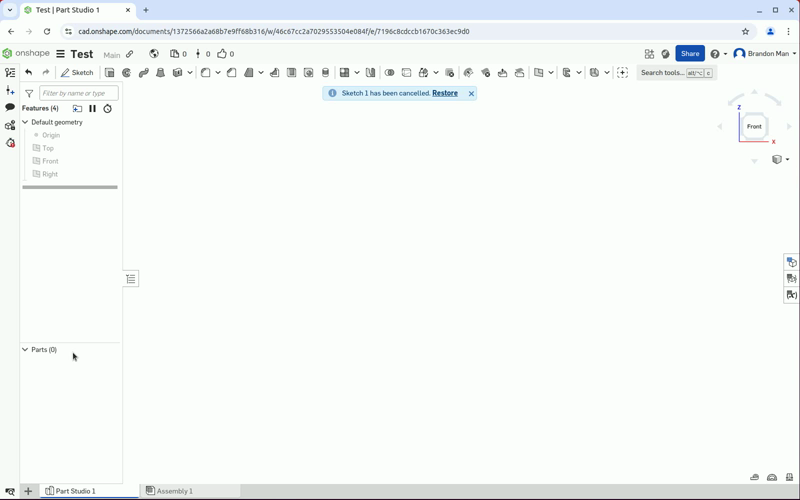
key(shift+s)
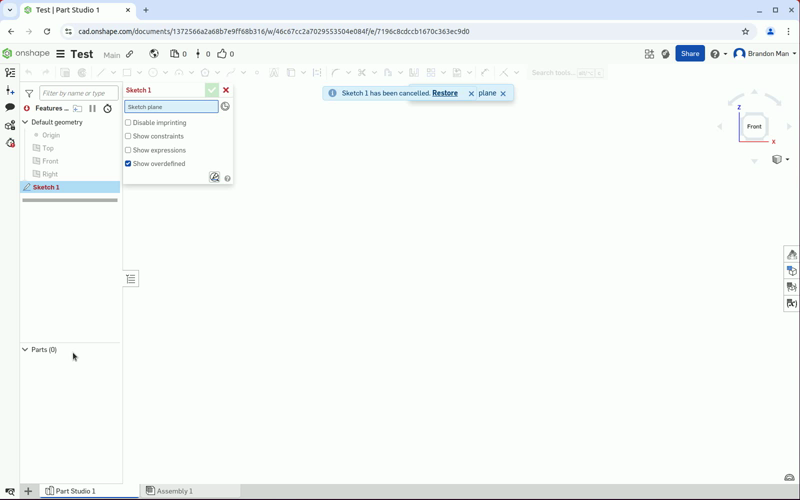
mouse_move(73, 163)
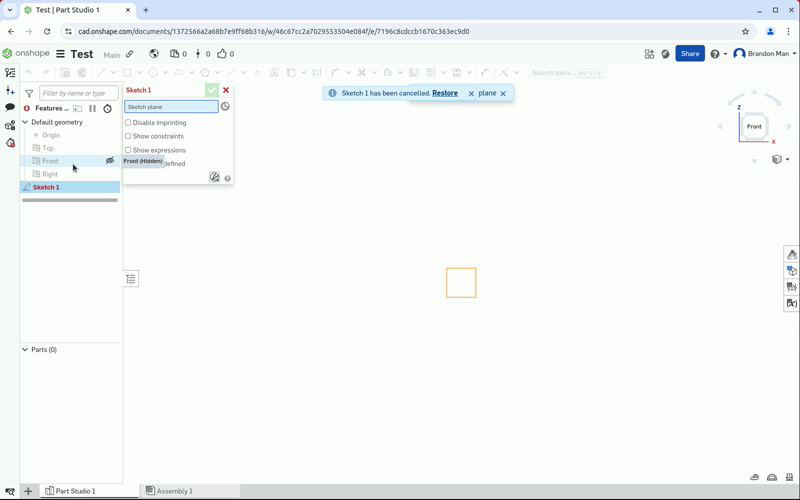
click(73, 163)
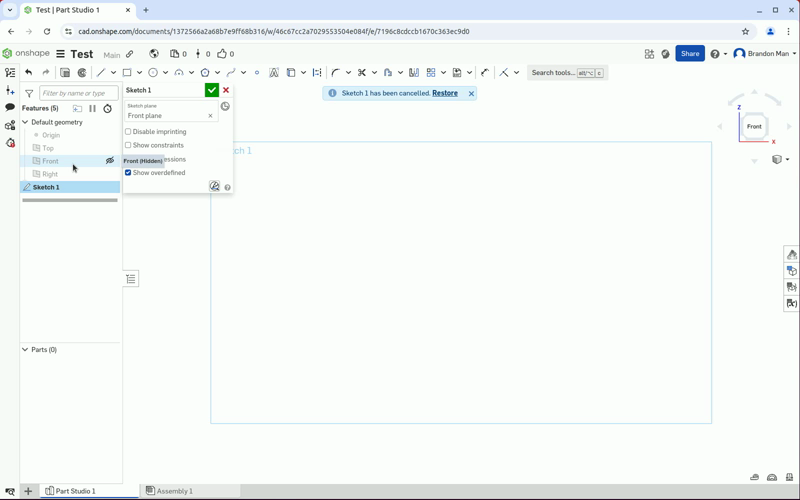
mouse_move(73, 352)
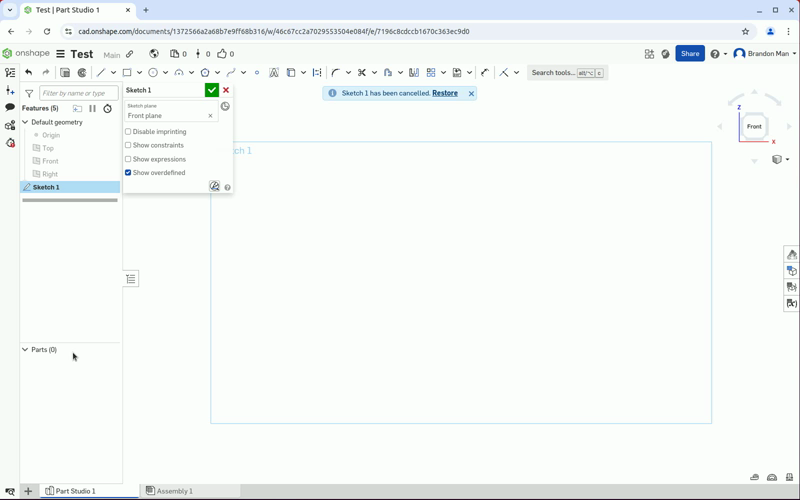
key(y)
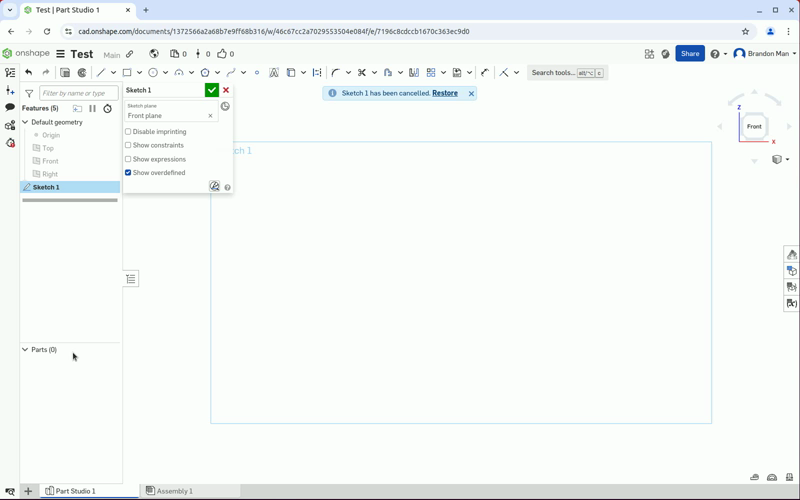
key(c)
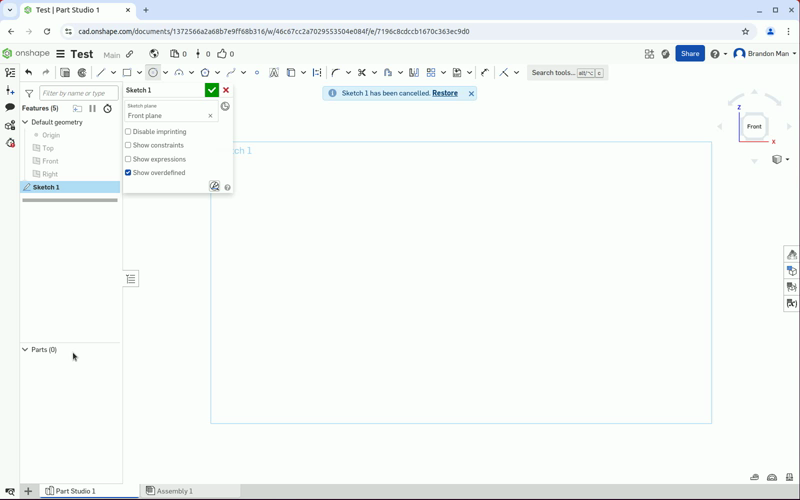
key_down(shift)
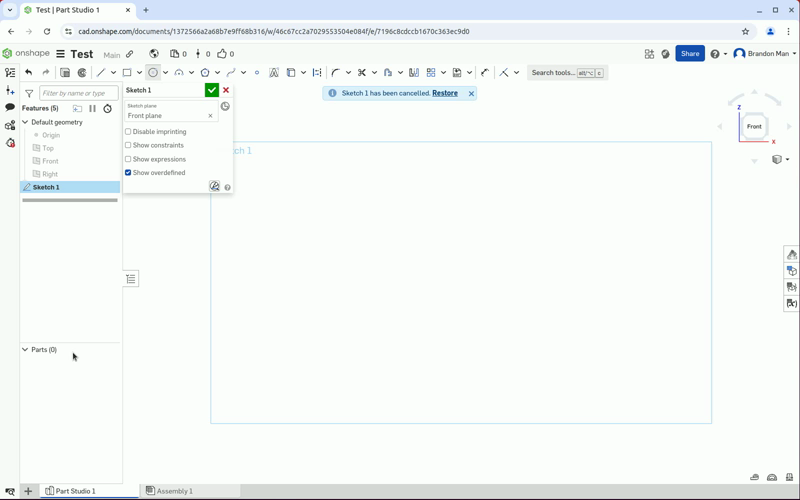
mouse_move(461, 282)
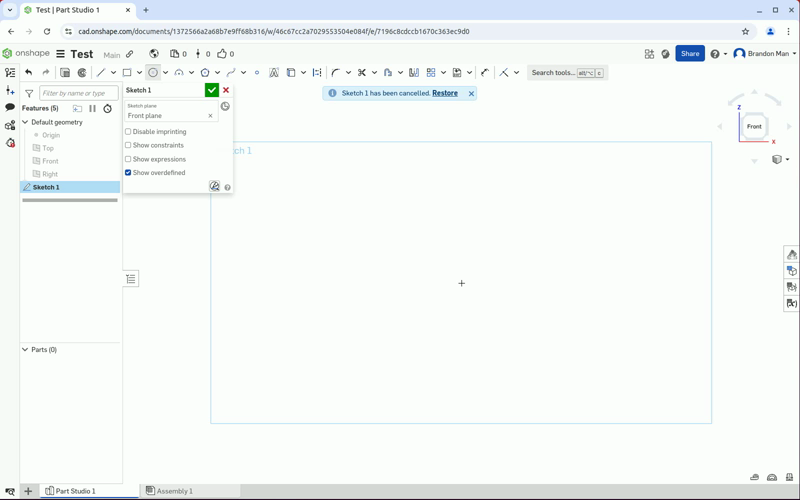
click(461, 282)
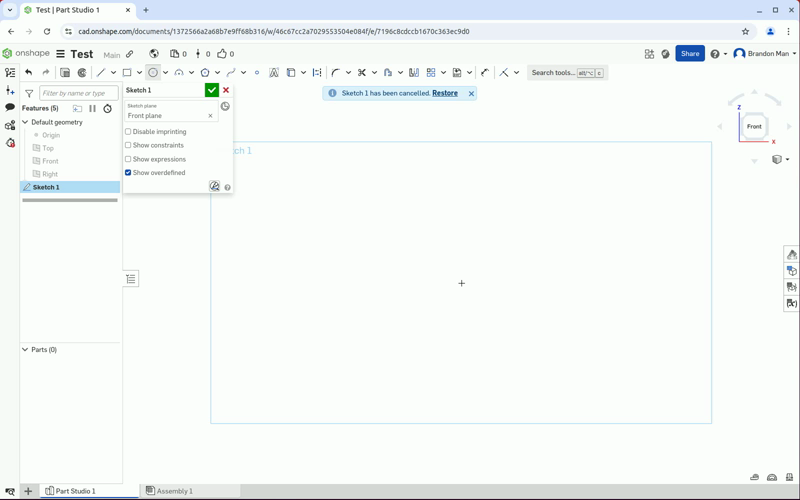
key_up(shift)
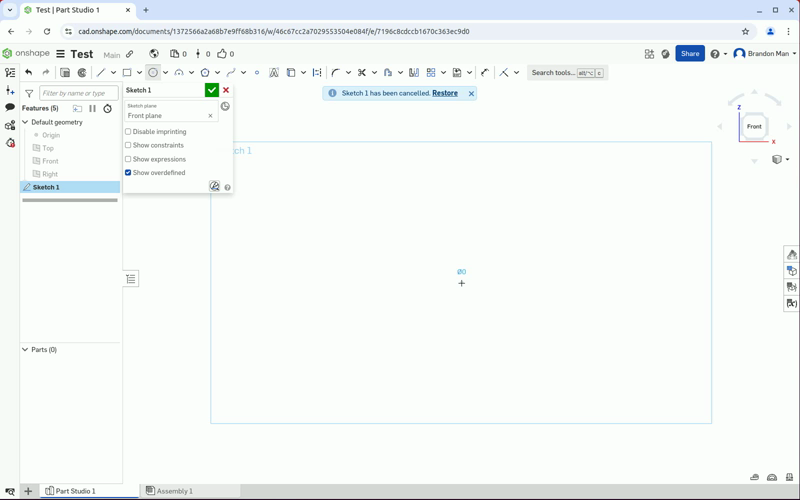
mouse_move(471, 282)
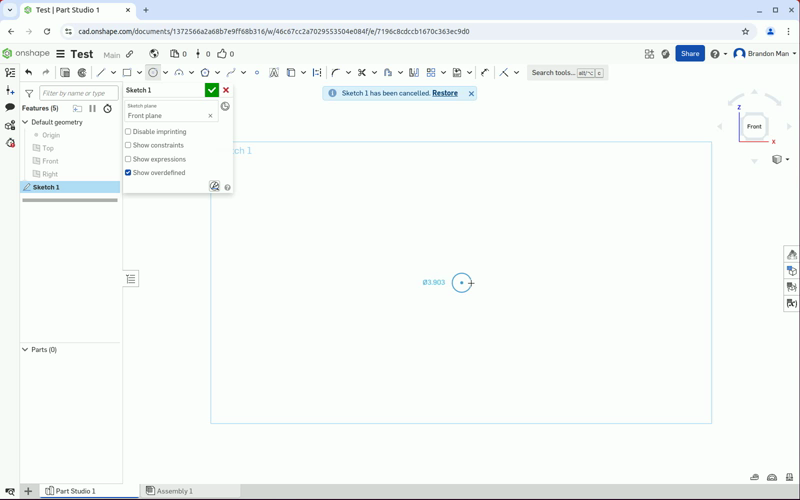
click(471, 282)
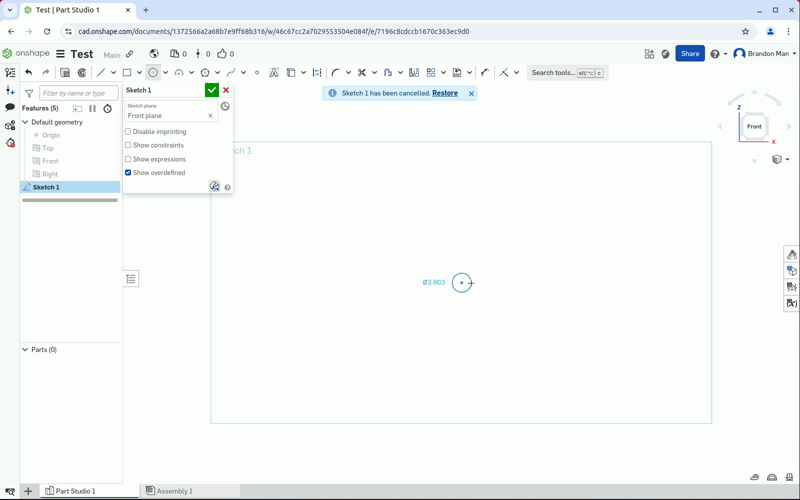
key(esc)
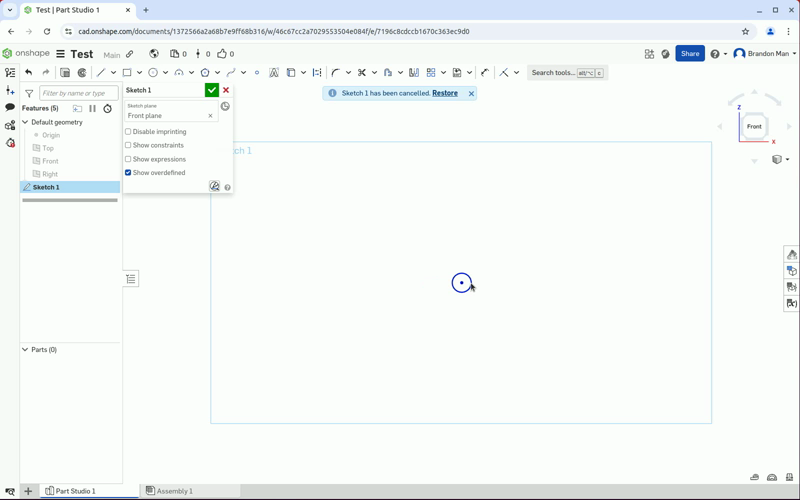
key(c)
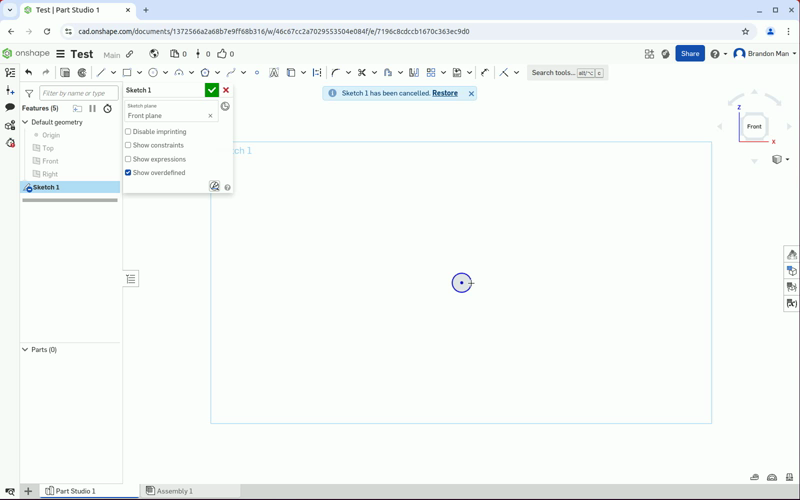
key_down(shift)
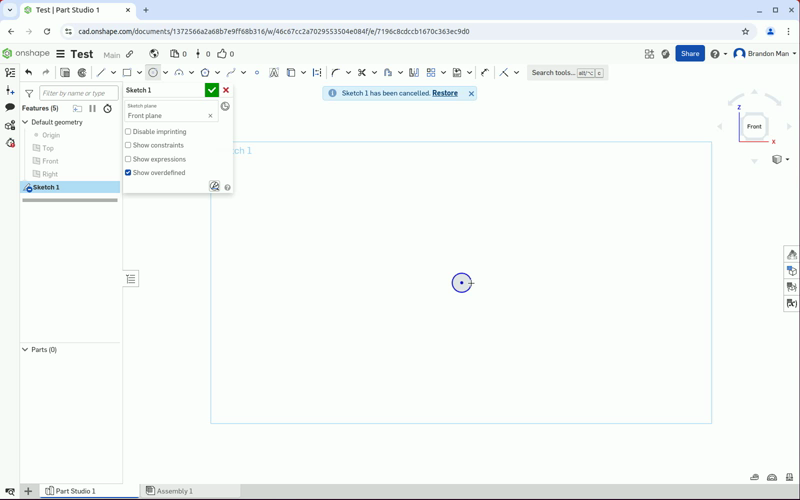
mouse_move(461, 282)
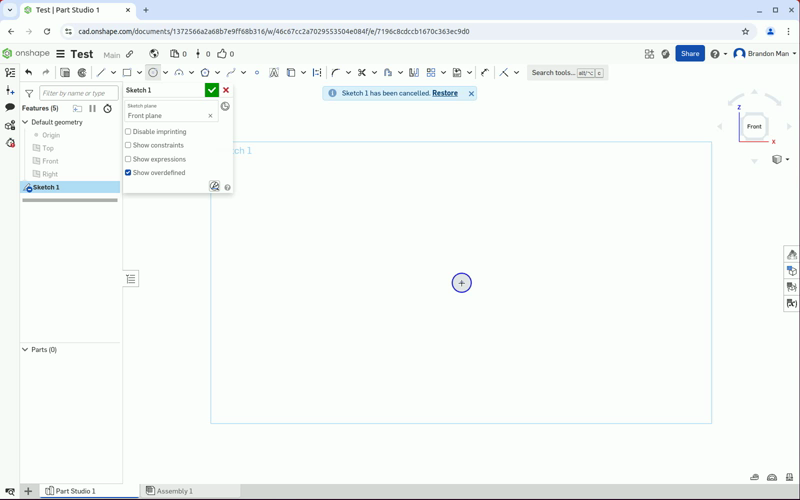
click(461, 282)
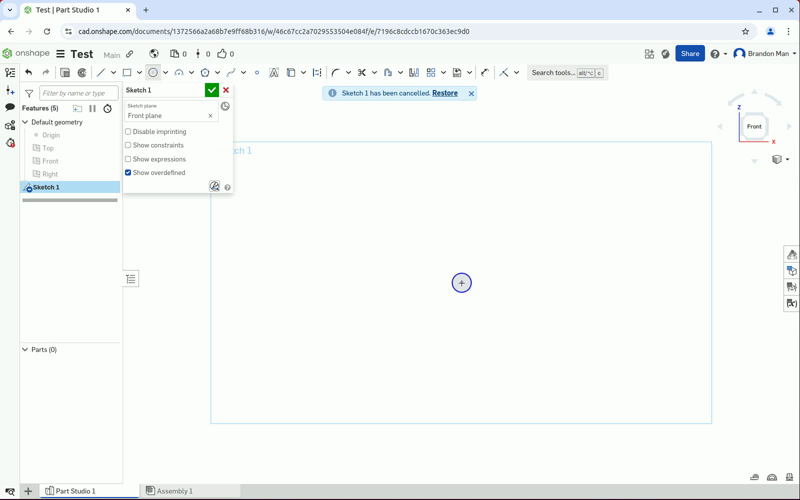
key_up(shift)
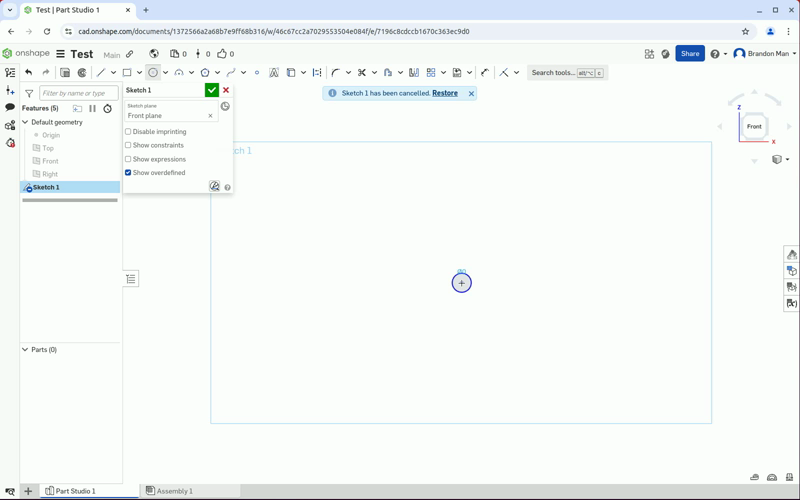
mouse_move(464, 282)
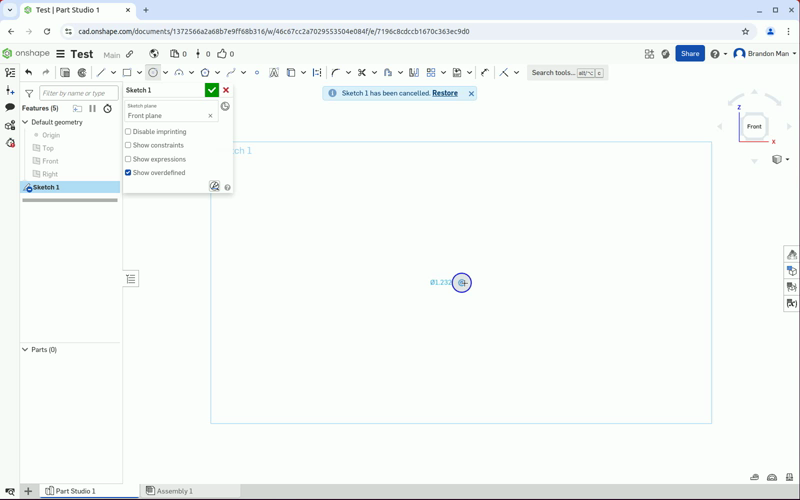
scroll(6)
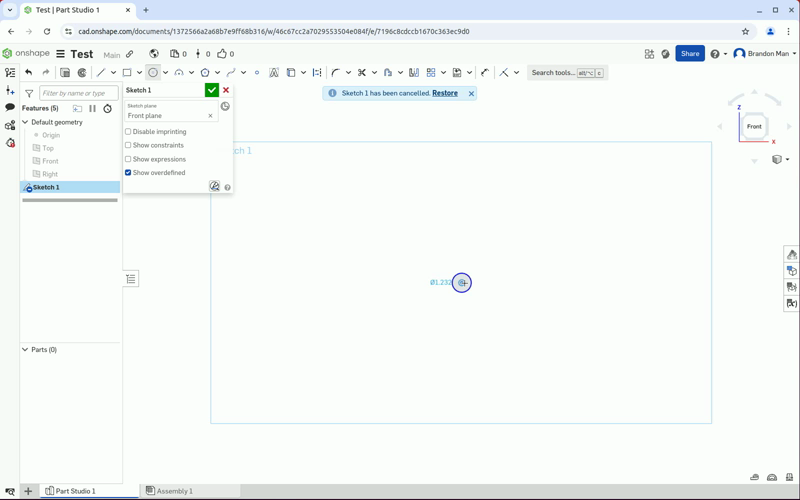
scroll(6)
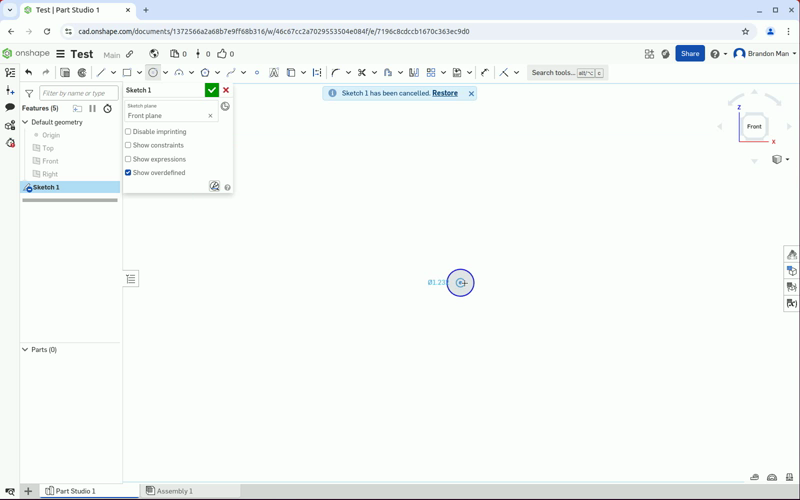
scroll(6)
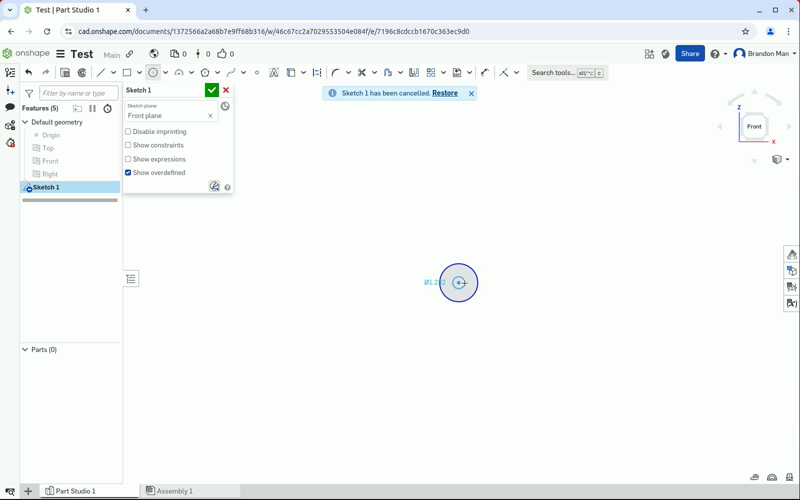
scroll(6)
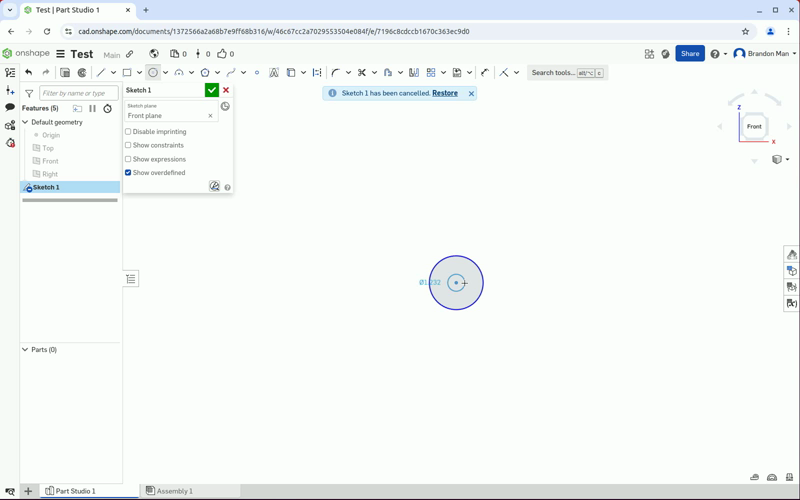
scroll(6)
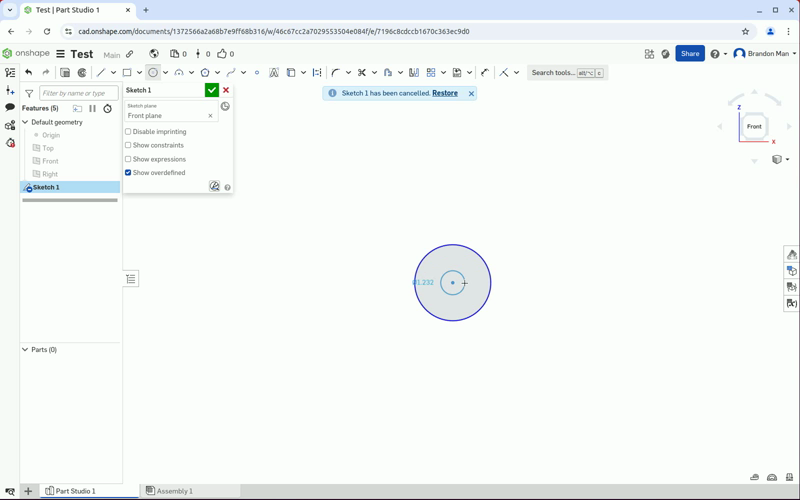
scroll(6)
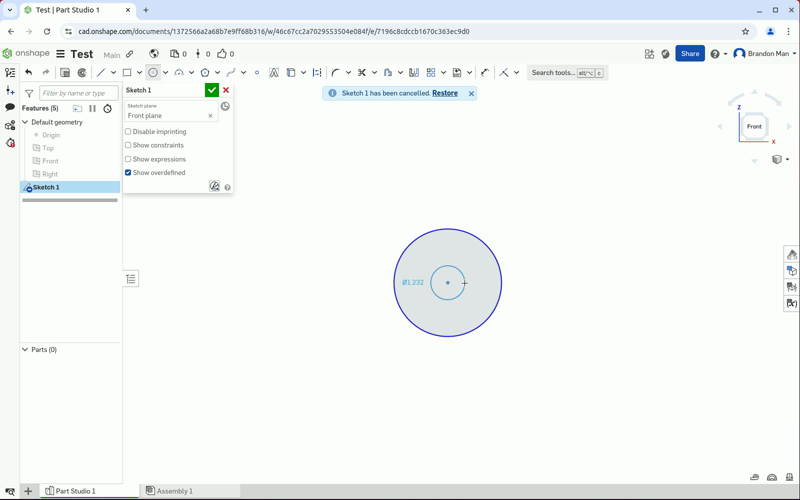
scroll(6)
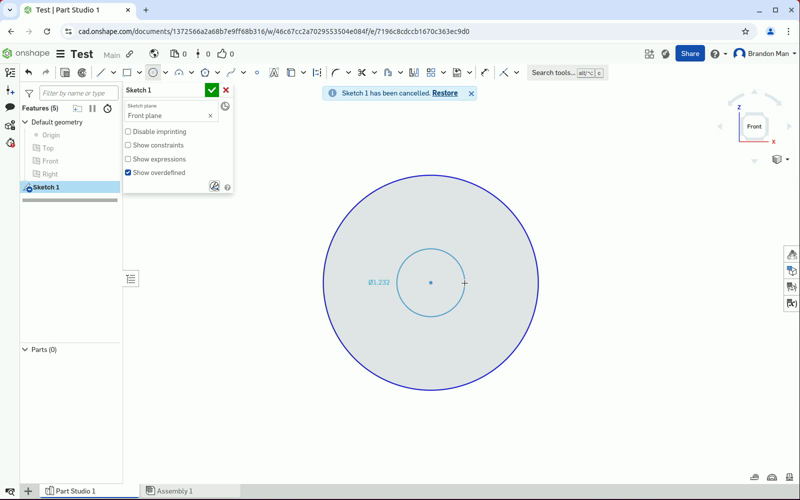
click(464, 282)
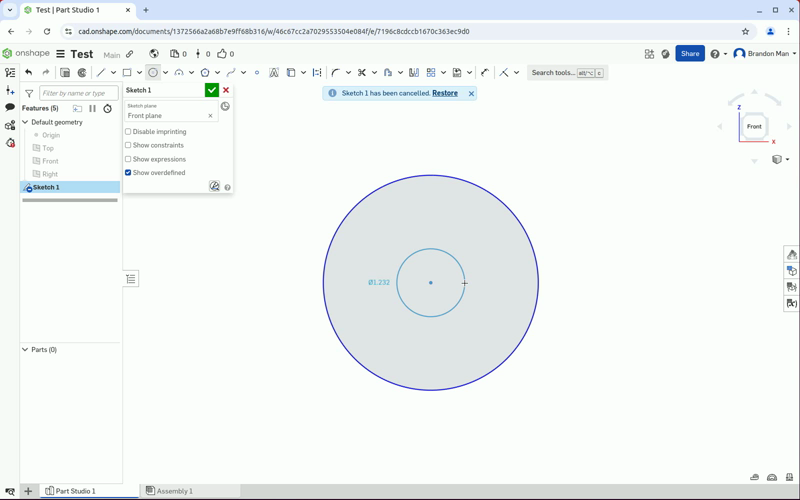
scroll(-6)
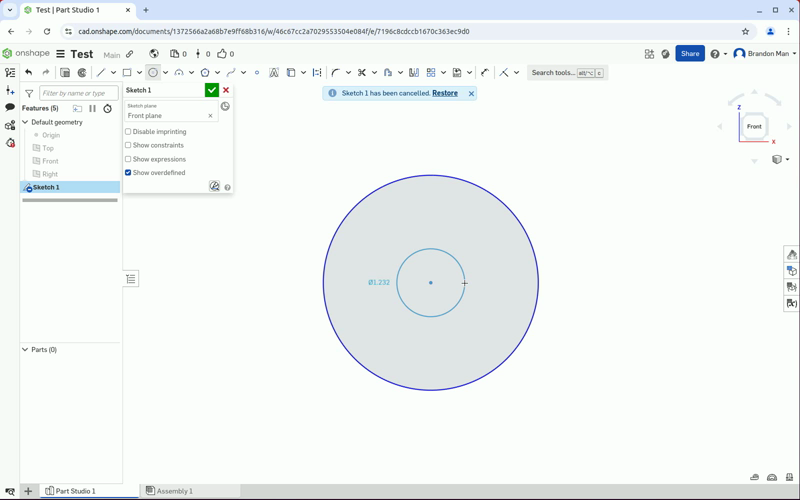
scroll(-6)
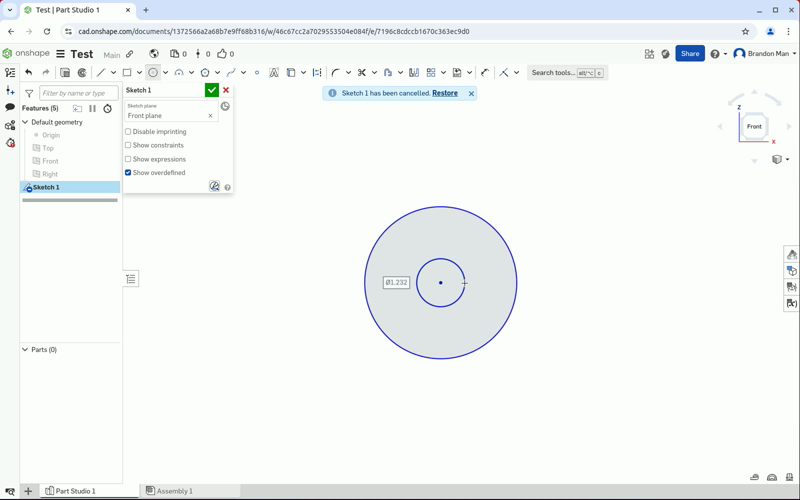
scroll(-6)
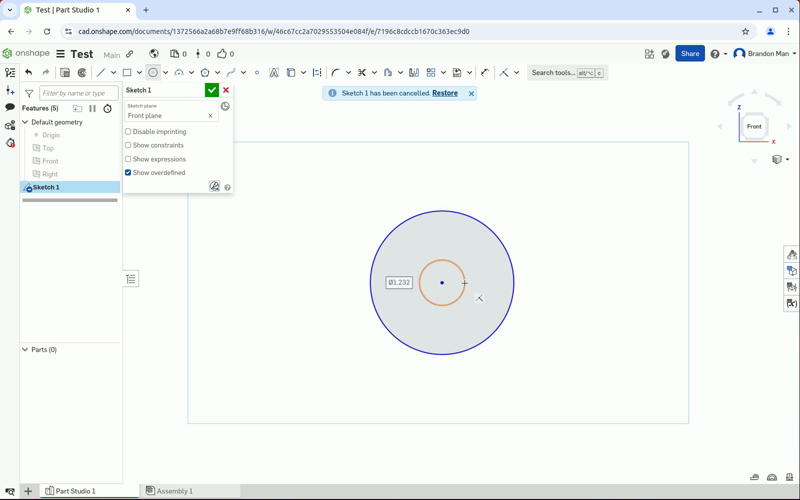
scroll(-6)
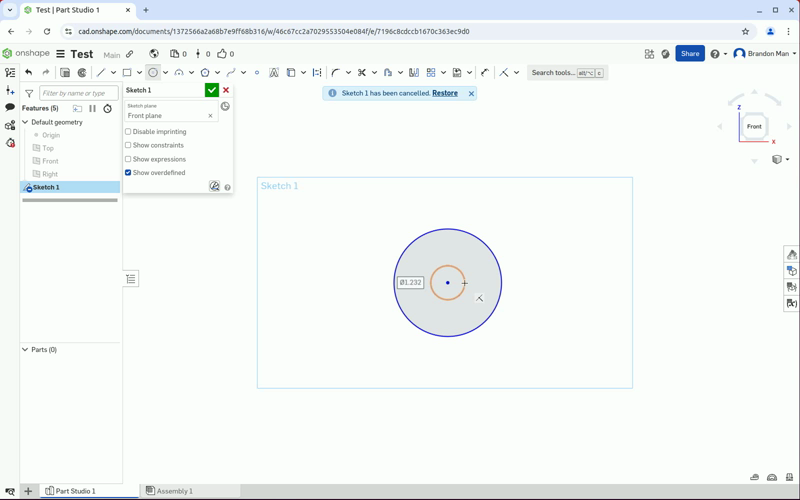
scroll(-6)
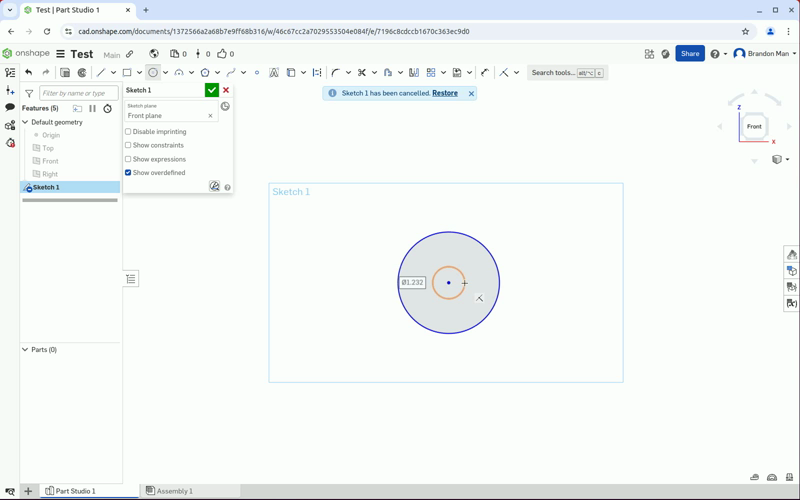
scroll(-6)
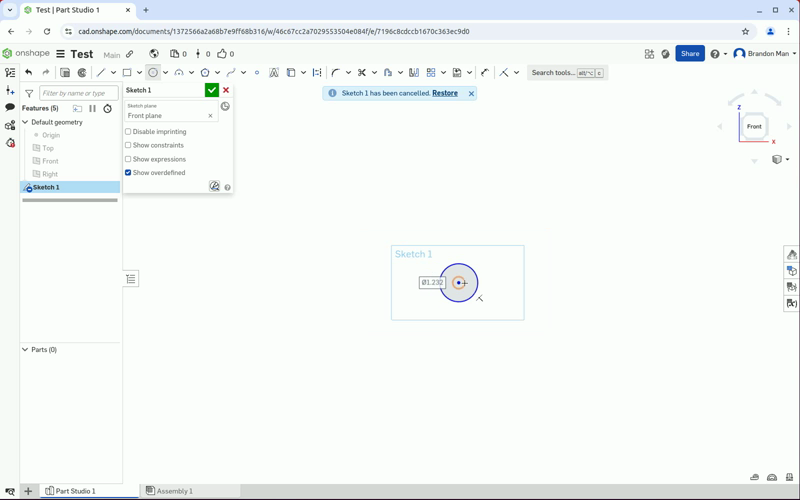
scroll(-6)
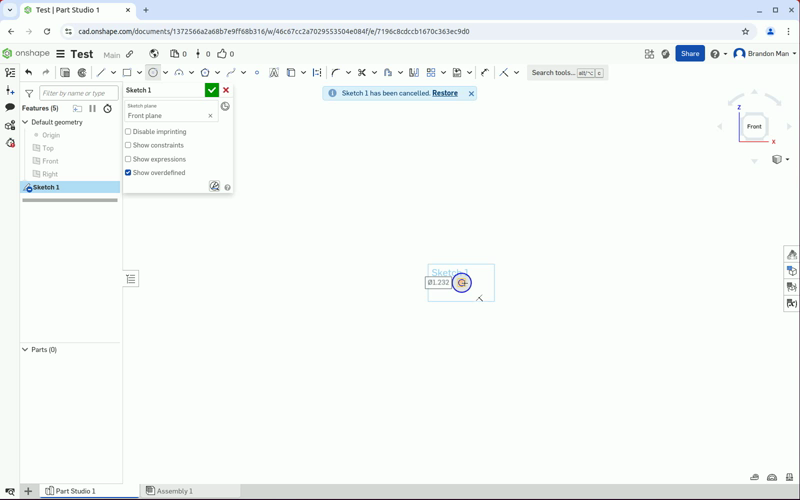
key(esc)
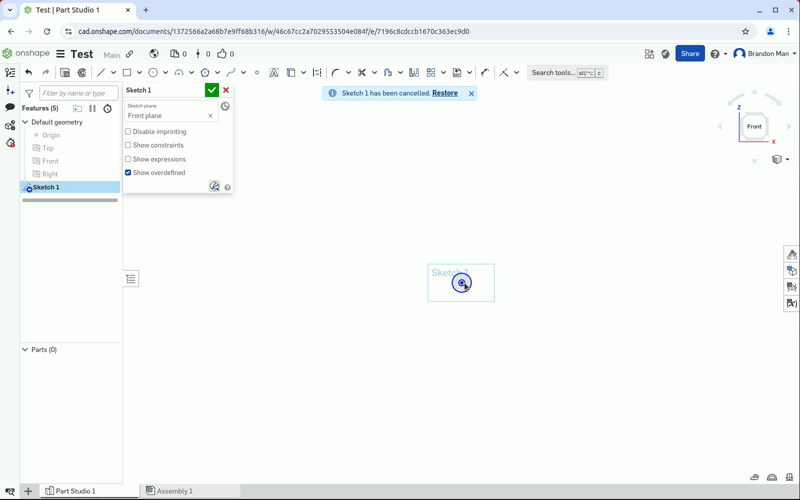
mouse_move(456, 281)
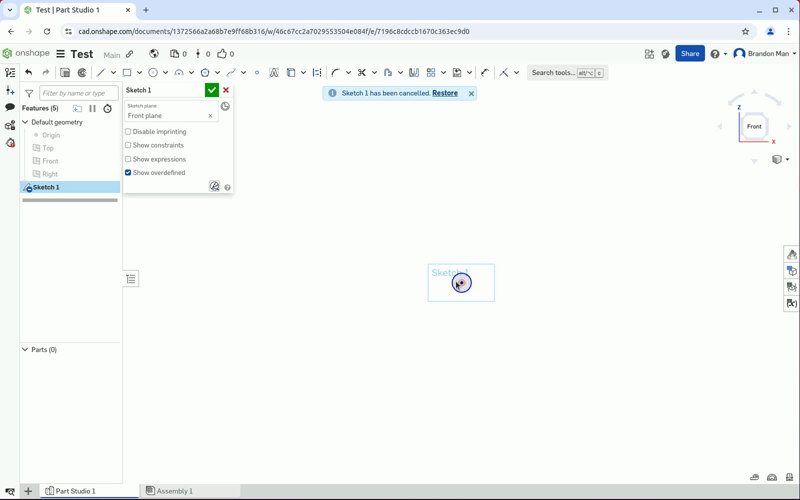
scroll(6)
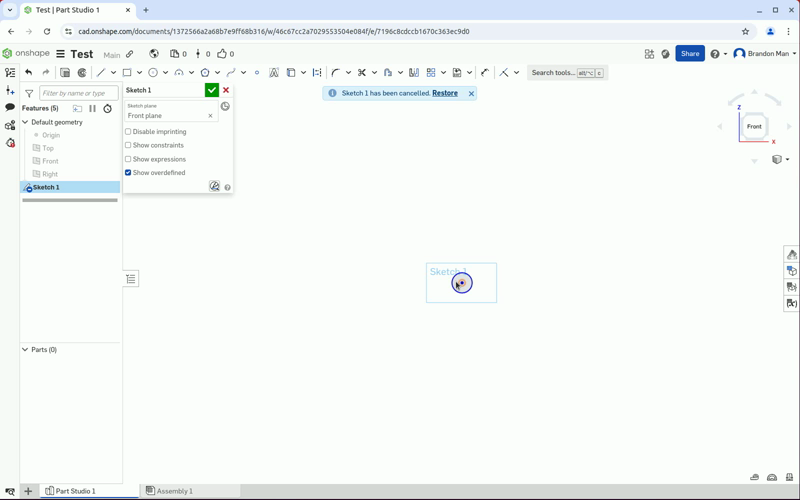
scroll(6)
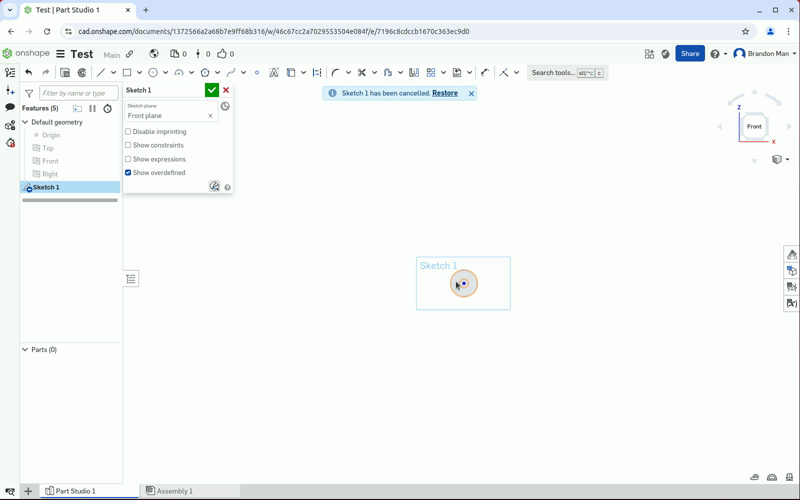
scroll(6)
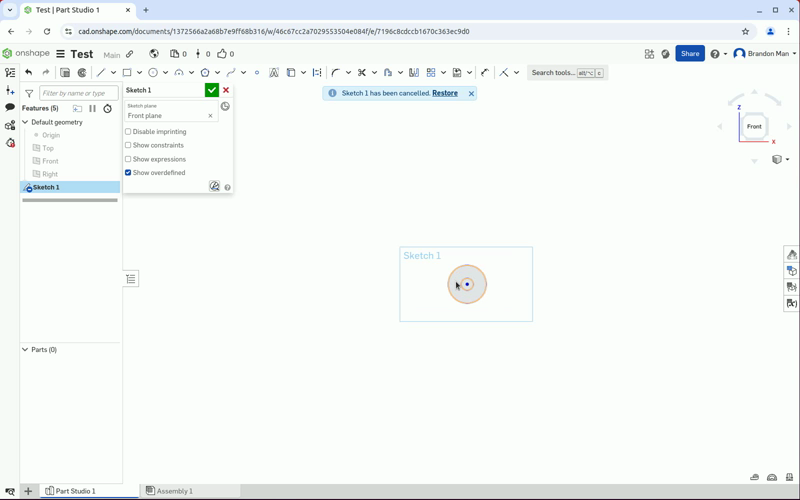
scroll(6)
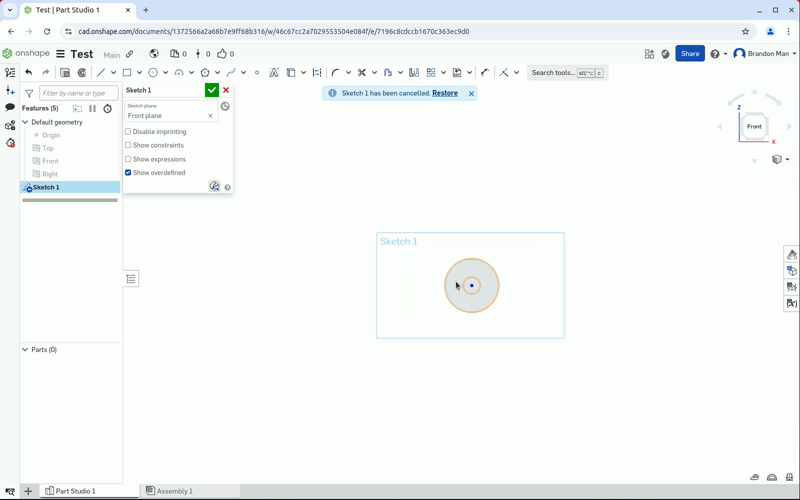
scroll(6)
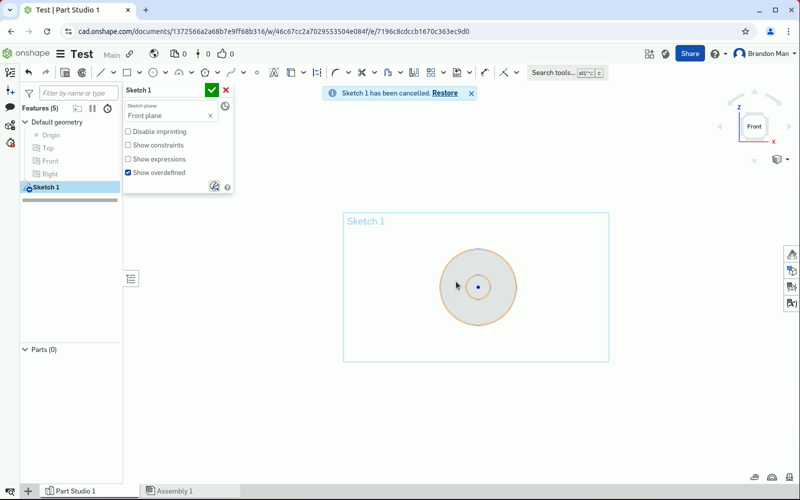
scroll(6)
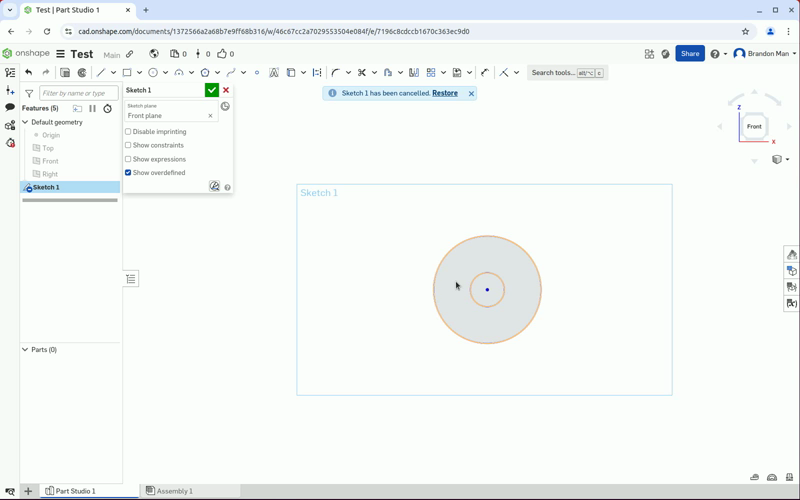
scroll(6)
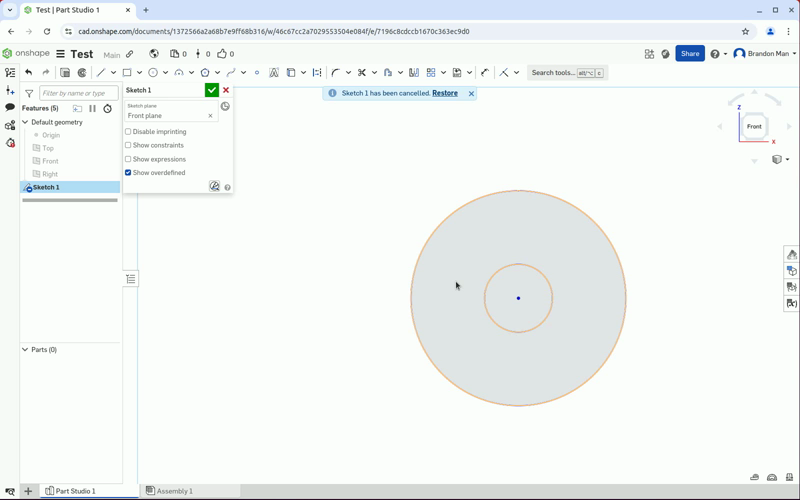
click(456, 281)
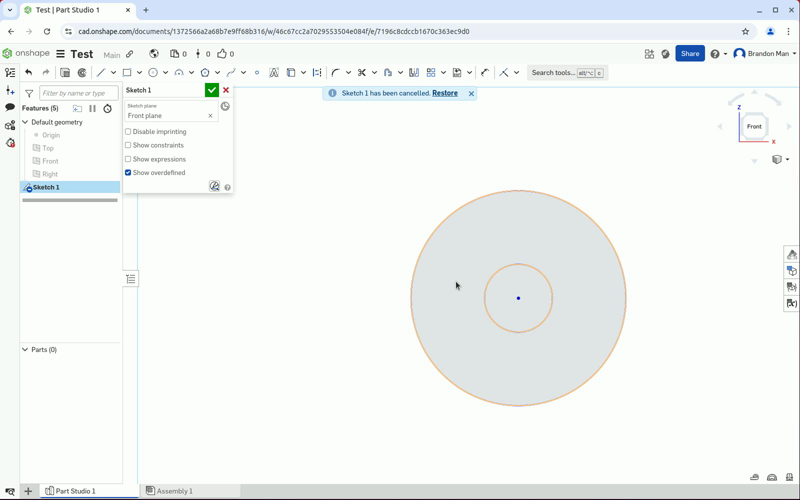
scroll(-6)
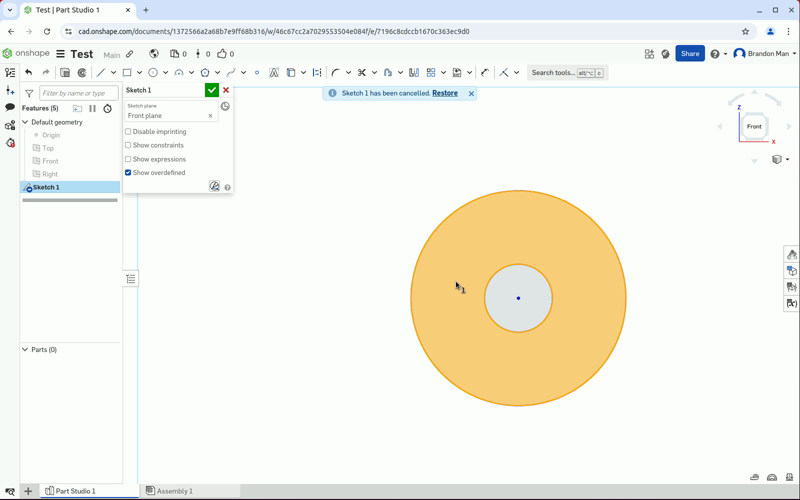
scroll(-6)
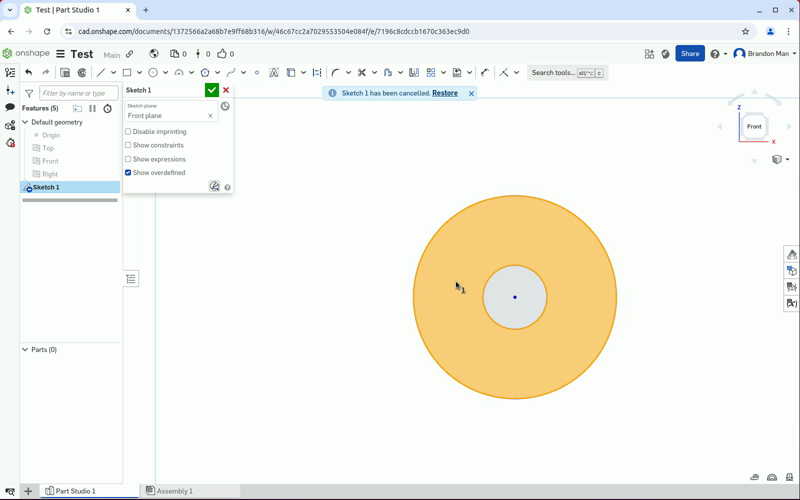
scroll(-6)
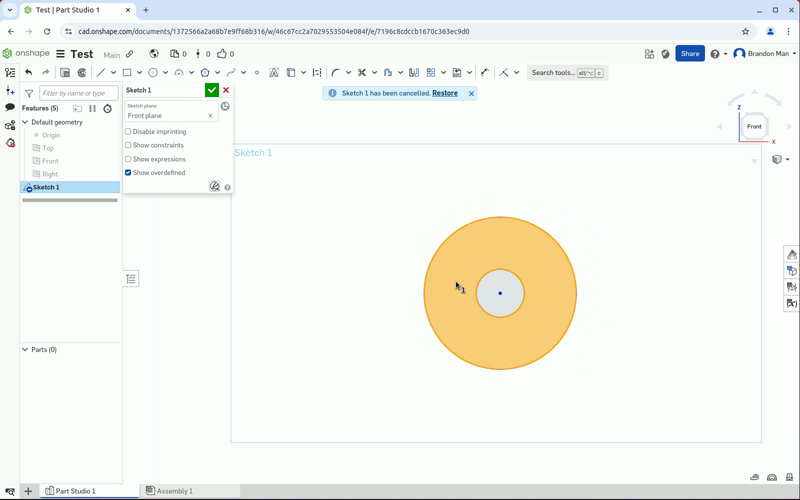
scroll(-6)
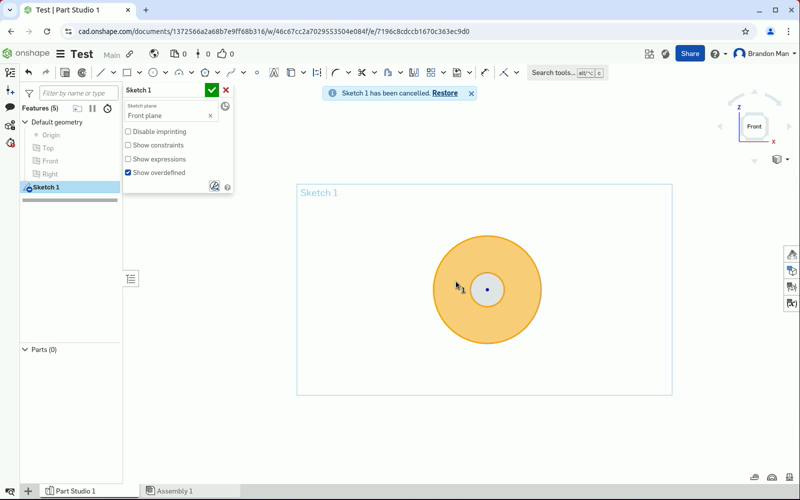
scroll(-6)
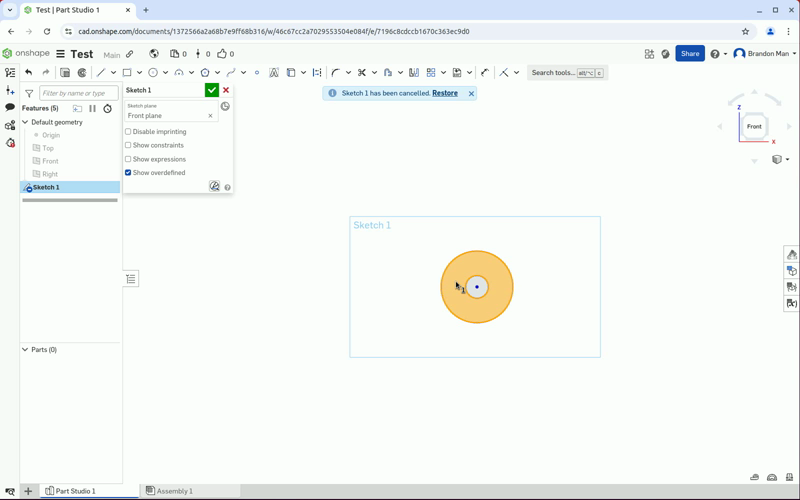
scroll(-6)
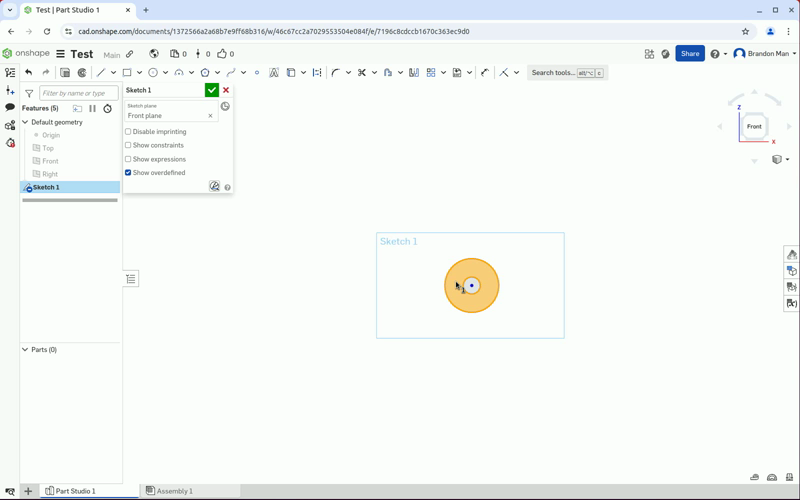
scroll(-6)
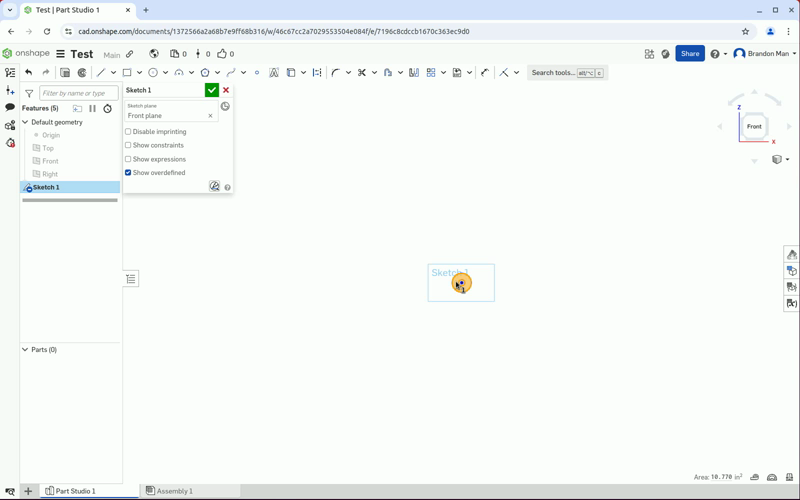
mouse_move(73, 352)
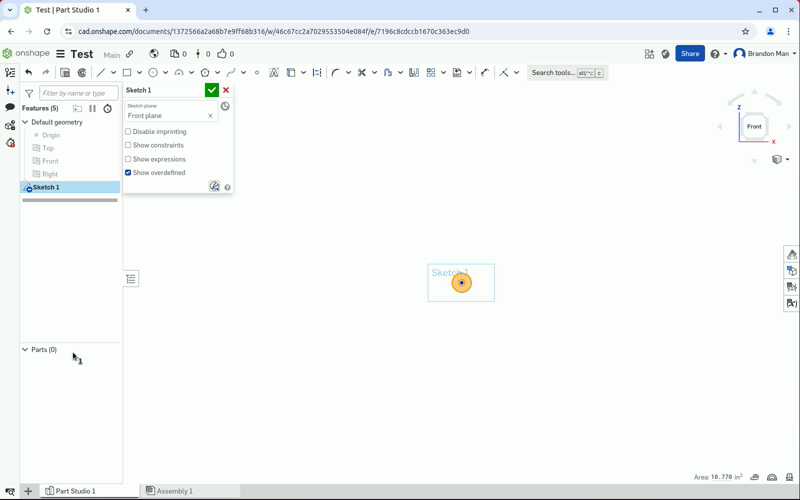
key(shift+y)
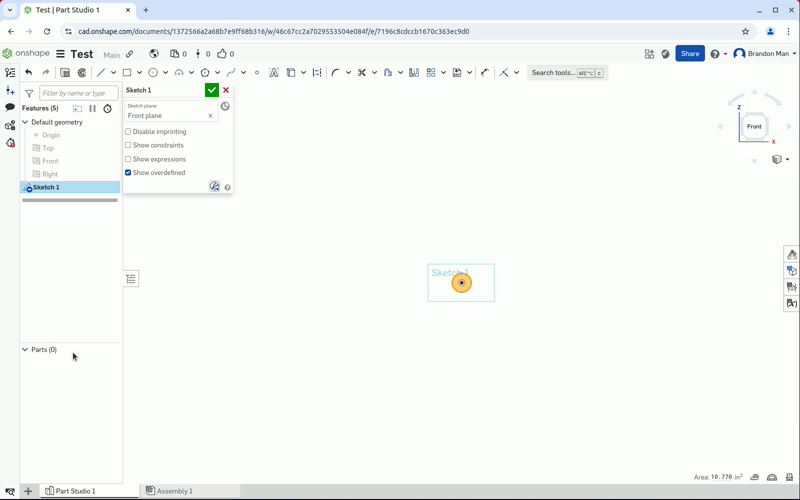
key(shift+e)
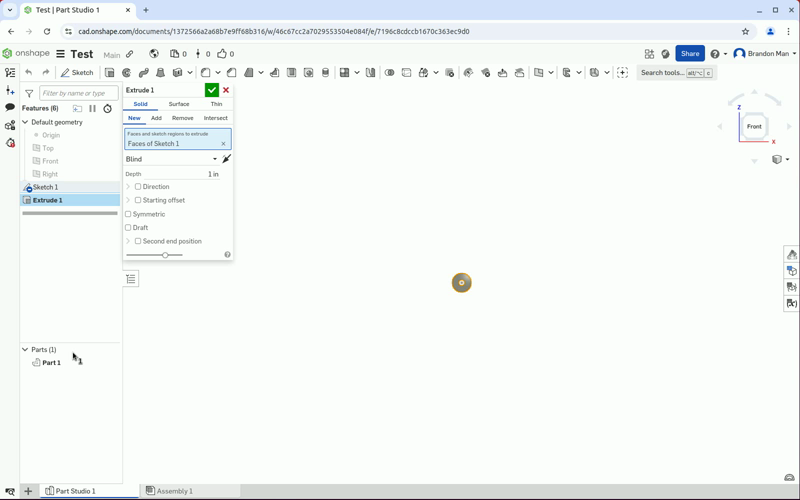
mouse_move(143, 106)
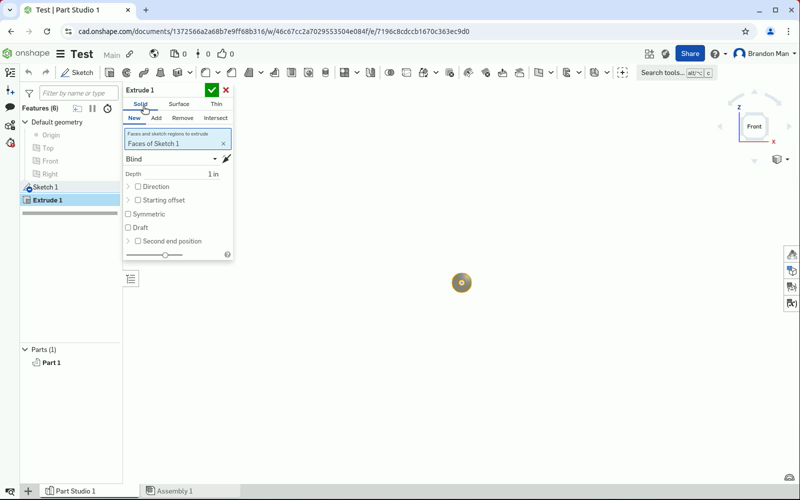
click(143, 106)
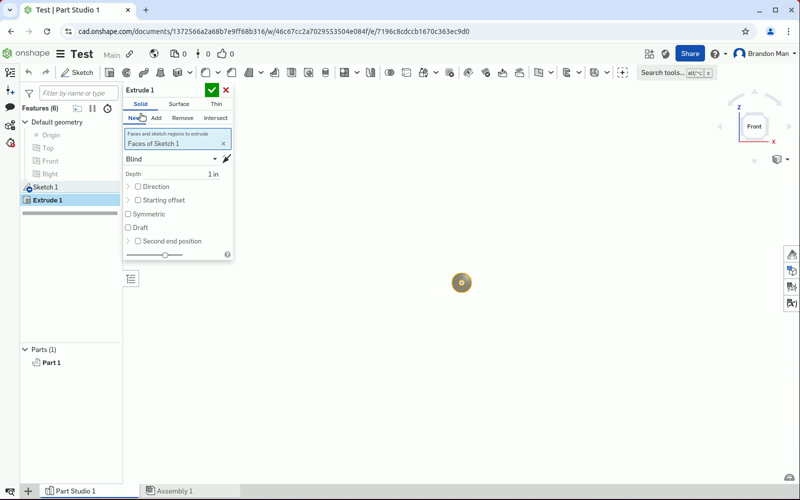
mouse_move(137, 120)
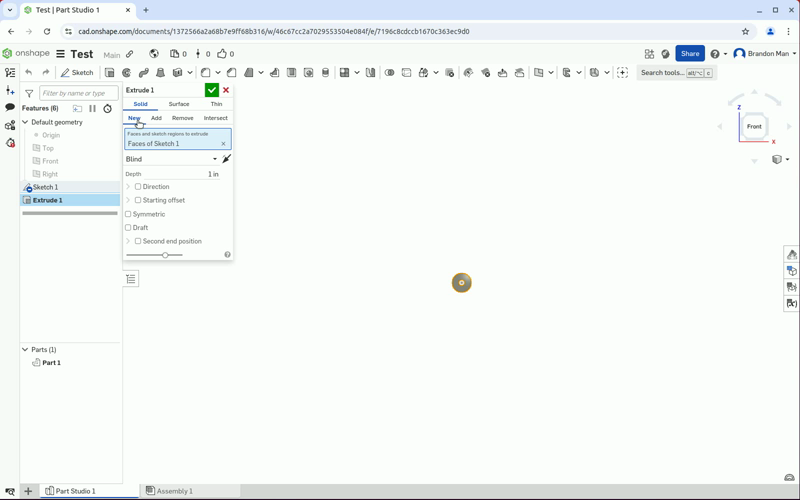
click(137, 120)
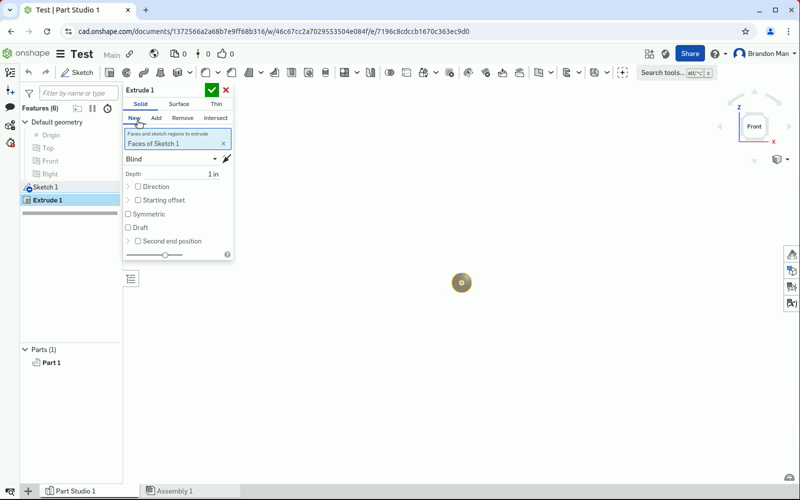
key(tab, 4)
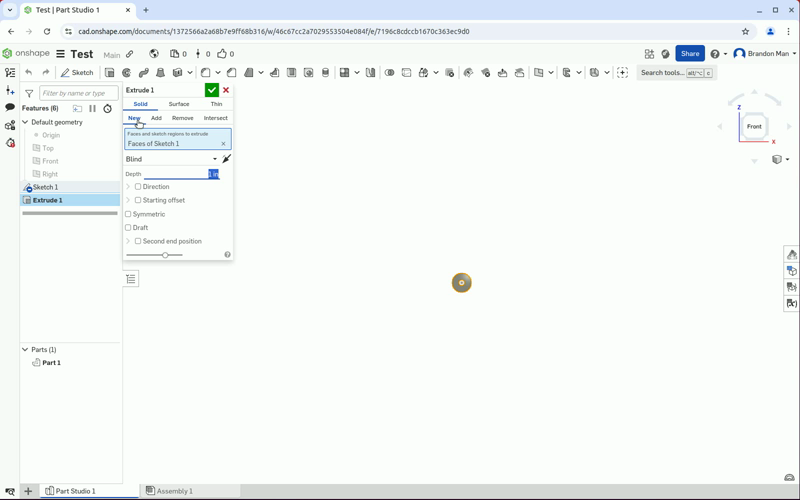
text(0.481)
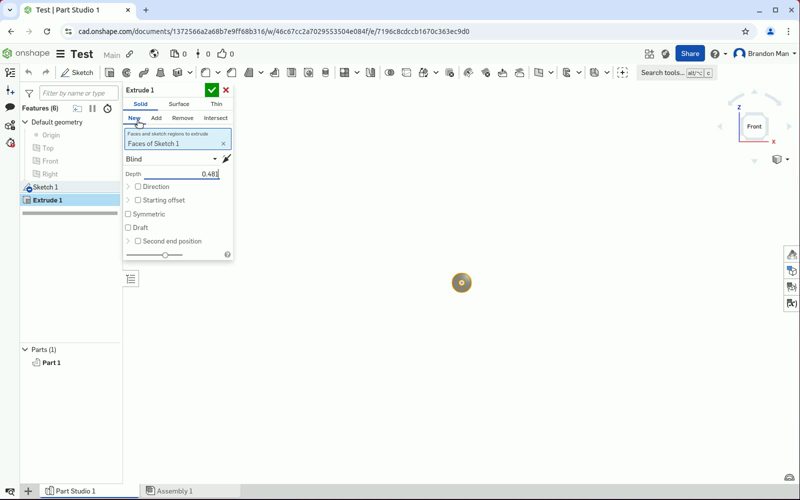
key(enter)
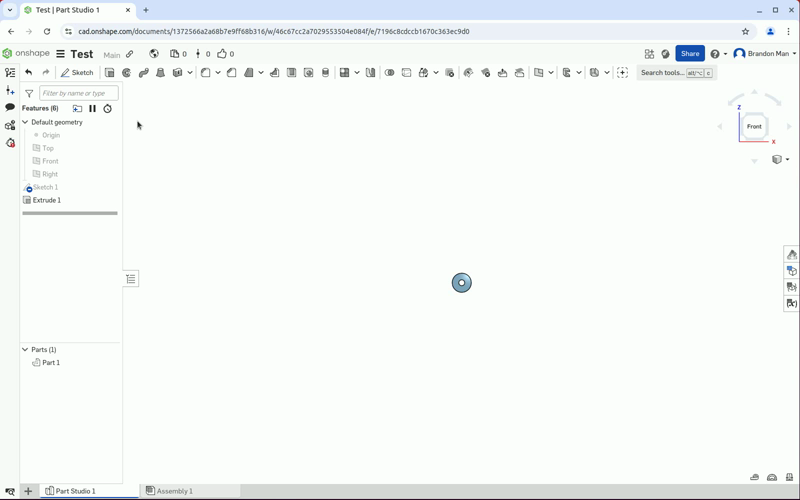
key(shift+h)
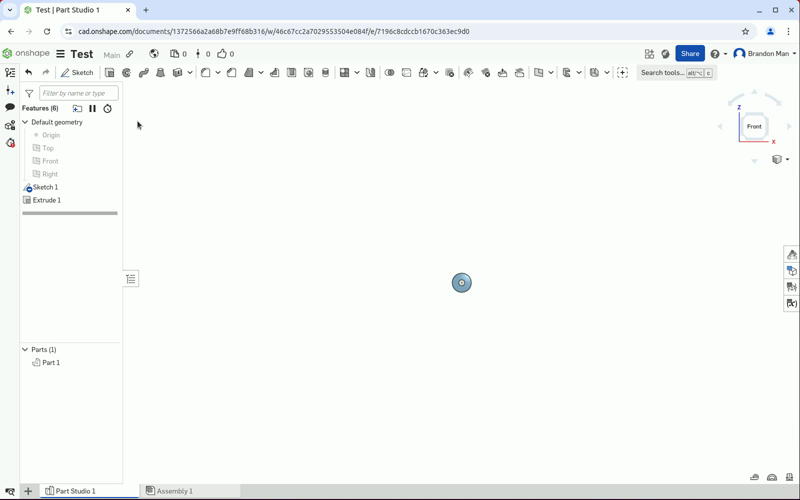
key(shift+h)
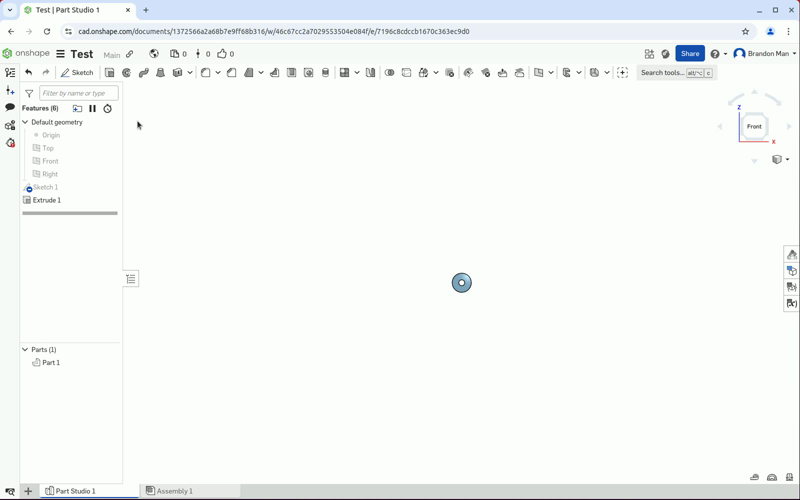
mouse_move(73, 189)
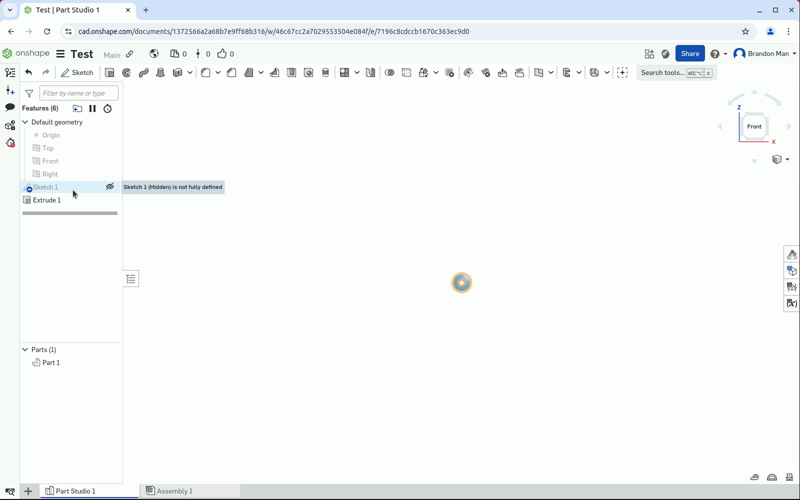
click(73, 189)
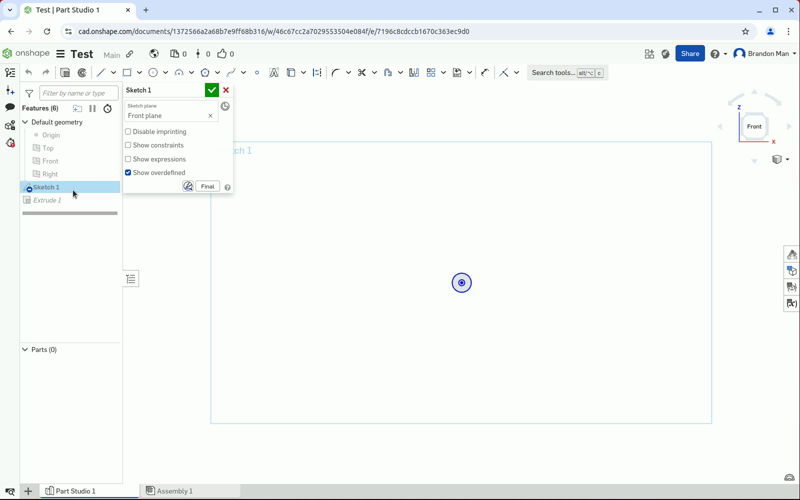
mouse_move(229, 92)
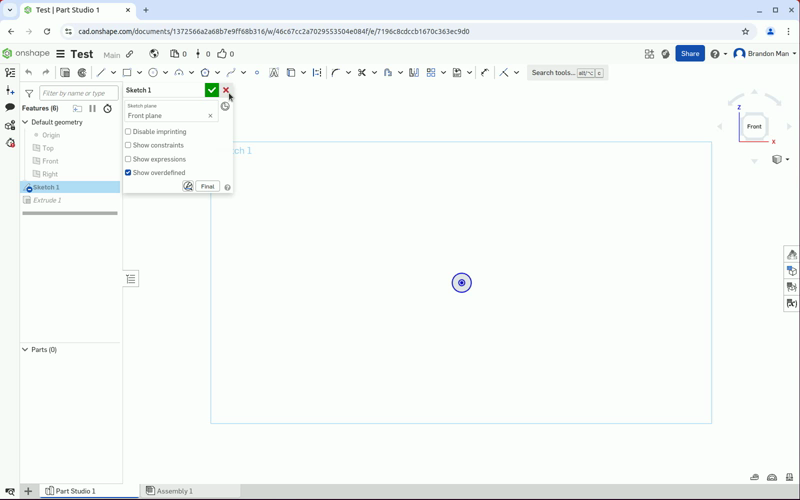
click(229, 92)
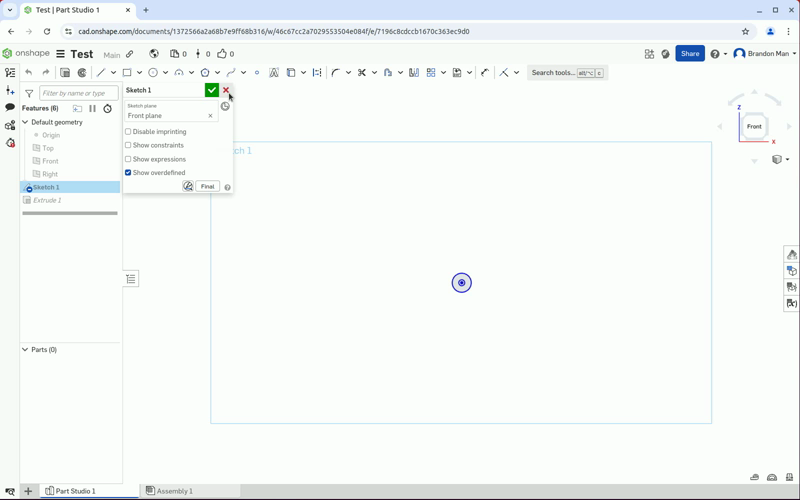
key(shift+s)
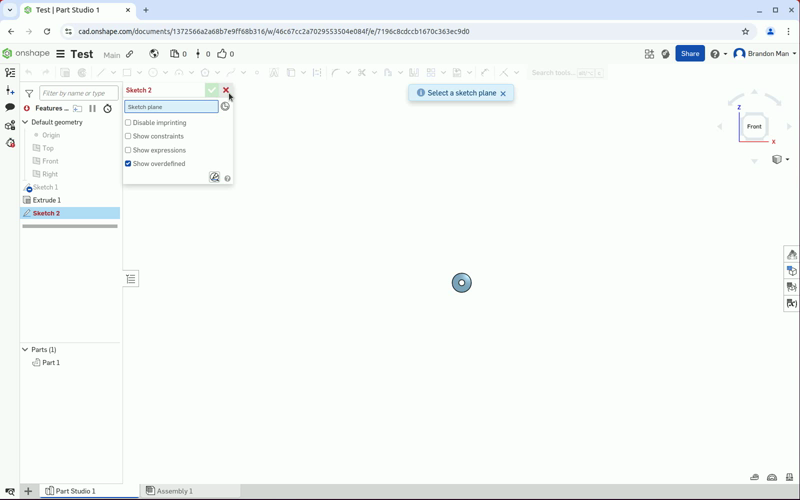
mouse_move(73, 163)
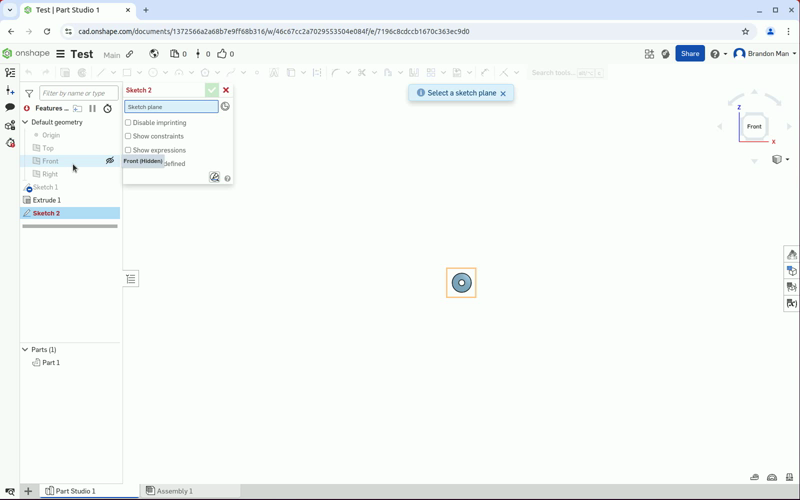
click(73, 163)
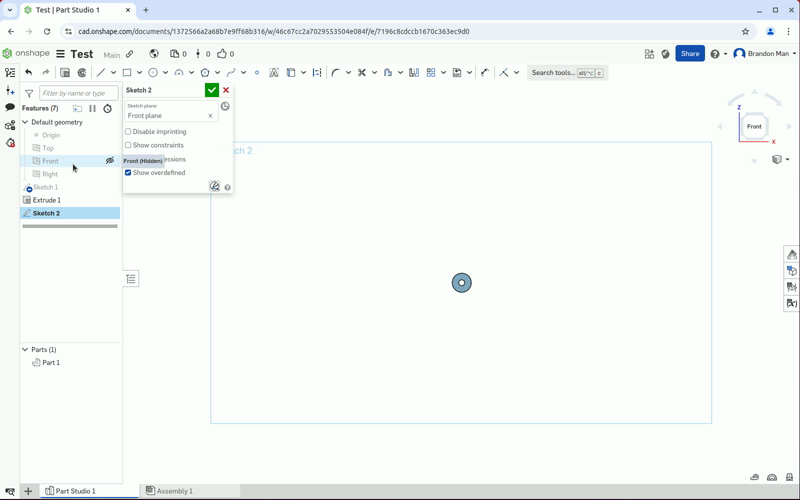
mouse_move(73, 352)
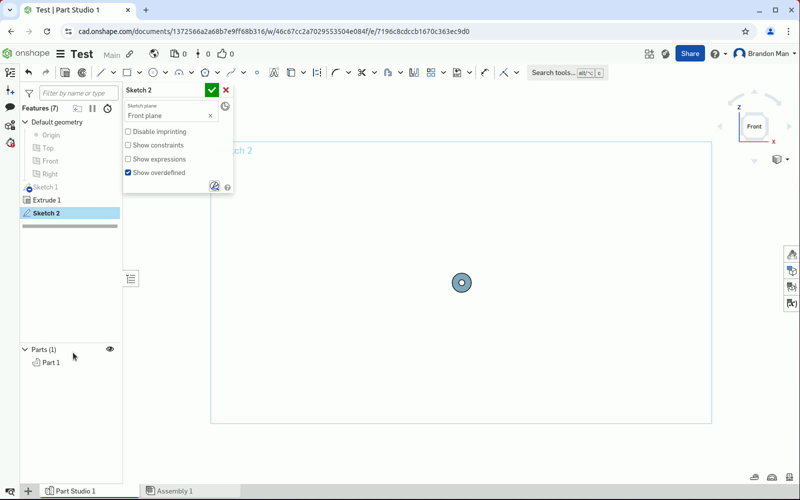
key(y)
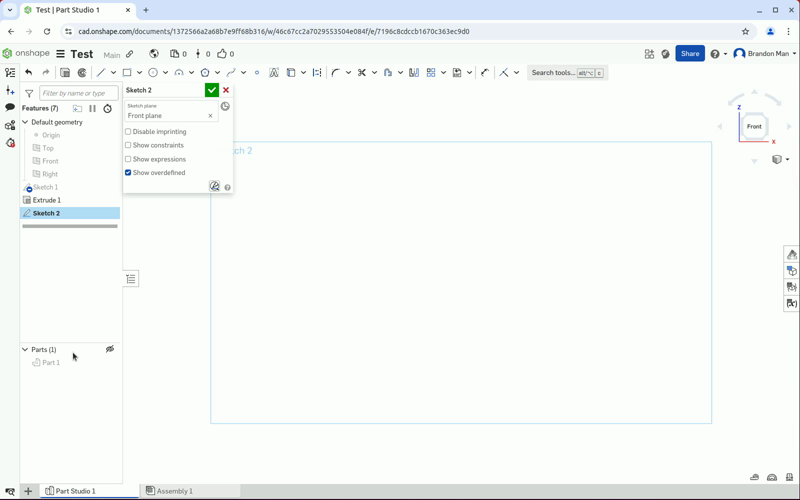
key(c)
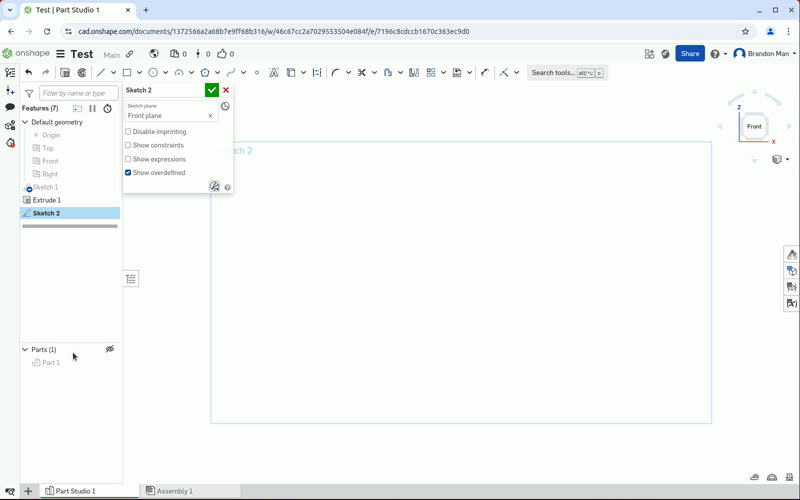
key_down(shift)
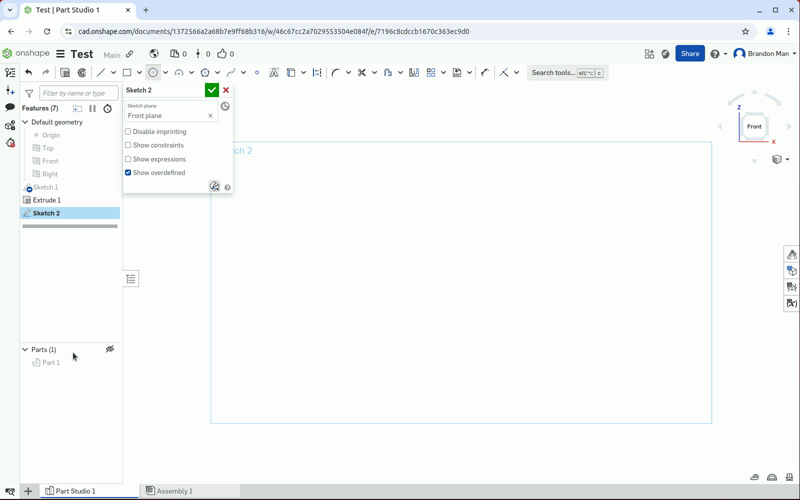
mouse_move(501, 282)
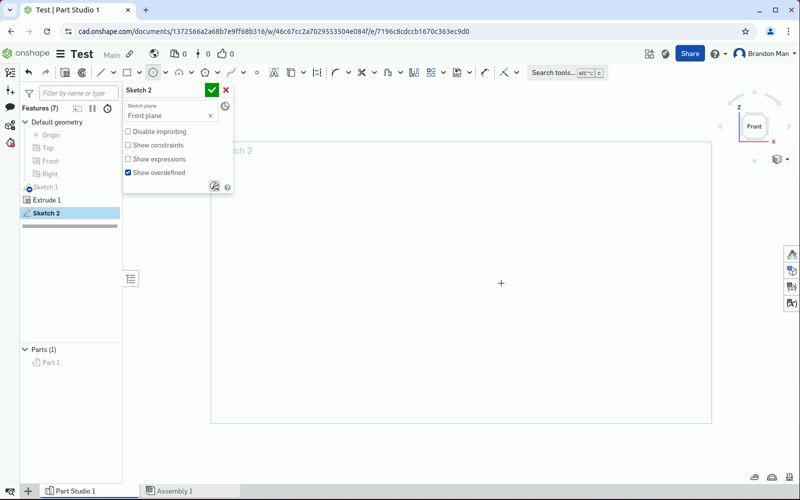
click(501, 282)
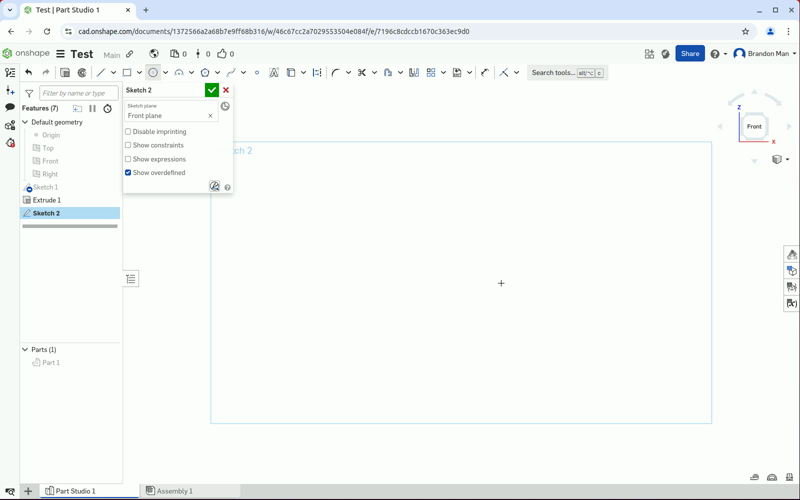
key_up(shift)
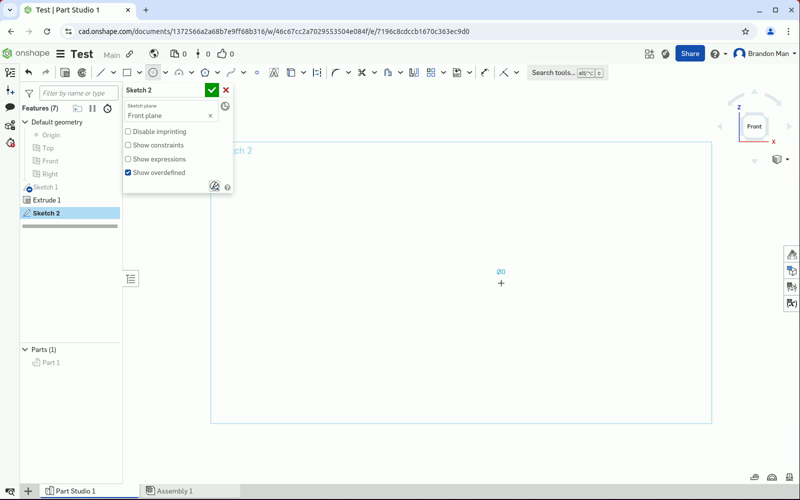
mouse_move(508, 282)
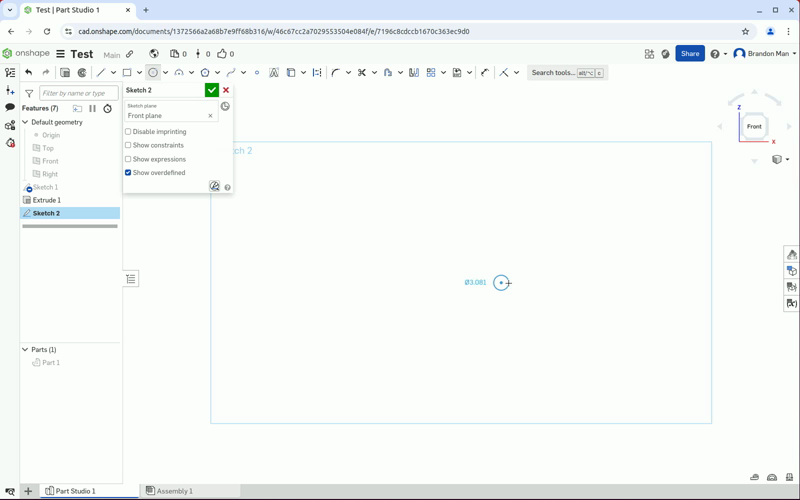
click(508, 282)
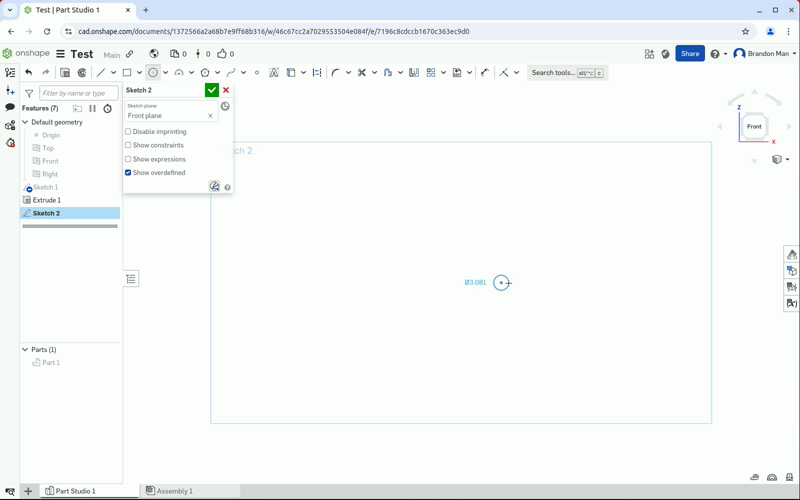
key(esc)
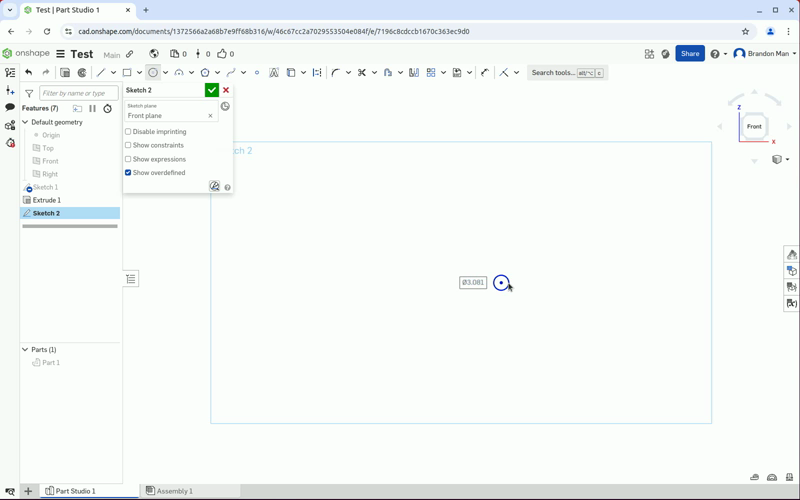
key(c)
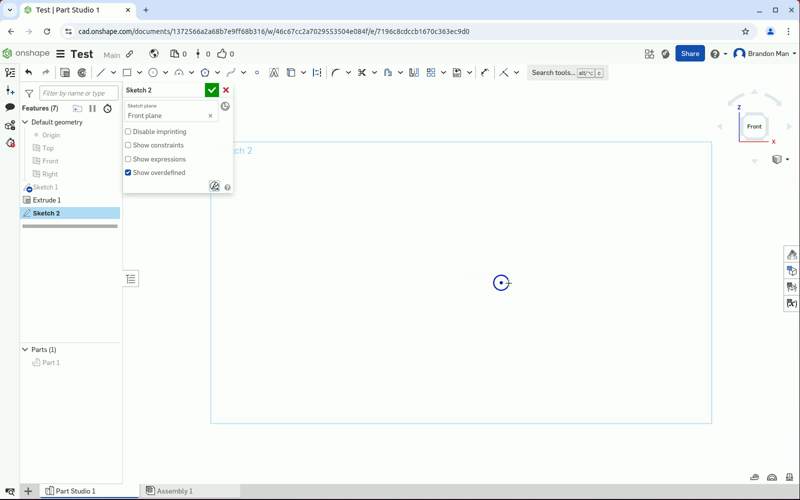
key_down(shift)
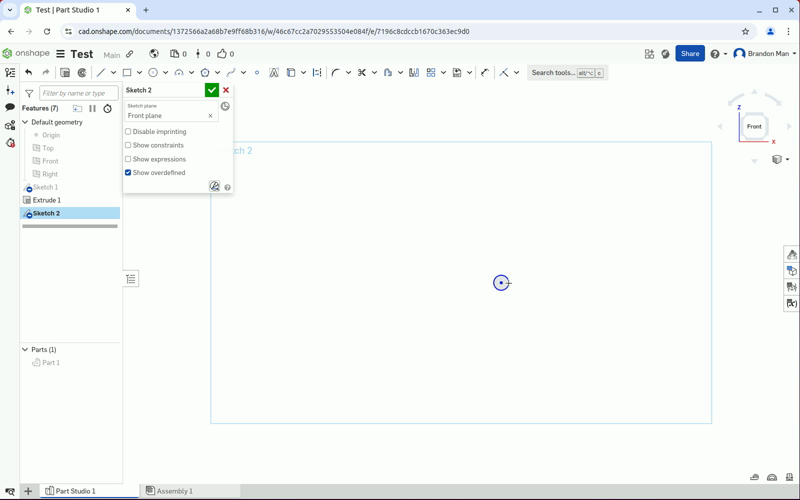
mouse_move(501, 282)
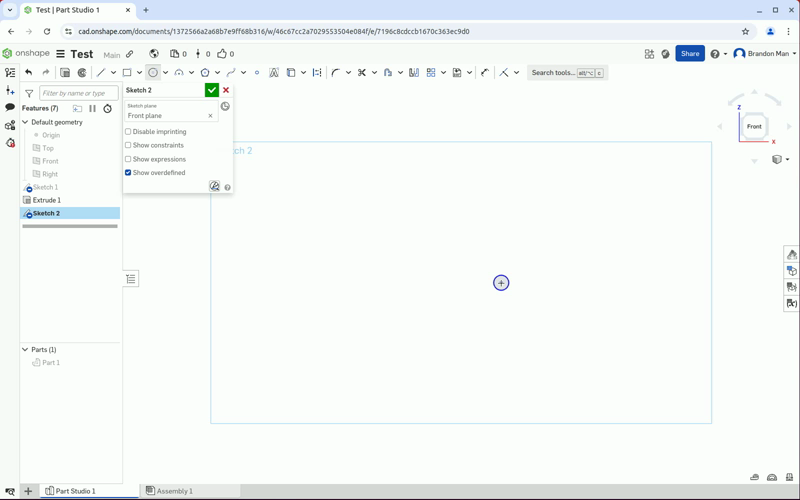
click(501, 282)
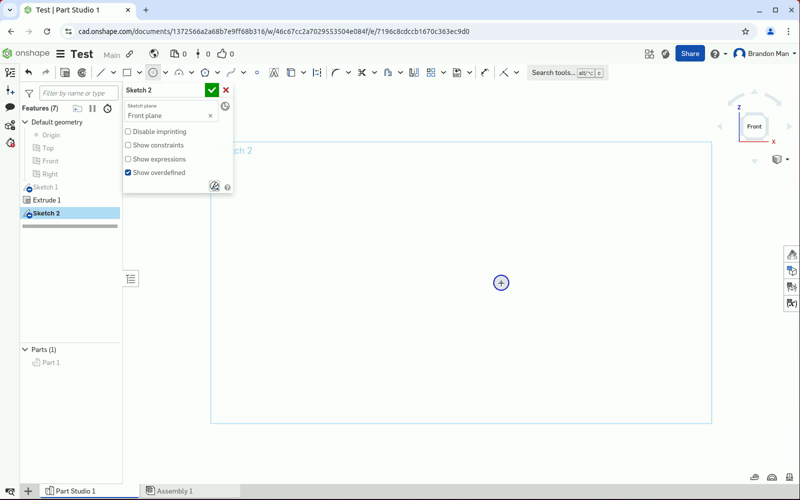
key_up(shift)
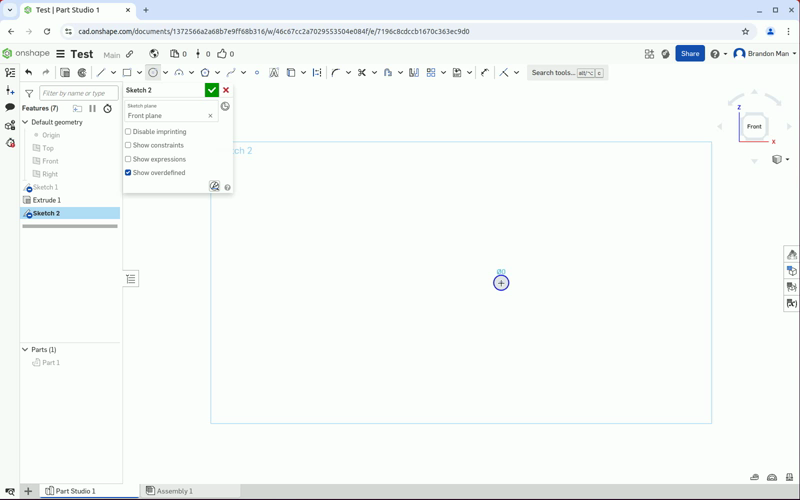
mouse_move(504, 282)
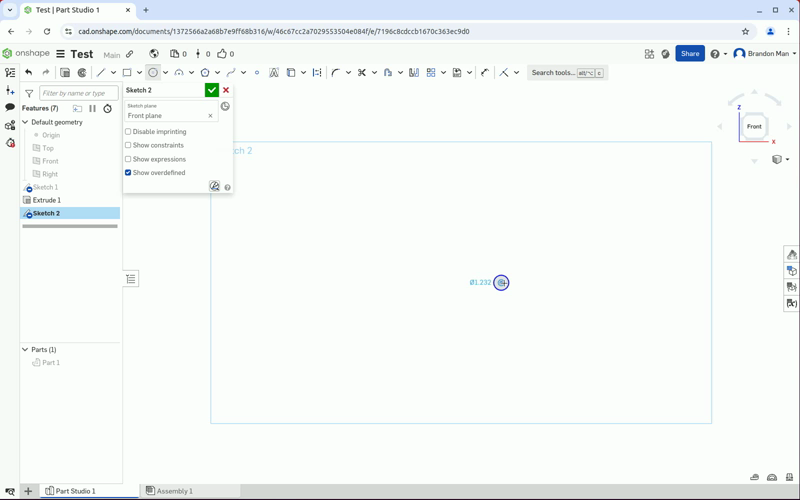
scroll(6)
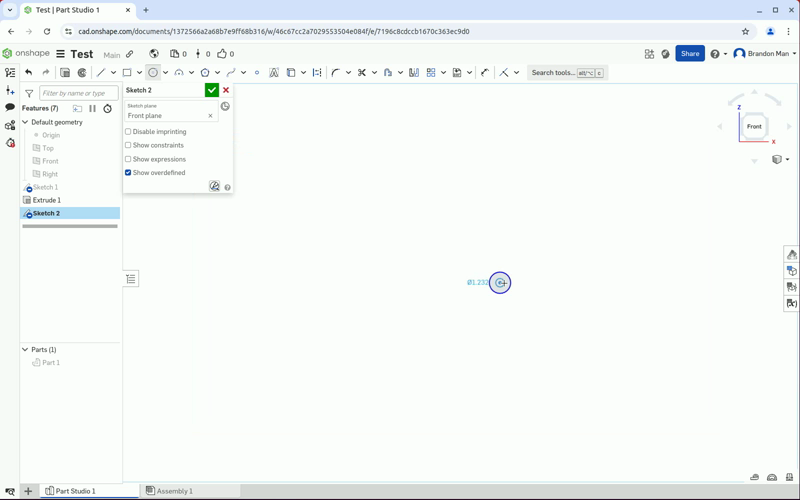
scroll(6)
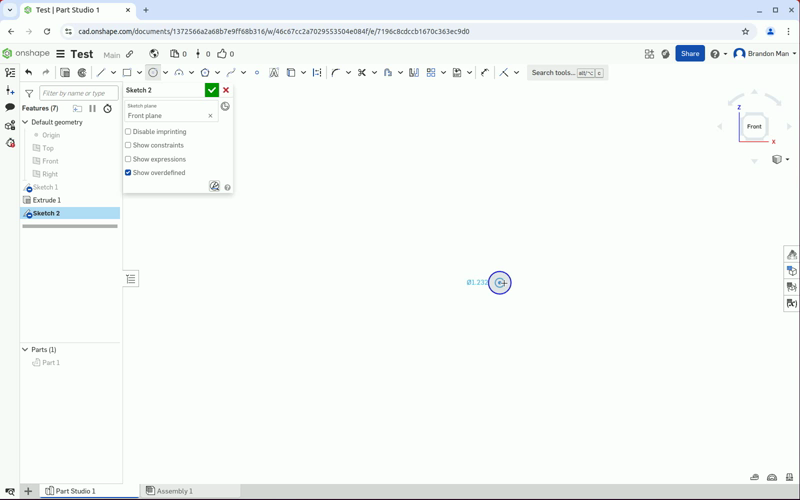
scroll(6)
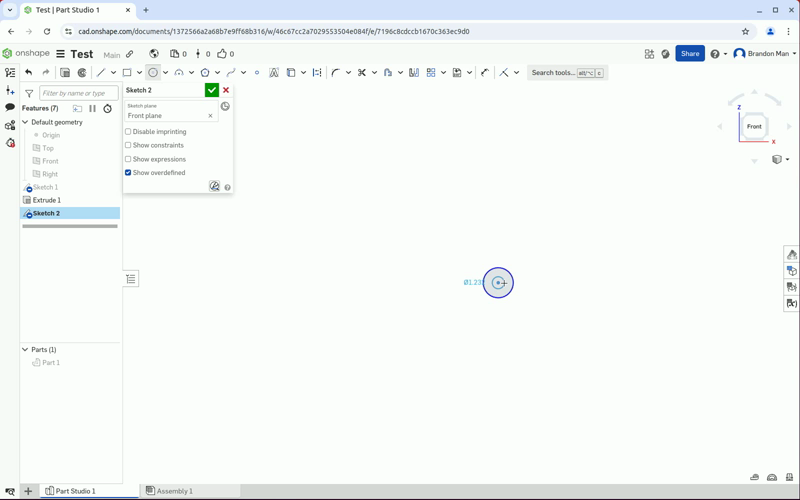
scroll(6)
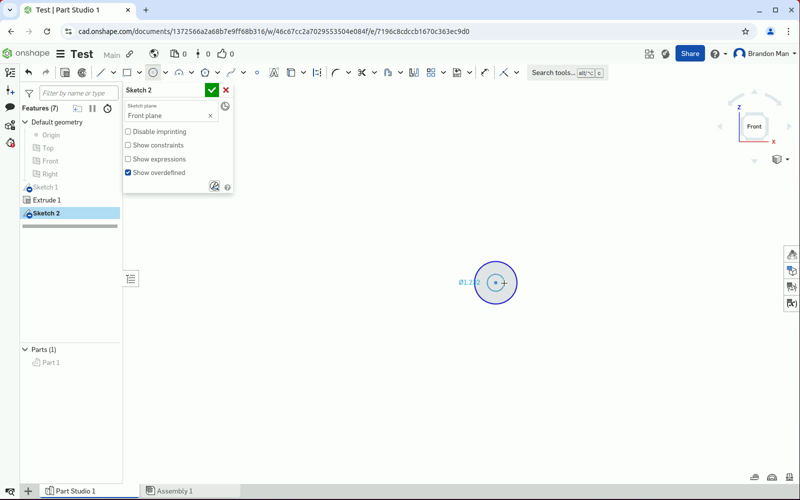
scroll(6)
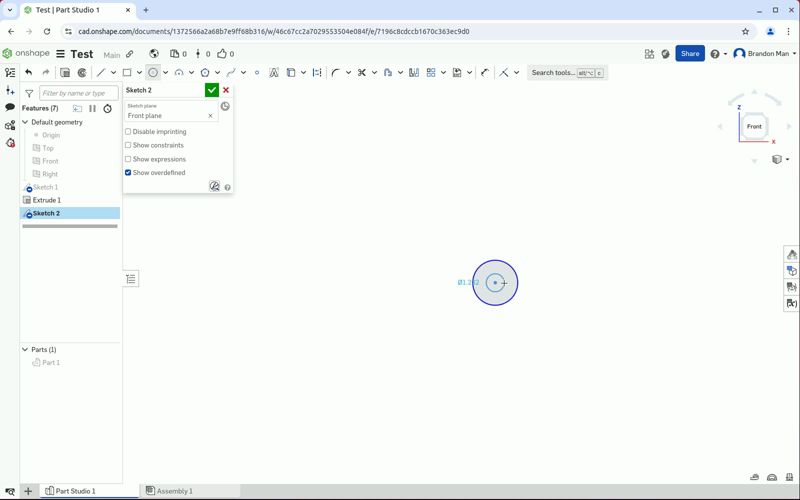
scroll(6)
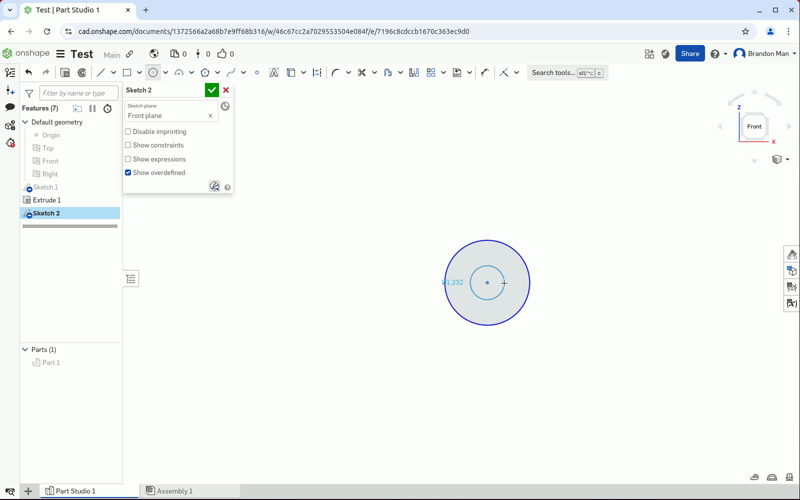
scroll(6)
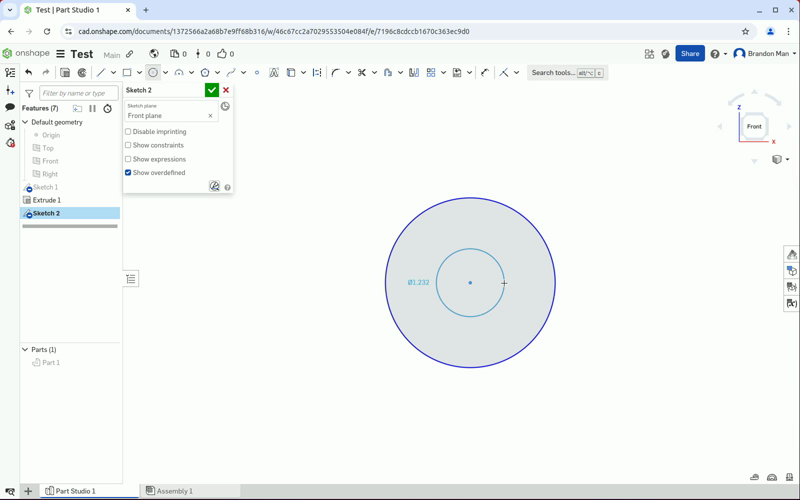
click(504, 282)
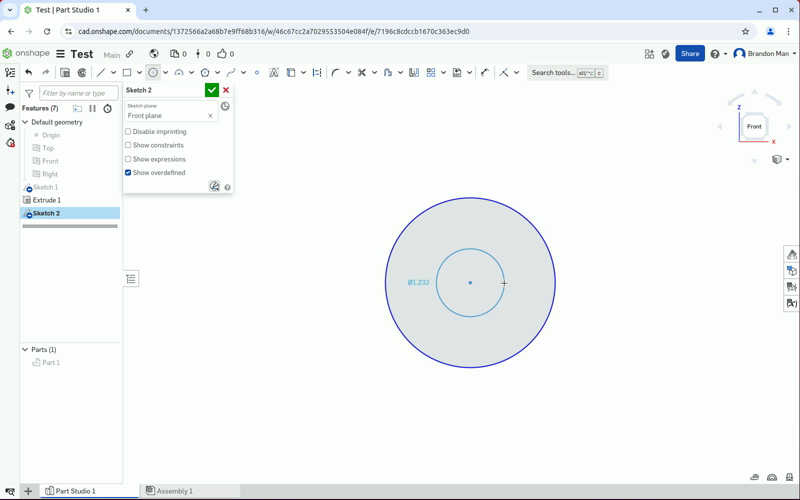
scroll(-6)
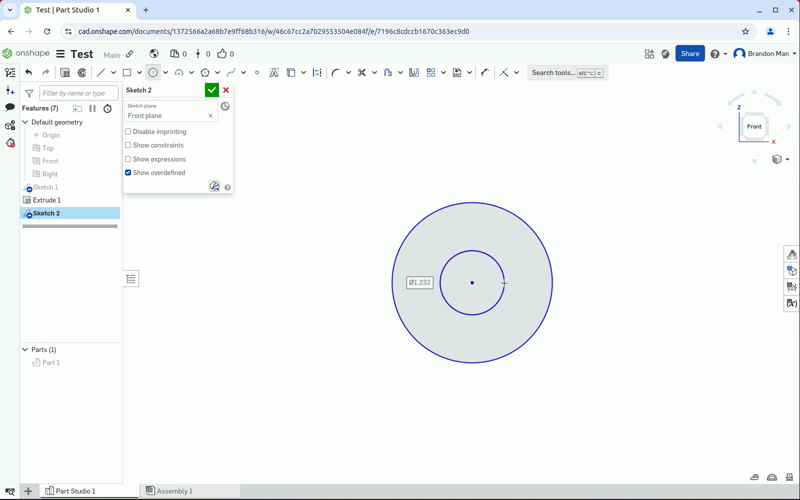
scroll(-6)
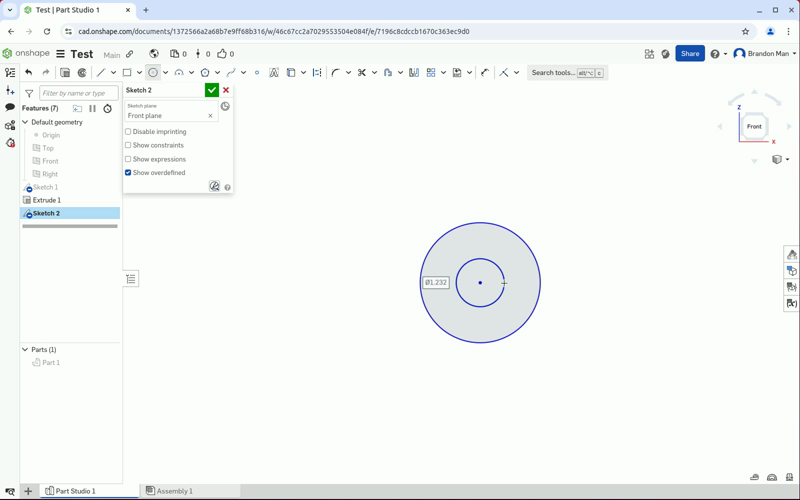
scroll(-6)
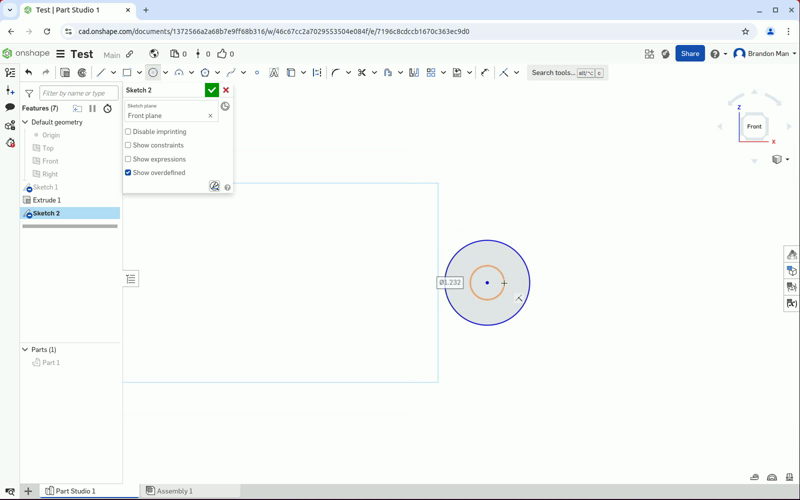
scroll(-6)
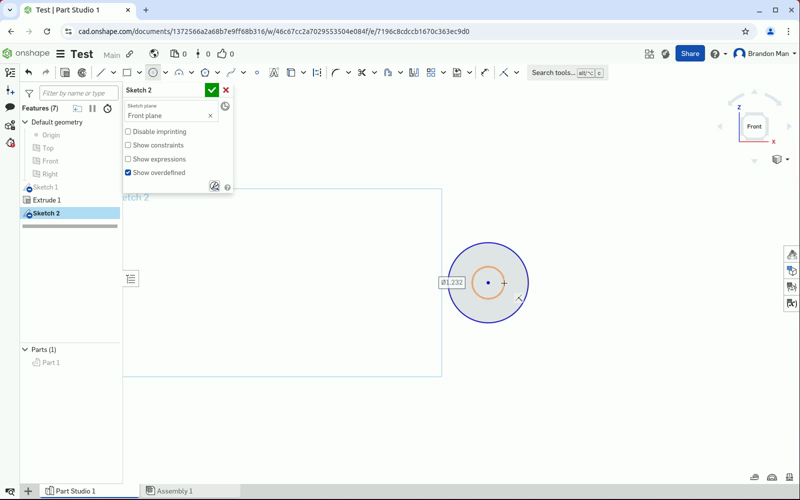
scroll(-6)
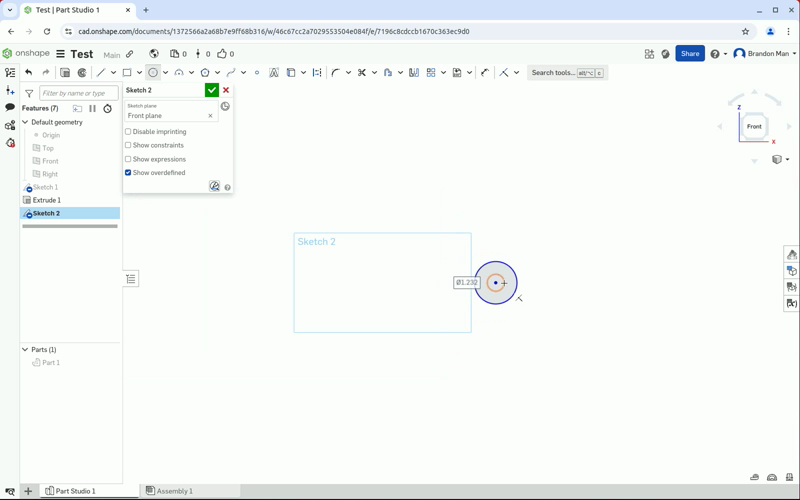
scroll(-6)
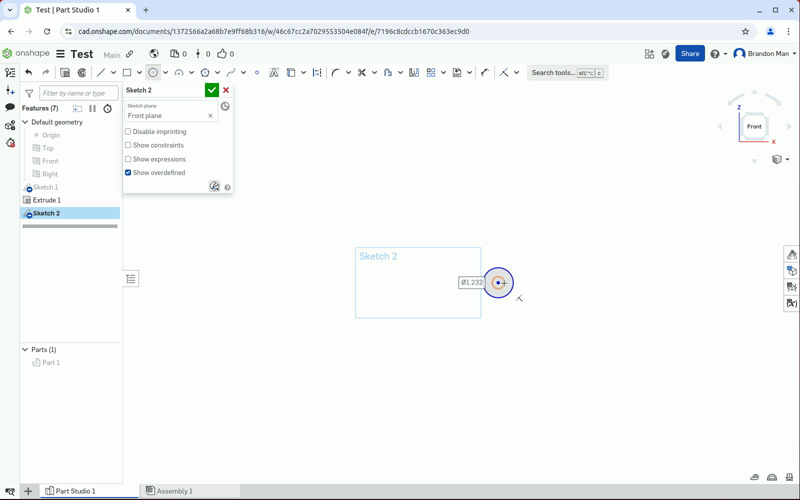
scroll(-6)
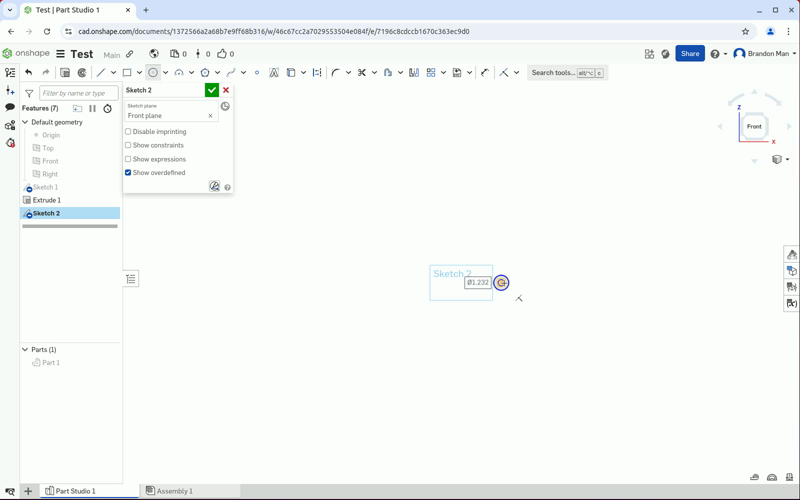
key(esc)
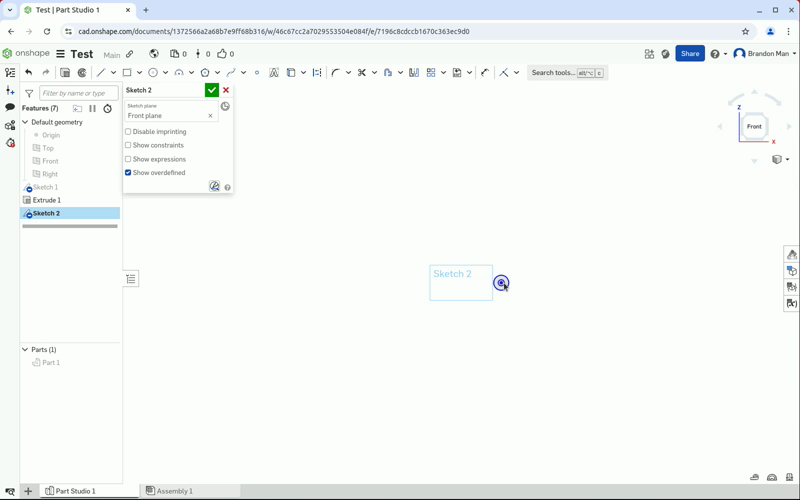
mouse_move(497, 276)
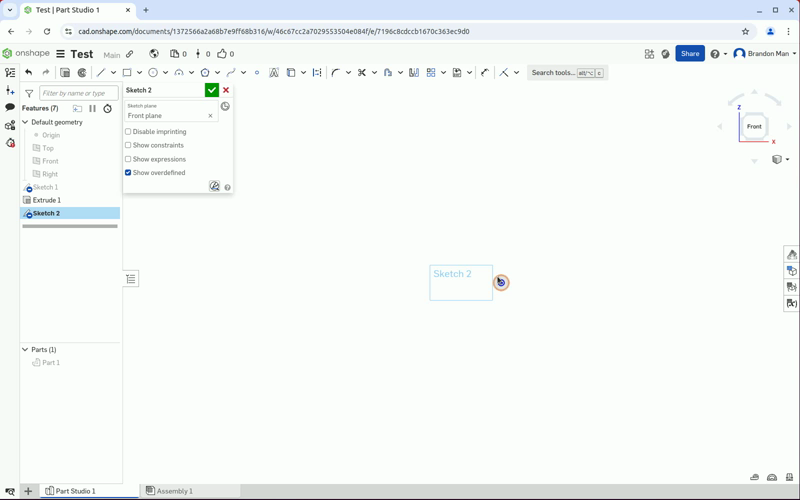
scroll(6)
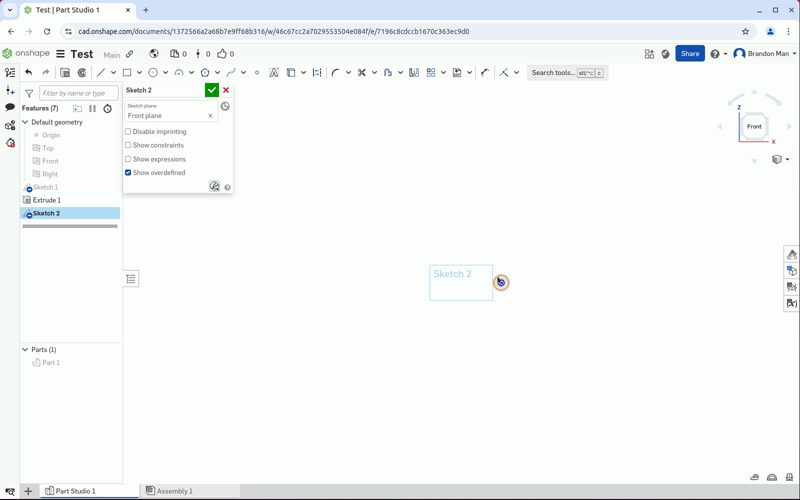
scroll(6)
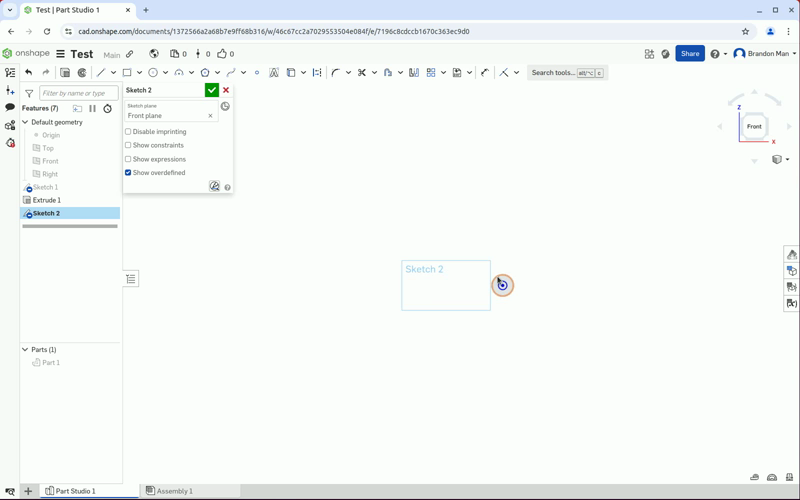
scroll(6)
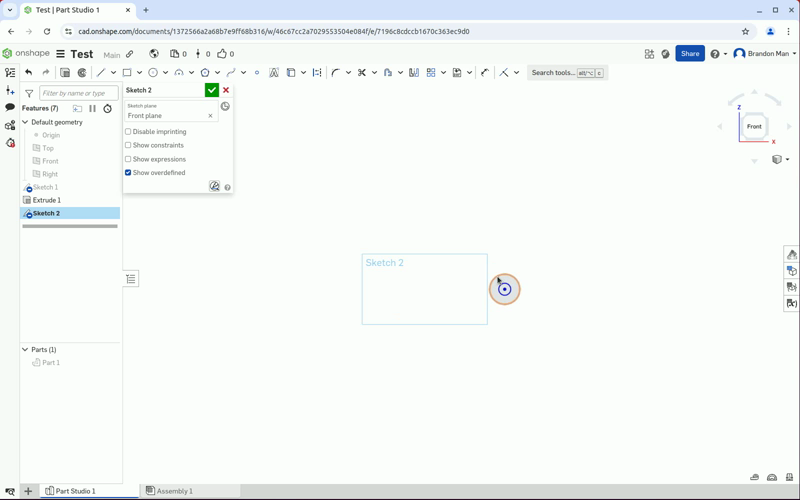
scroll(6)
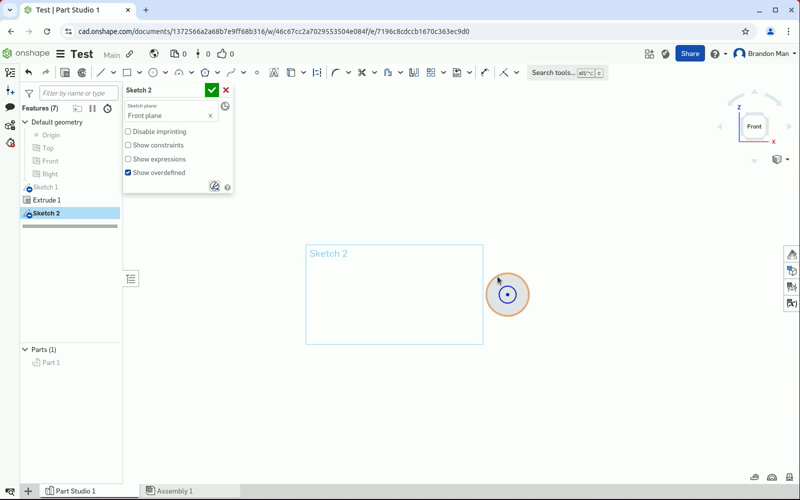
scroll(6)
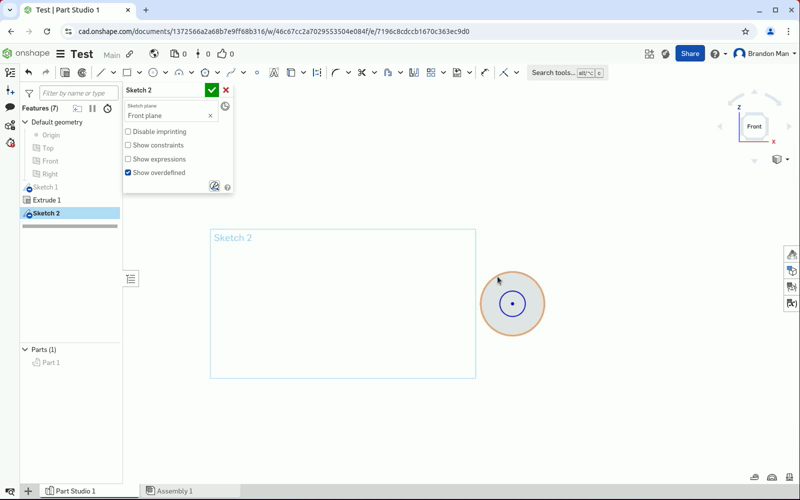
scroll(6)
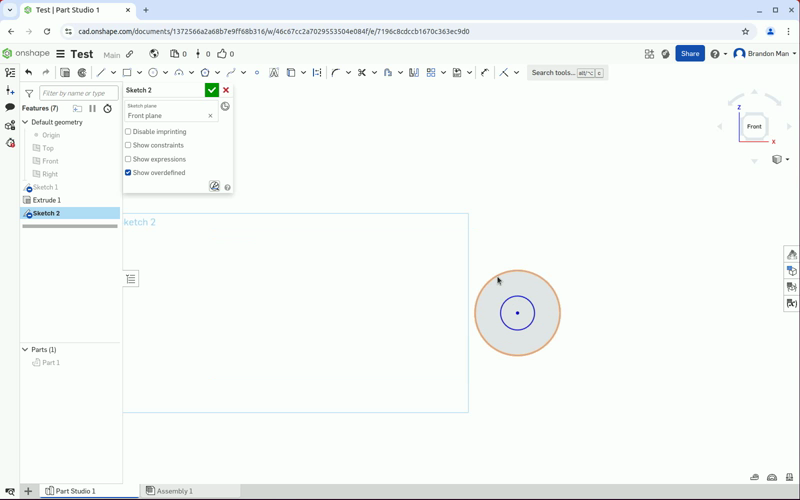
scroll(6)
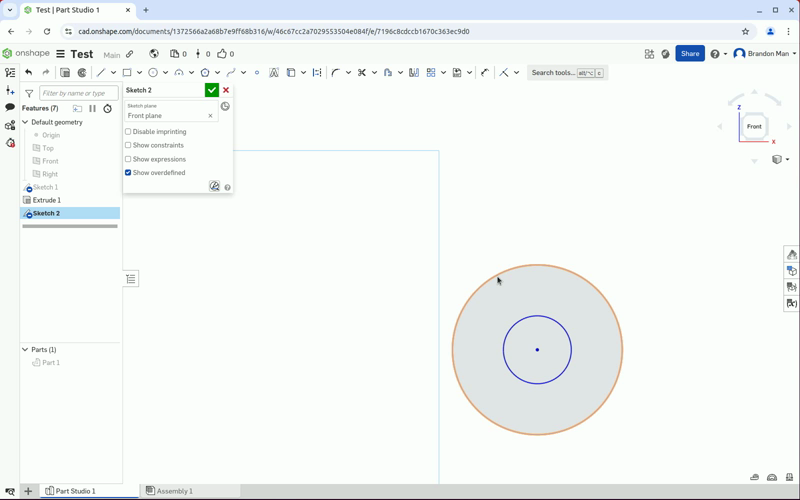
click(497, 276)
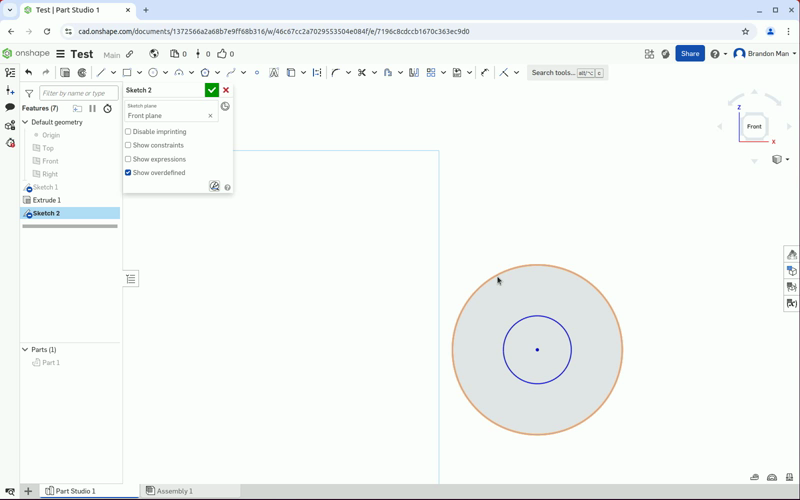
scroll(-6)
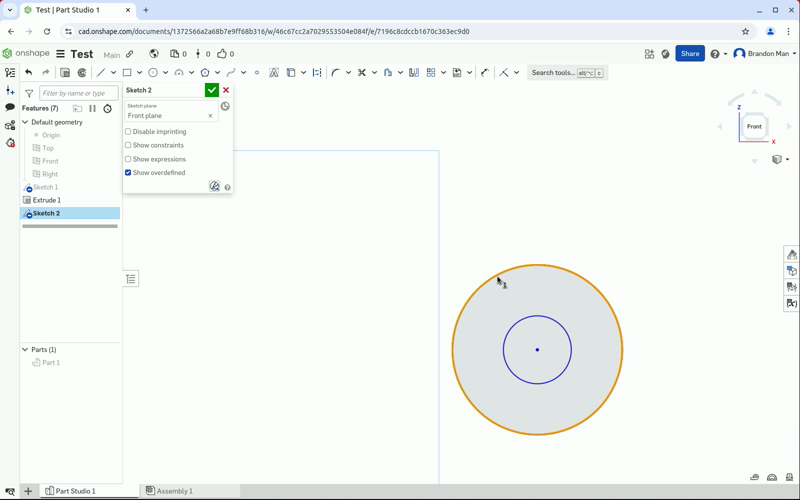
scroll(-6)
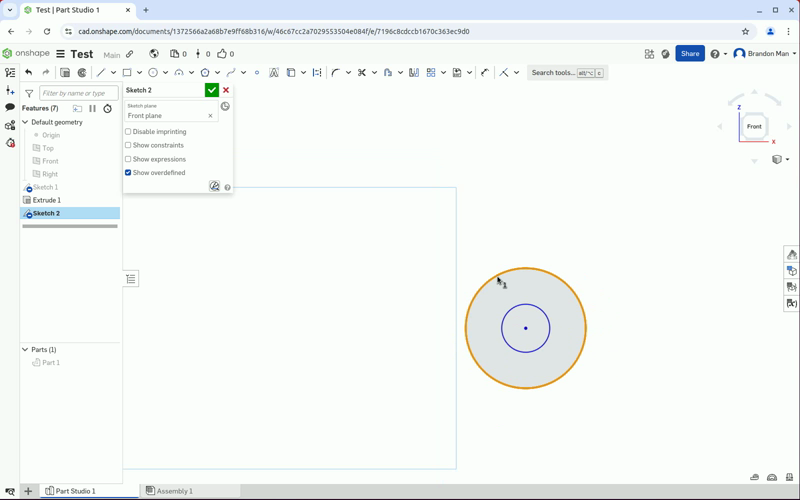
scroll(-6)
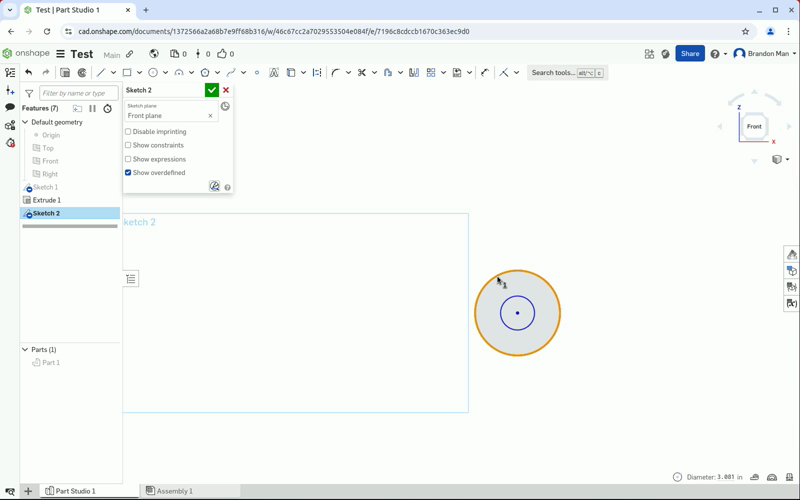
scroll(-6)
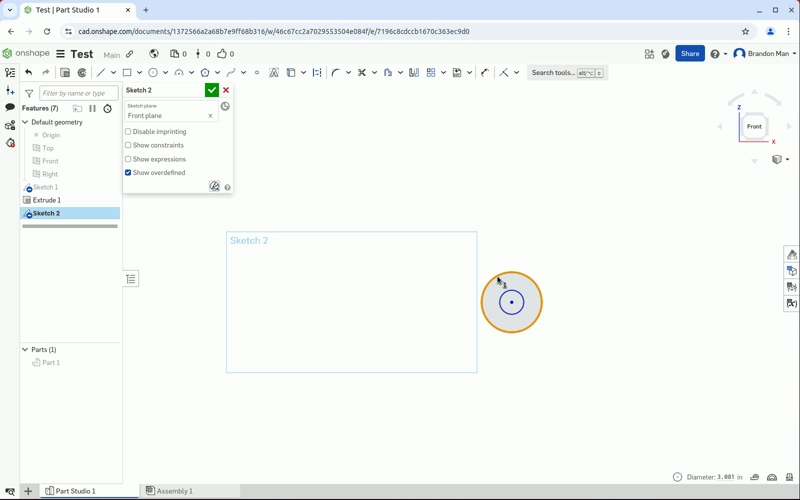
scroll(-6)
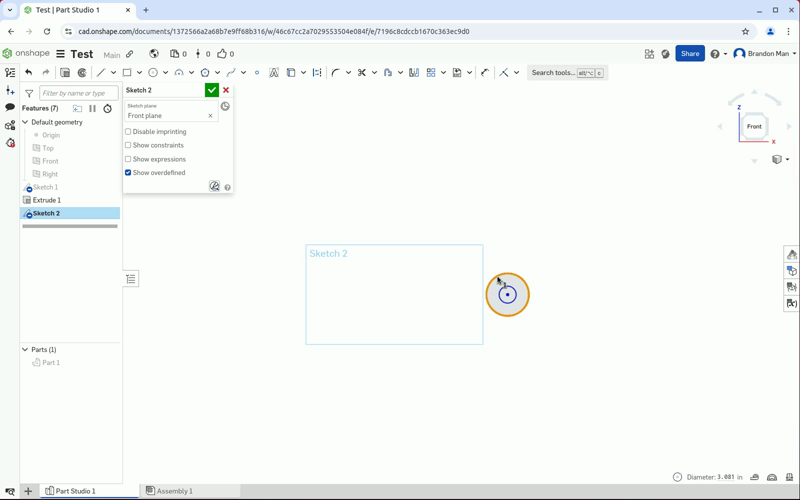
scroll(-6)
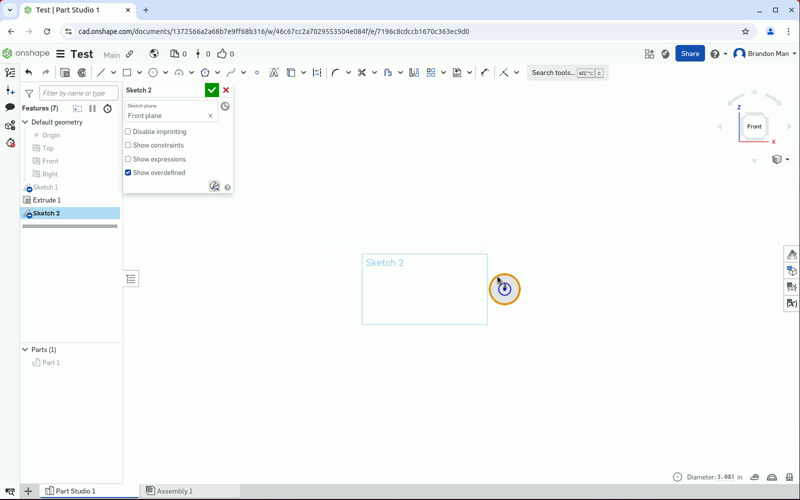
scroll(-6)
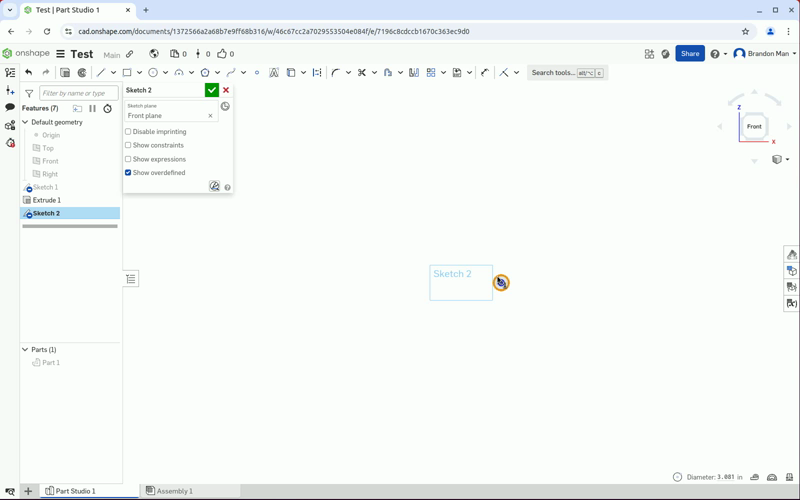
mouse_move(73, 352)
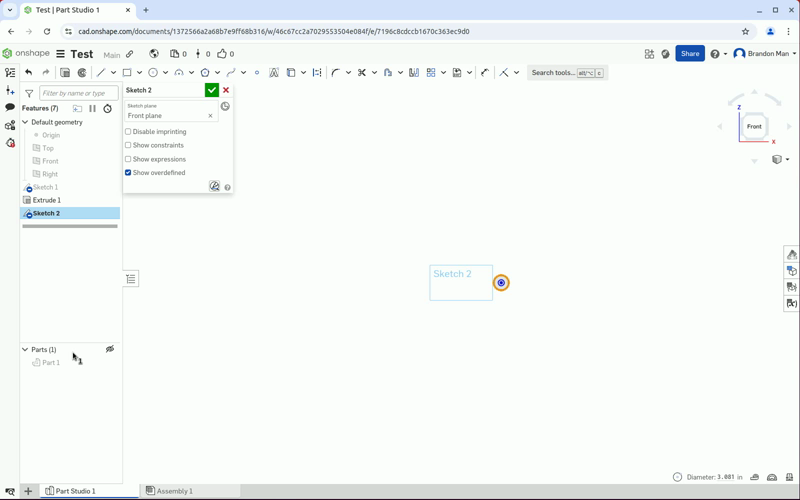
key(shift+y)
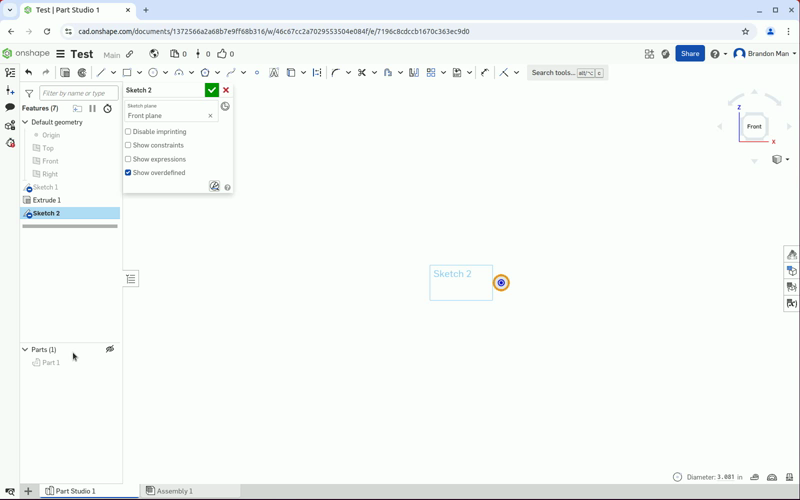
key(shift+e)
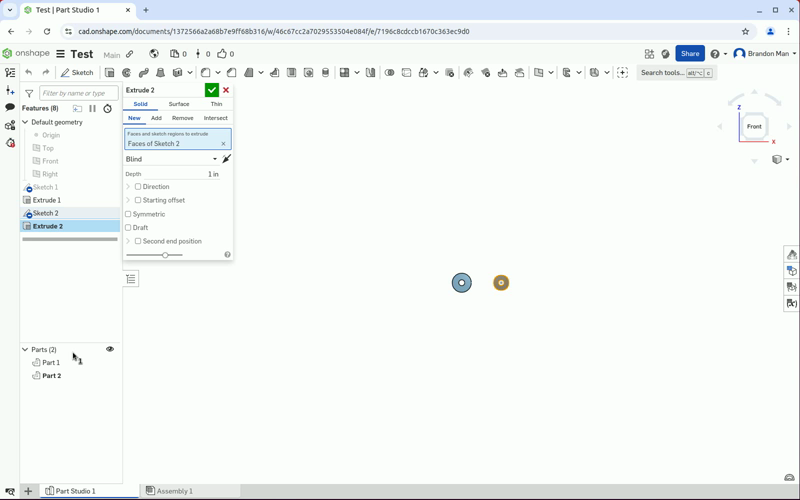
mouse_move(143, 106)
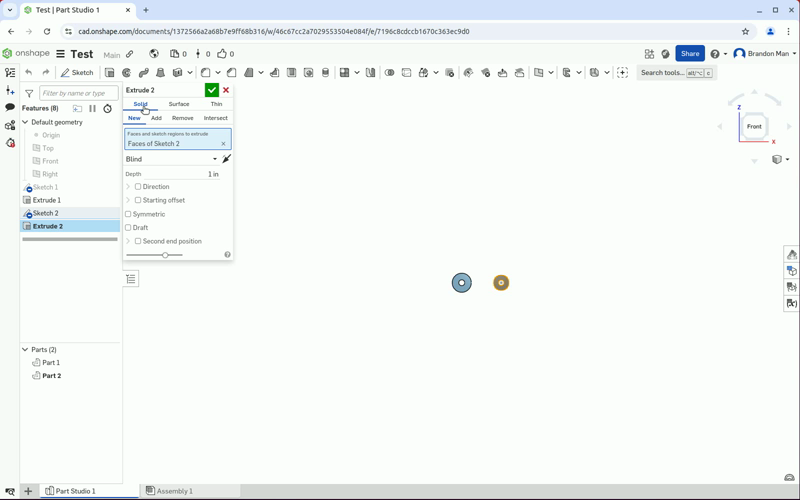
click(143, 106)
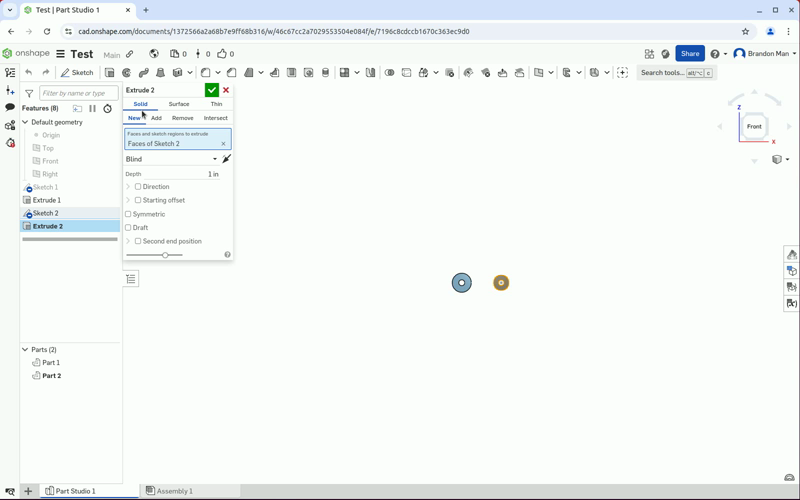
mouse_move(137, 120)
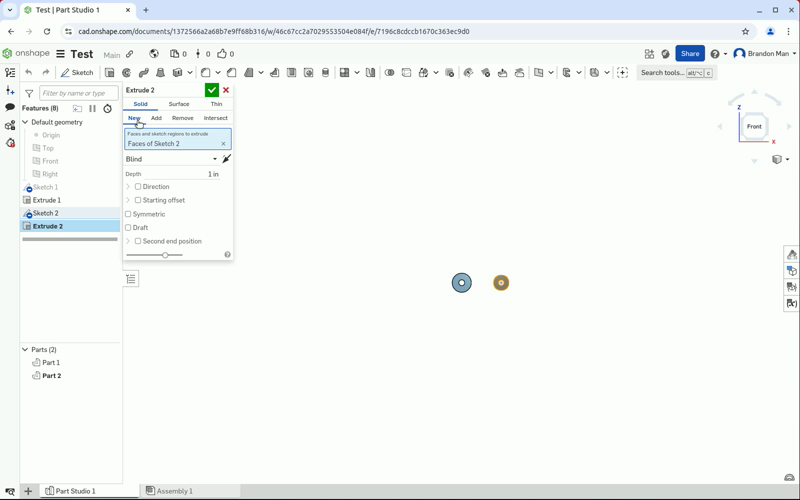
click(137, 120)
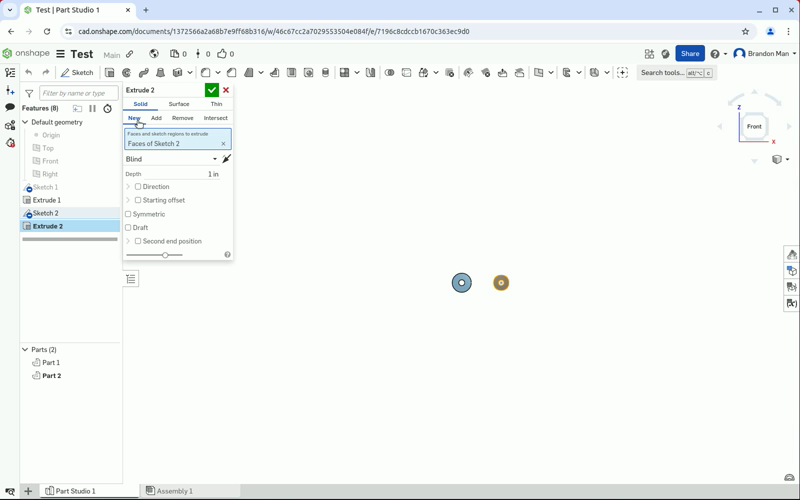
key(tab, 4)
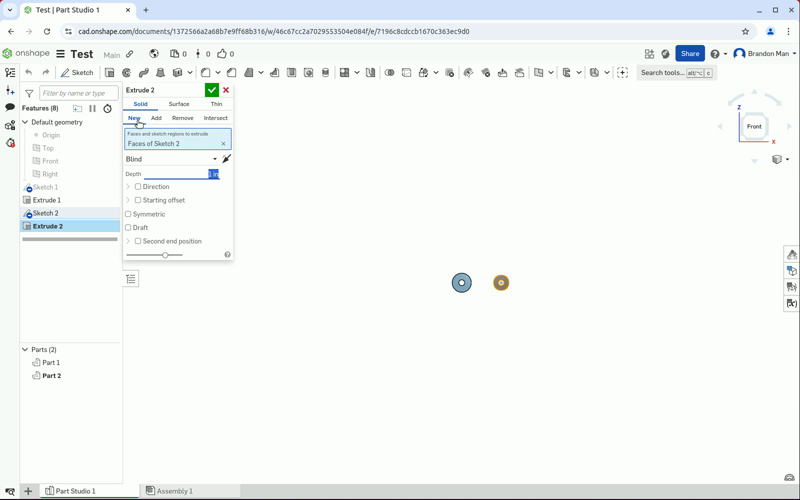
text(0.481)
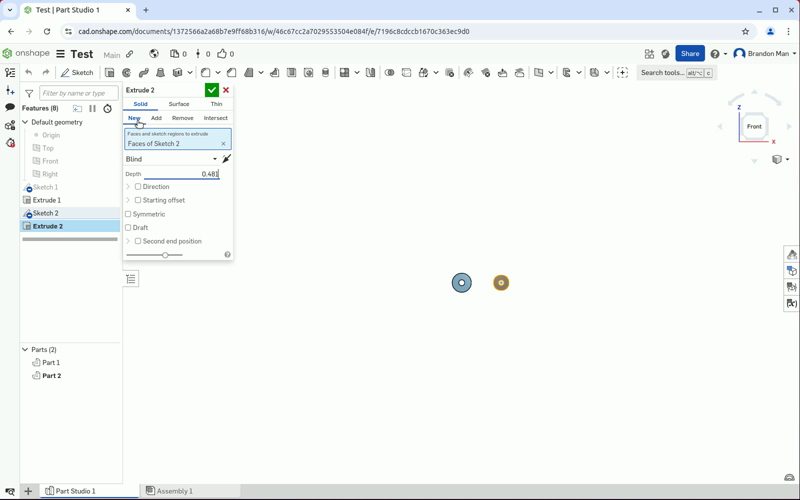
key(enter)
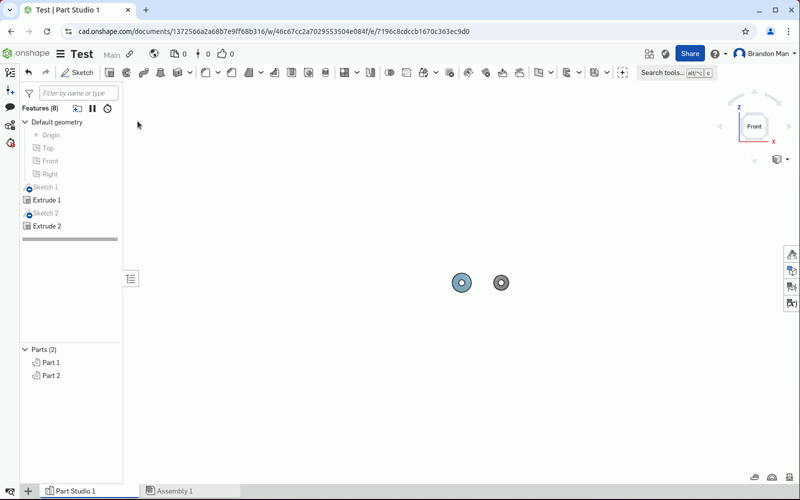
key(shift+h)
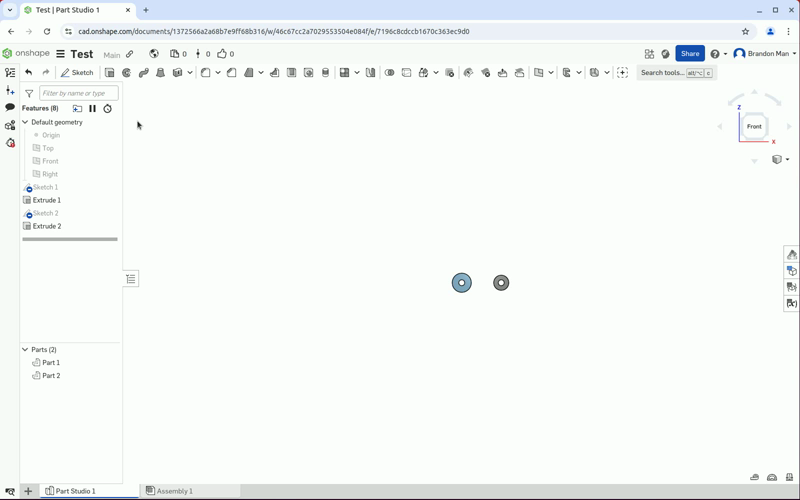
key(shift+h)
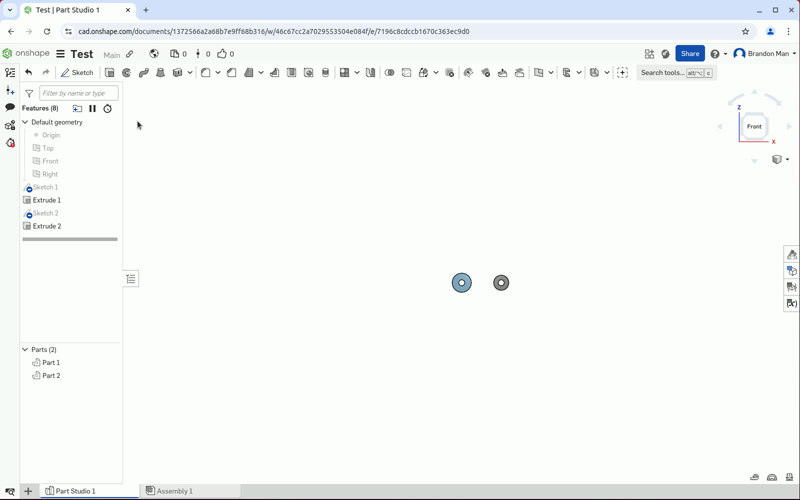
mouse_move(73, 189)
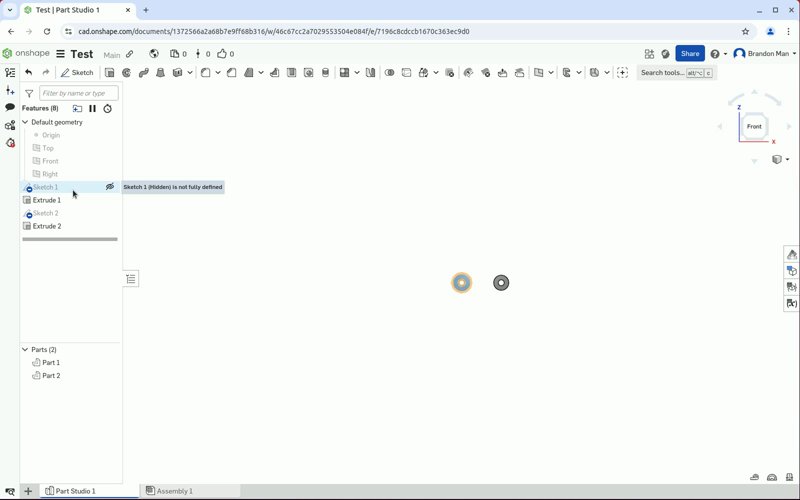
click(73, 189)
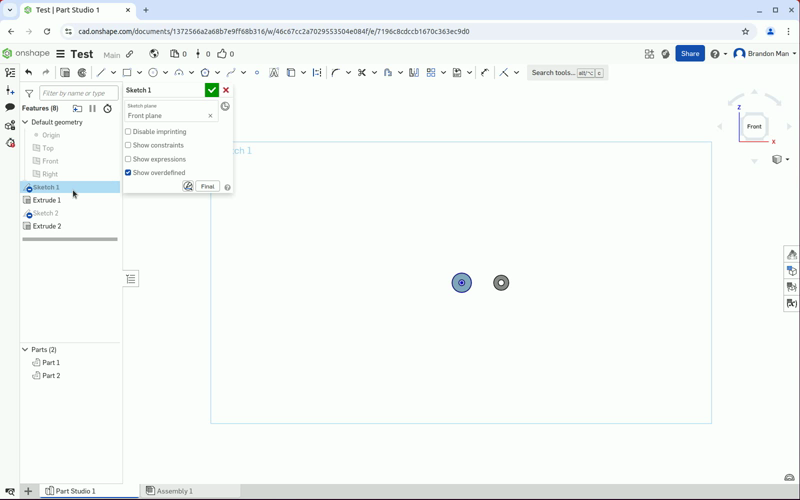
mouse_move(229, 92)
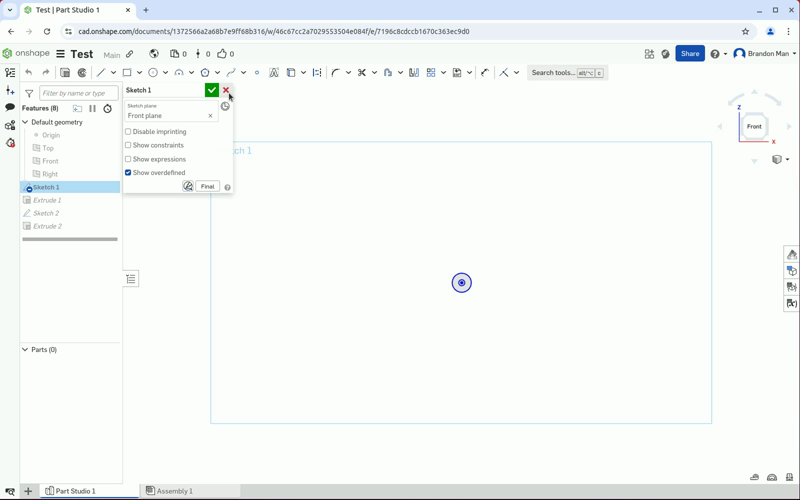
click(229, 92)
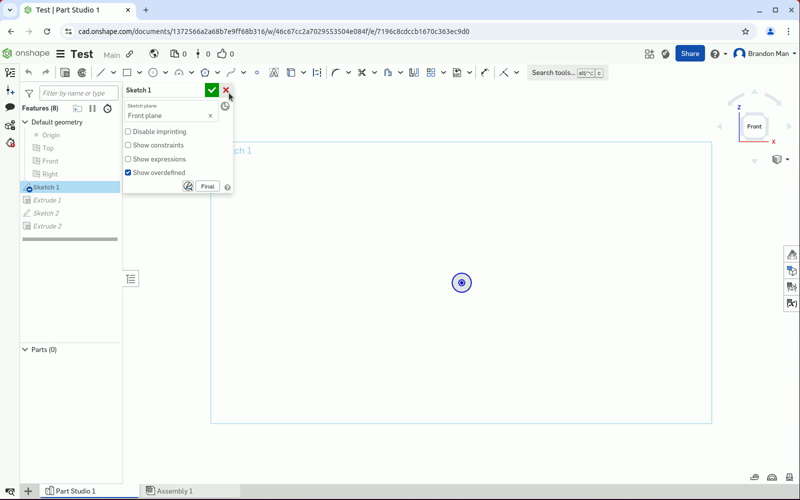
key(shift+s)
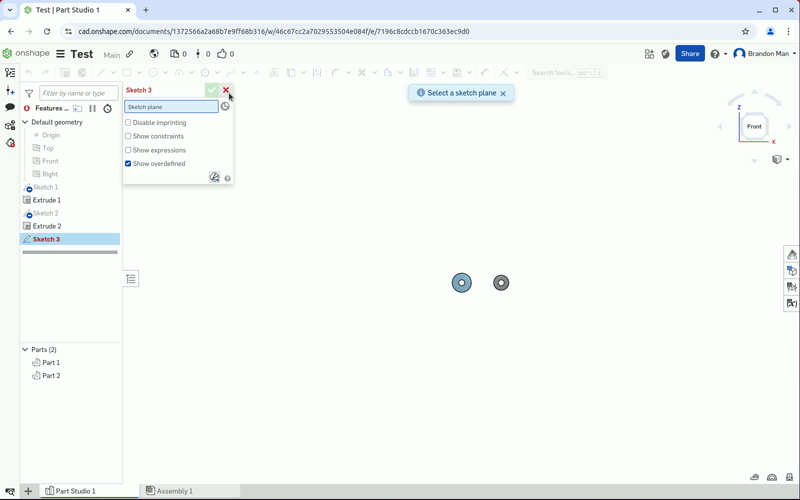
mouse_move(73, 163)
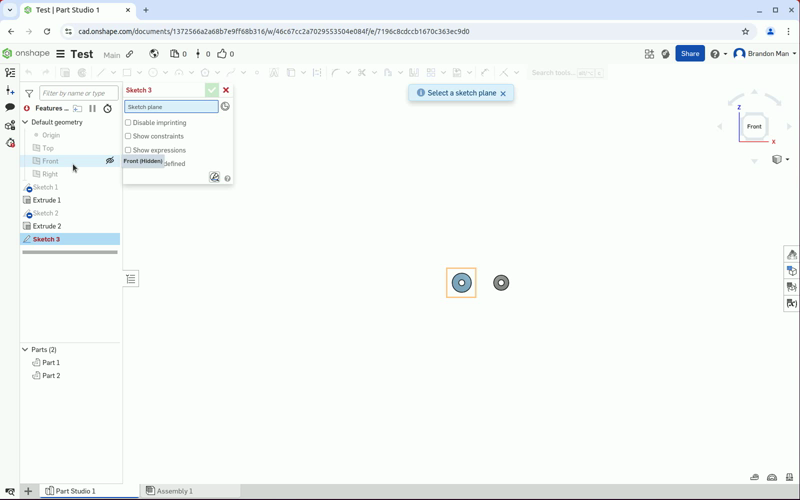
click(73, 163)
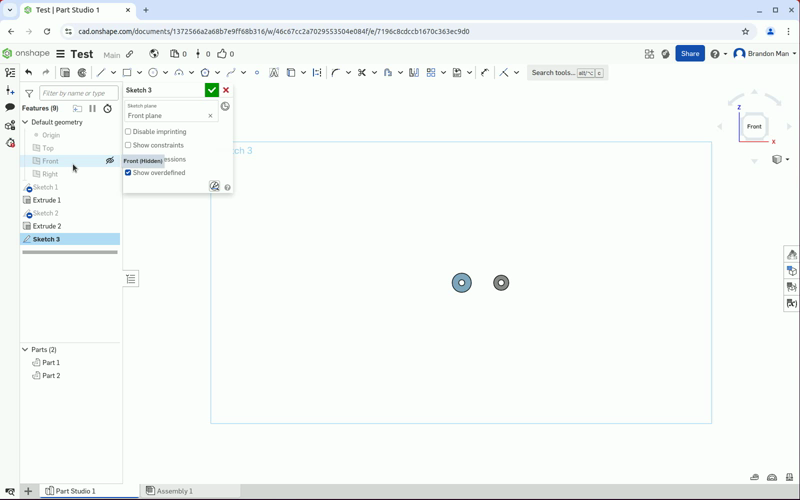
mouse_move(73, 352)
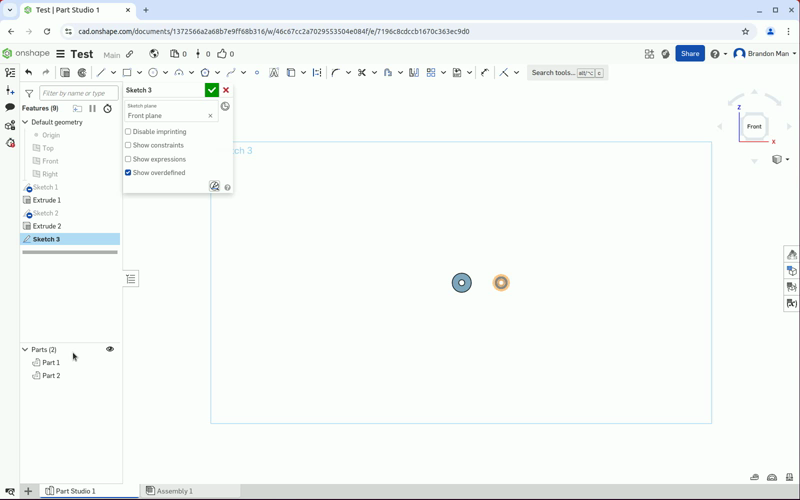
key(y)
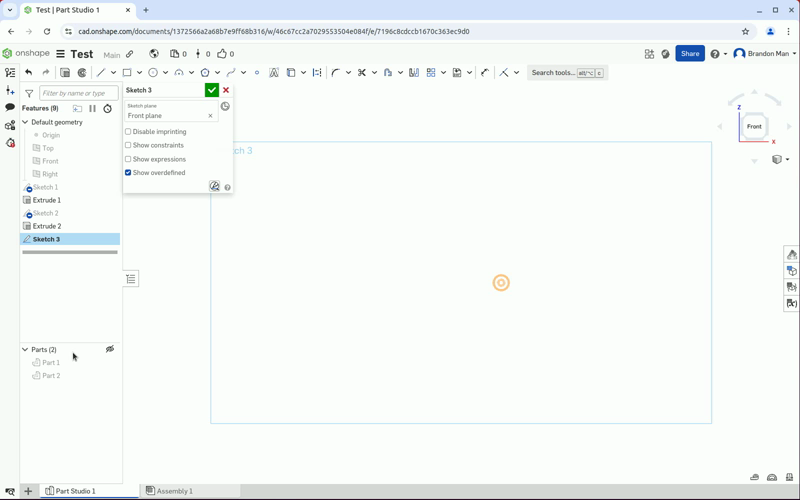
key(c)
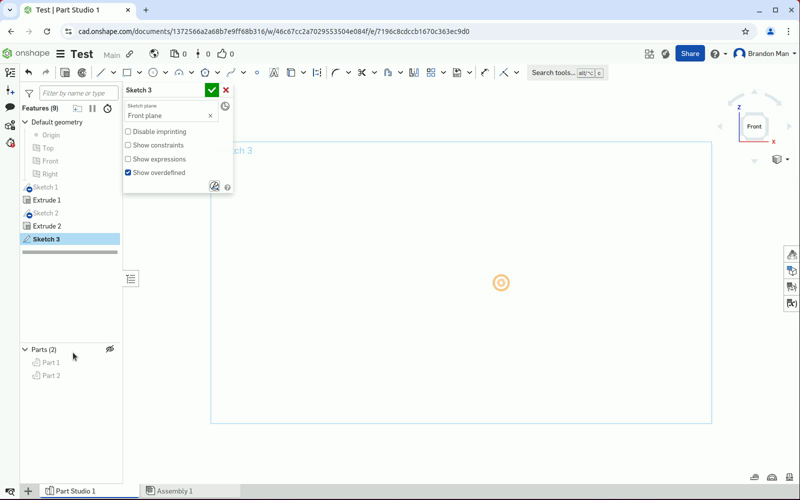
key_down(shift)
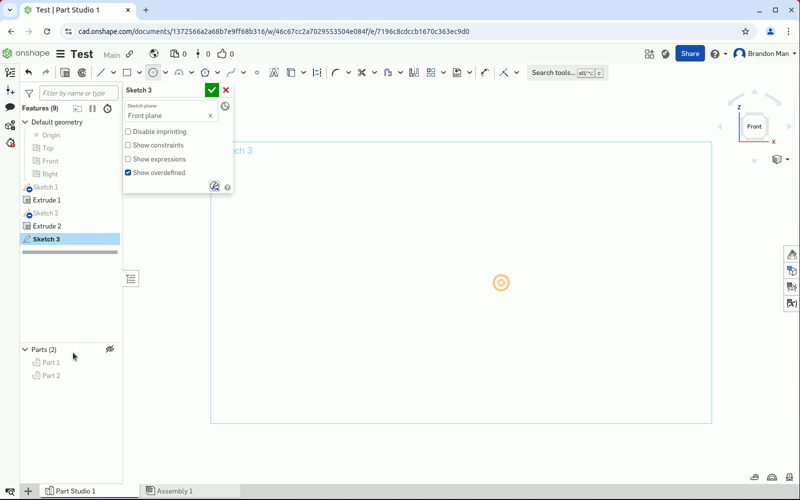
mouse_move(461, 178)
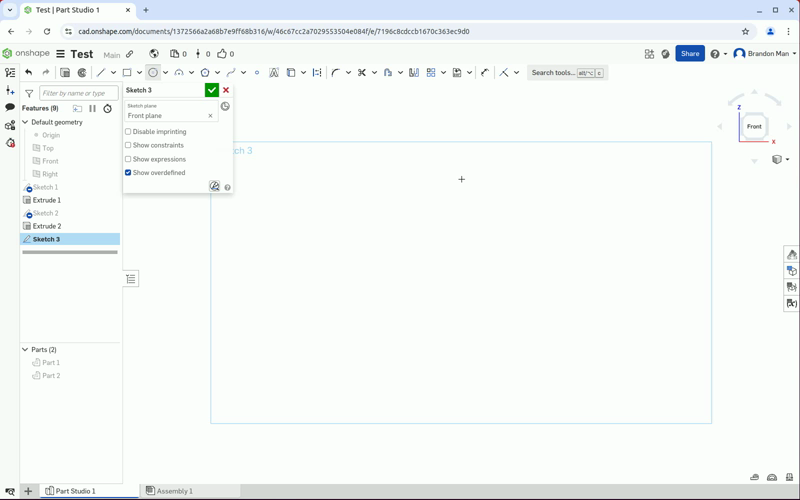
click(461, 178)
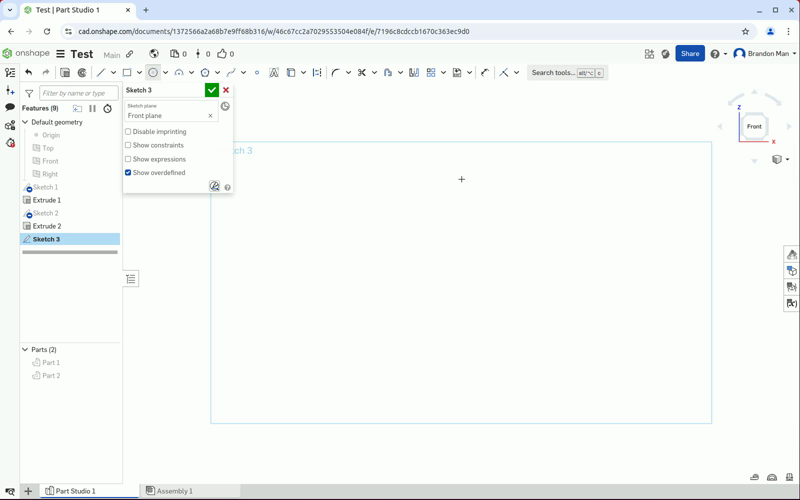
key_up(shift)
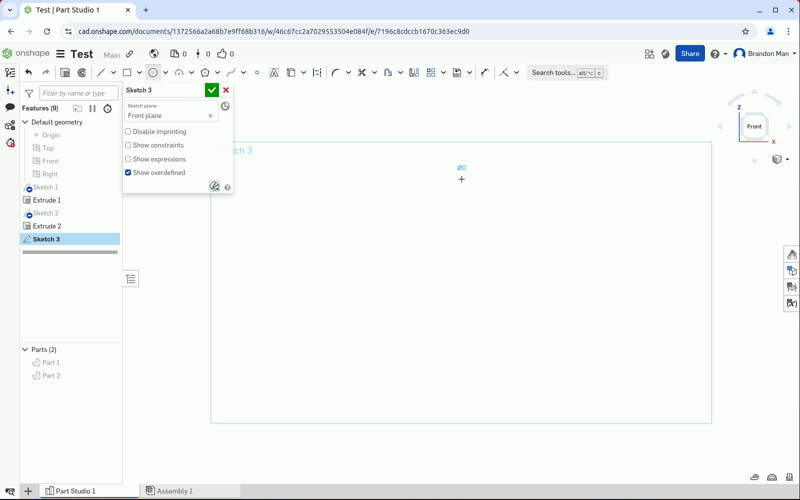
mouse_move(471, 178)
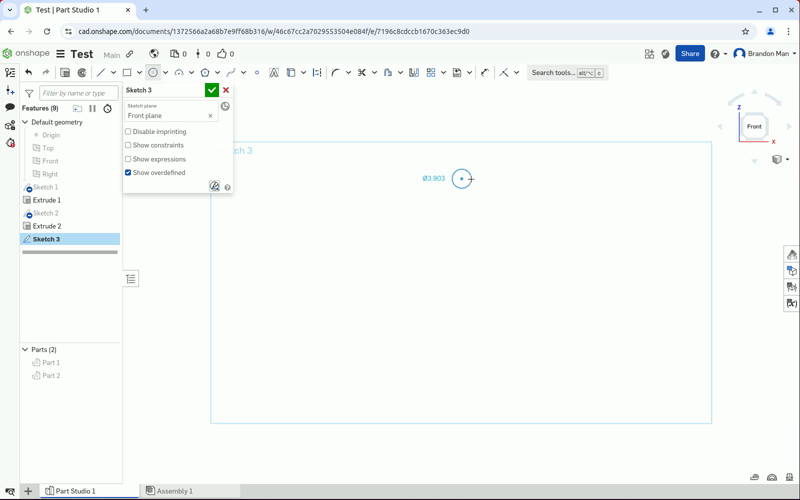
click(471, 178)
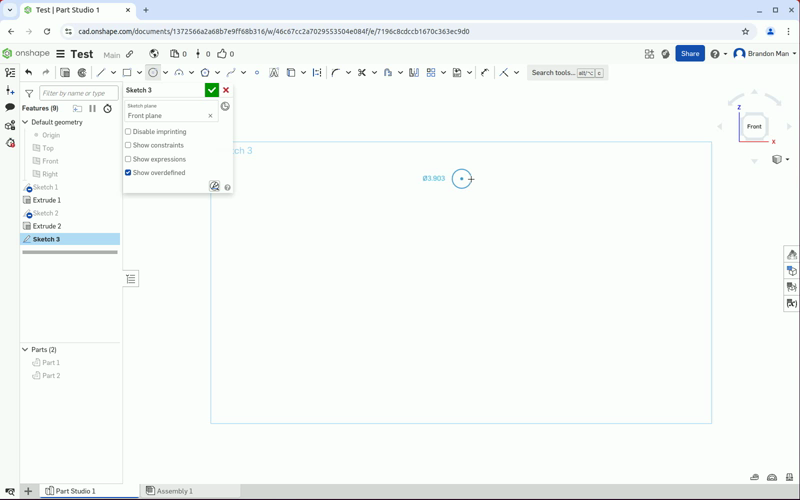
key(esc)
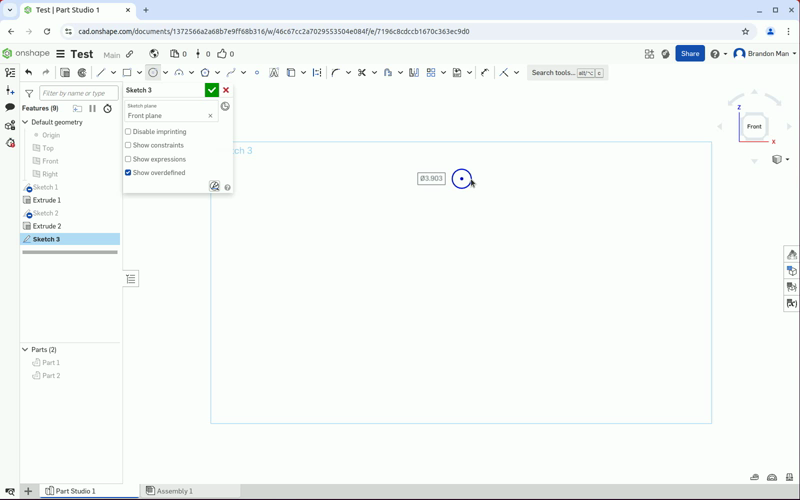
key(c)
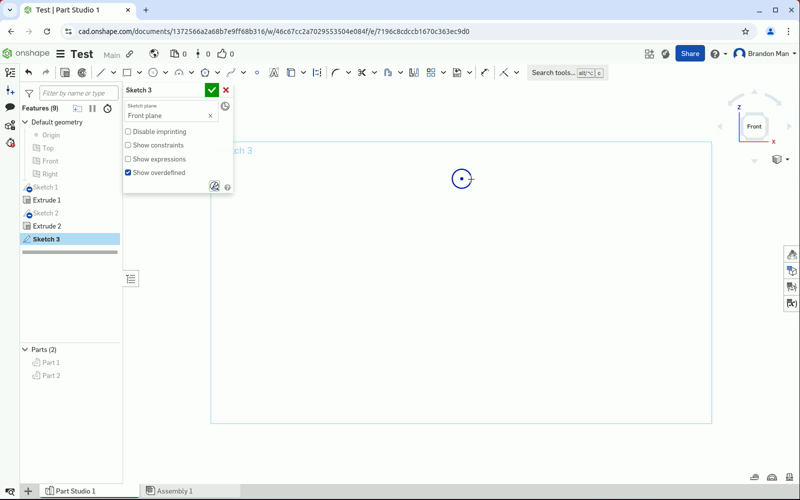
key_down(shift)
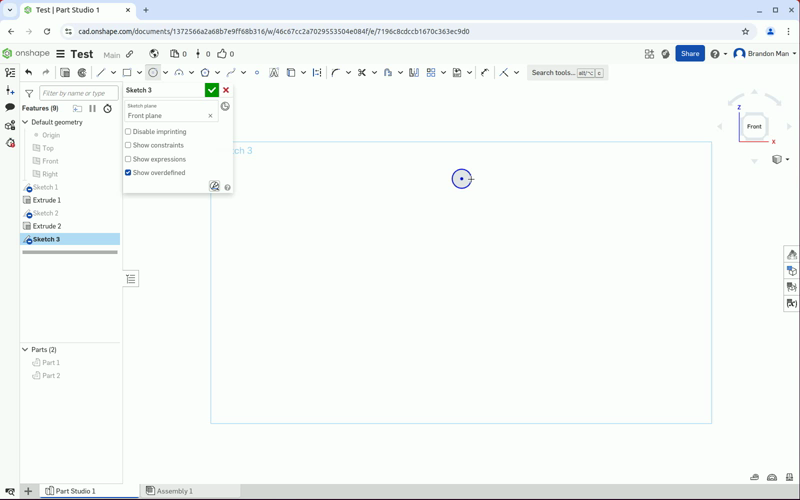
mouse_move(461, 178)
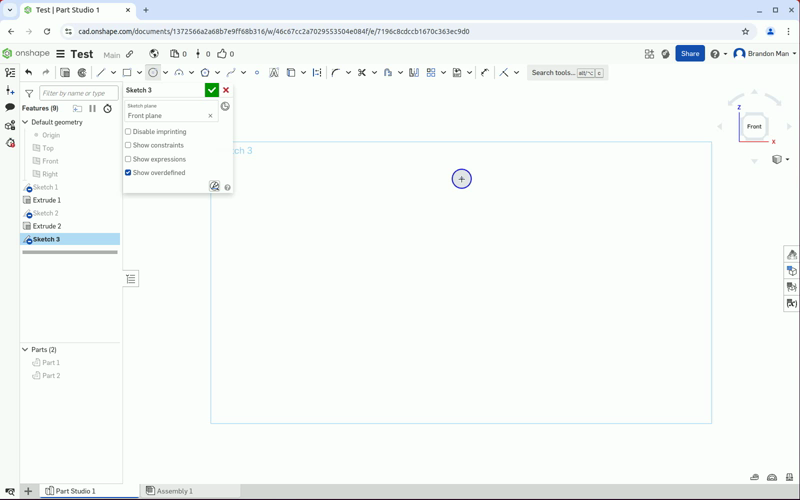
click(461, 178)
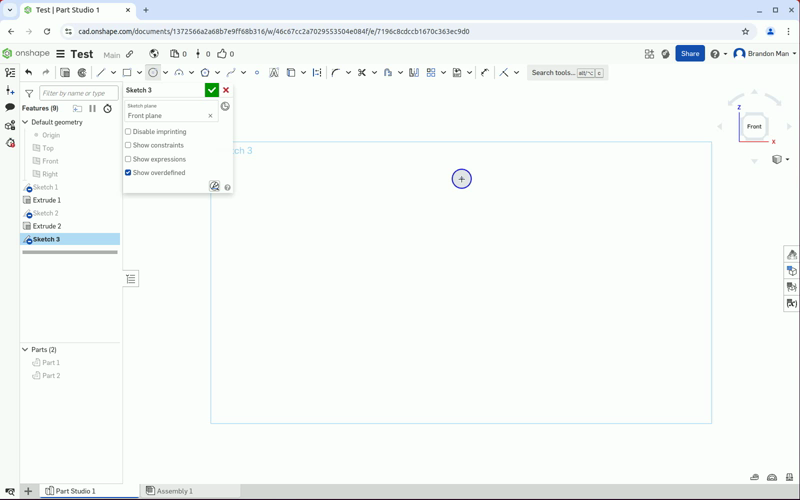
key_up(shift)
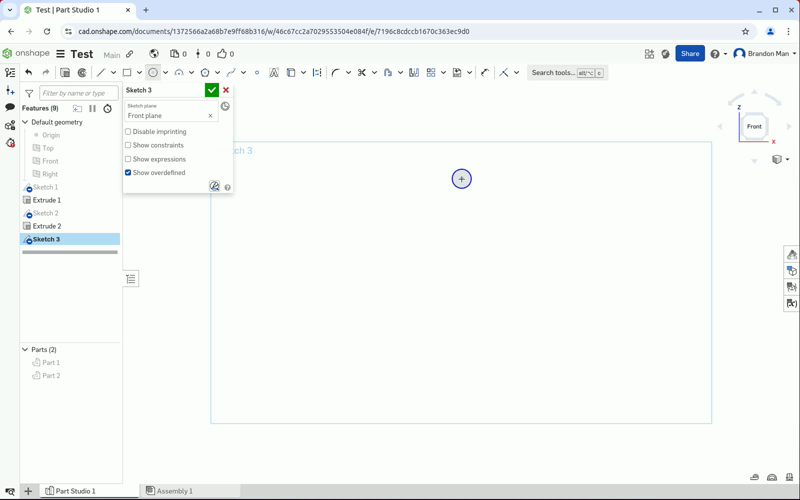
mouse_move(464, 178)
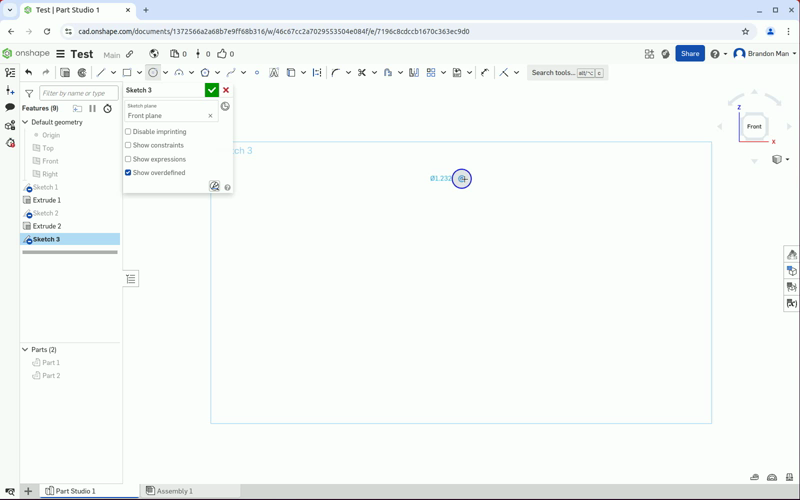
scroll(6)
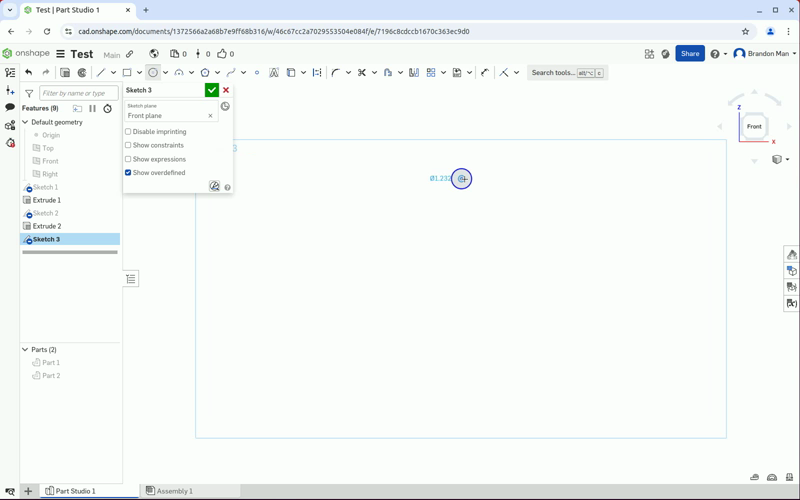
scroll(6)
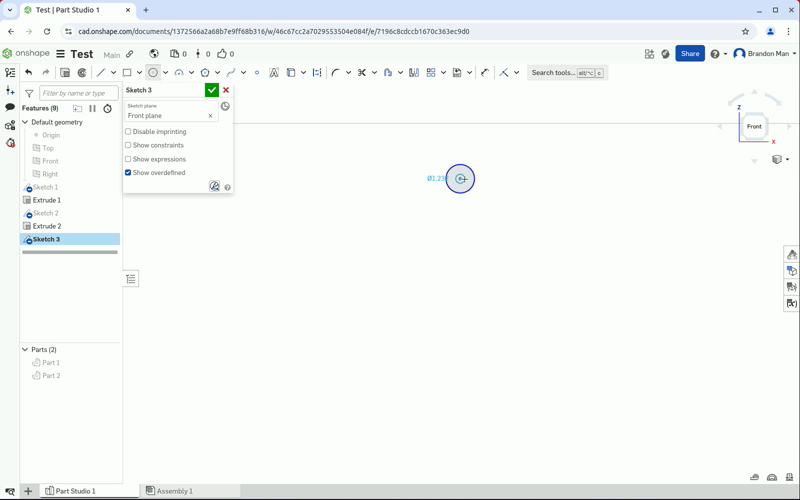
scroll(6)
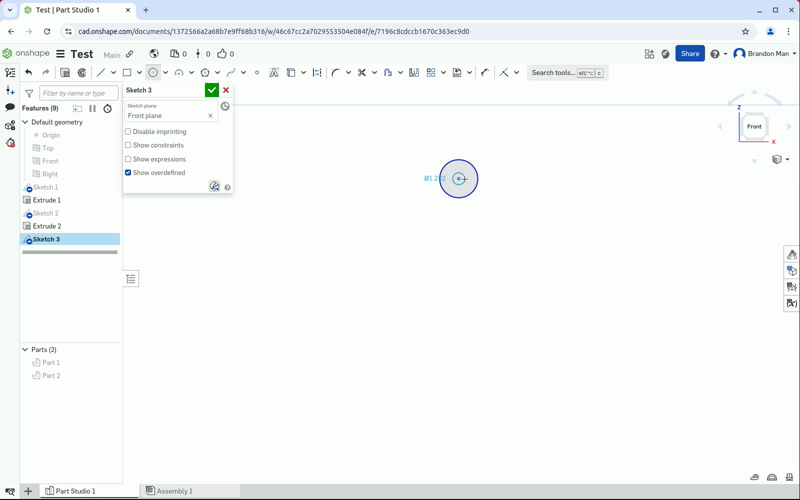
scroll(6)
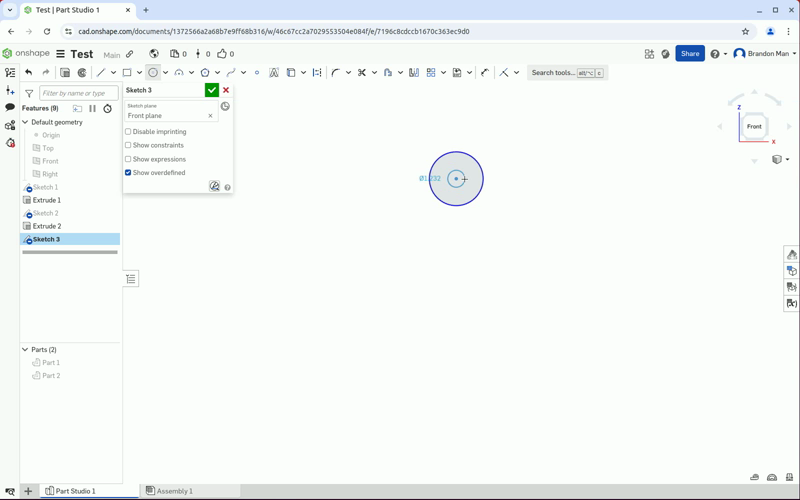
scroll(6)
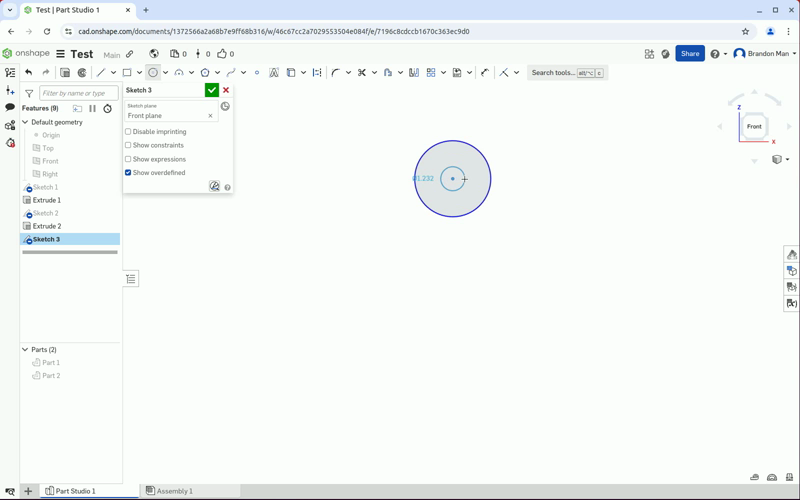
scroll(6)
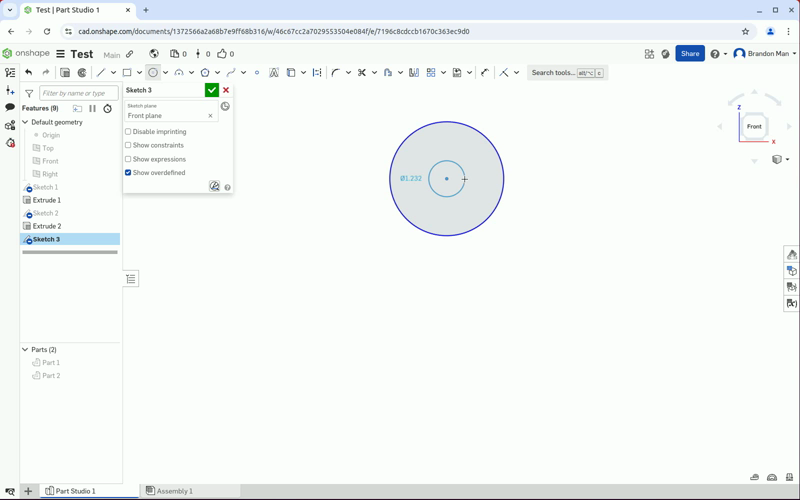
scroll(6)
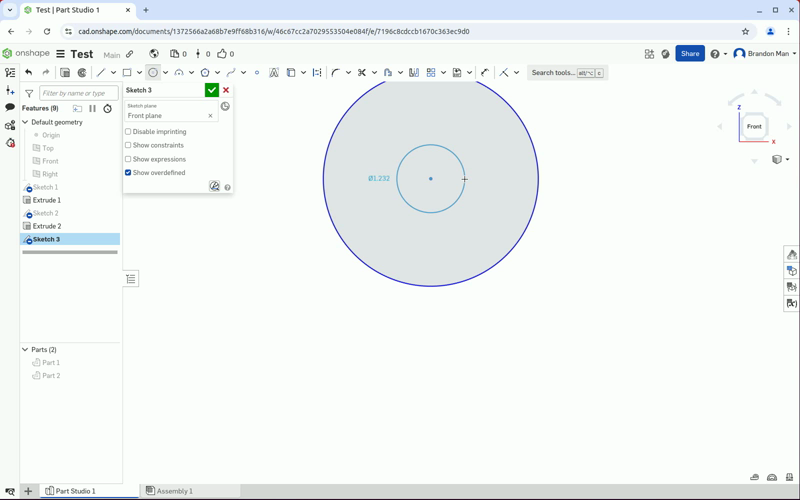
click(464, 178)
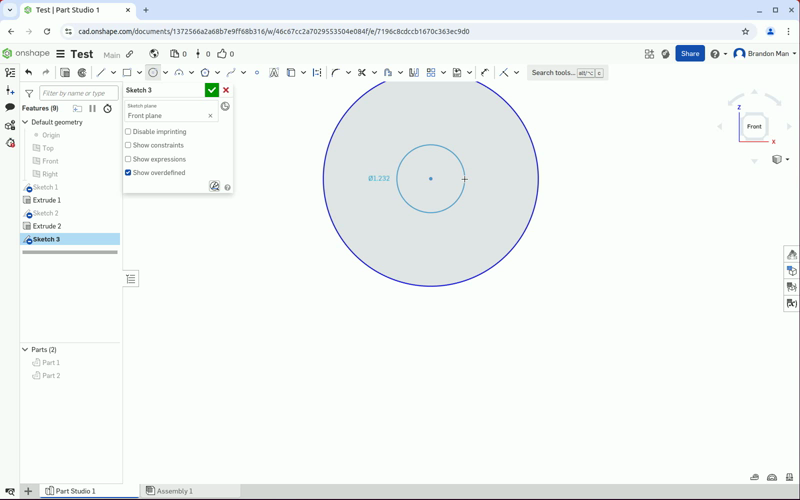
scroll(-6)
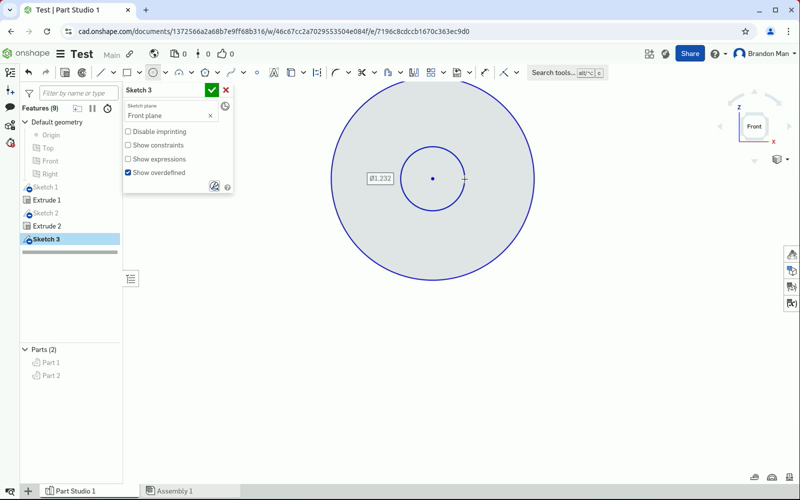
scroll(-6)
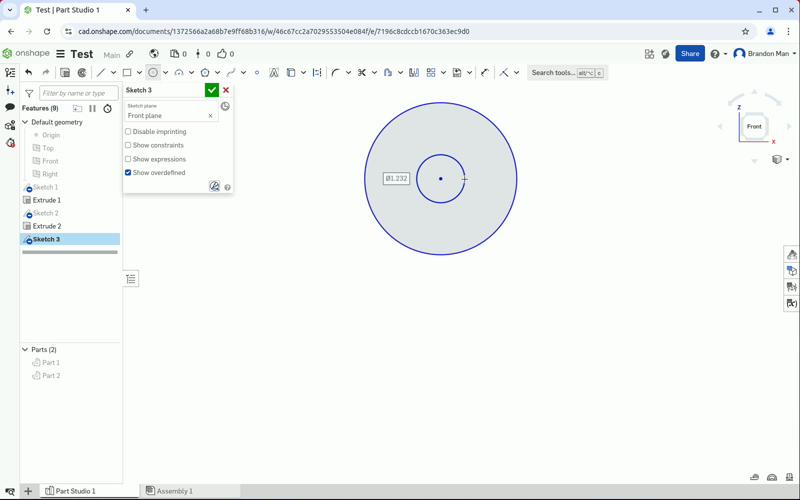
scroll(-6)
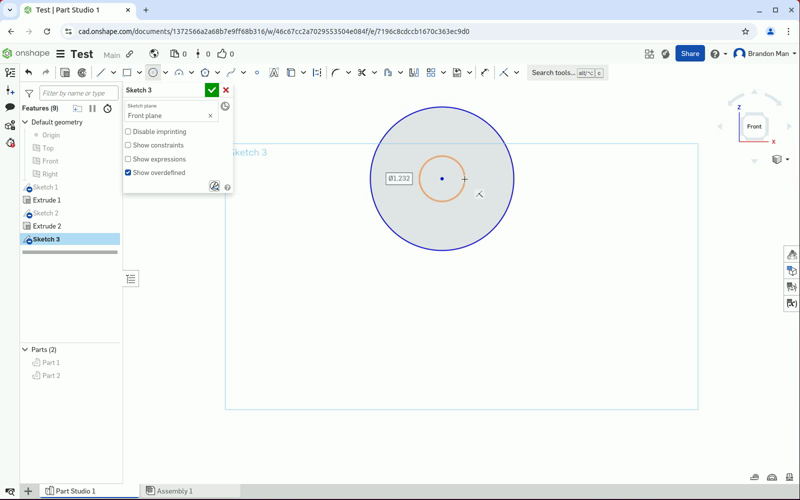
scroll(-6)
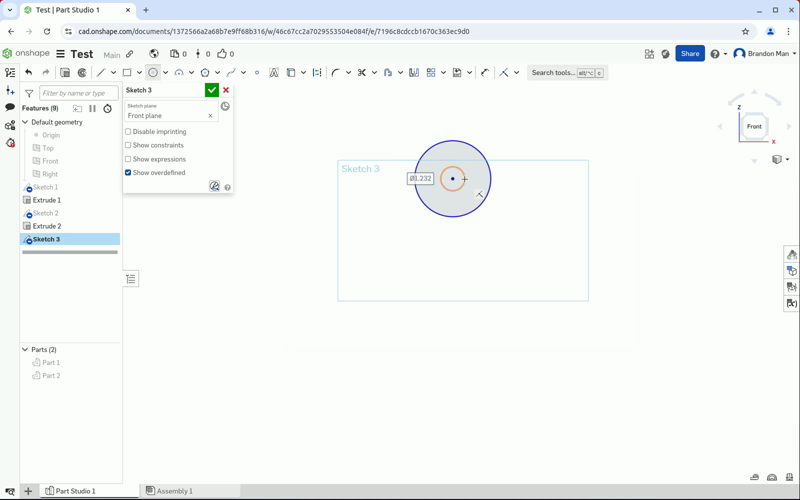
scroll(-6)
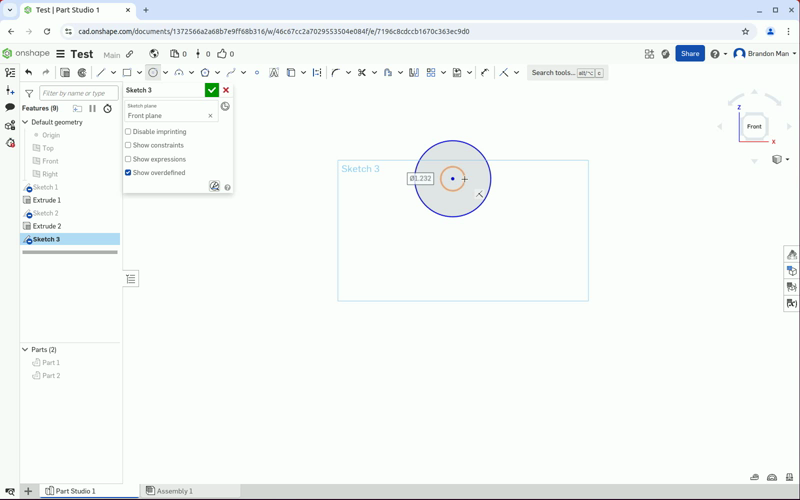
scroll(-6)
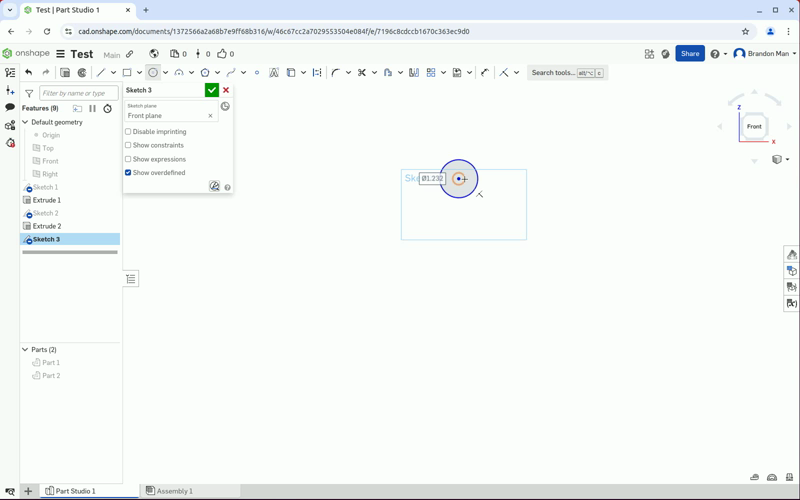
scroll(-6)
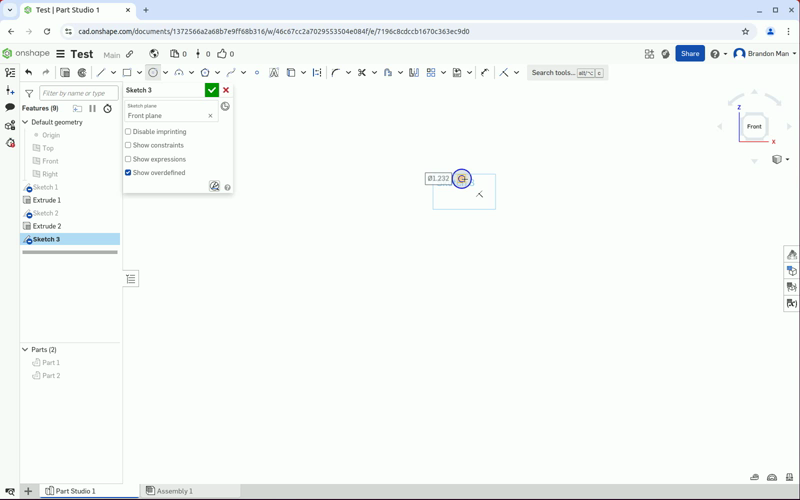
key(esc)
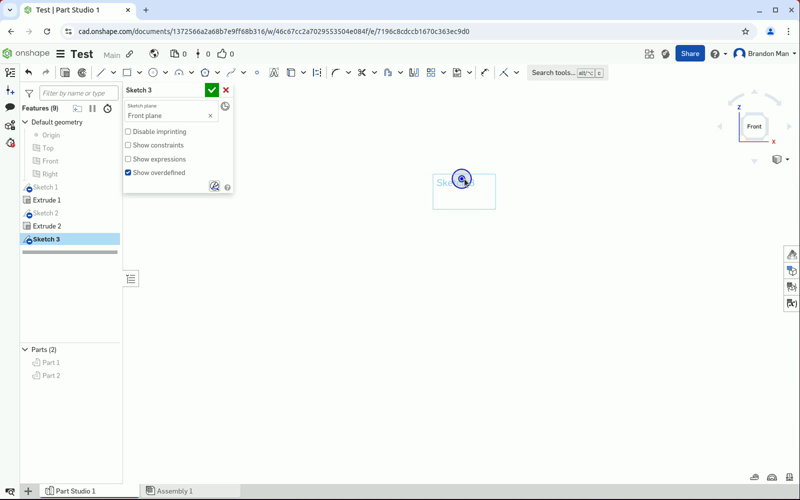
mouse_move(467, 175)
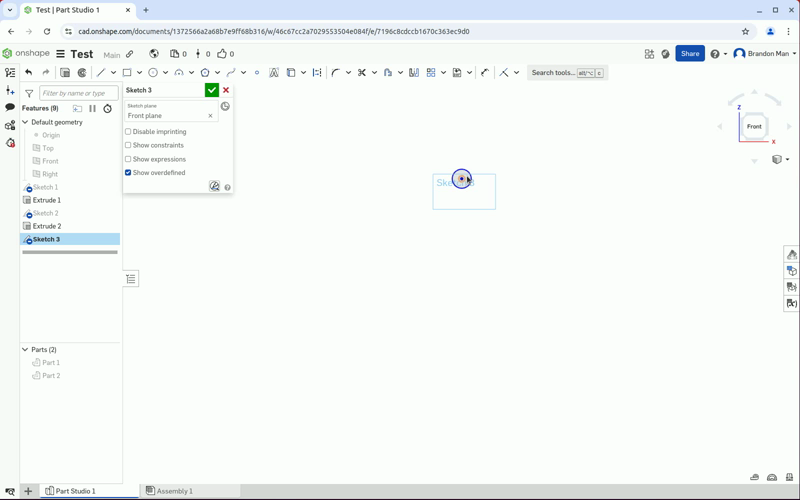
scroll(6)
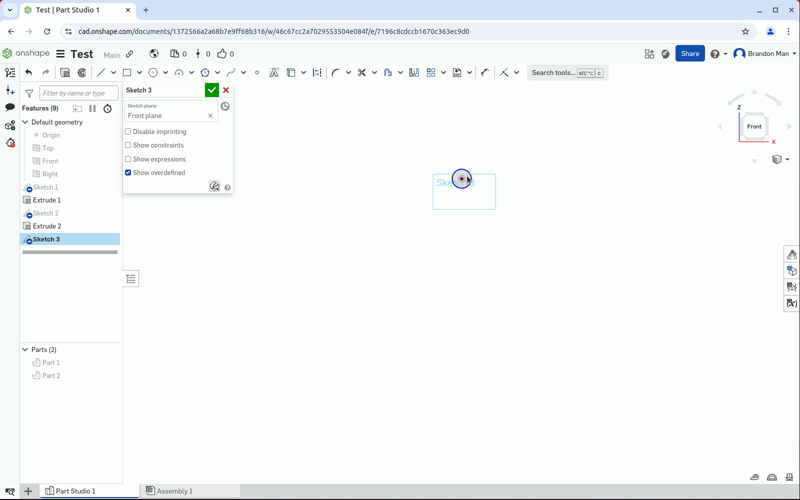
scroll(6)
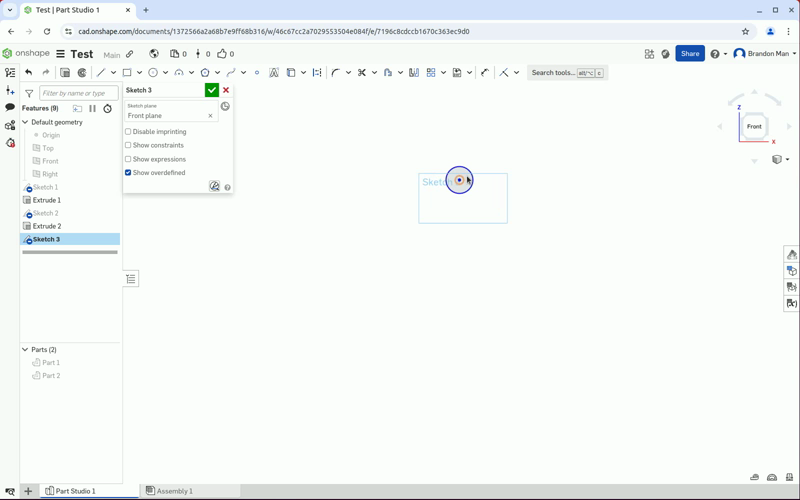
scroll(6)
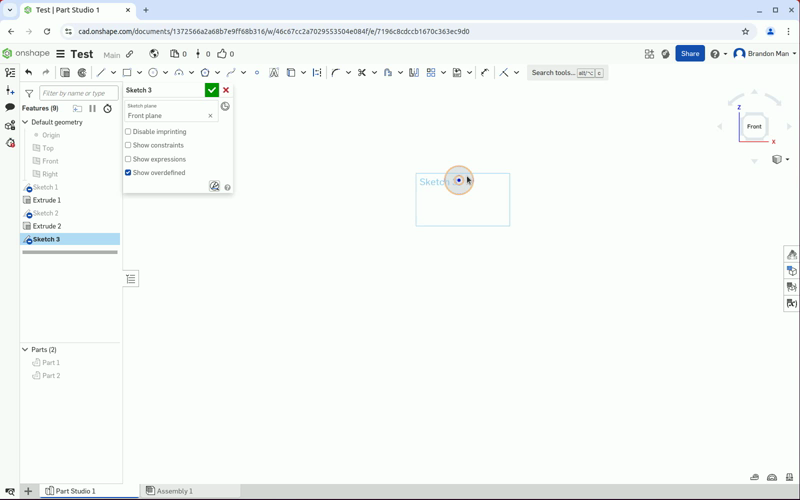
scroll(6)
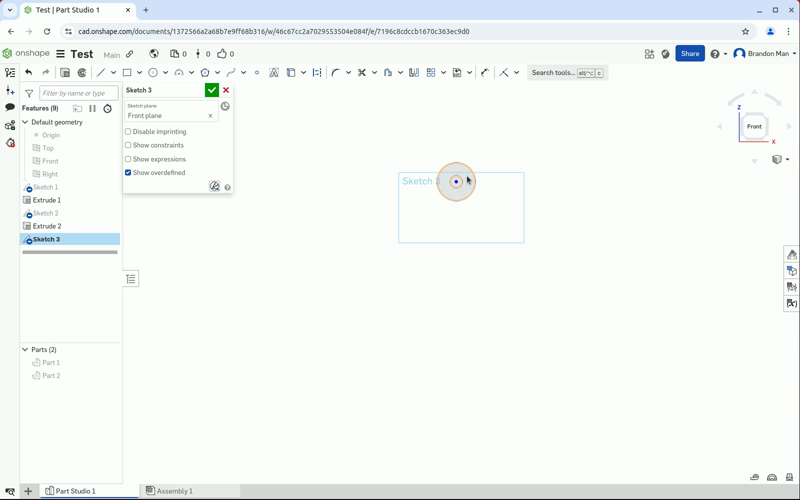
scroll(6)
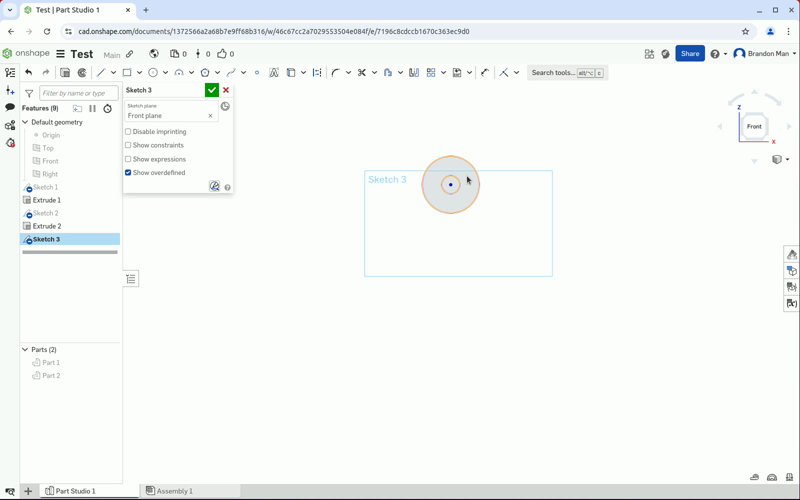
scroll(6)
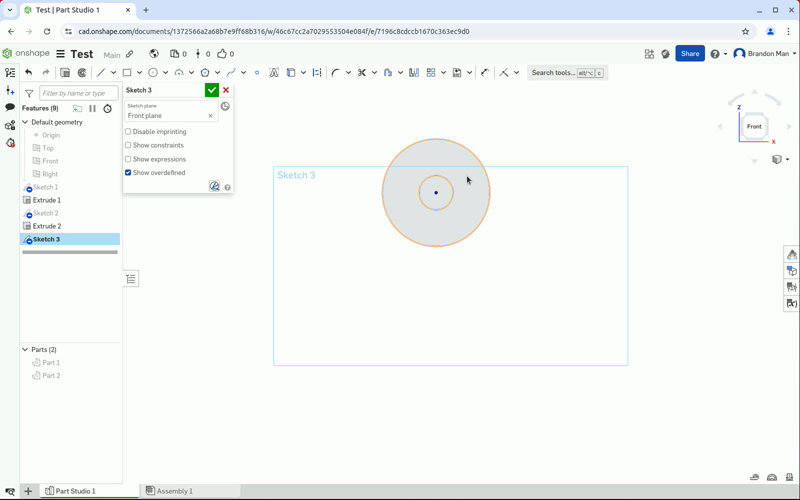
scroll(6)
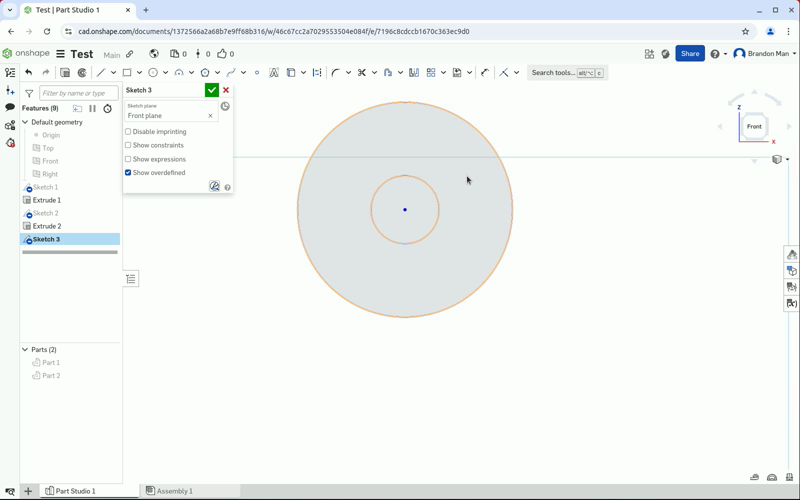
click(467, 175)
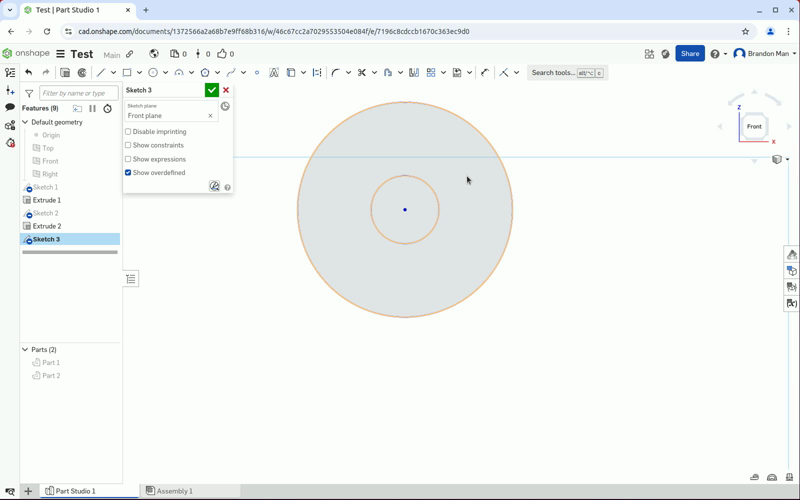
scroll(-6)
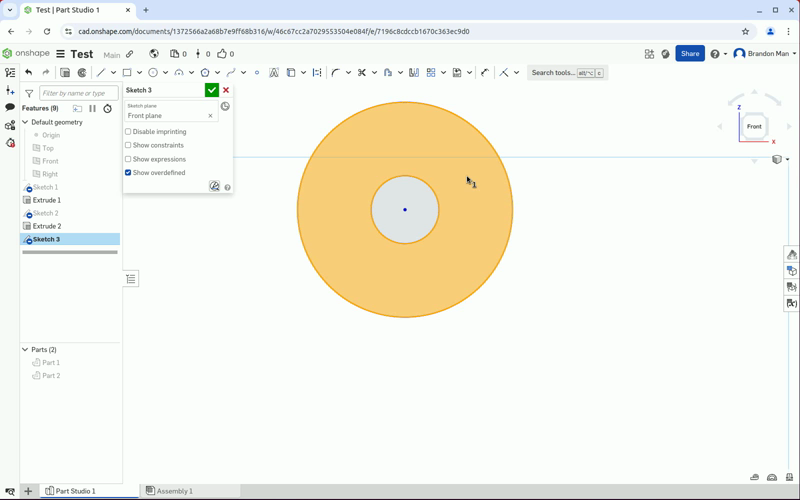
scroll(-6)
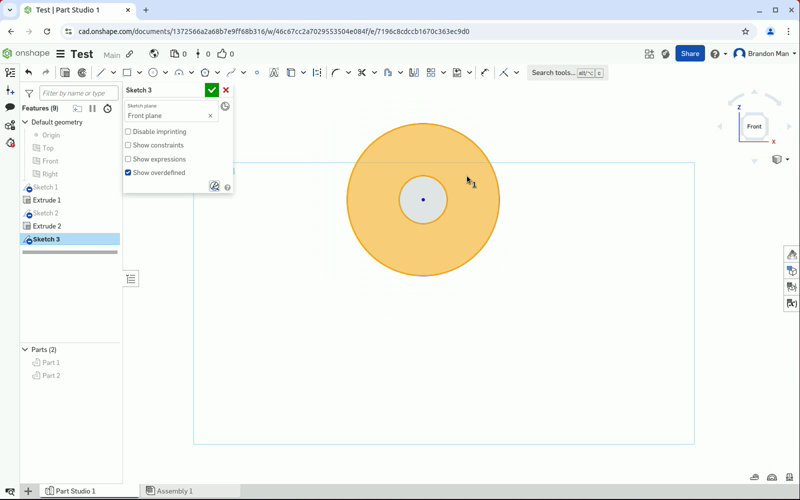
scroll(-6)
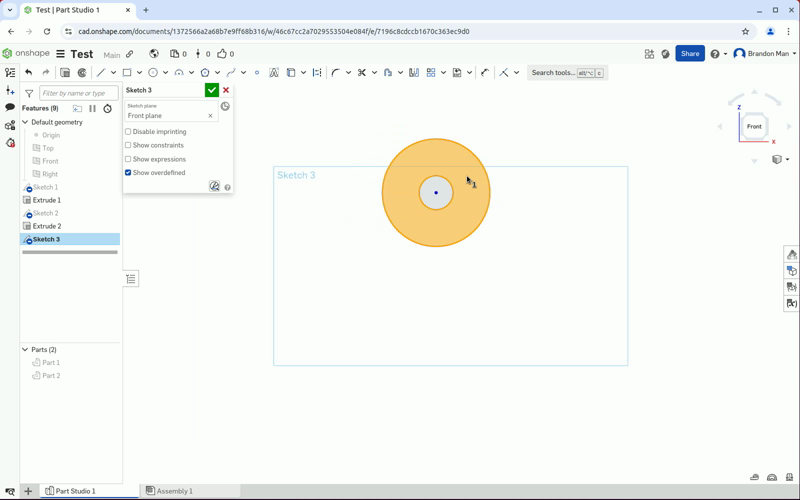
scroll(-6)
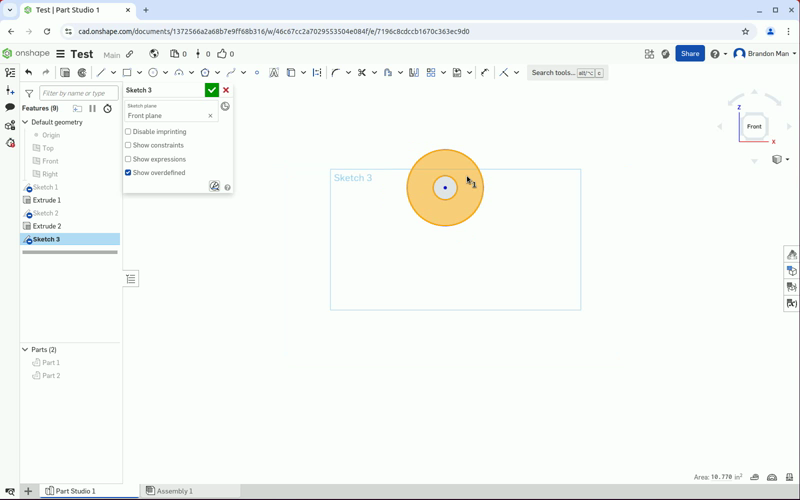
scroll(-6)
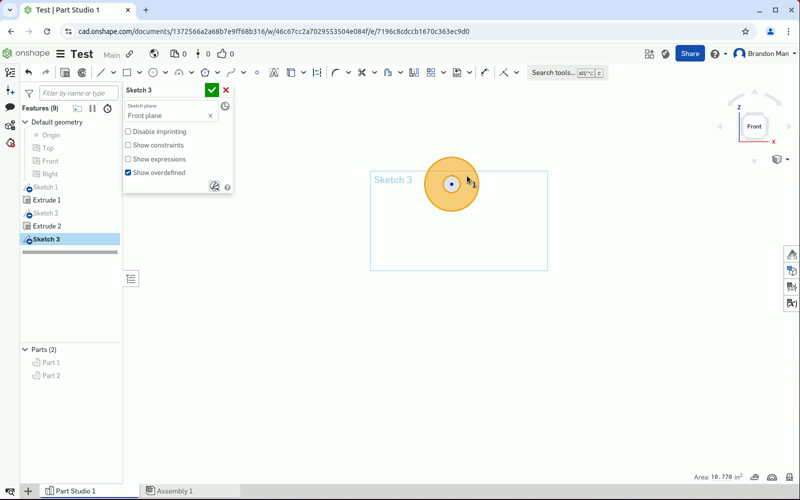
scroll(-6)
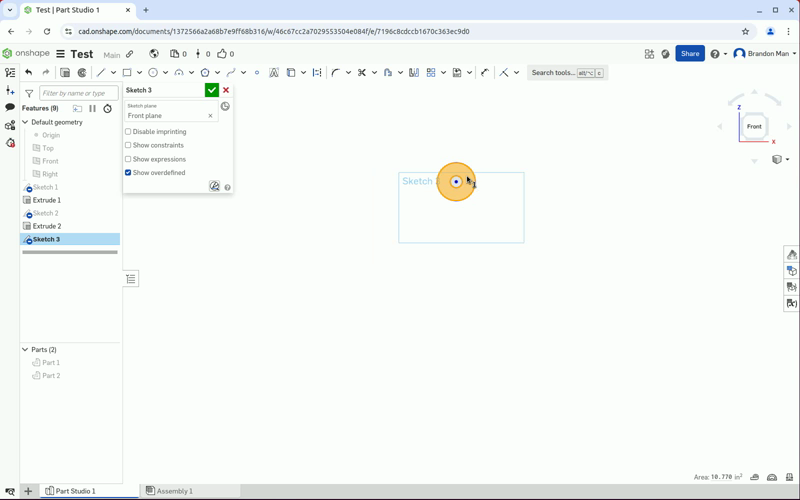
scroll(-6)
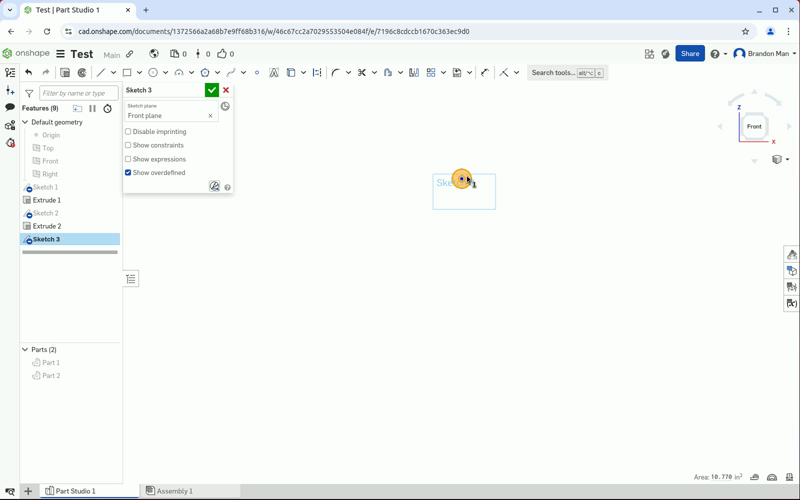
mouse_move(73, 352)
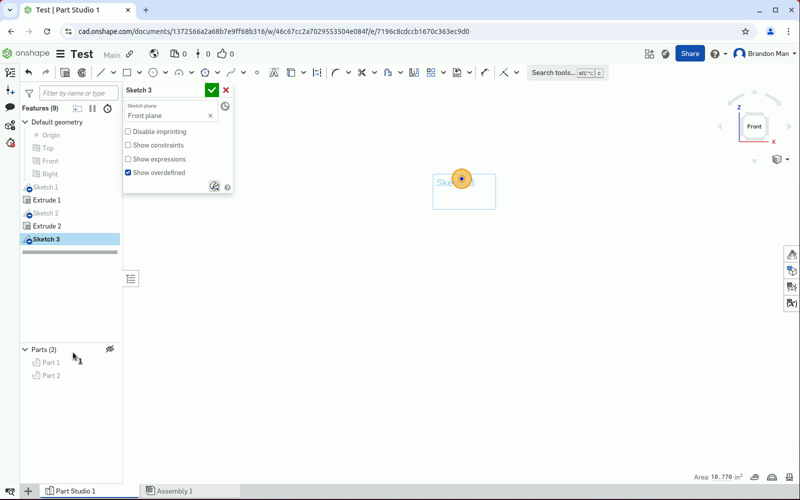
key(shift+y)
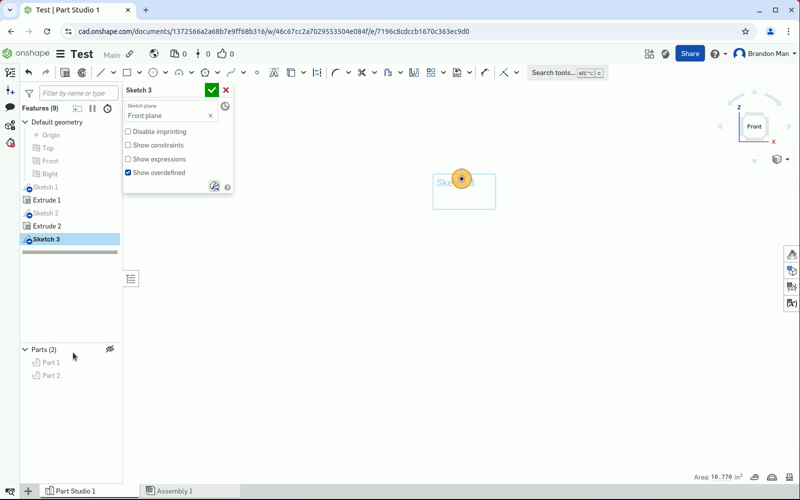
key(shift+e)
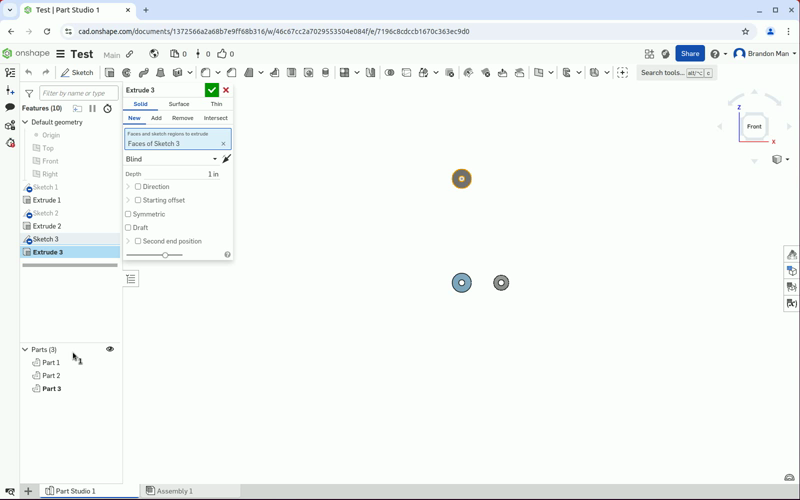
mouse_move(143, 106)
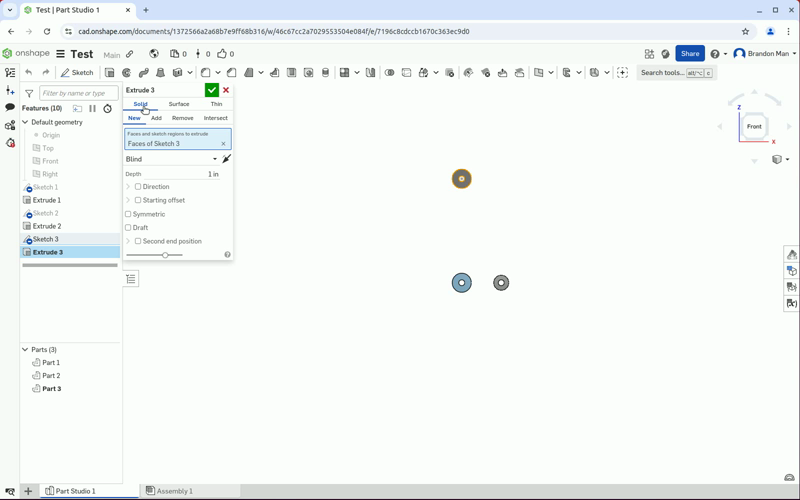
click(143, 106)
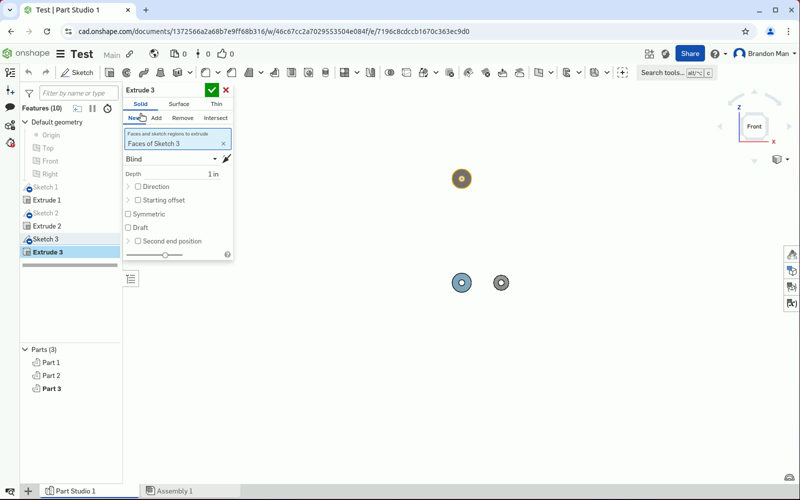
mouse_move(137, 120)
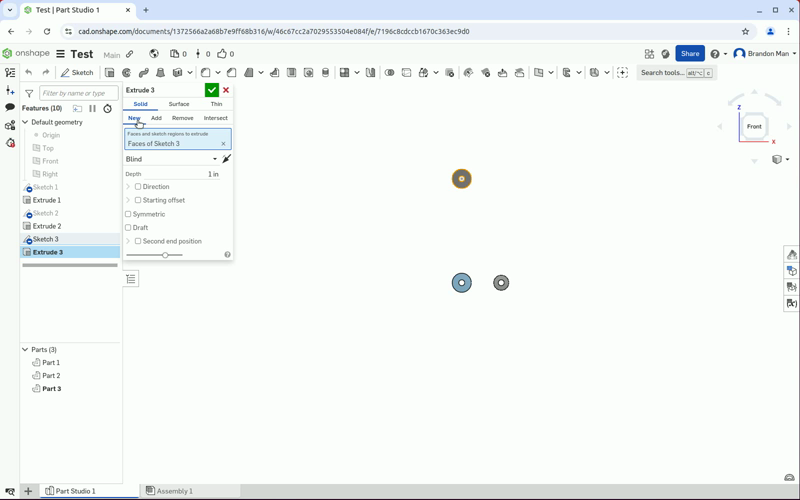
click(137, 120)
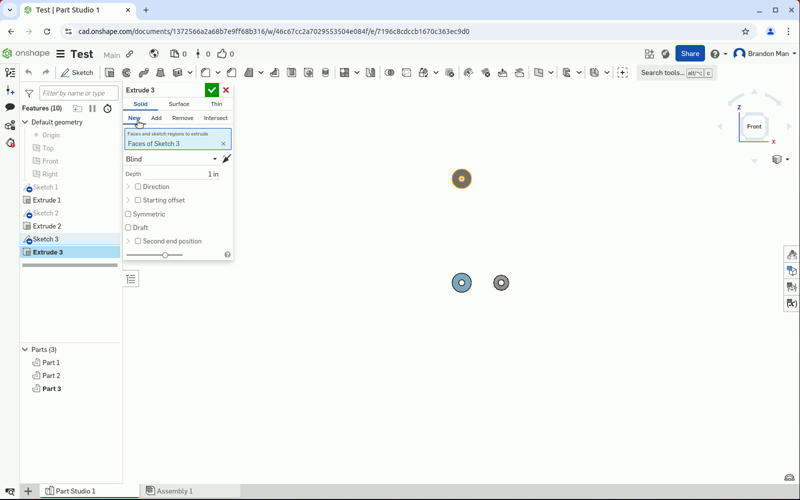
key(tab, 4)
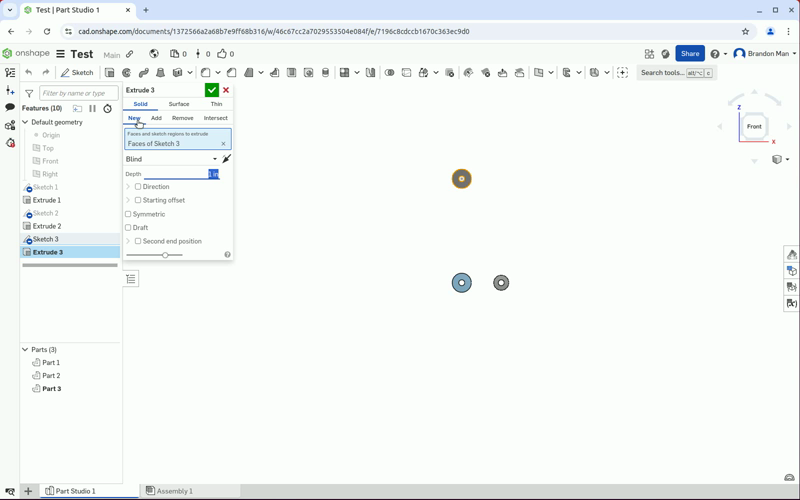
text(0.481)
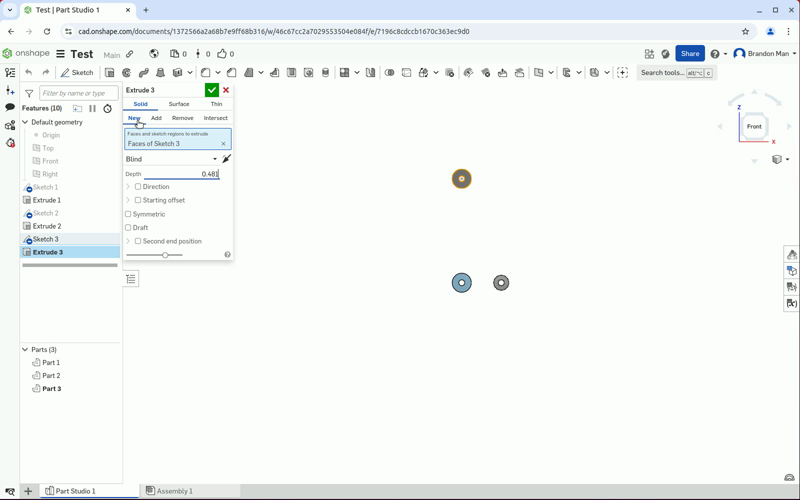
key(enter)
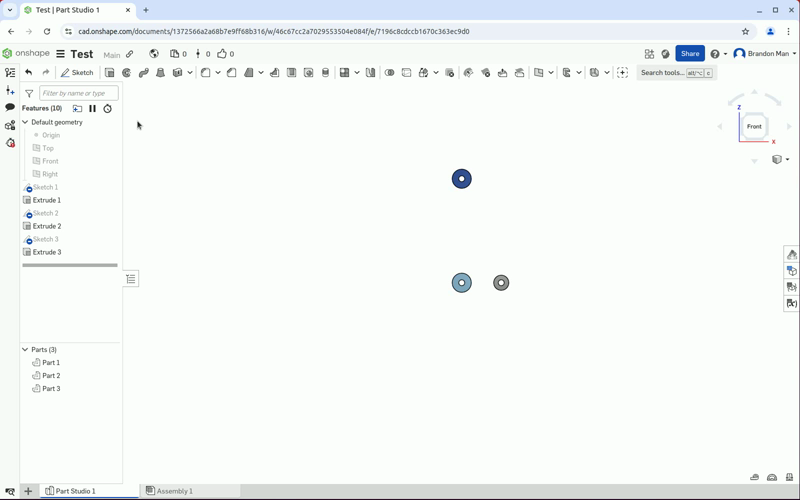
key(shift+h)
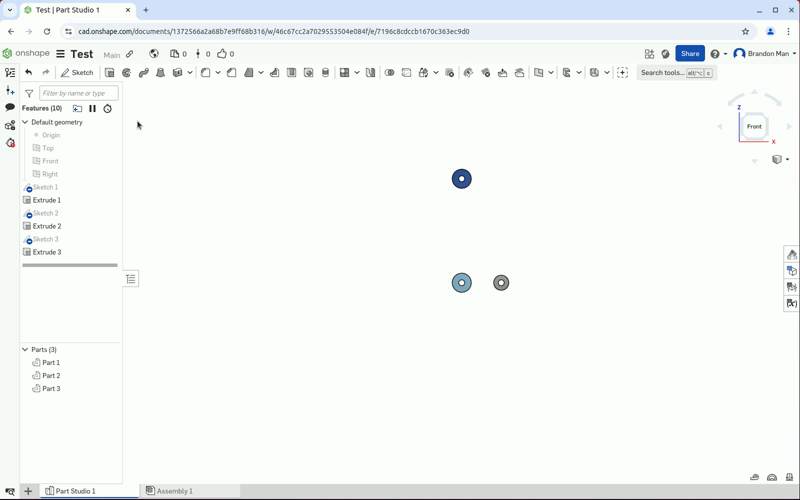
key(shift+h)
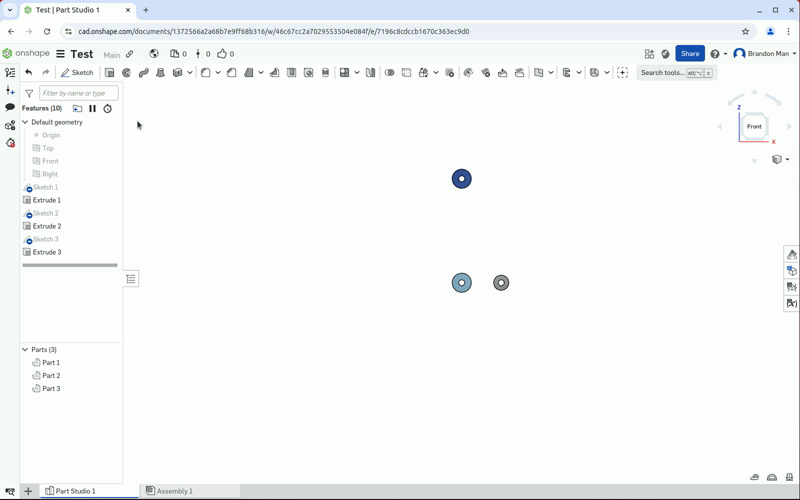
mouse_move(73, 189)
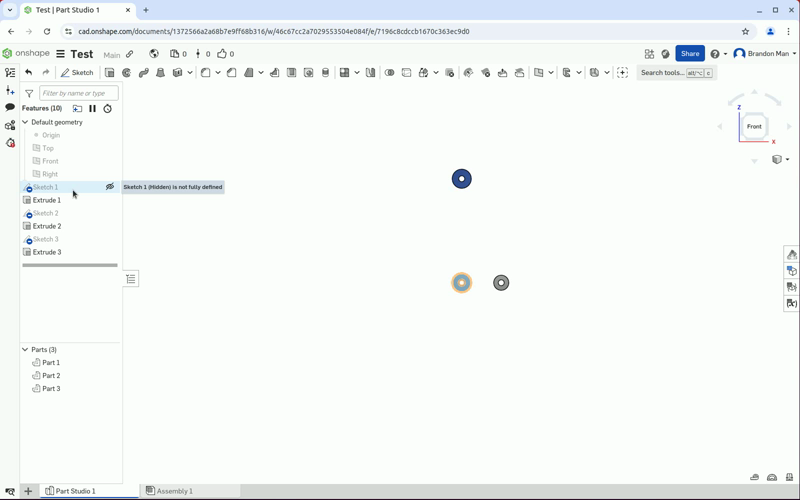
click(73, 189)
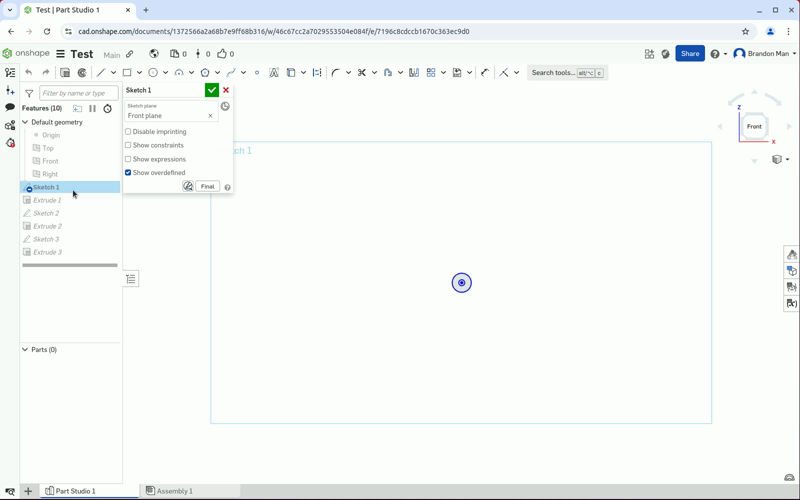
mouse_move(229, 92)
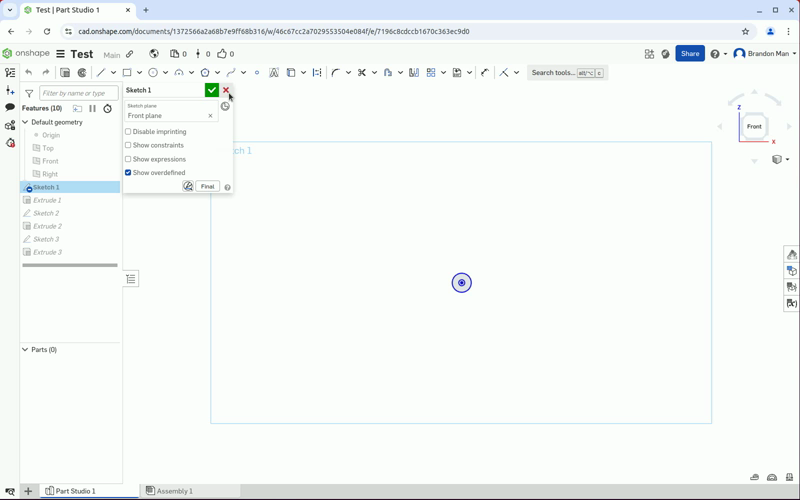
click(229, 92)
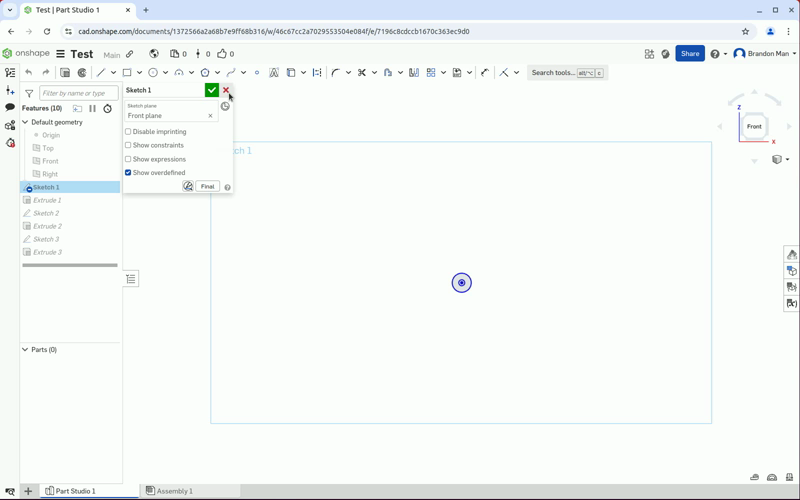
key(shift+s)
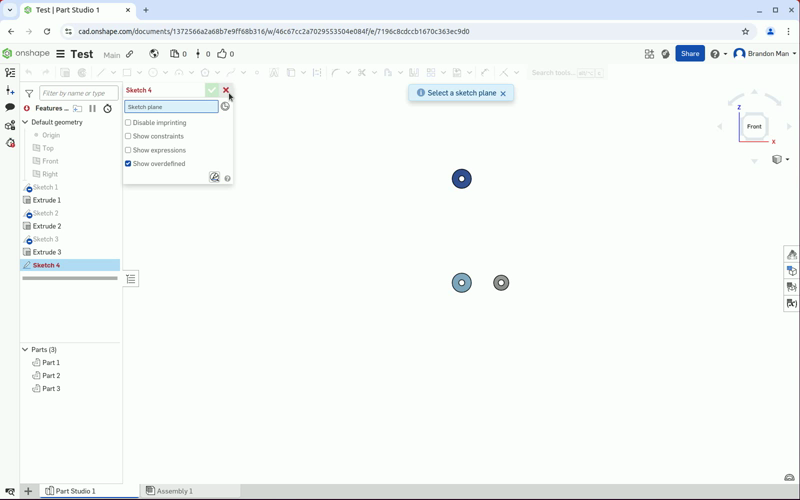
mouse_move(73, 163)
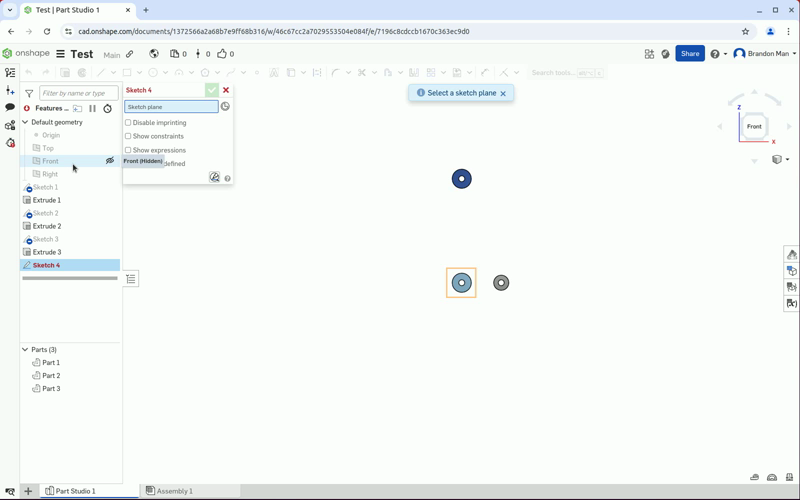
click(73, 163)
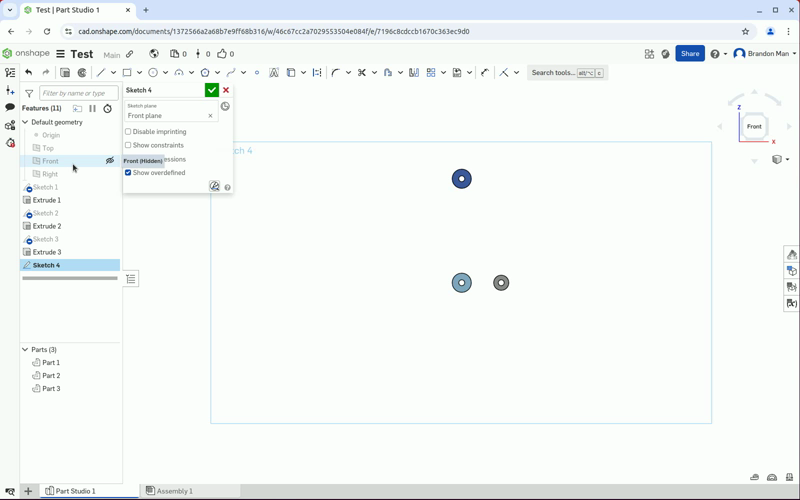
mouse_move(73, 352)
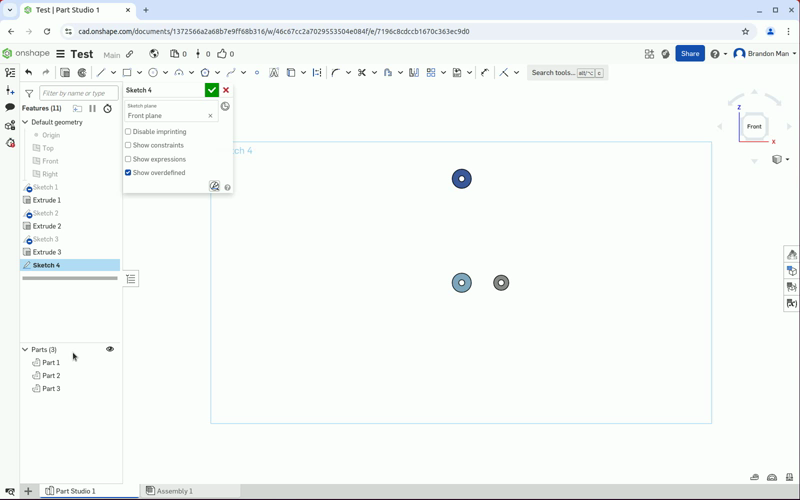
key(y)
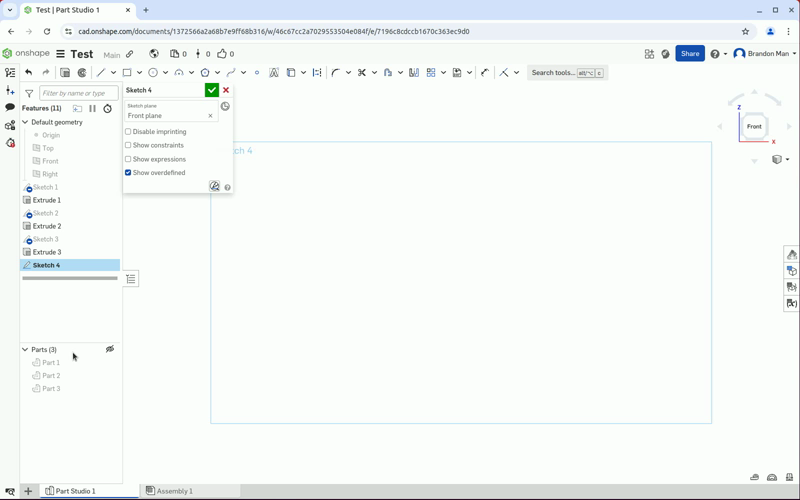
key(l)
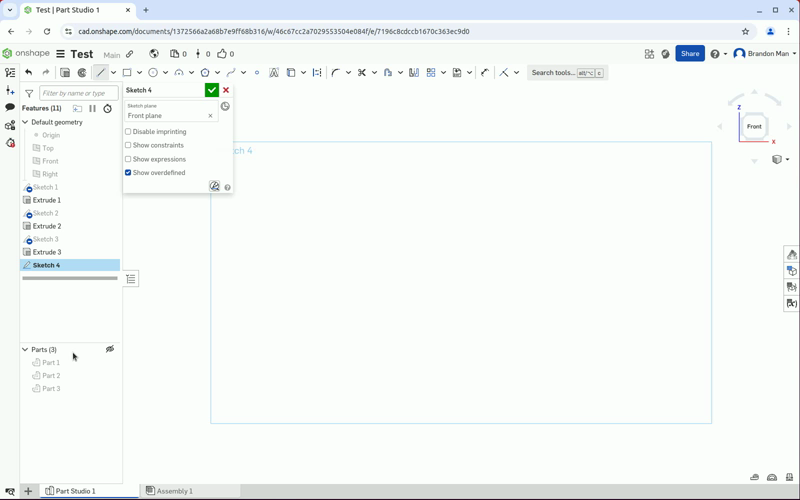
key_down(shift)
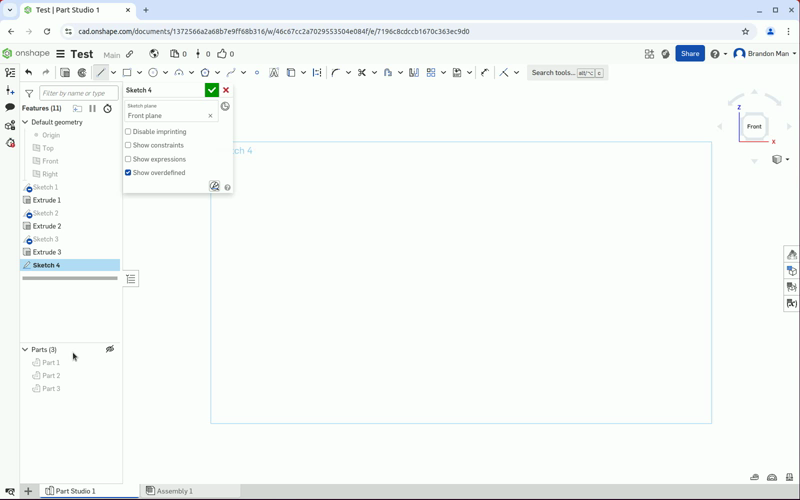
mouse_move(446, 226)
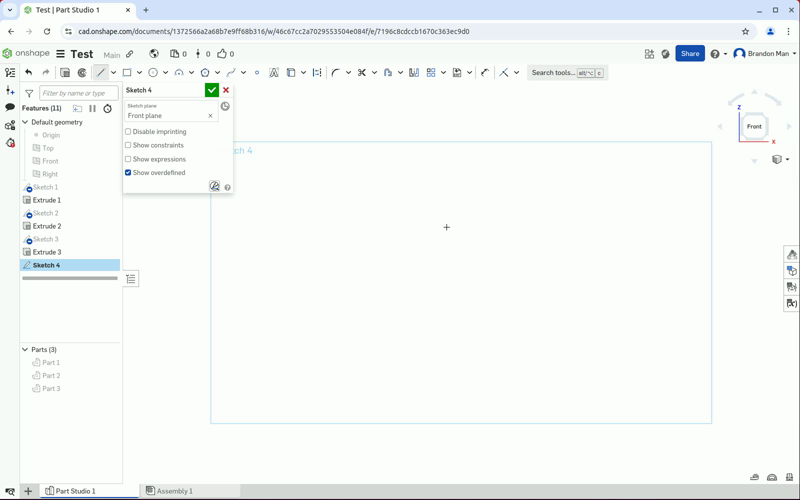
click(446, 226)
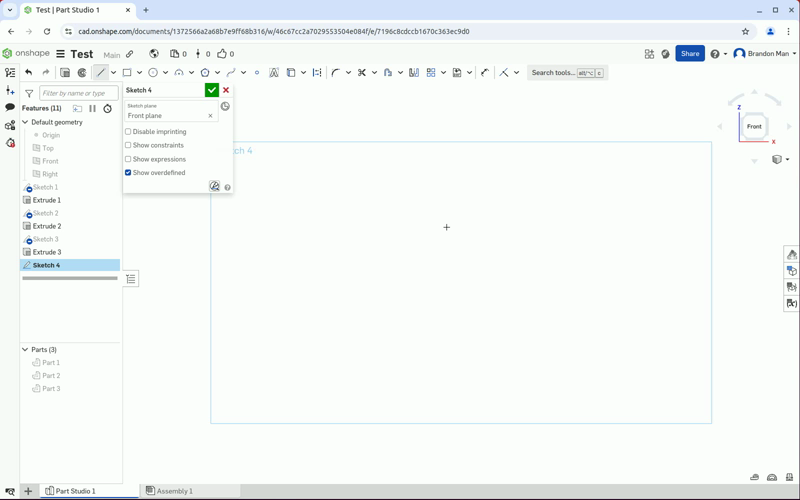
key_up(shift)
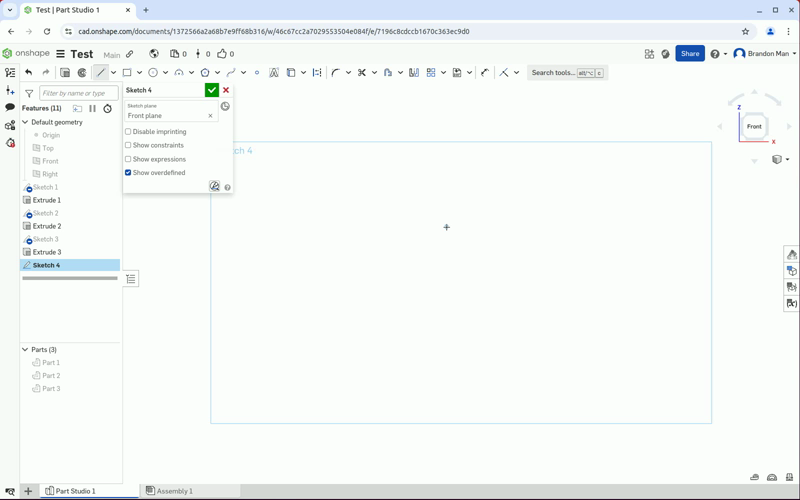
key_down(shift)
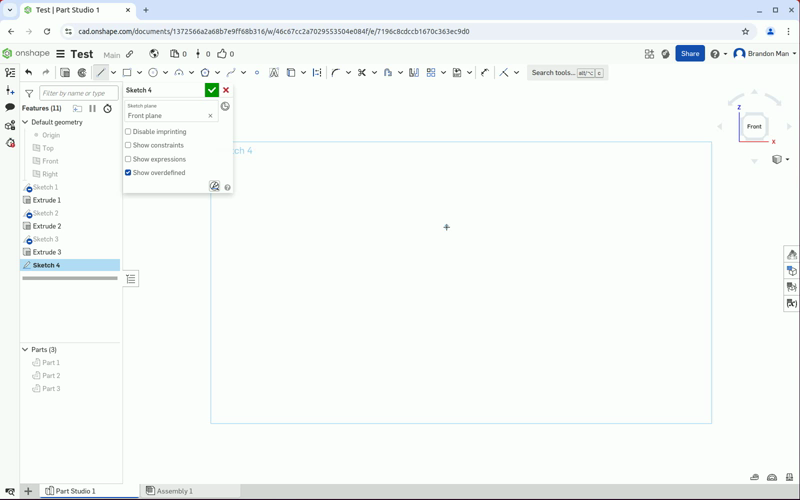
mouse_move(476, 226)
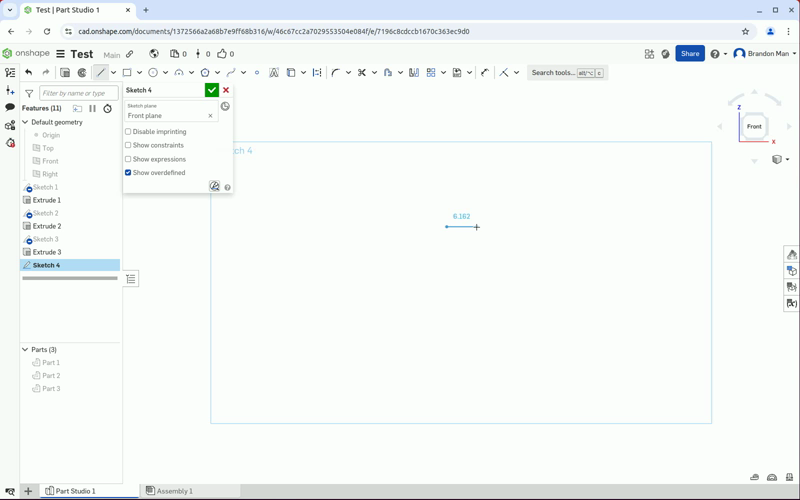
mouse_move(453, 279)
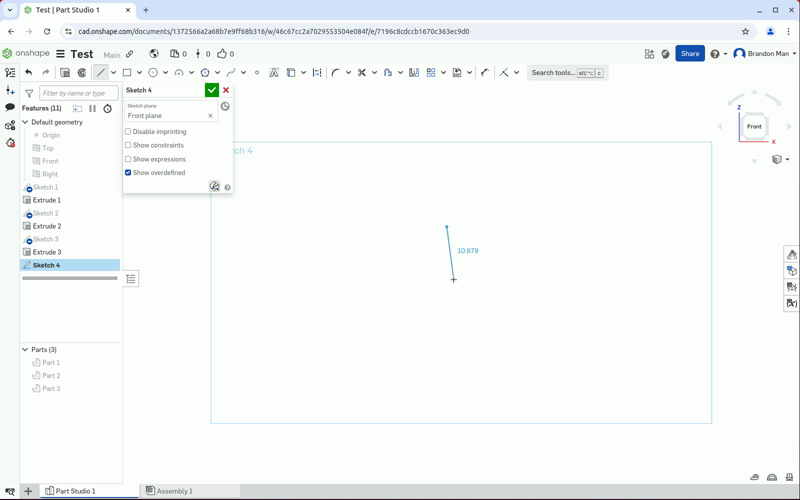
click(453, 279)
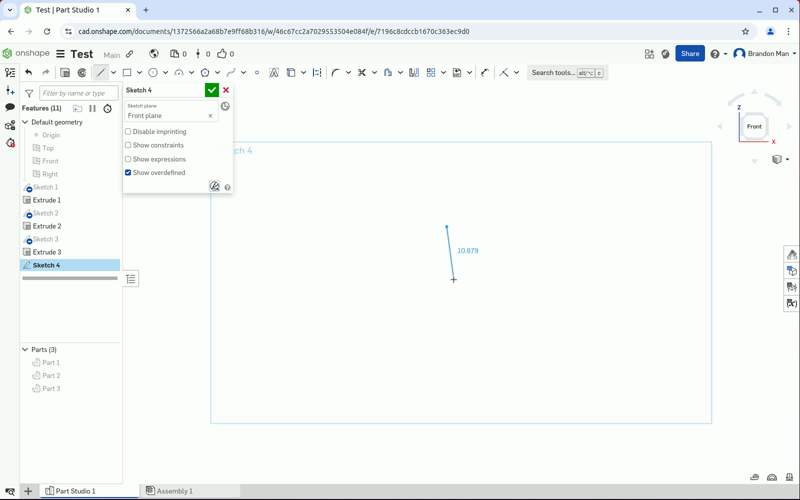
key_up(shift)
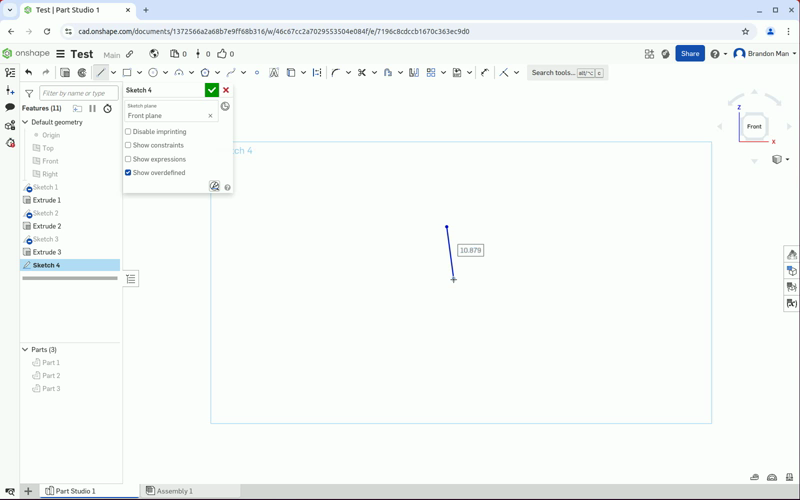
key(esc)
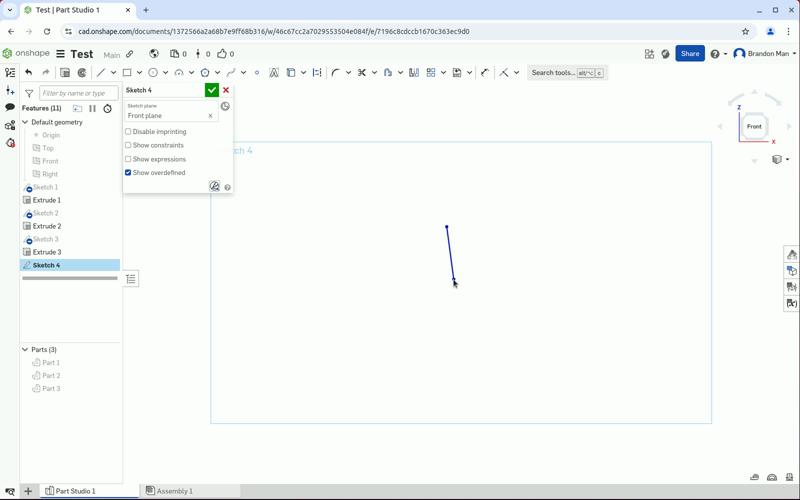
key(a)
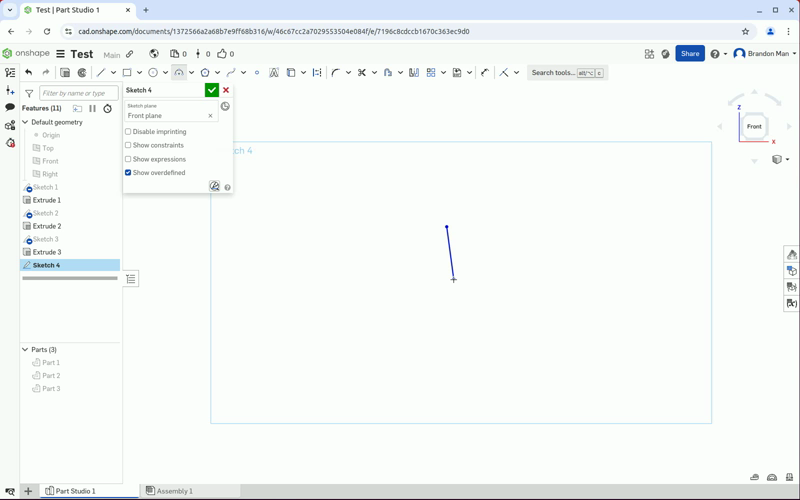
mouse_move(453, 279)
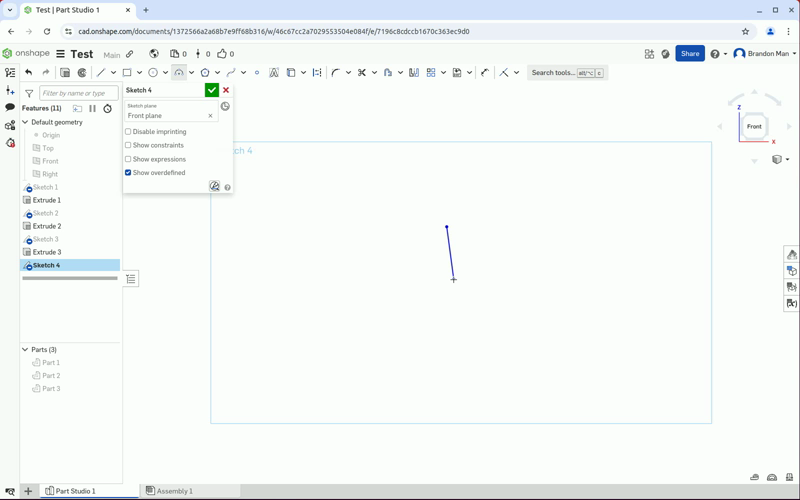
click(453, 279)
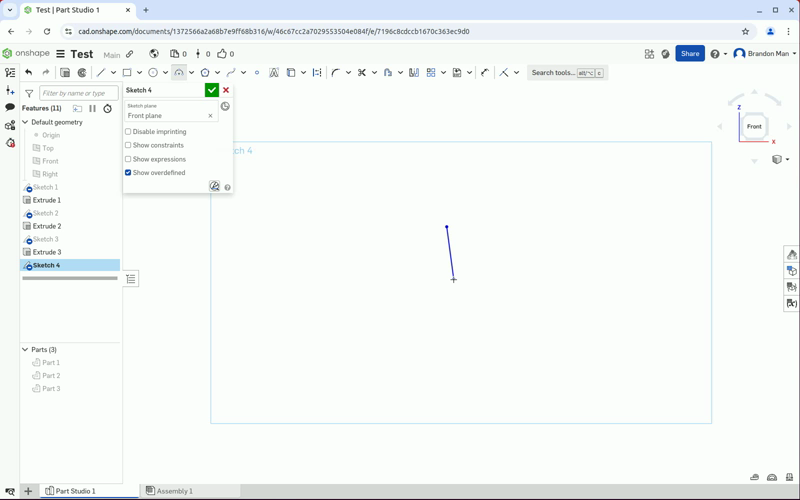
key_down(shift)
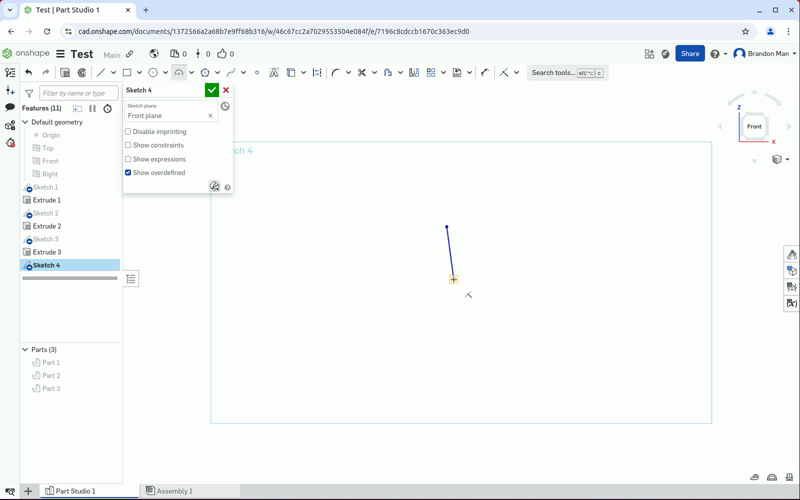
mouse_move(461, 291)
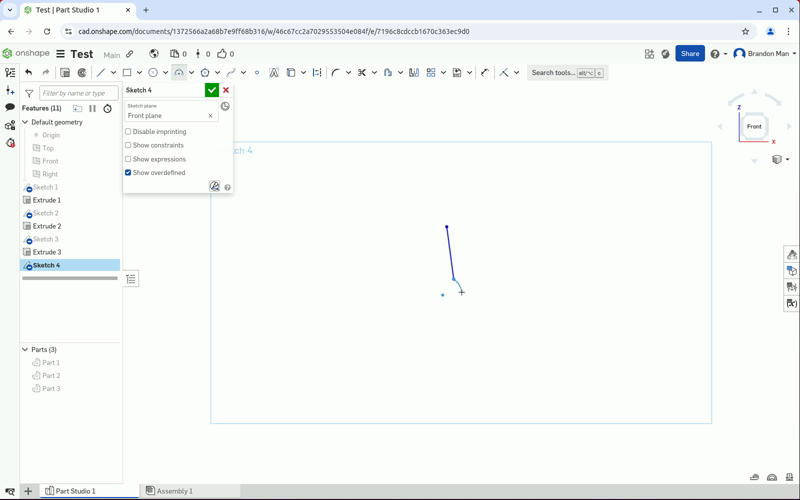
click(461, 291)
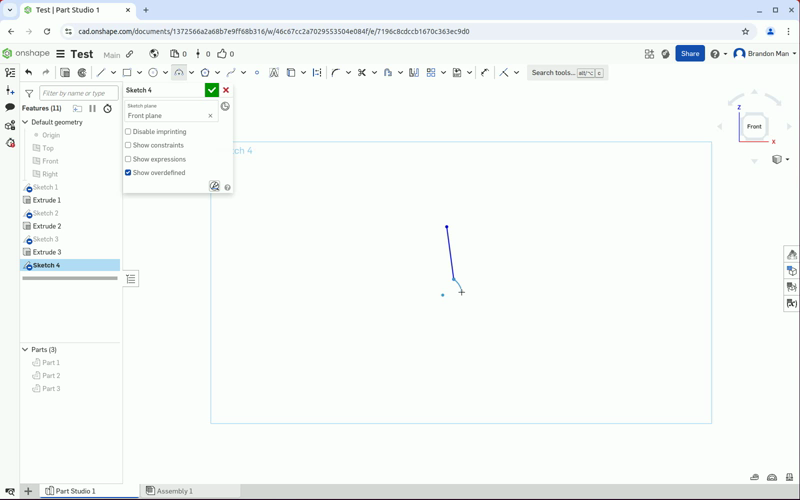
mouse_move(468, 278)
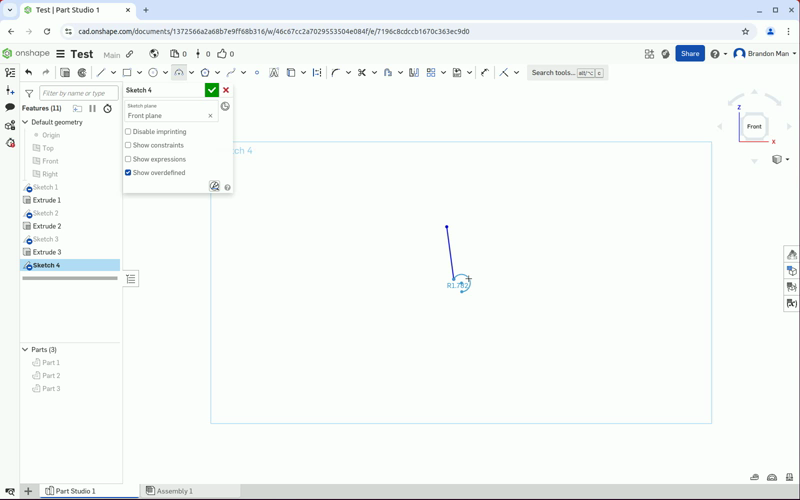
click(468, 278)
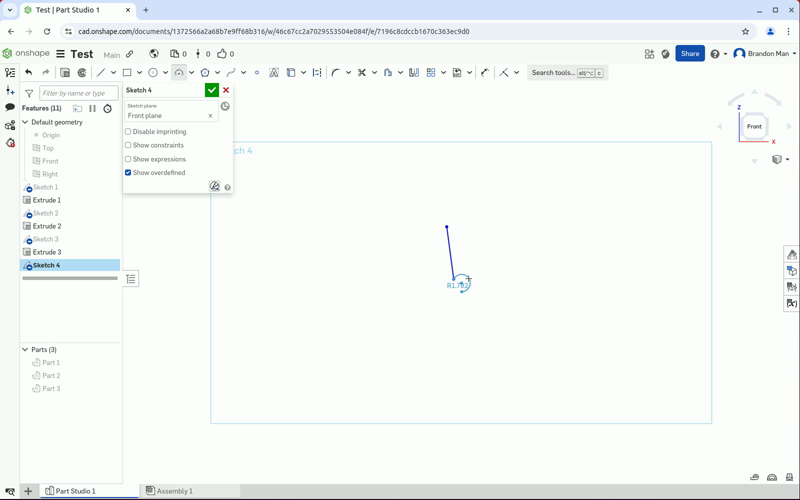
key_up(shift)
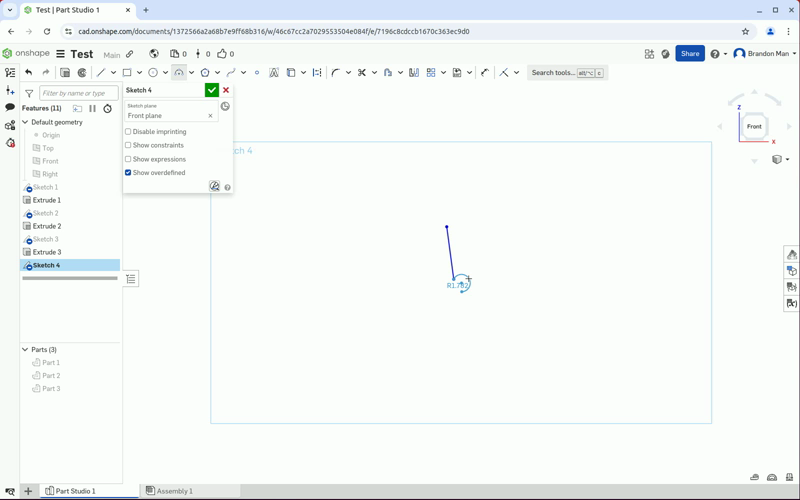
key(esc)
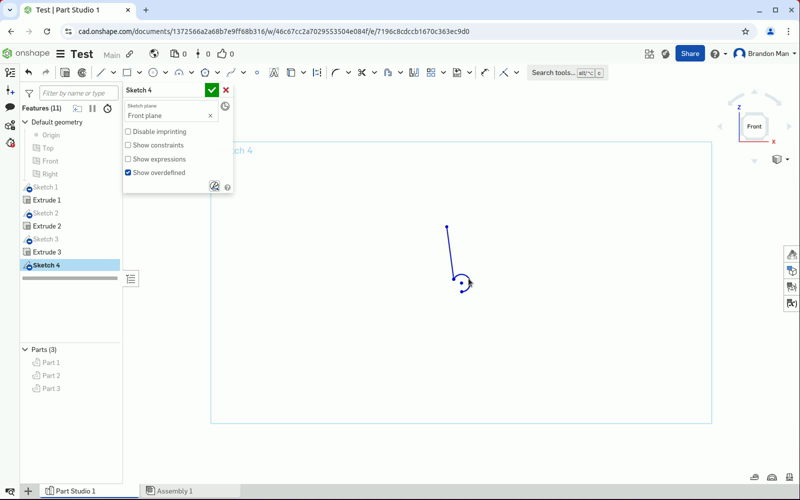
key(l)
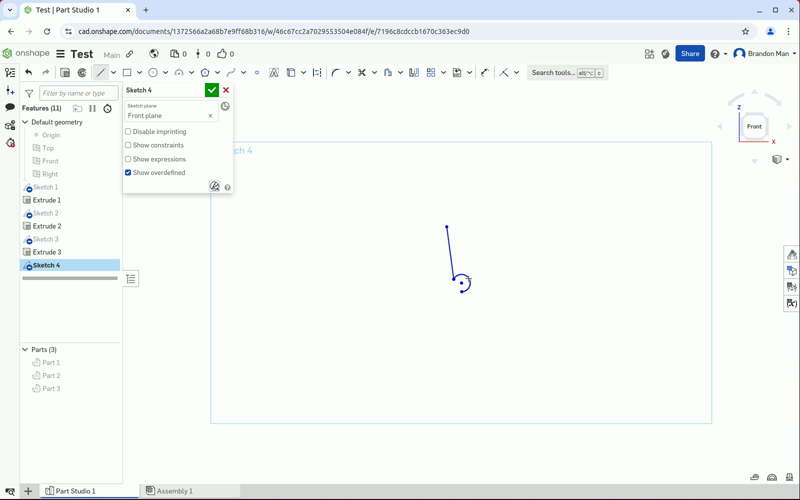
mouse_move(461, 291)
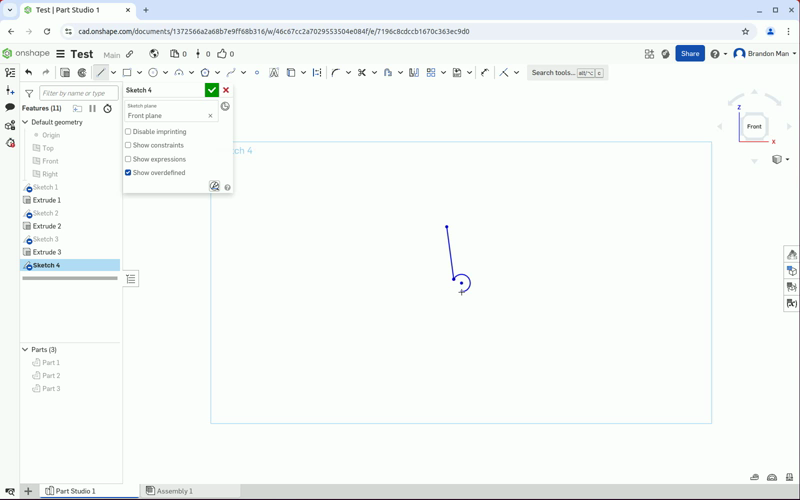
click(461, 291)
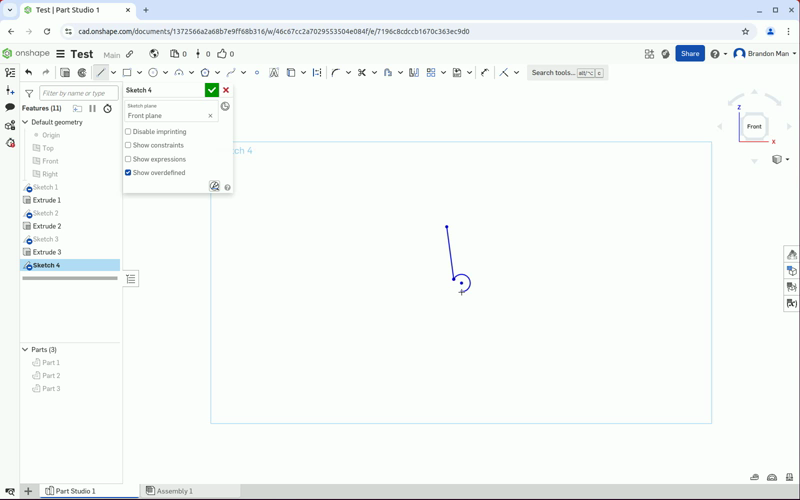
key_down(shift)
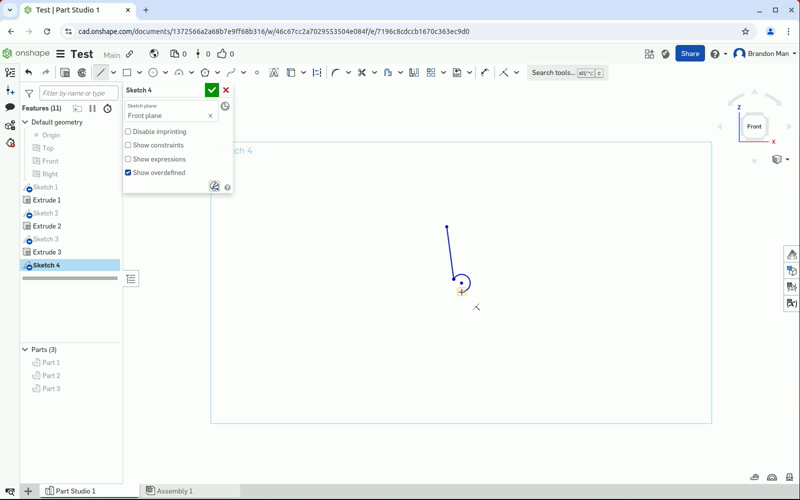
mouse_move(491, 291)
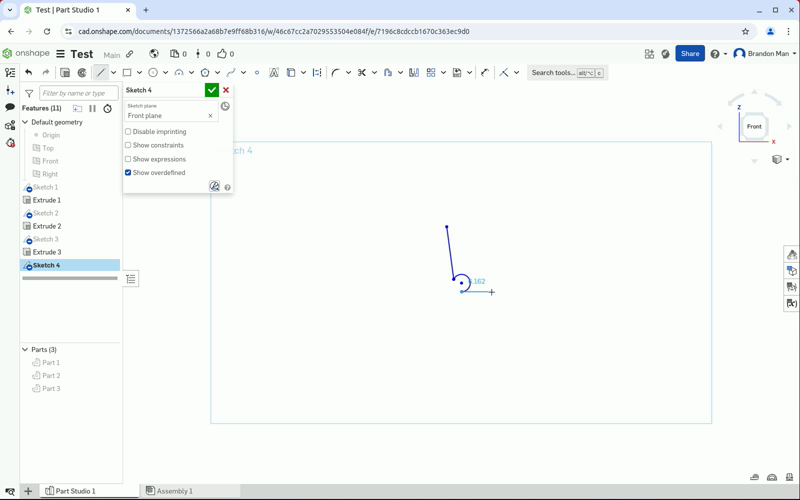
mouse_move(502, 290)
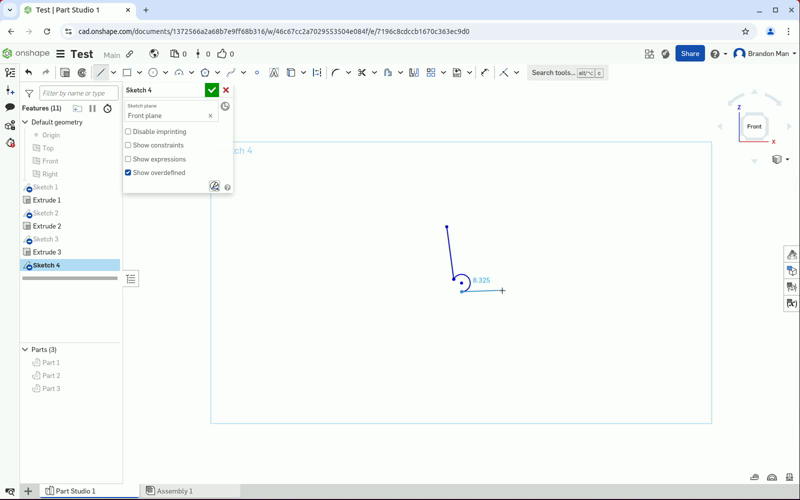
click(502, 290)
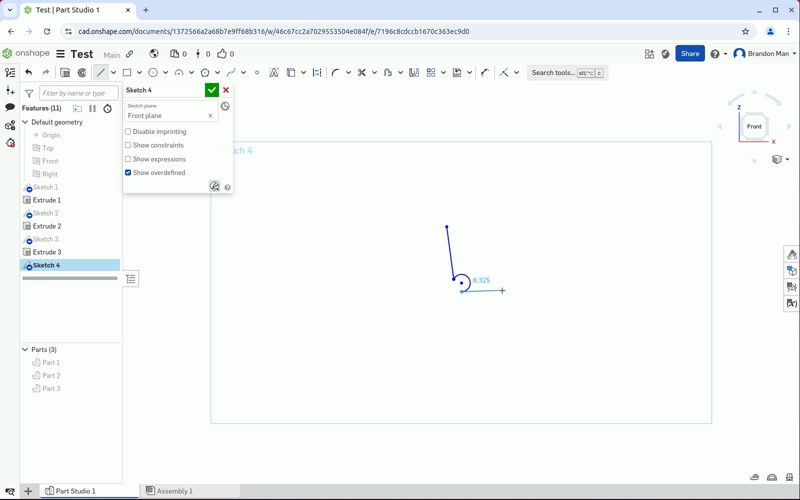
key_up(shift)
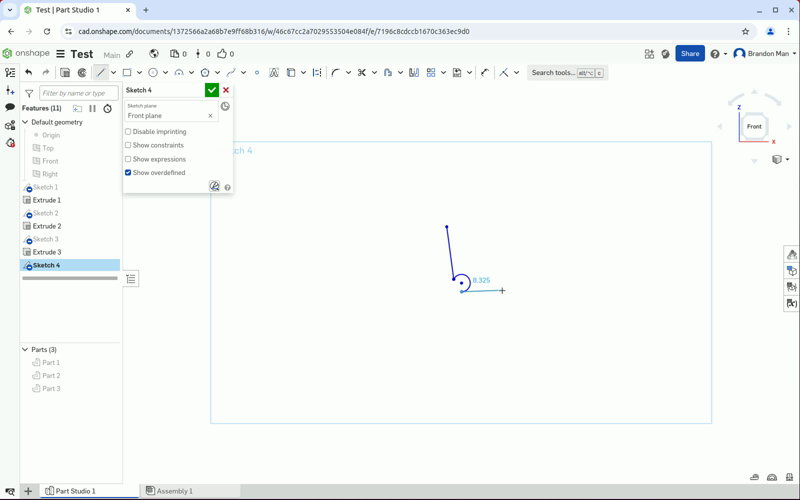
key(esc)
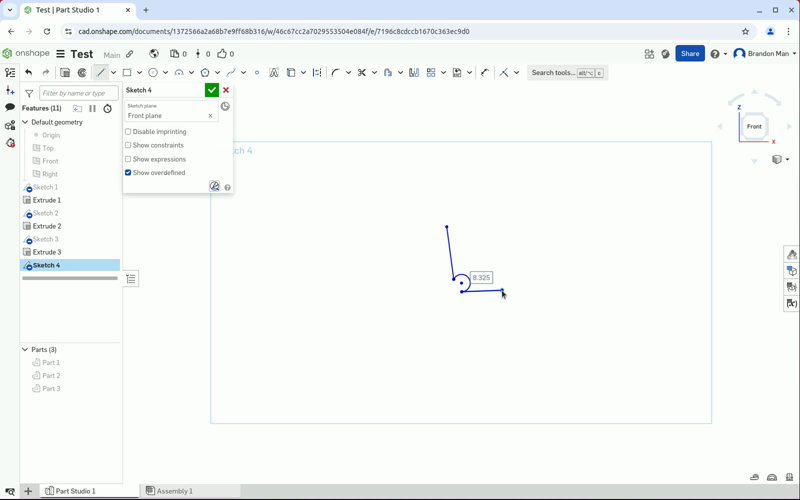
key(a)
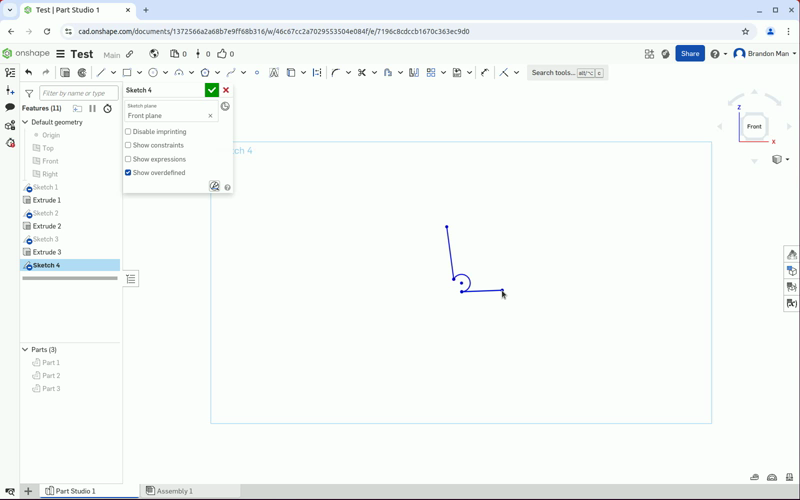
mouse_move(502, 290)
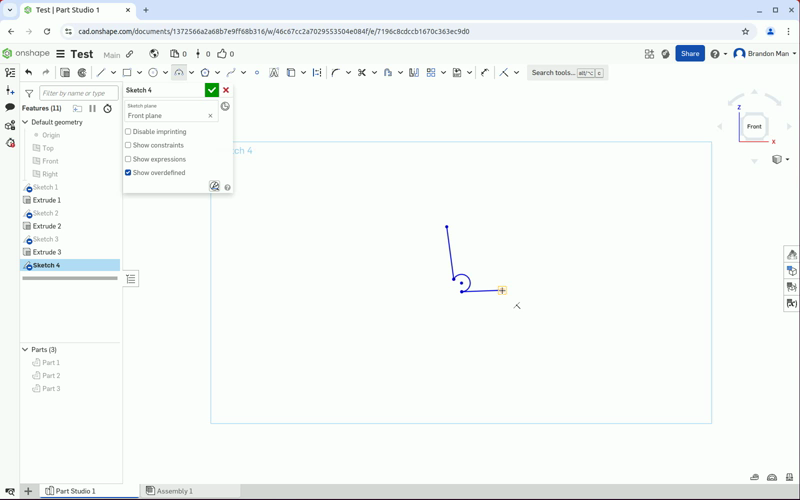
click(502, 290)
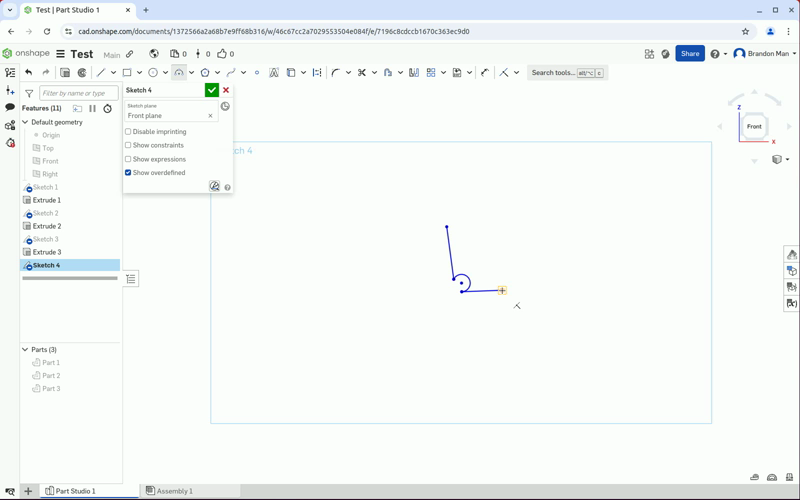
key_down(shift)
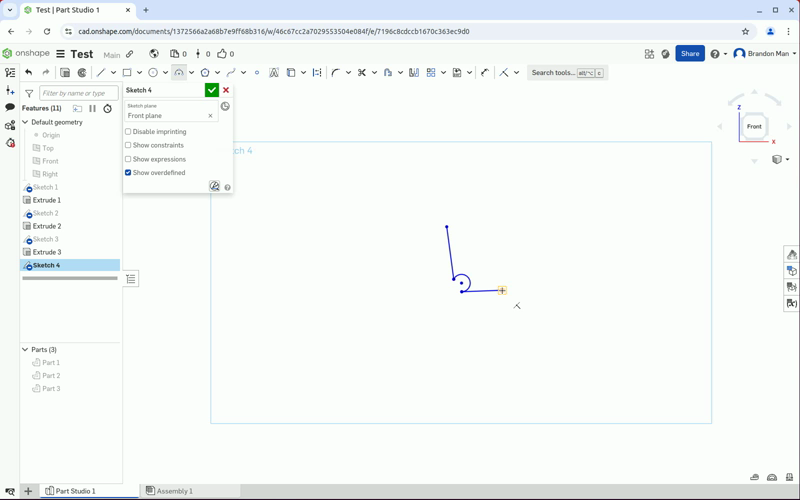
mouse_move(502, 276)
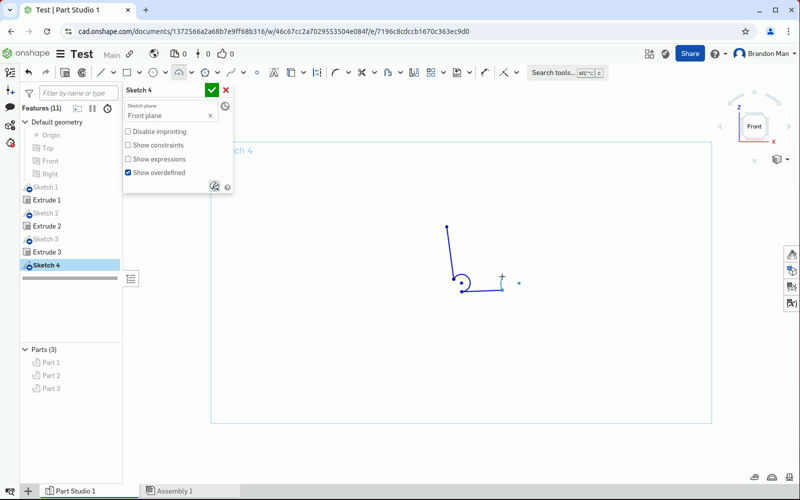
click(502, 276)
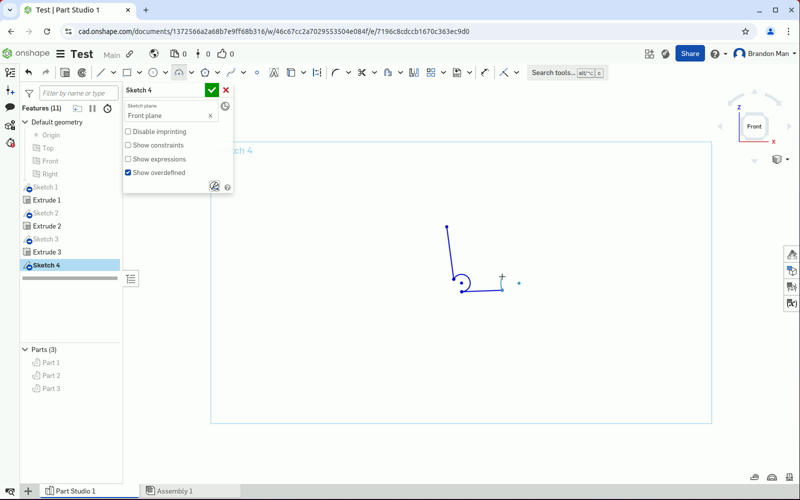
mouse_move(494, 282)
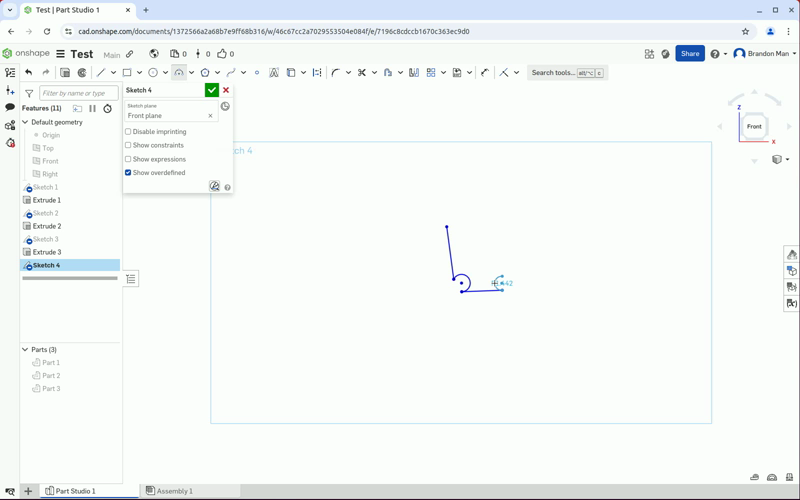
click(494, 282)
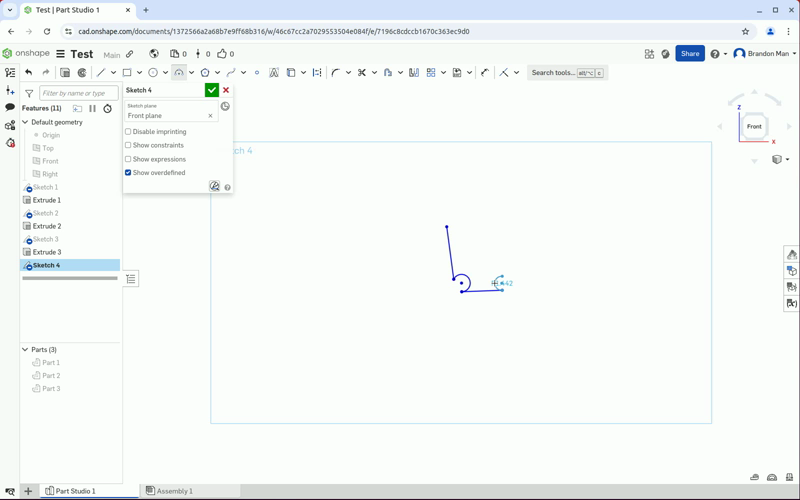
key_up(shift)
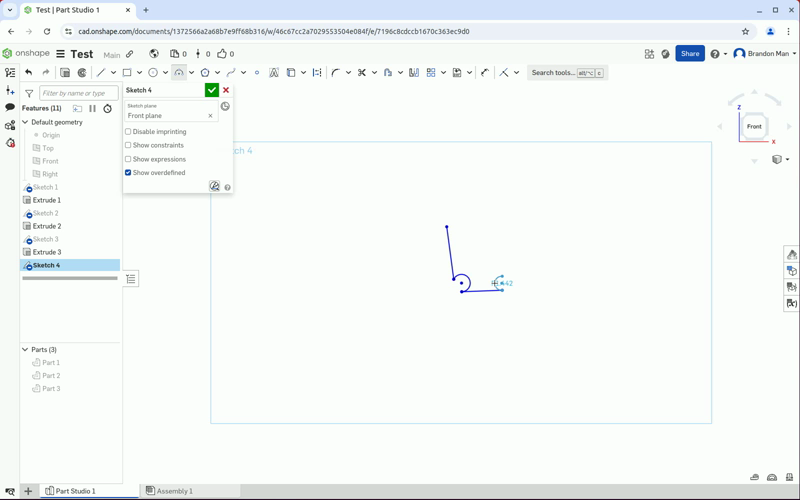
key(esc)
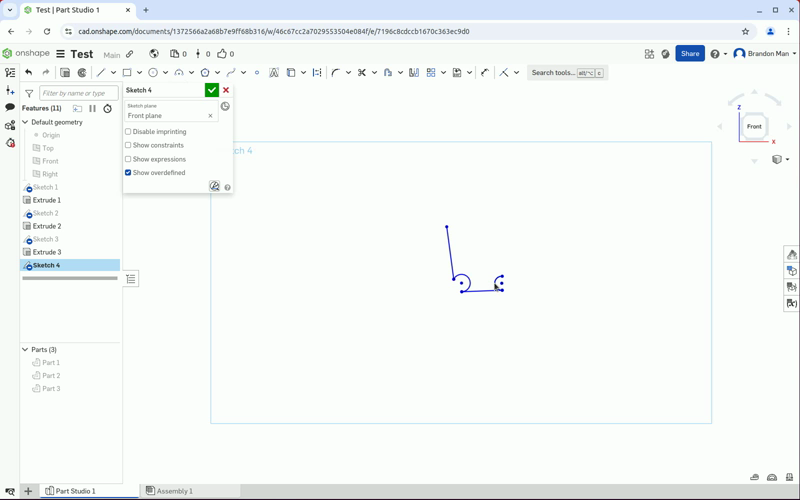
key(l)
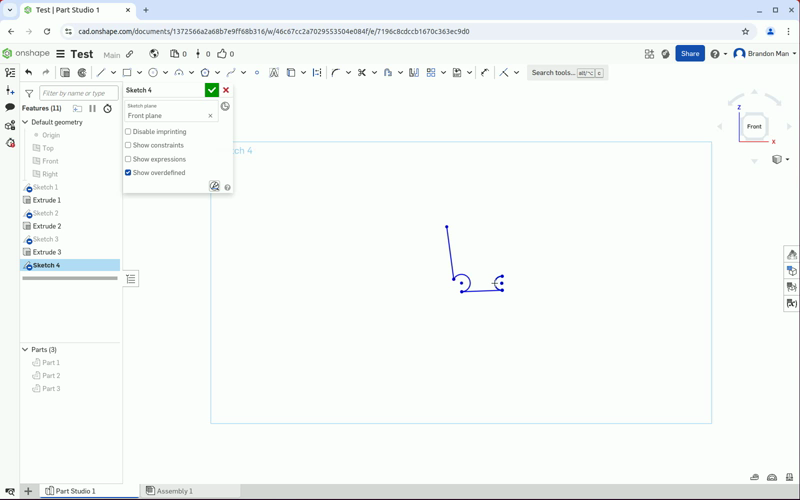
mouse_move(502, 276)
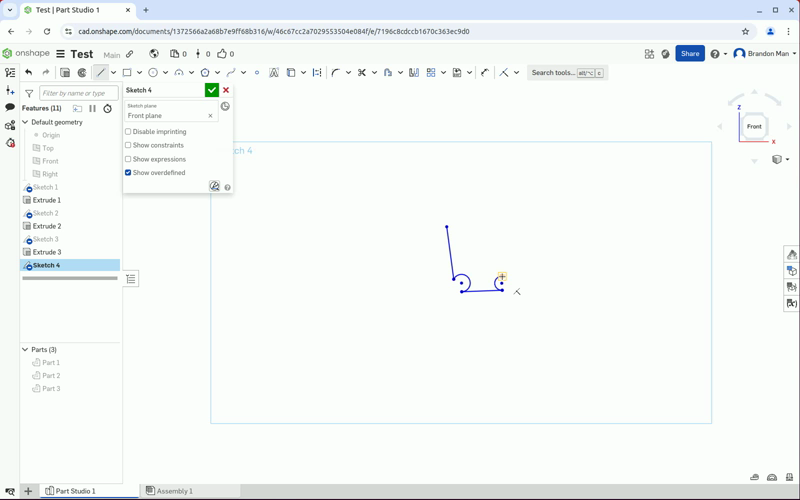
click(502, 276)
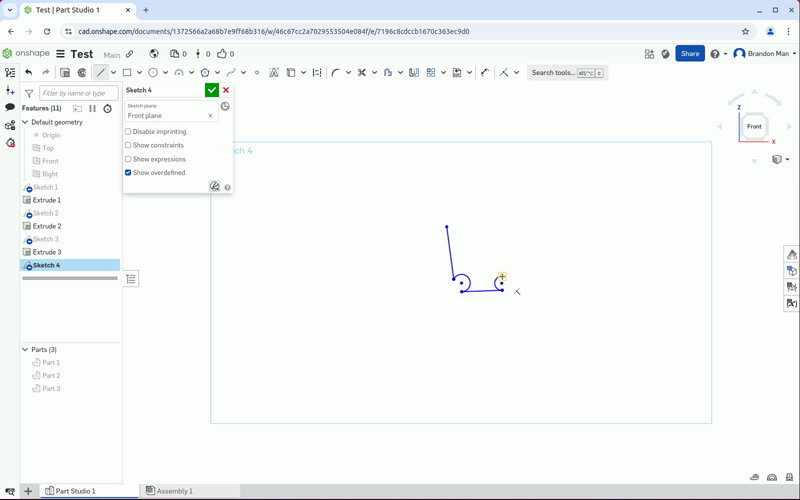
key_down(shift)
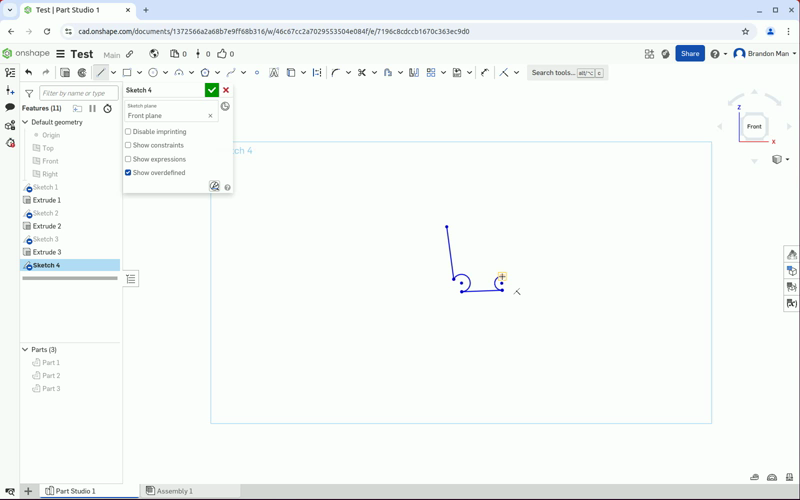
mouse_move(532, 276)
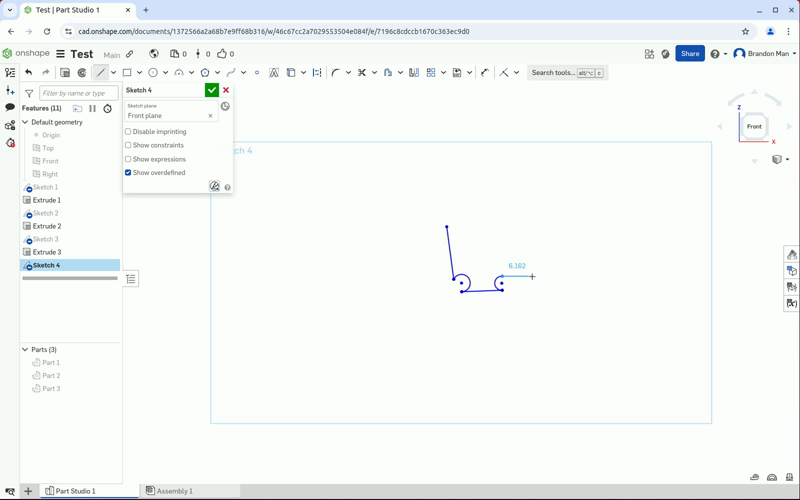
mouse_move(478, 274)
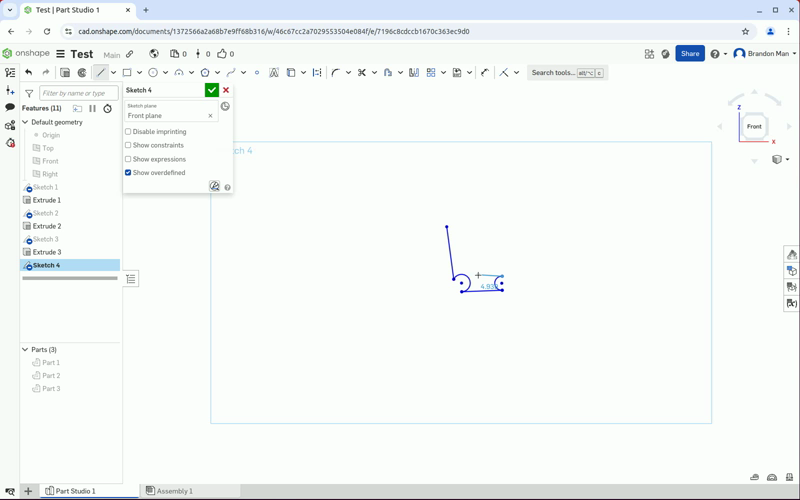
click(478, 274)
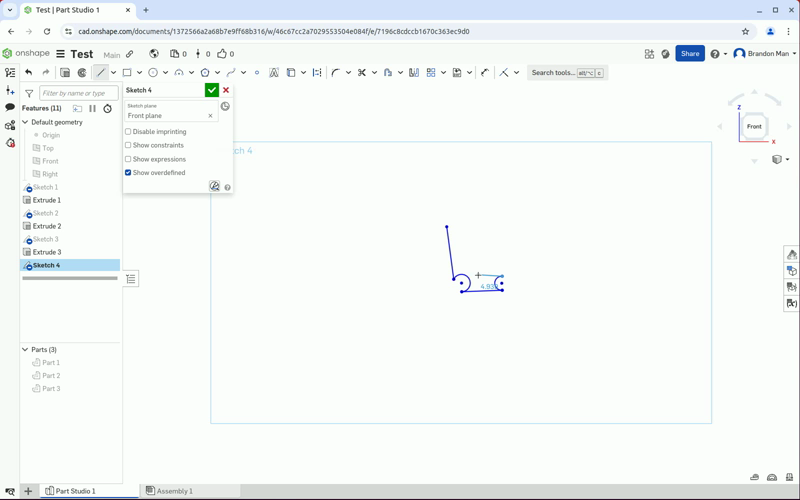
key_up(shift)
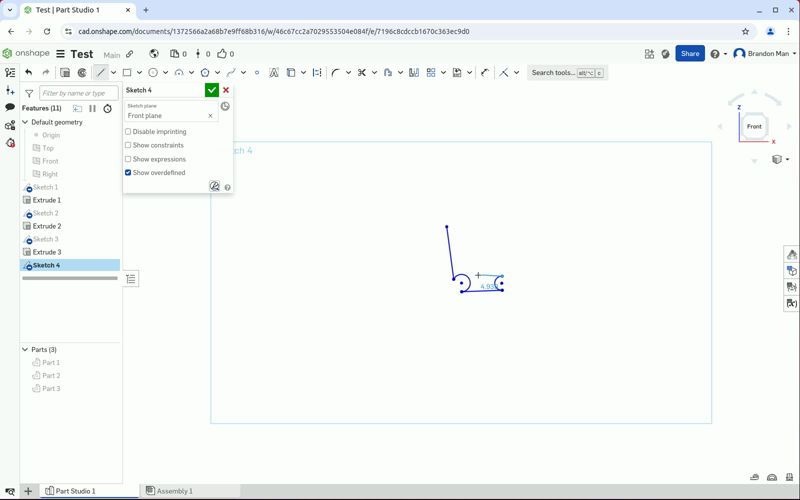
key(esc)
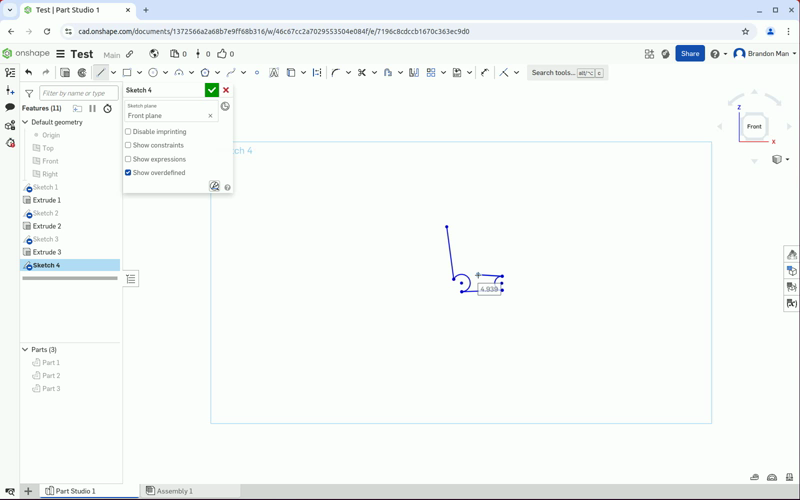
key(a)
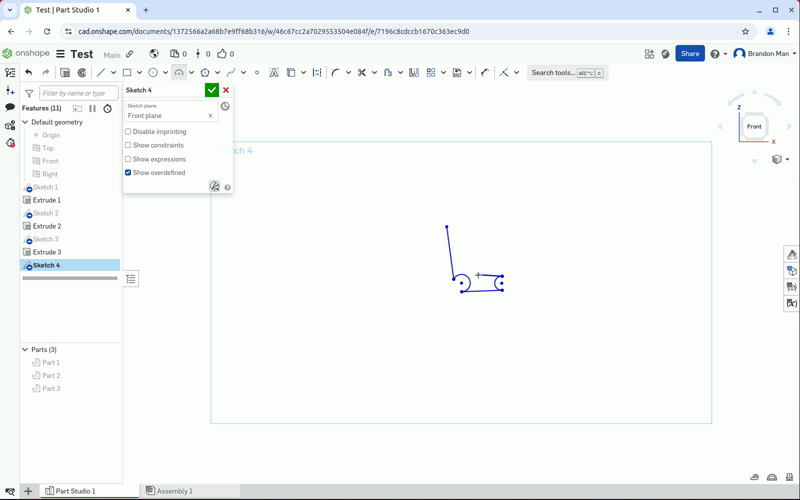
mouse_move(478, 274)
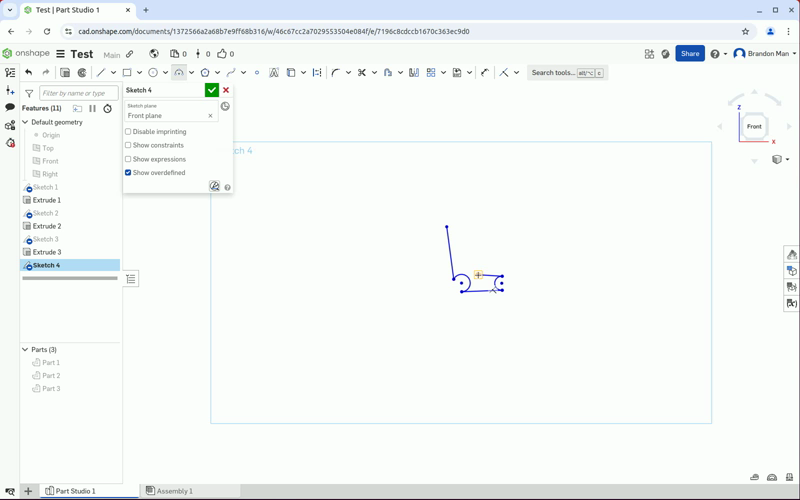
click(478, 274)
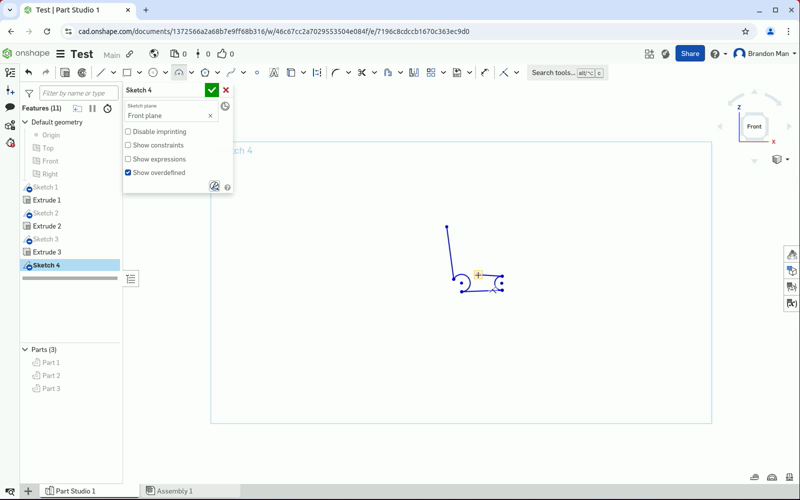
key_down(shift)
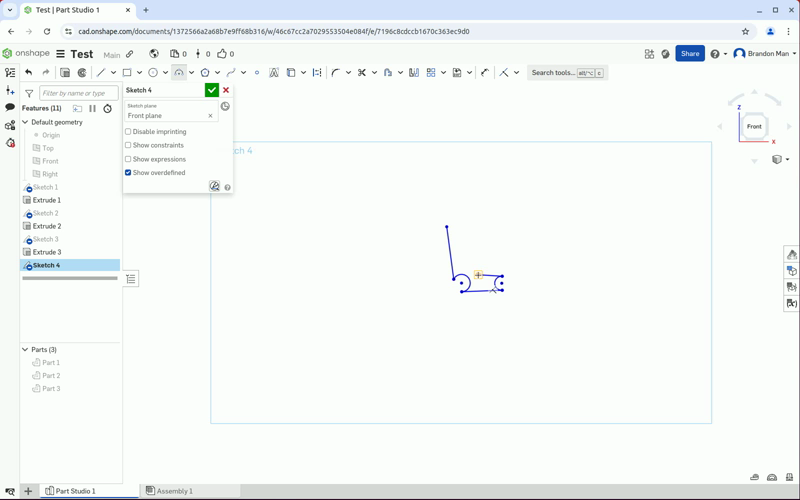
mouse_move(471, 267)
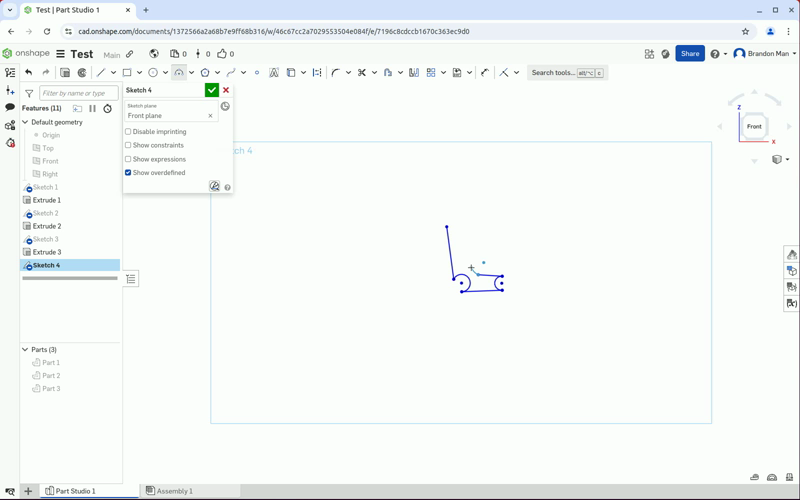
click(471, 267)
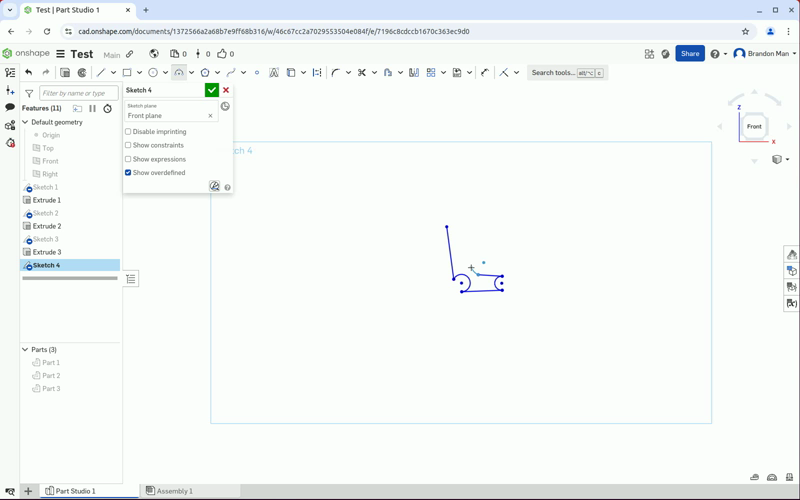
mouse_move(473, 272)
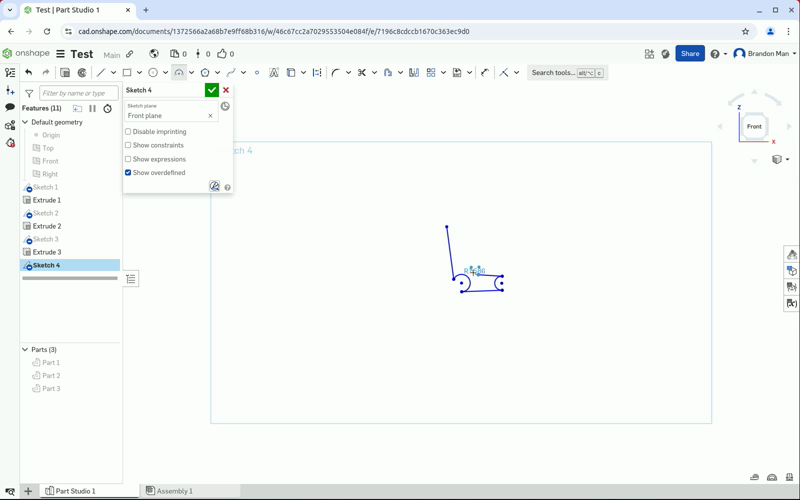
click(473, 272)
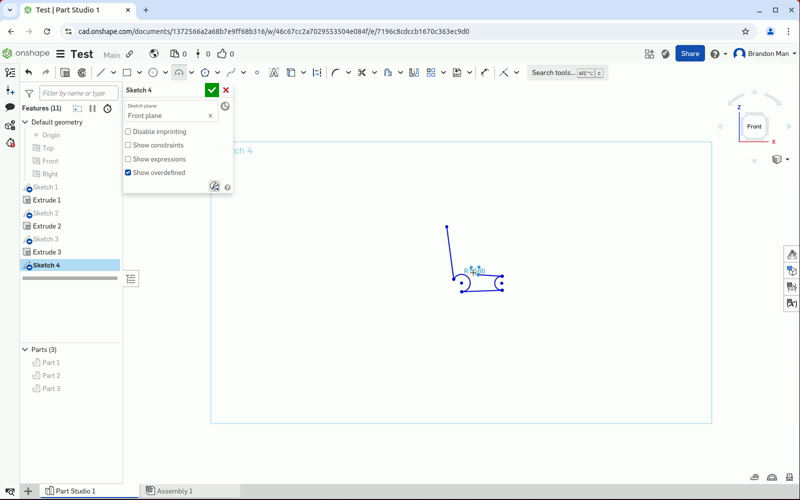
key_up(shift)
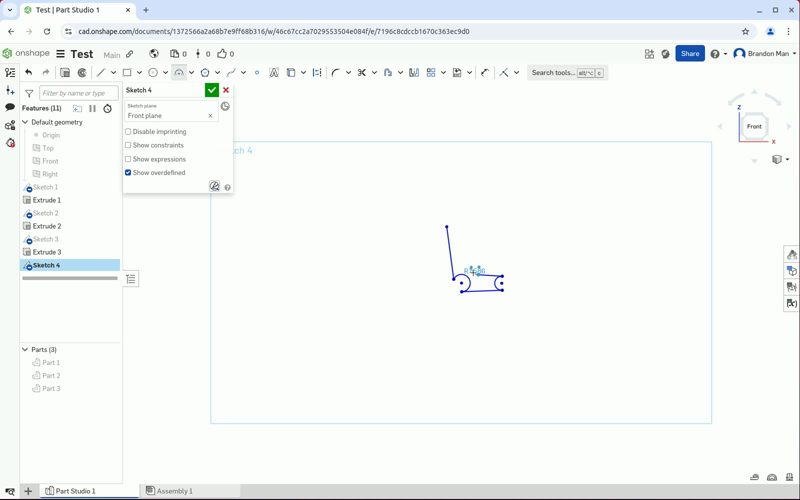
key(esc)
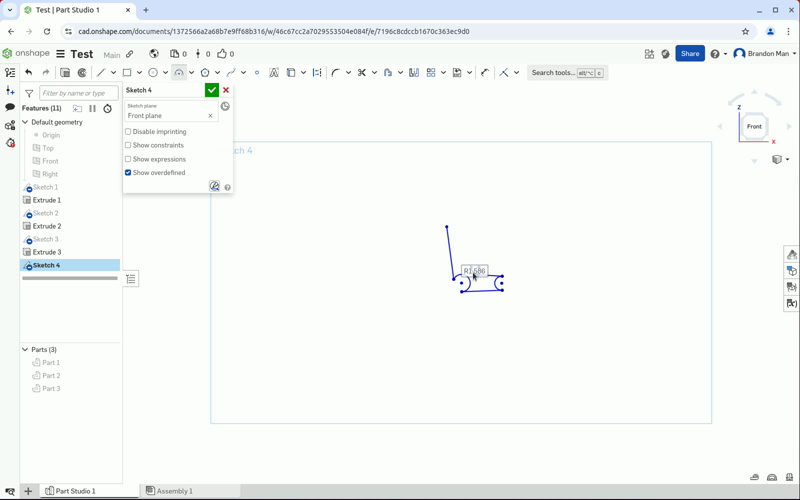
key(l)
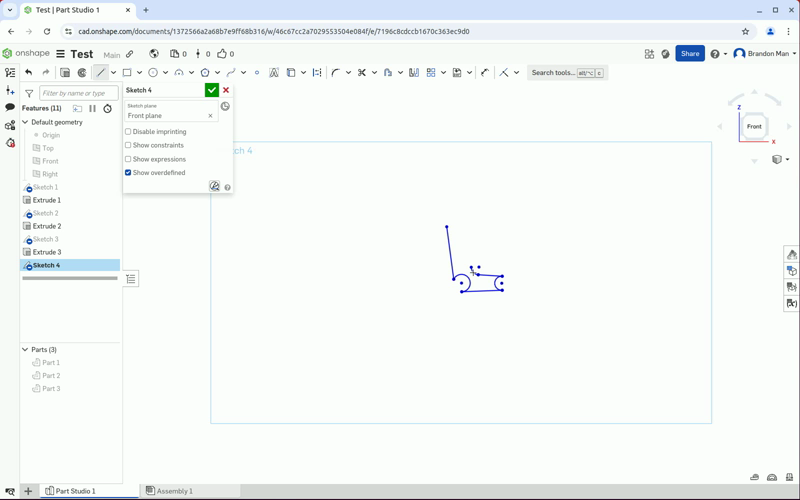
mouse_move(471, 267)
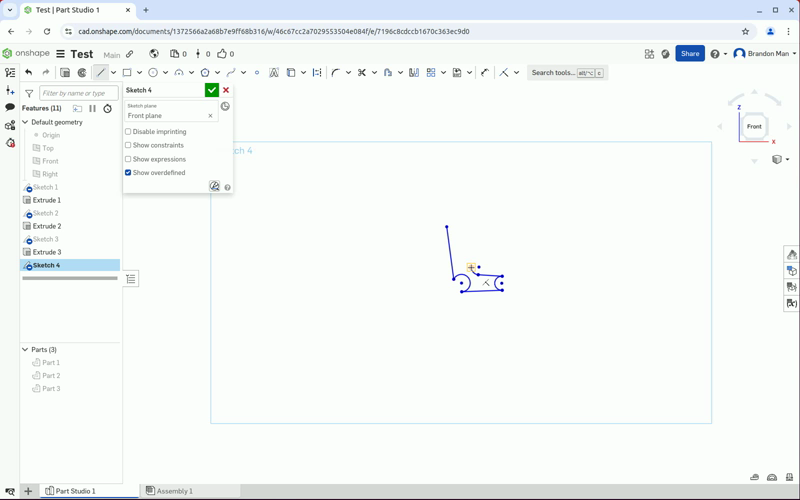
click(471, 267)
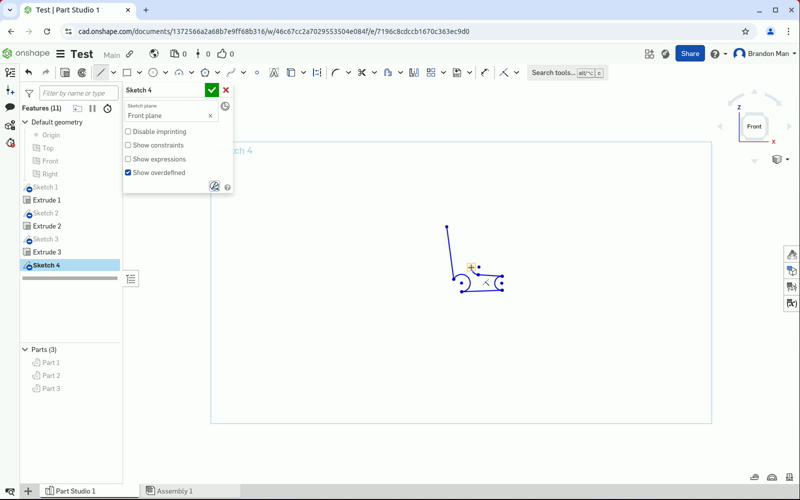
key_down(shift)
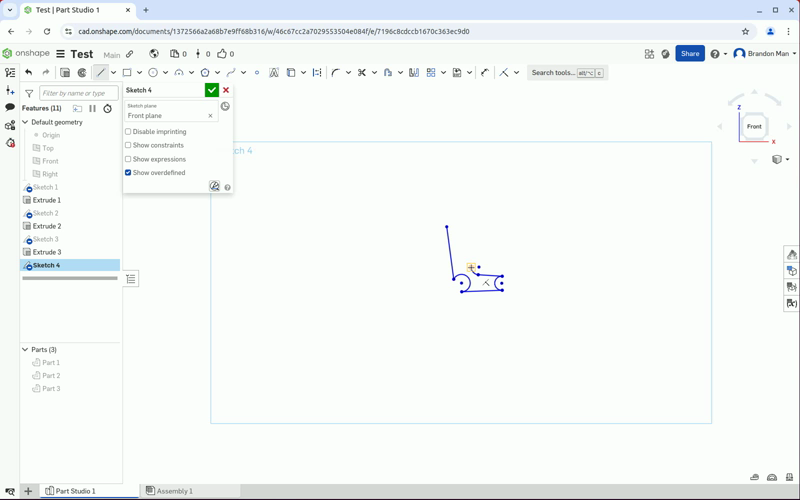
mouse_move(501, 267)
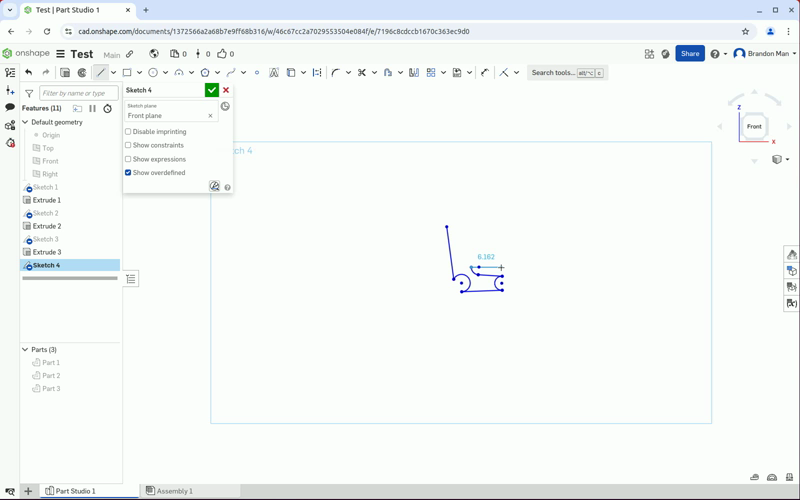
mouse_move(475, 226)
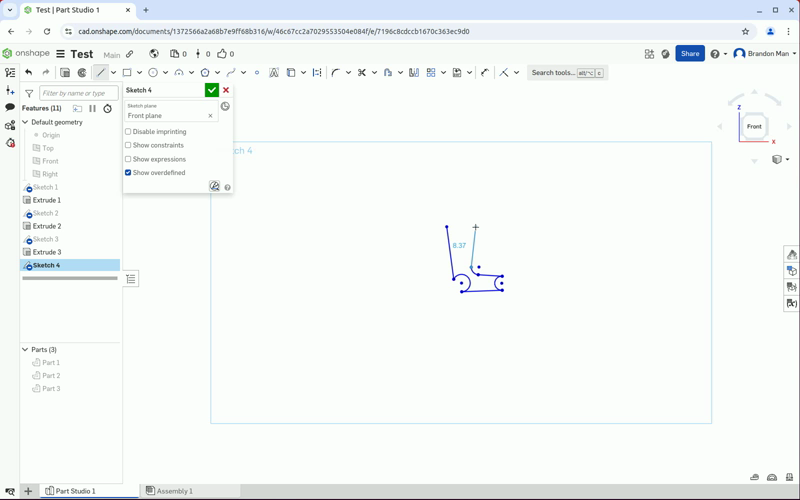
click(475, 226)
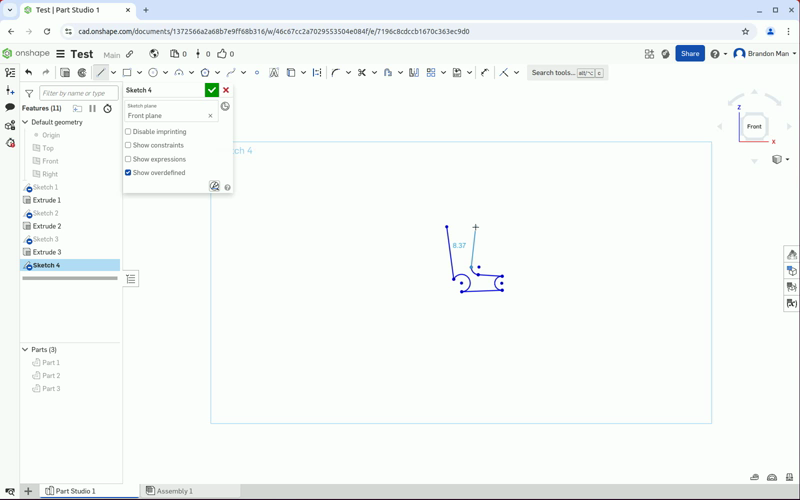
key_up(shift)
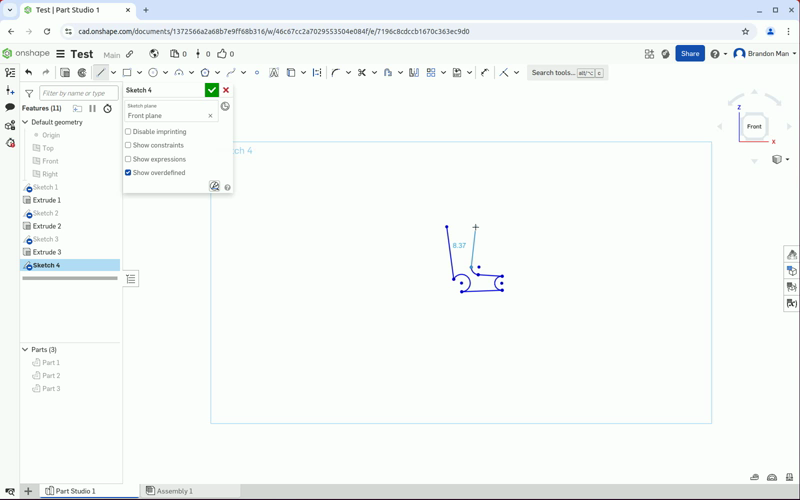
key(esc)
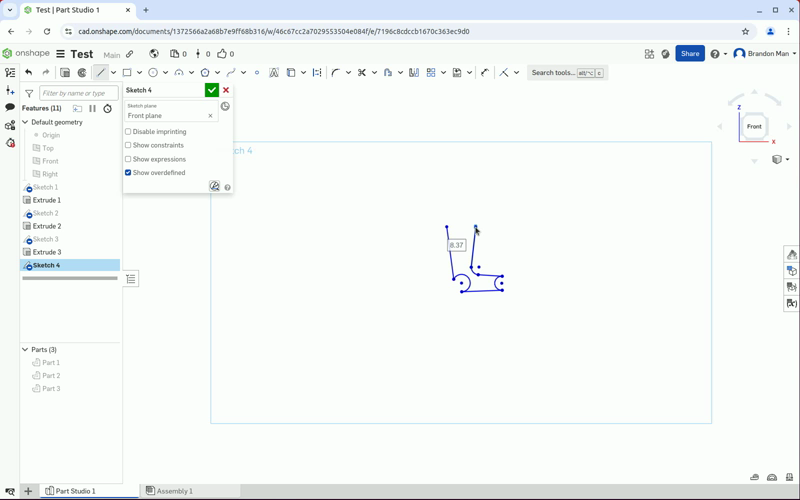
key(a)
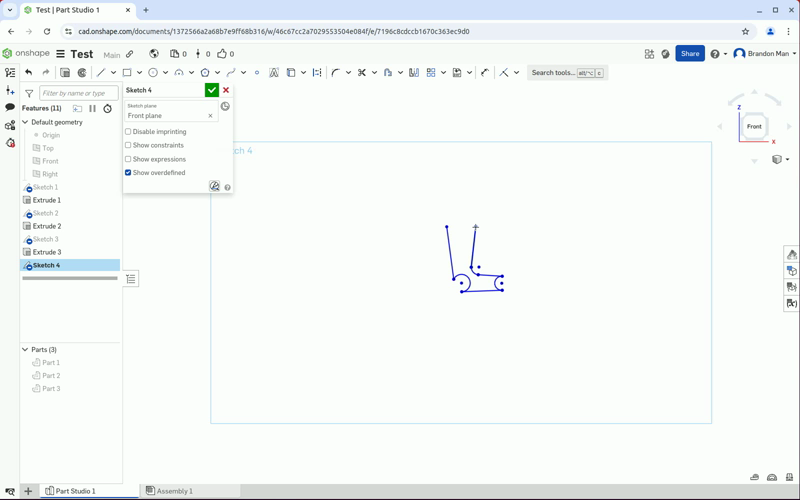
mouse_move(475, 226)
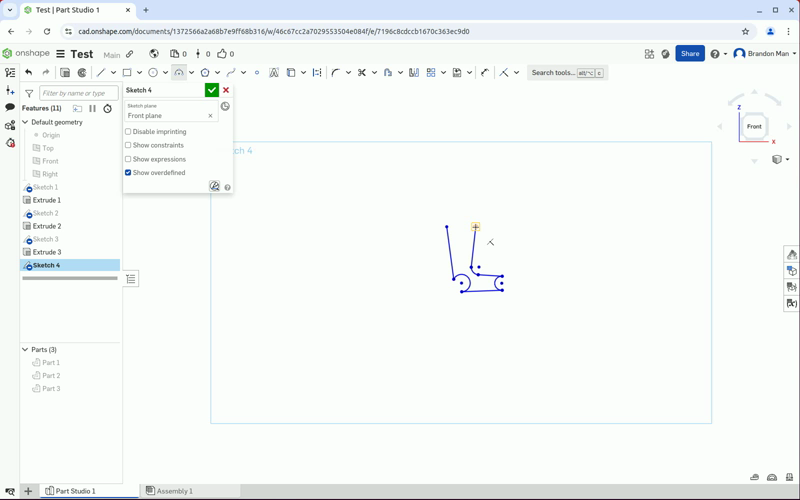
click(475, 226)
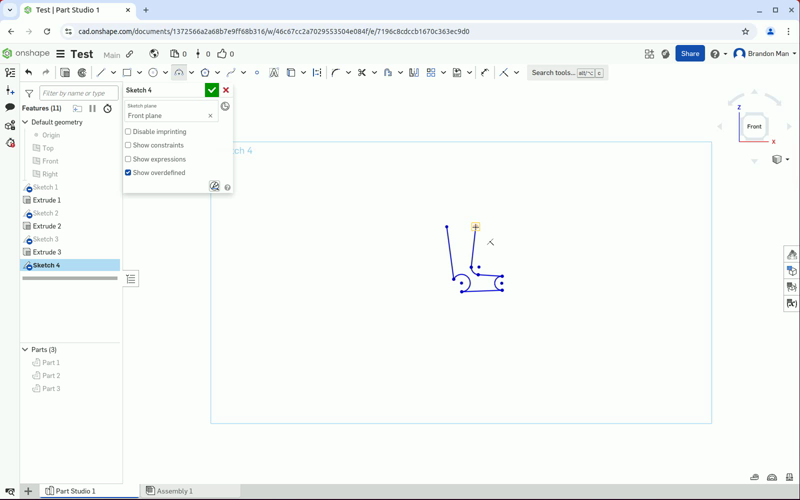
mouse_move(446, 226)
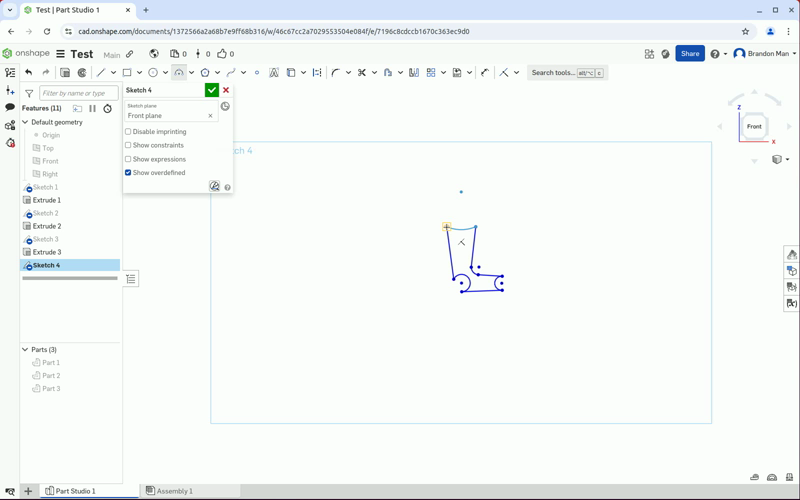
click(446, 226)
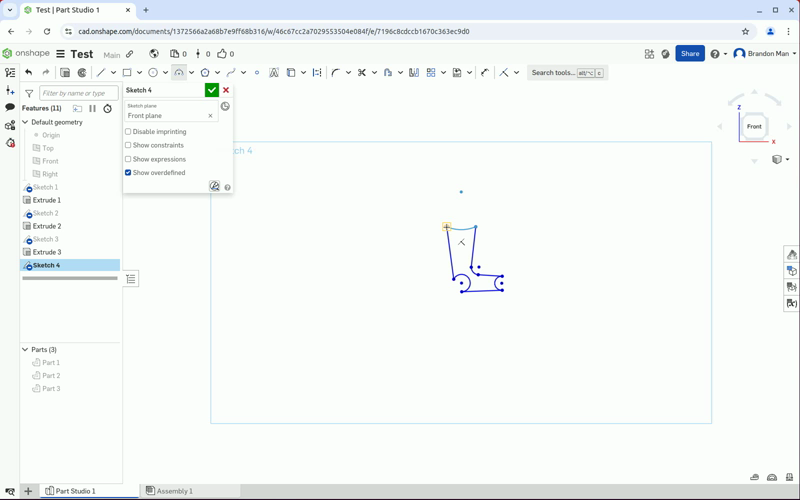
key_down(shift)
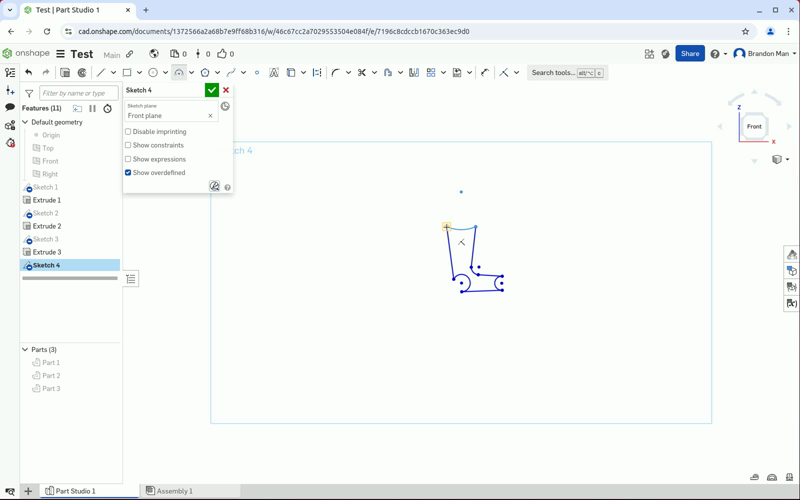
mouse_move(461, 239)
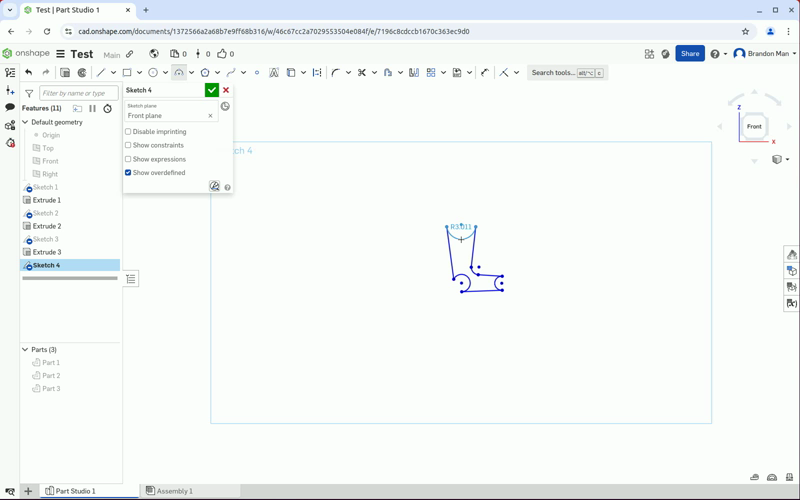
click(461, 239)
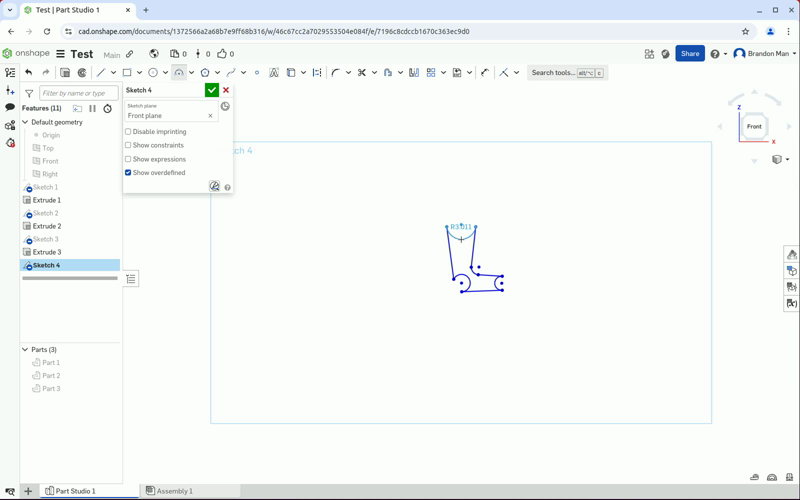
key_up(shift)
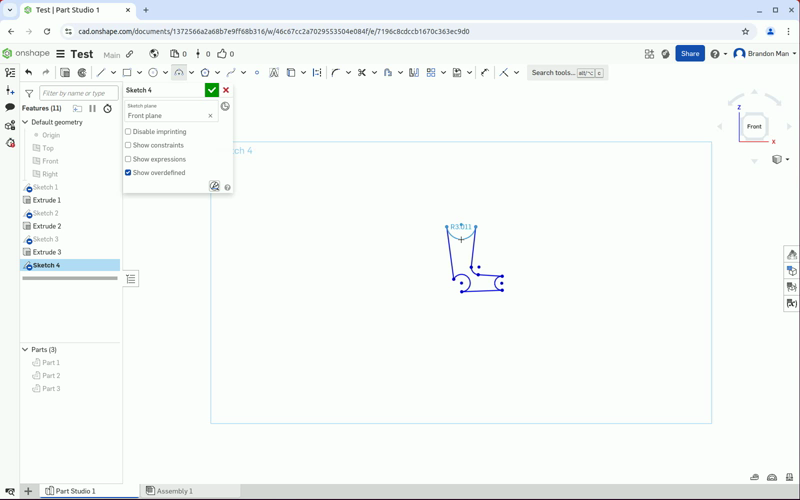
key(esc)
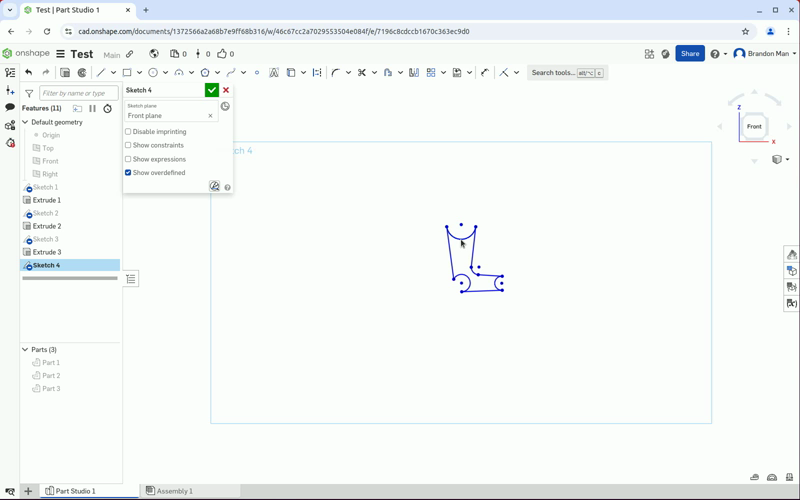
mouse_move(484, 280)
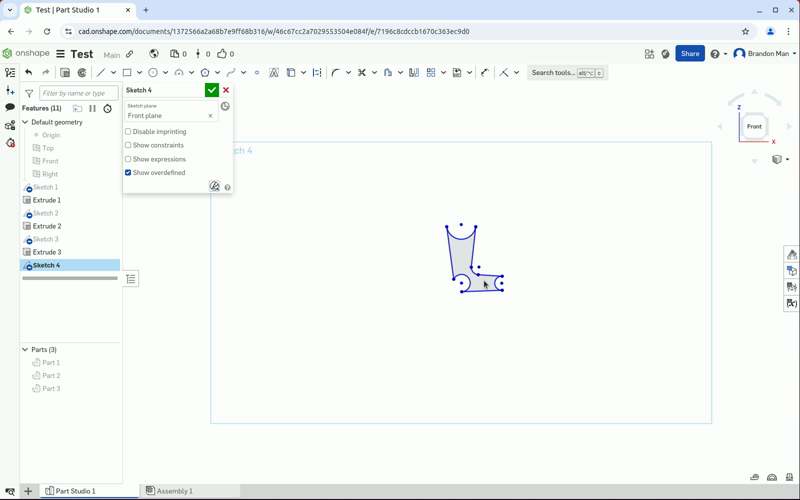
scroll(6)
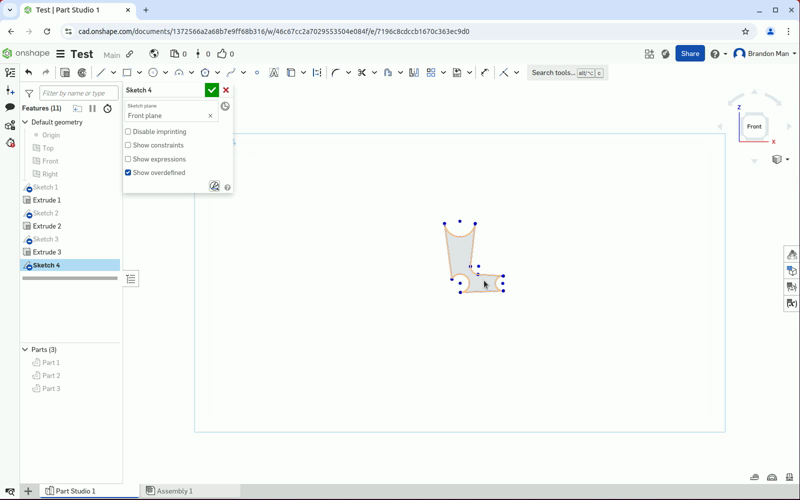
scroll(6)
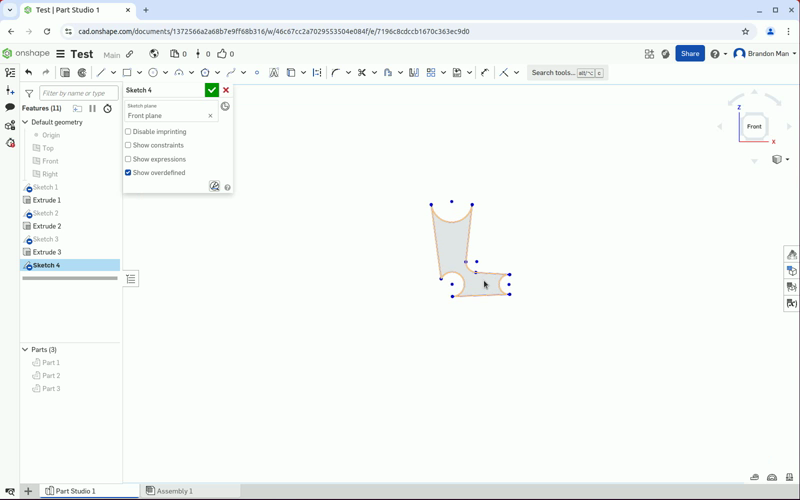
scroll(6)
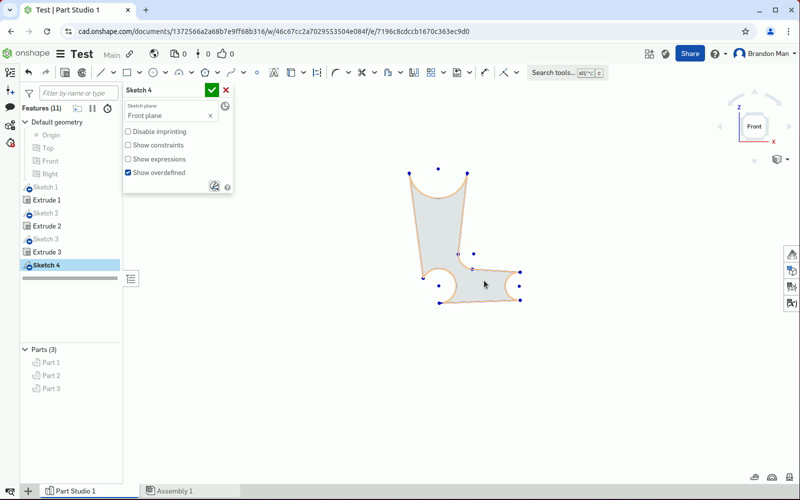
scroll(6)
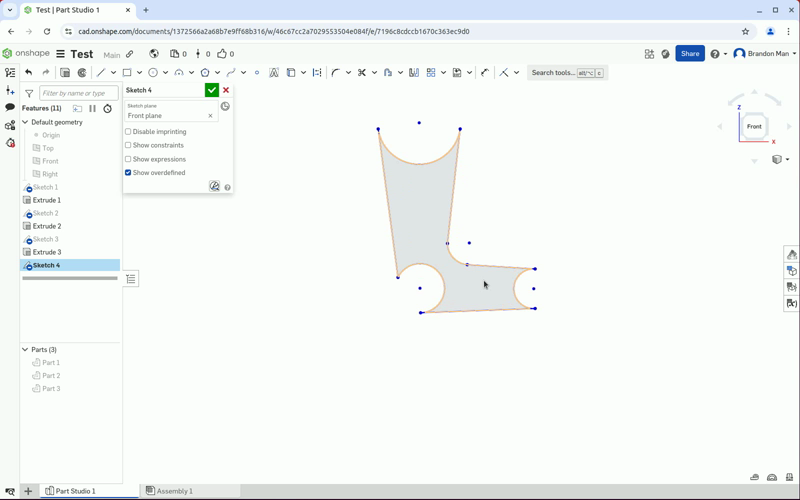
scroll(6)
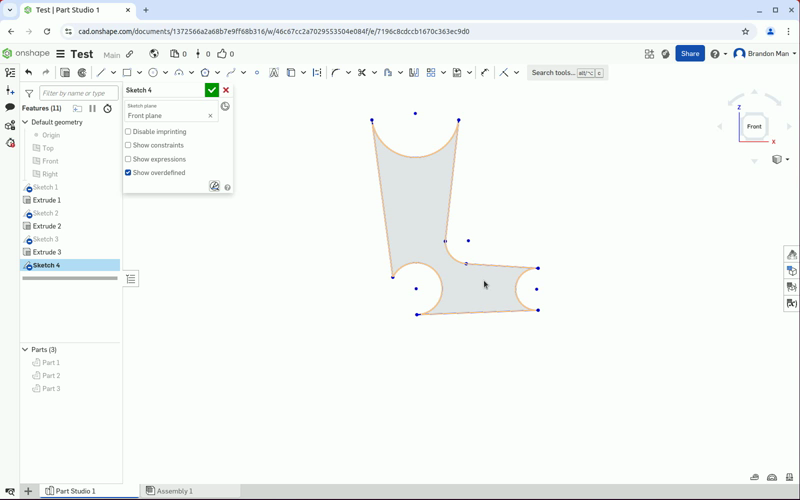
scroll(6)
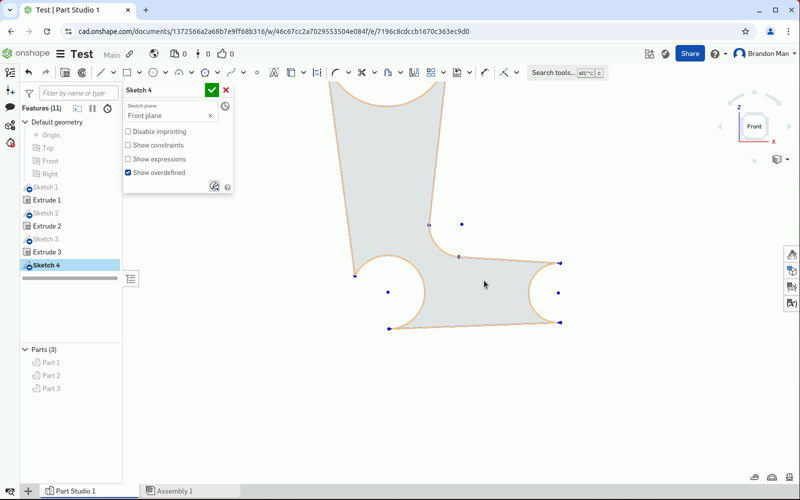
scroll(6)
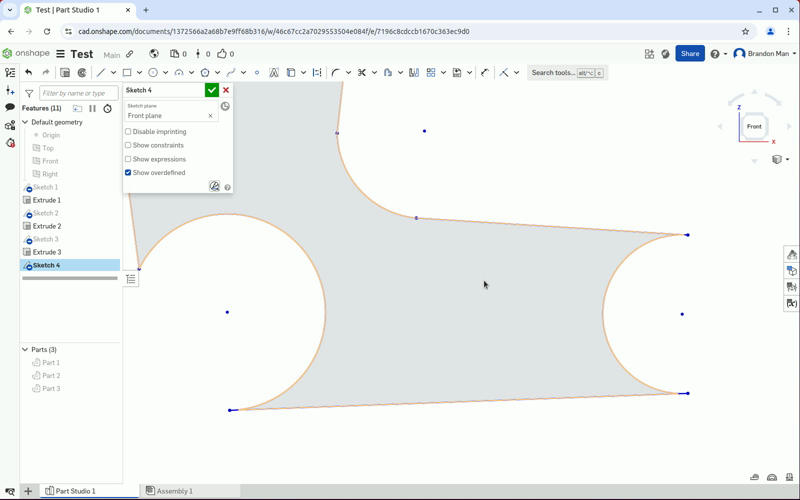
click(484, 280)
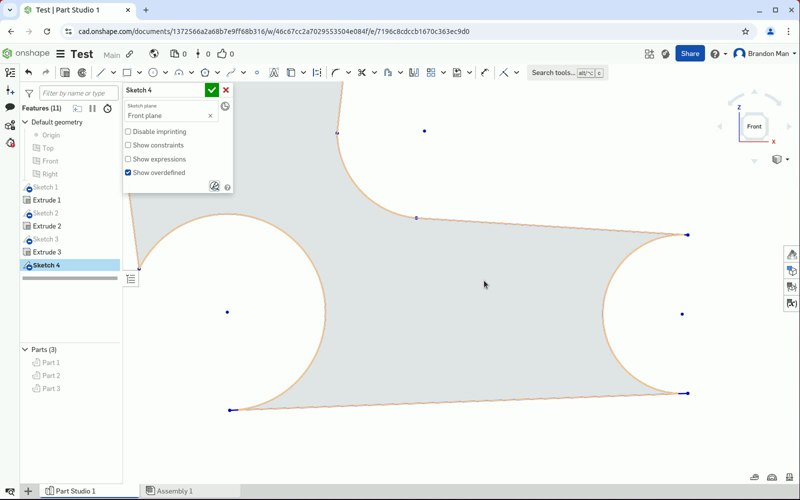
scroll(-6)
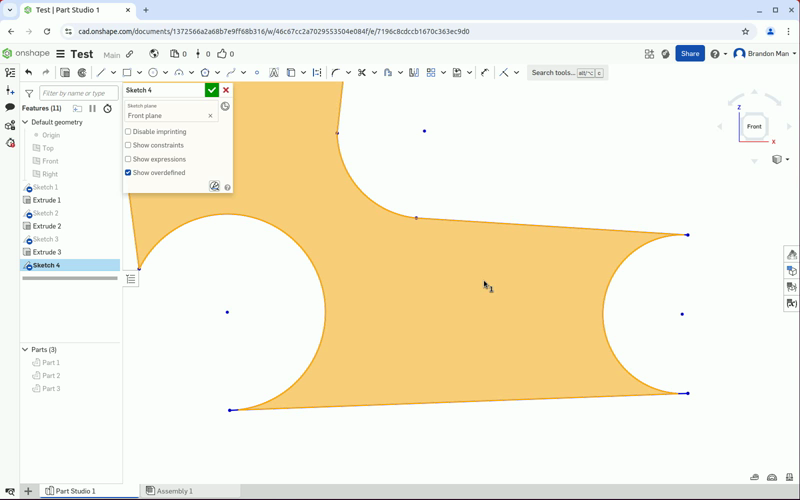
scroll(-6)
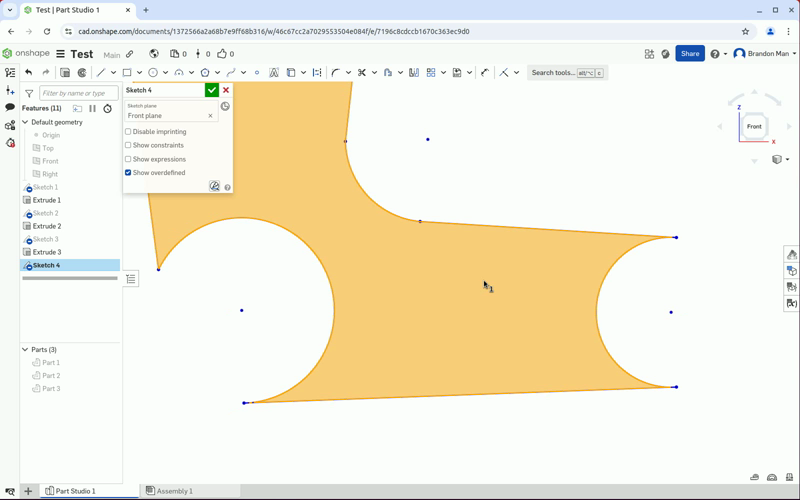
scroll(-6)
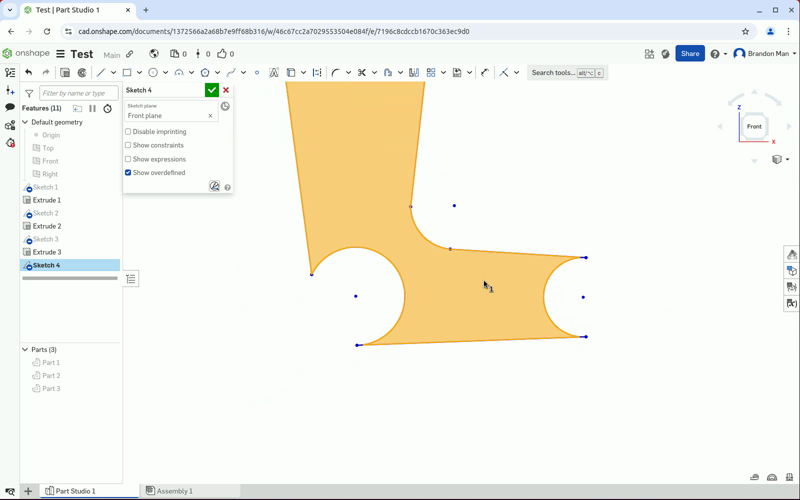
scroll(-6)
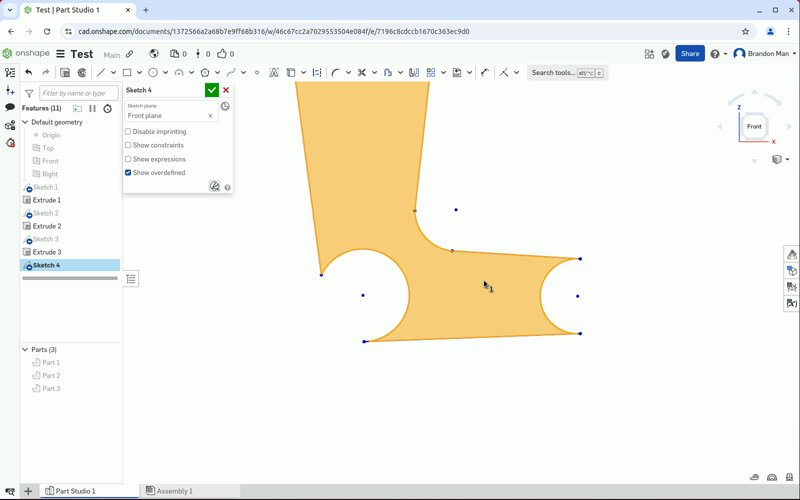
scroll(-6)
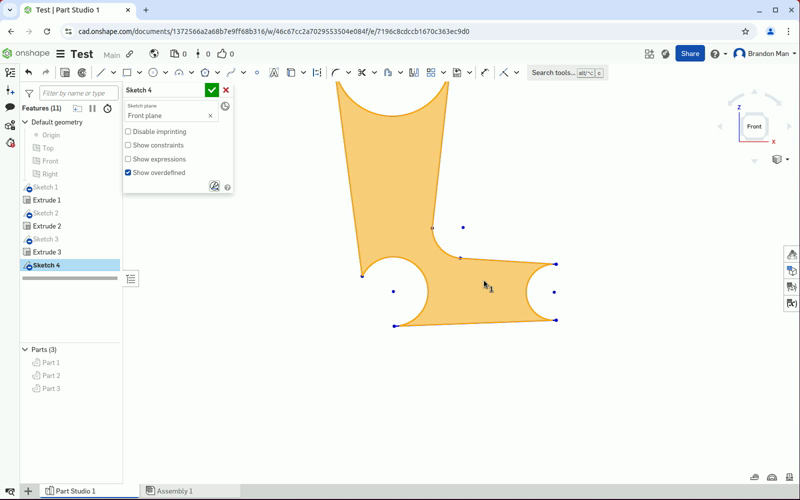
scroll(-6)
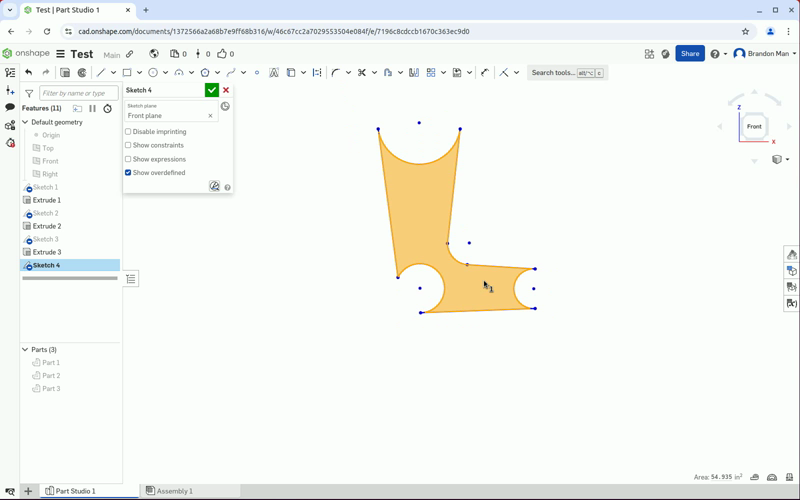
scroll(-6)
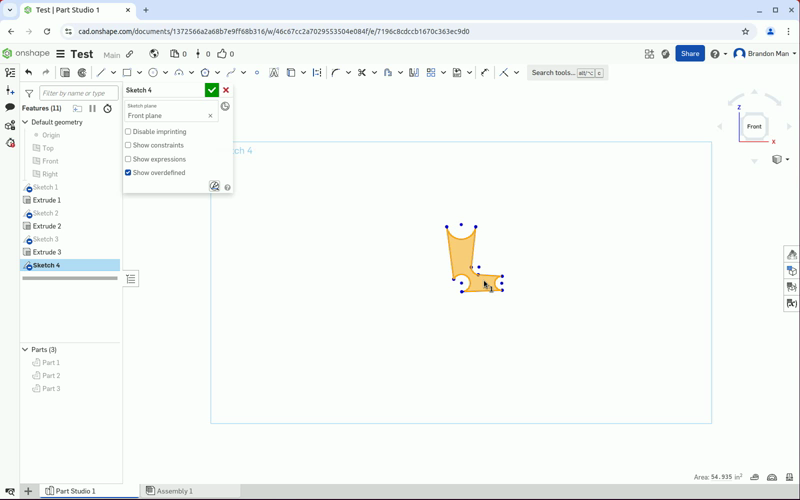
mouse_move(73, 352)
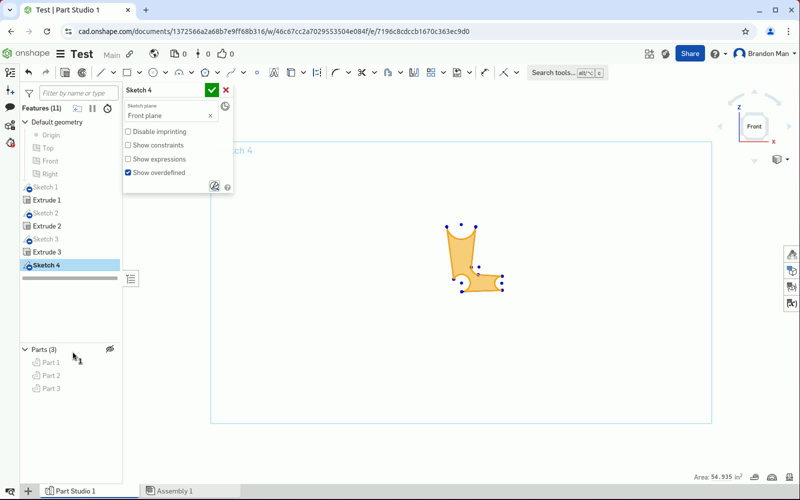
key(shift+y)
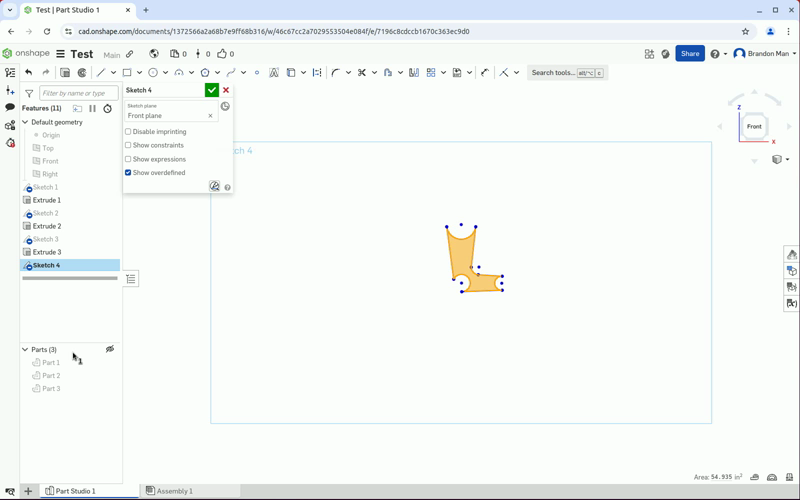
key(shift+e)
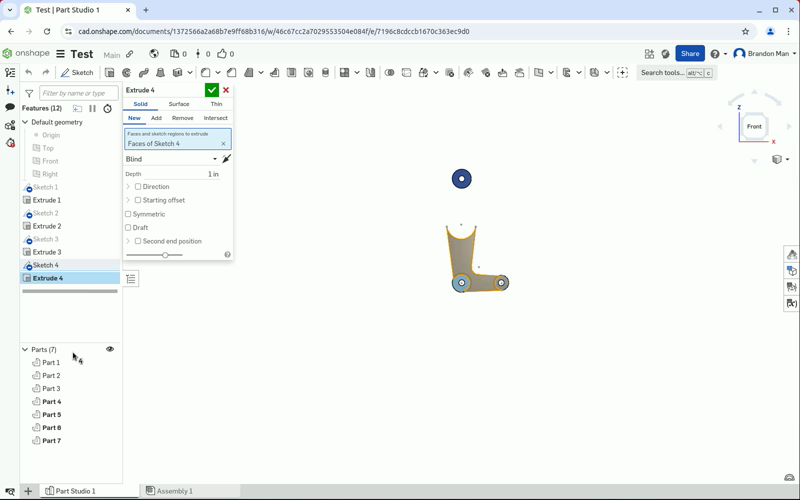
mouse_move(143, 106)
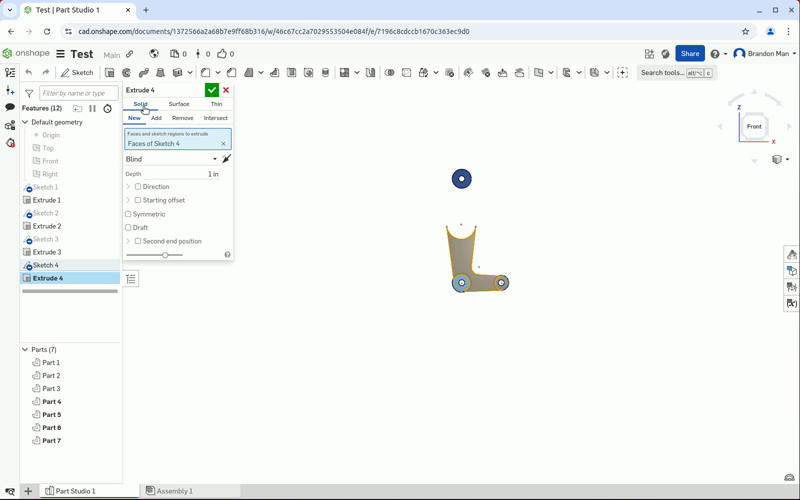
click(143, 106)
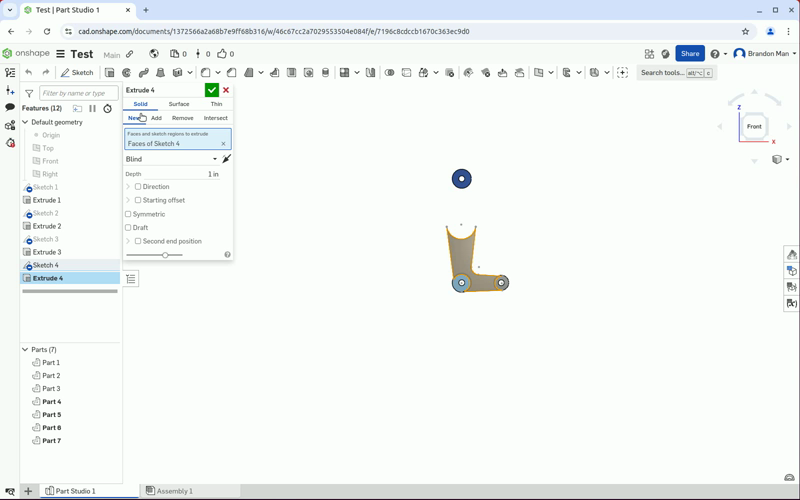
mouse_move(137, 120)
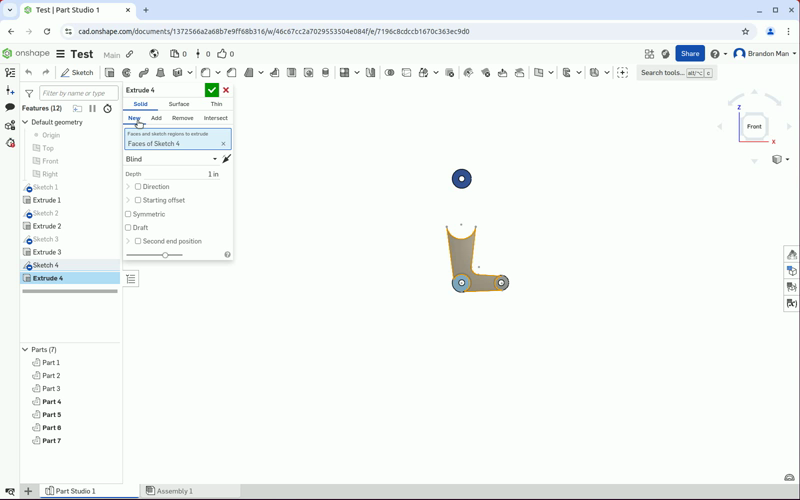
click(137, 120)
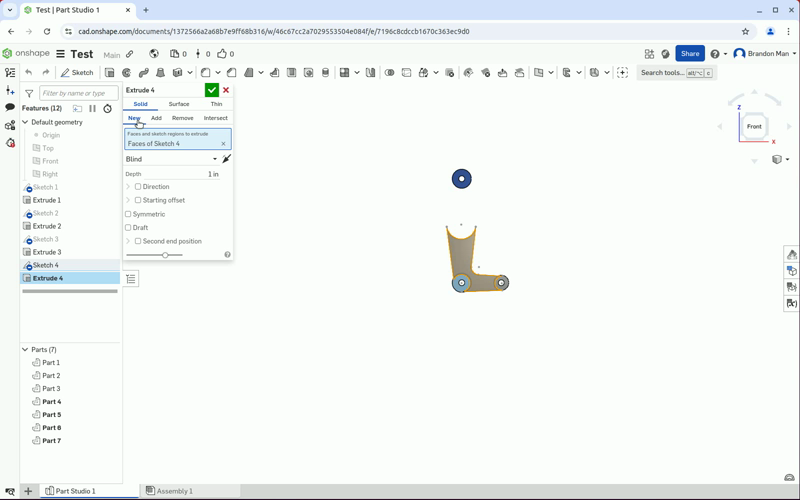
key(tab, 4)
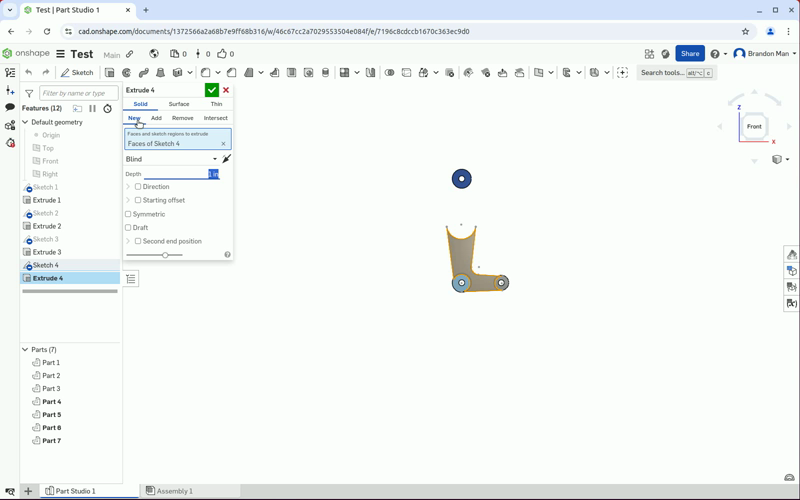
text(0.481)
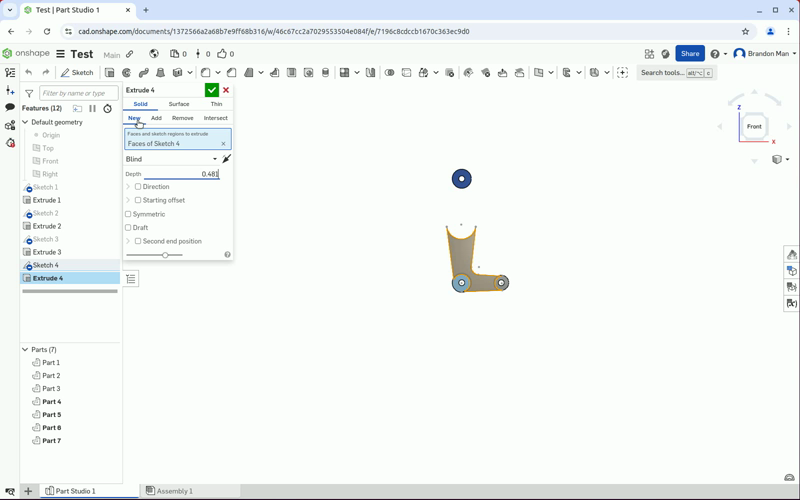
key(enter)
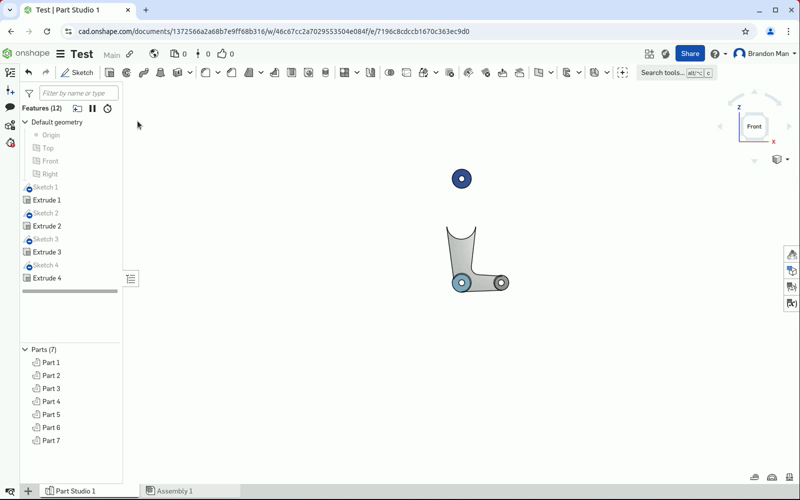
key(shift+h)
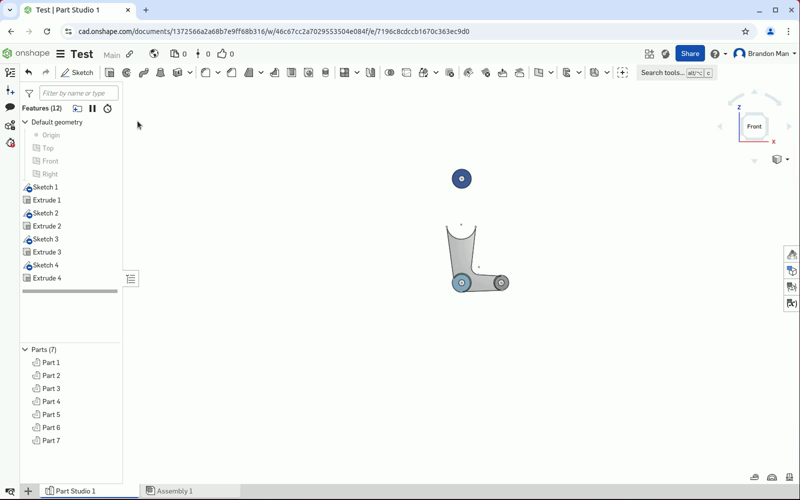
key(shift+h)
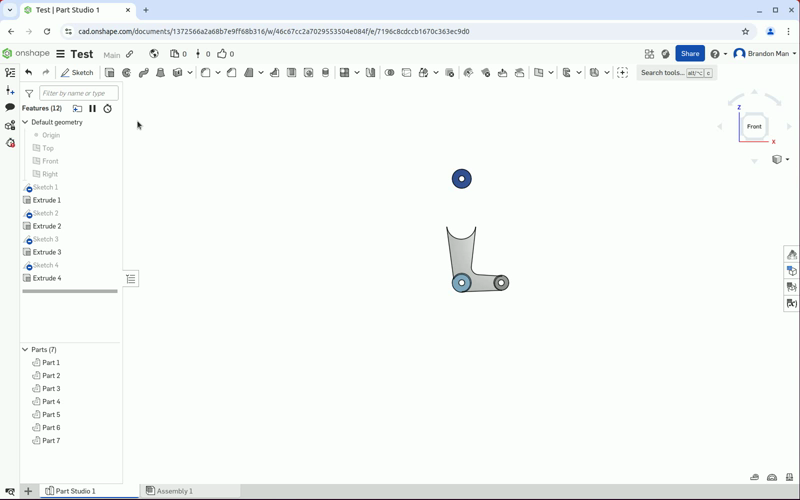
mouse_move(73, 189)
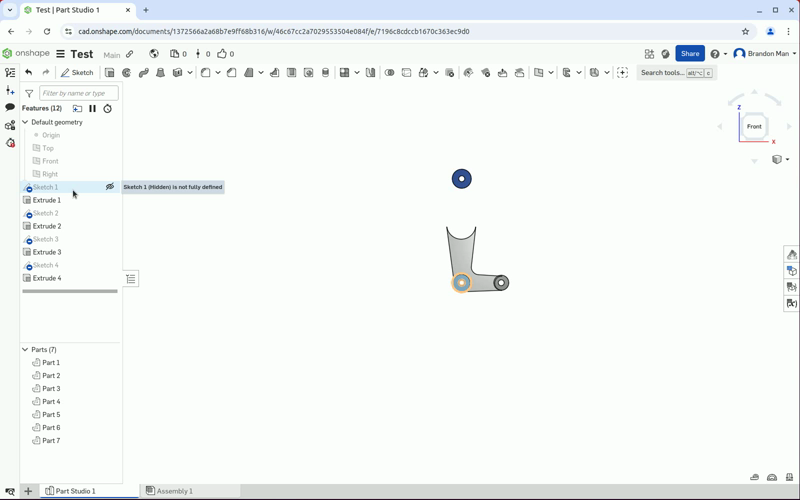
click(73, 189)
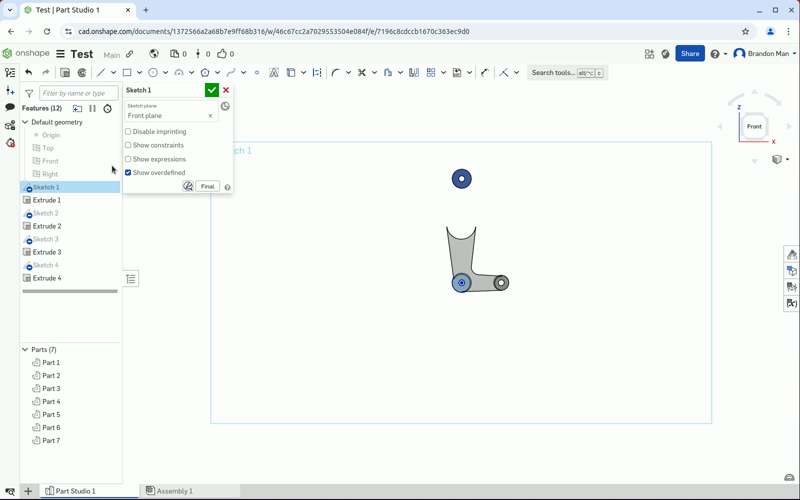
mouse_move(229, 92)
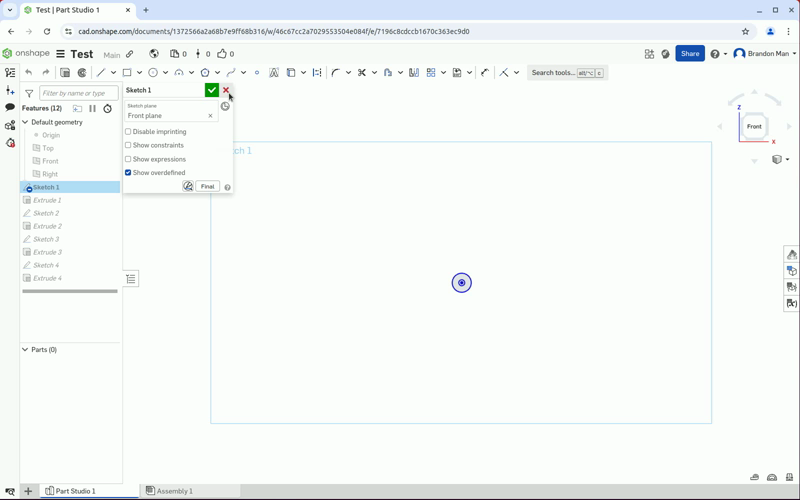
click(229, 92)
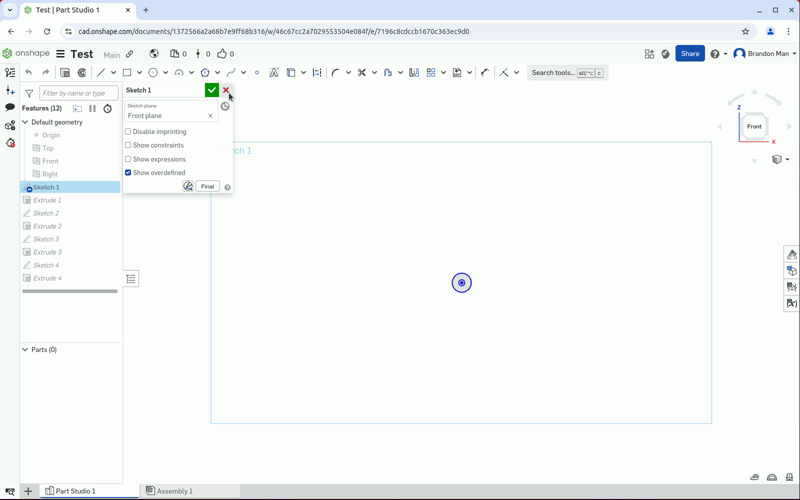
key(shift+s)
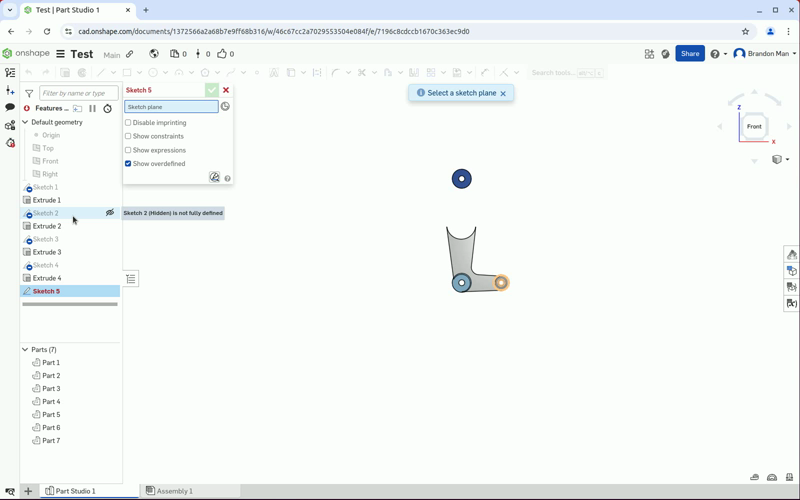
scroll(3)
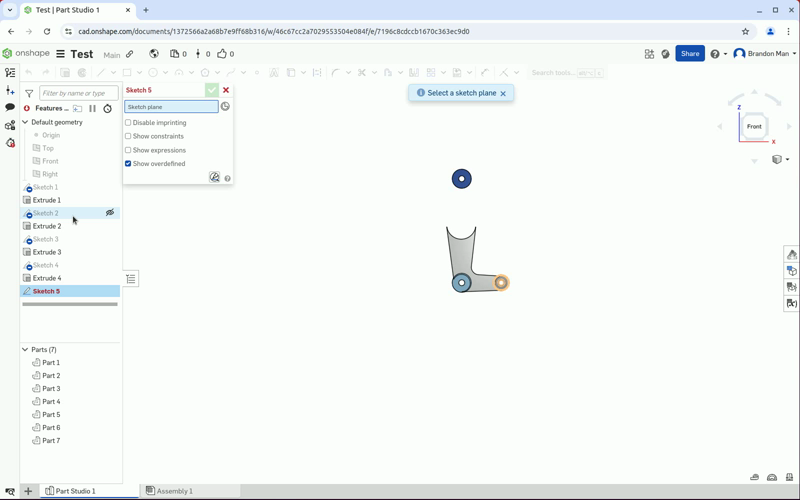
mouse_move(73, 163)
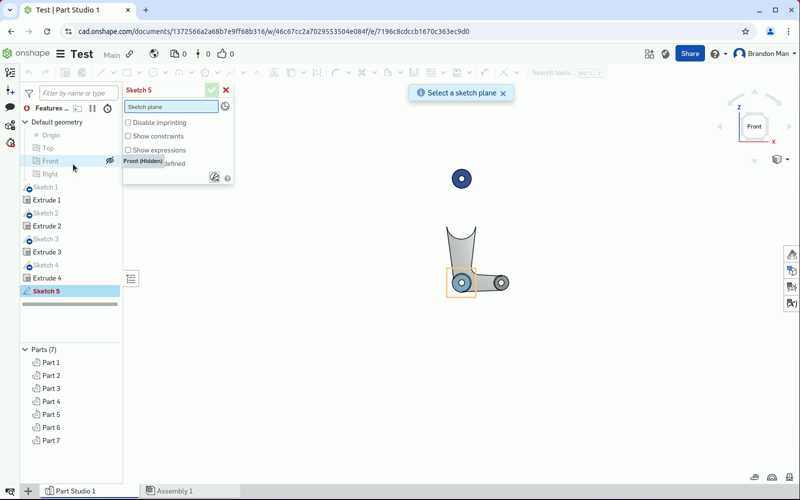
click(73, 163)
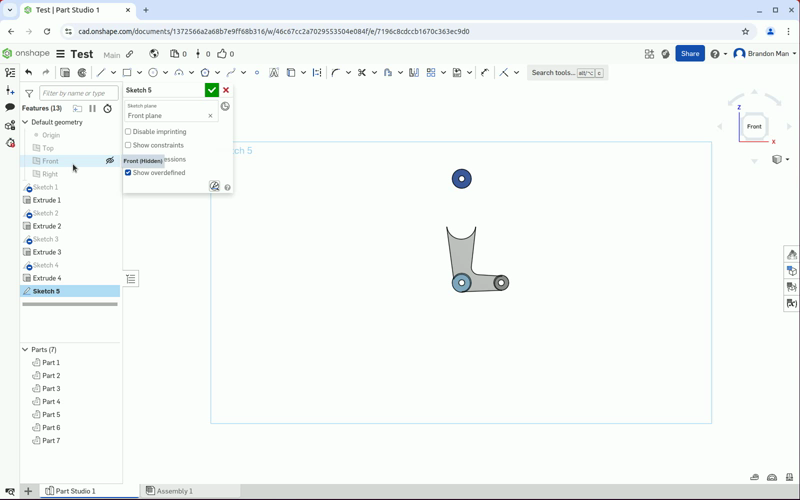
mouse_move(73, 352)
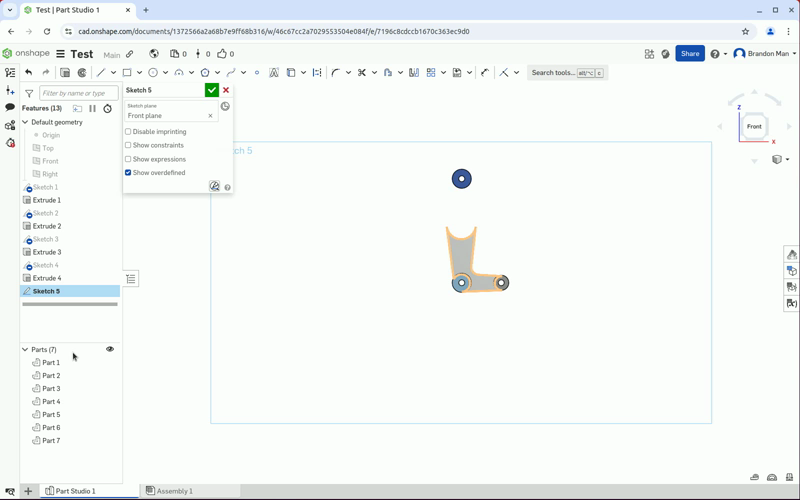
key(y)
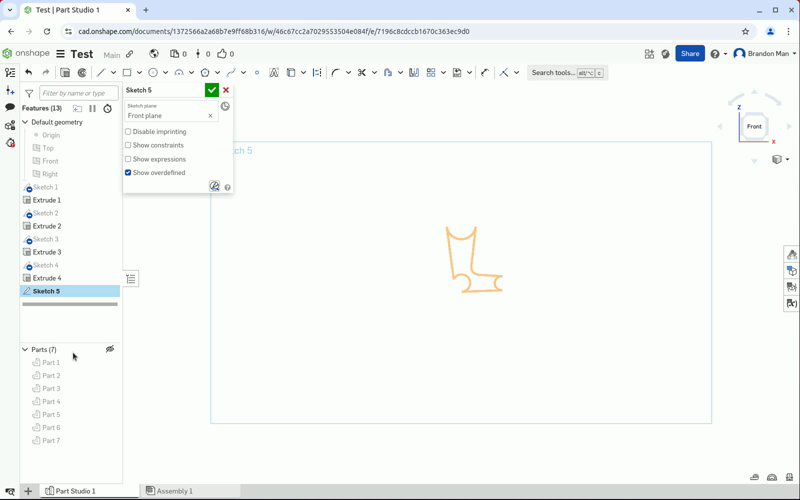
key(a)
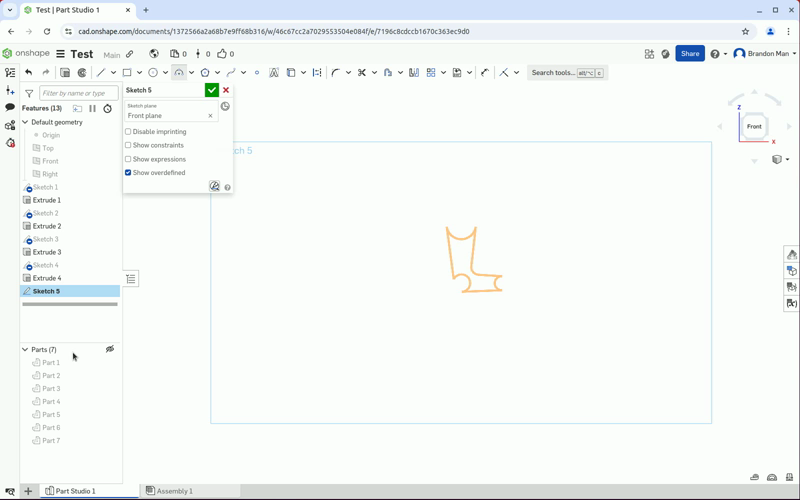
key_down(shift)
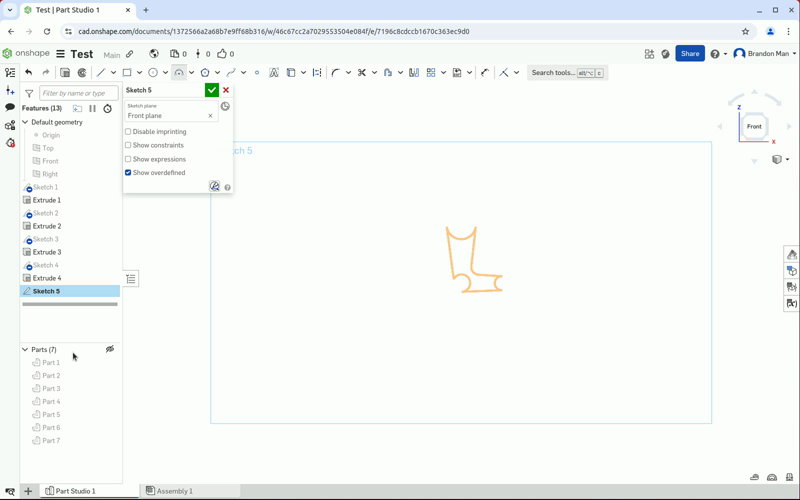
mouse_move(446, 223)
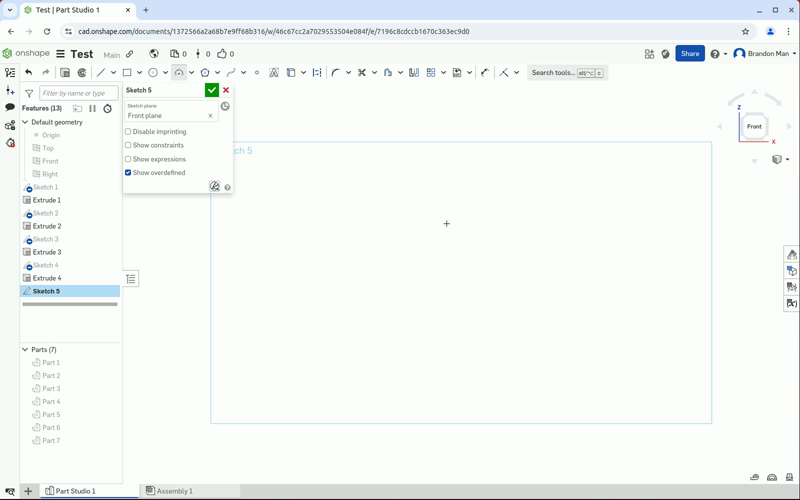
click(446, 223)
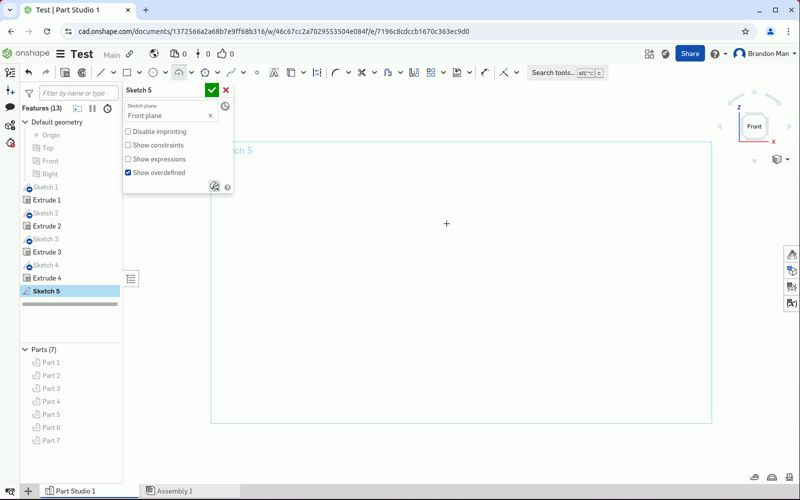
key_up(shift)
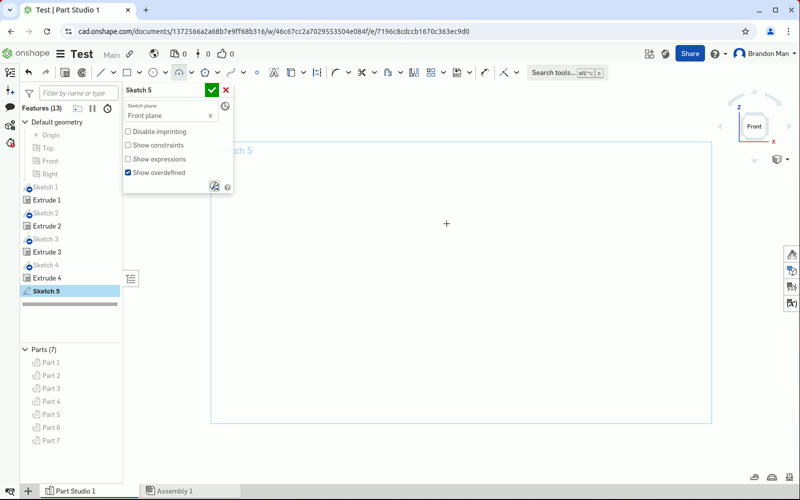
key_down(shift)
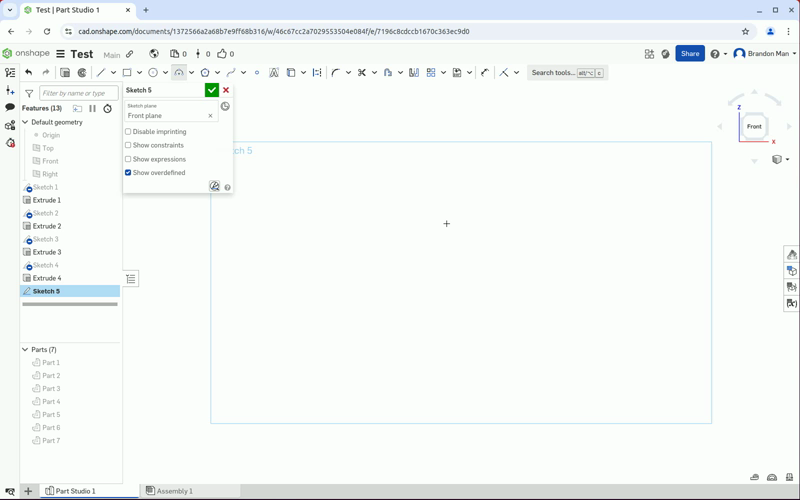
mouse_move(476, 223)
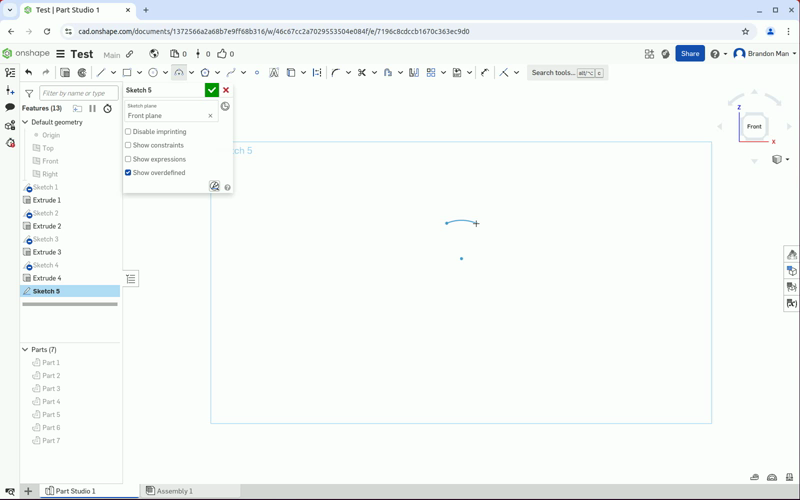
click(476, 223)
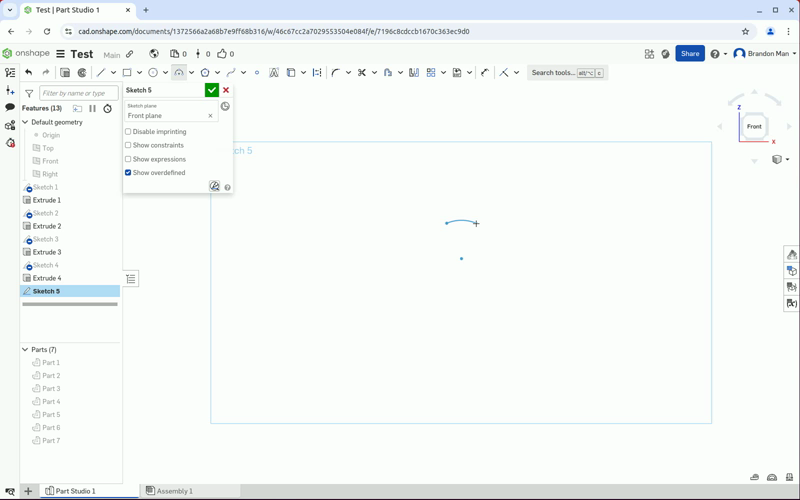
mouse_move(461, 210)
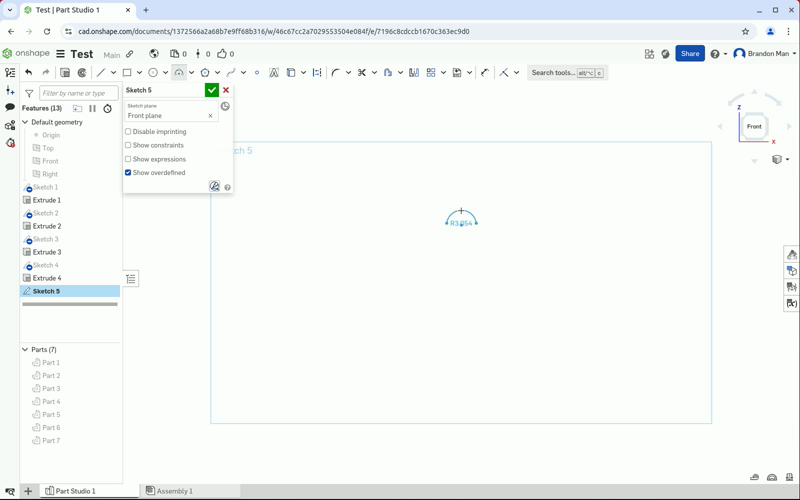
click(461, 210)
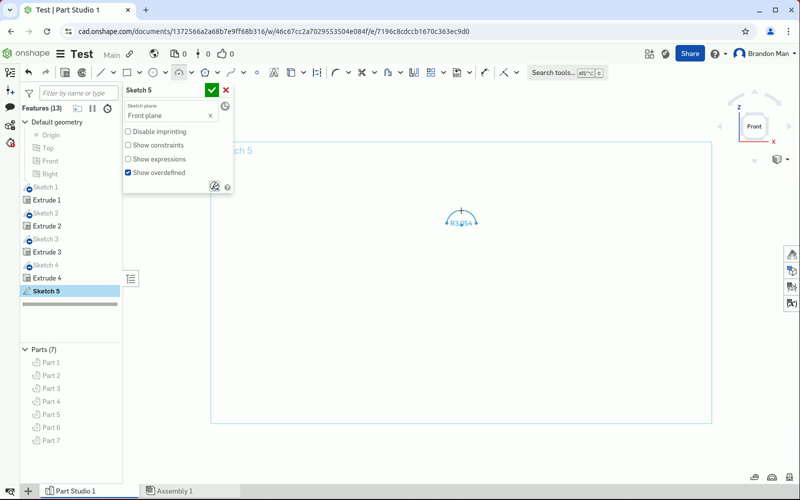
key_up(shift)
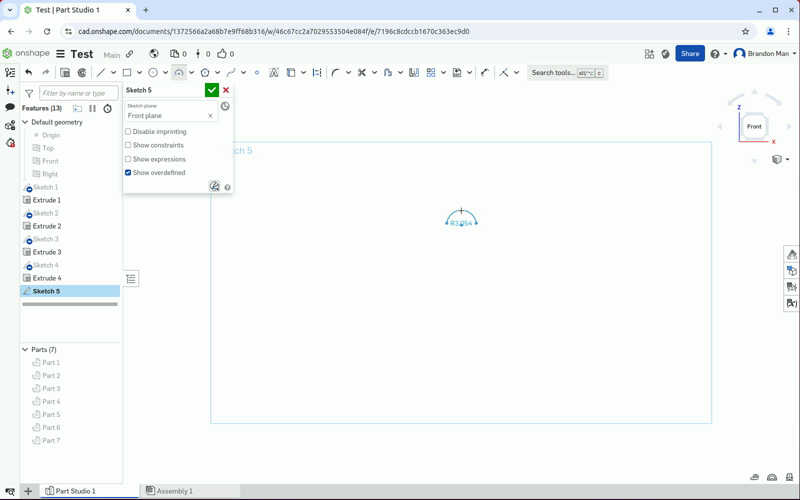
key(esc)
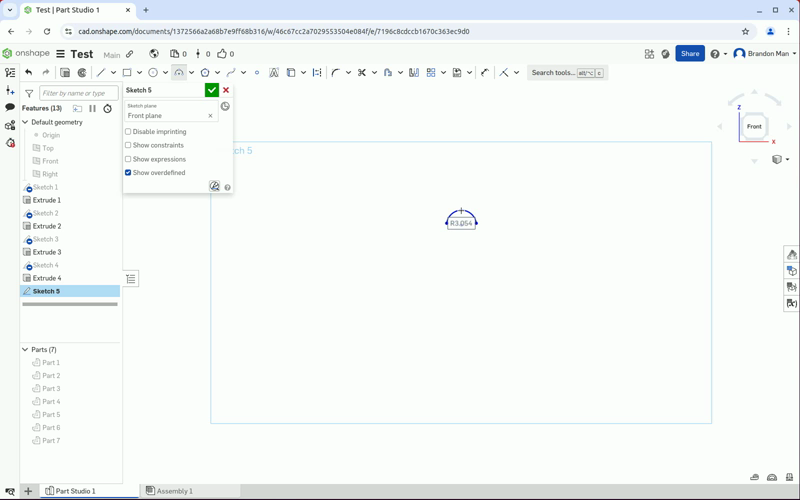
key(l)
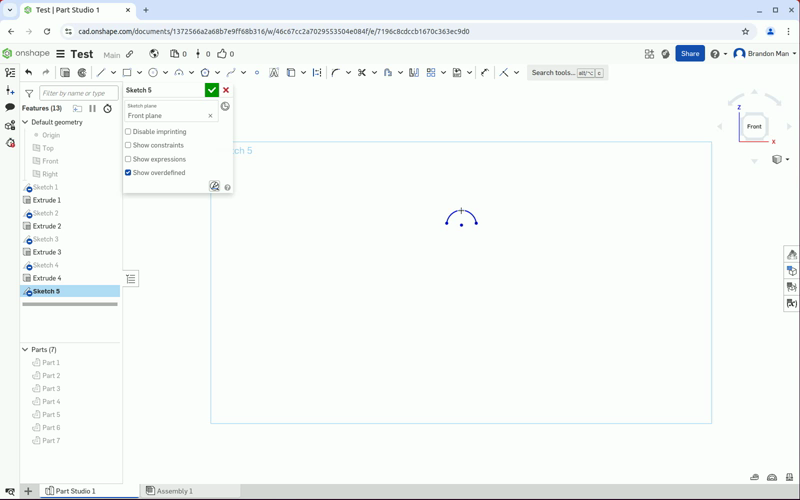
mouse_move(476, 223)
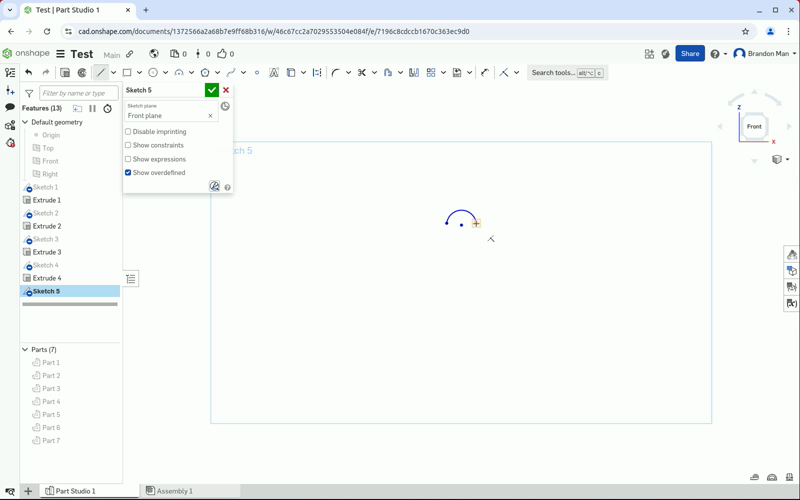
click(476, 223)
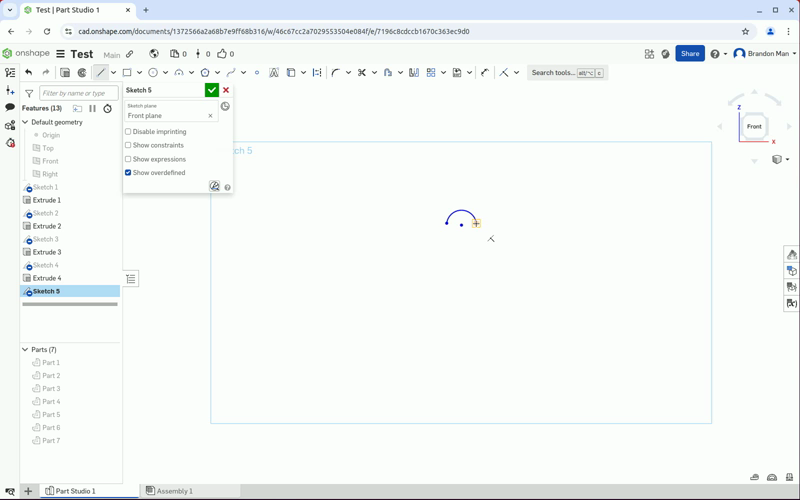
key_down(shift)
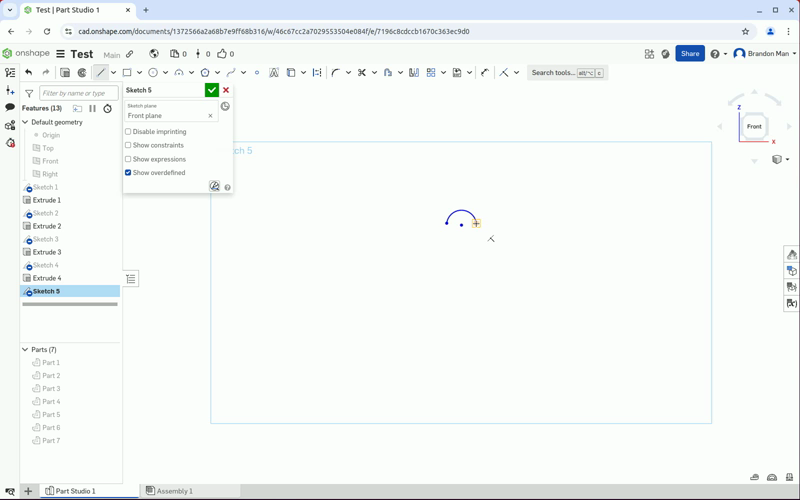
mouse_move(506, 223)
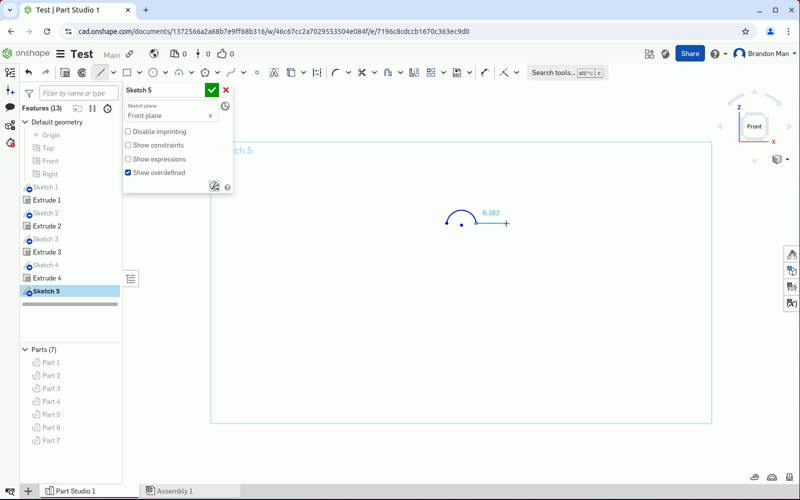
mouse_move(470, 176)
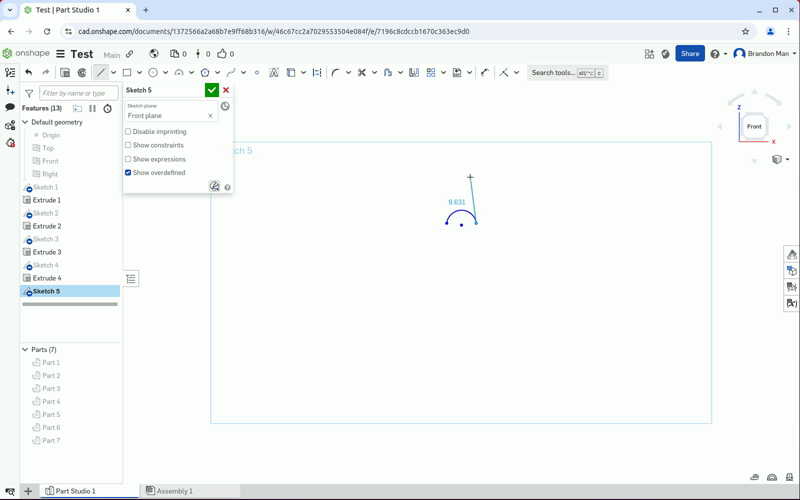
click(470, 176)
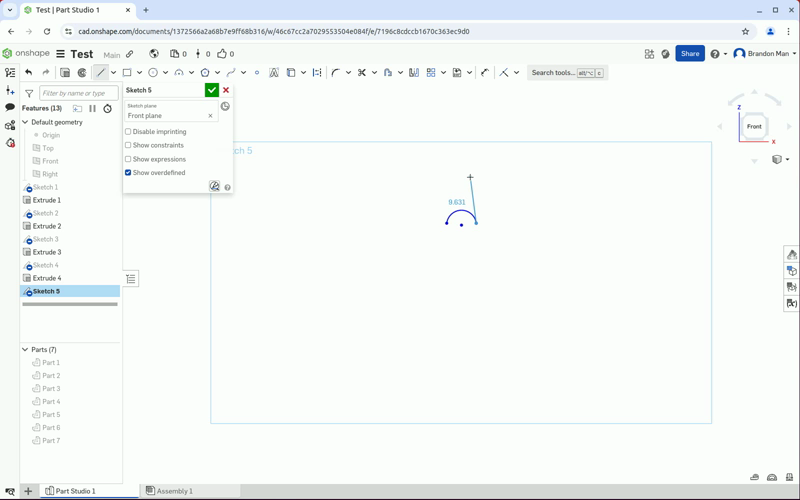
key_up(shift)
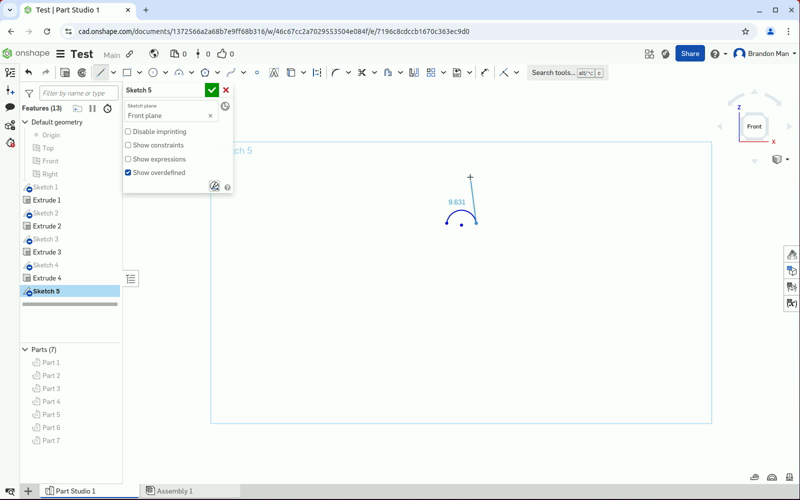
key(esc)
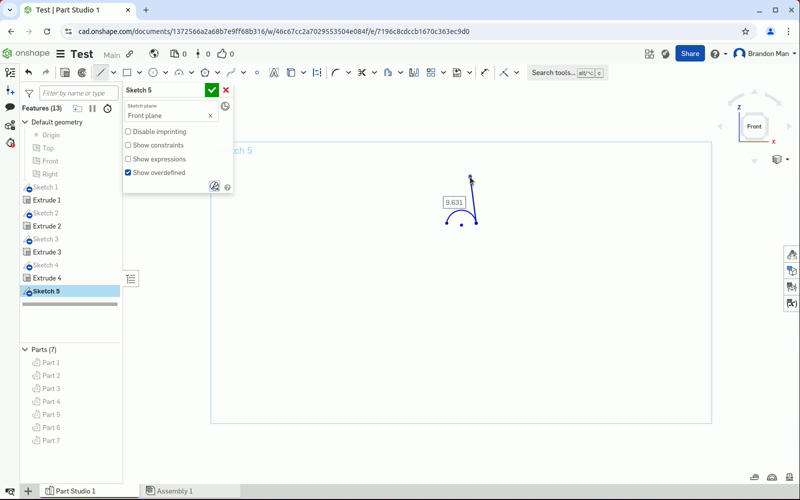
key(a)
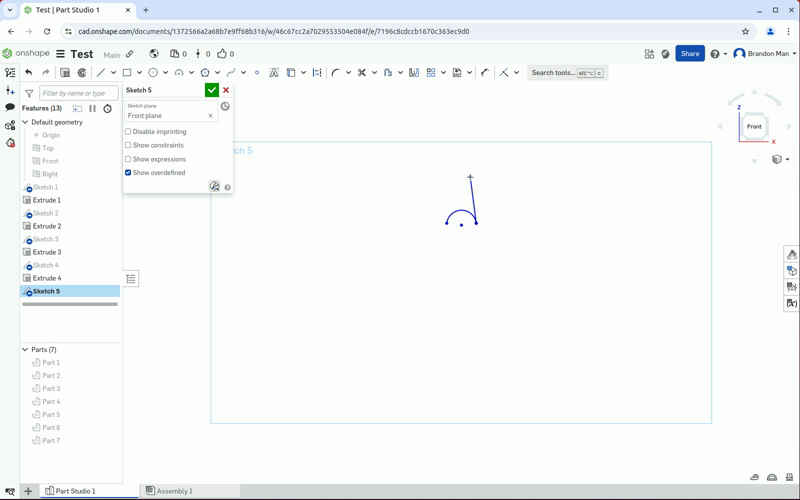
mouse_move(470, 176)
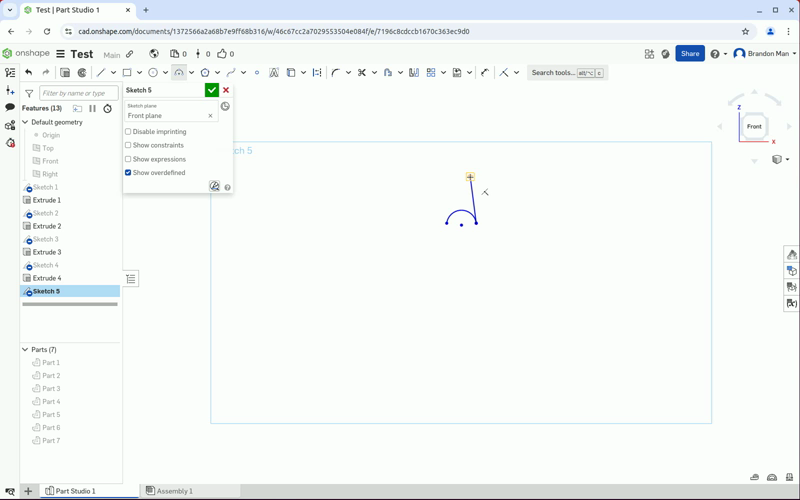
click(470, 176)
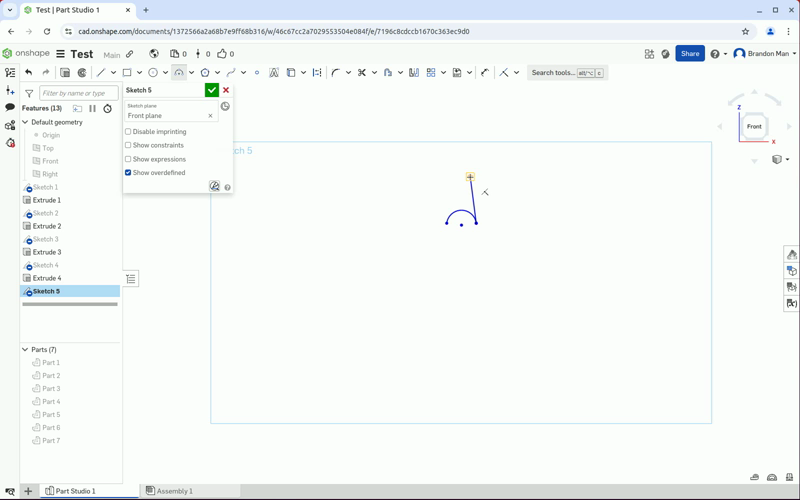
key_down(shift)
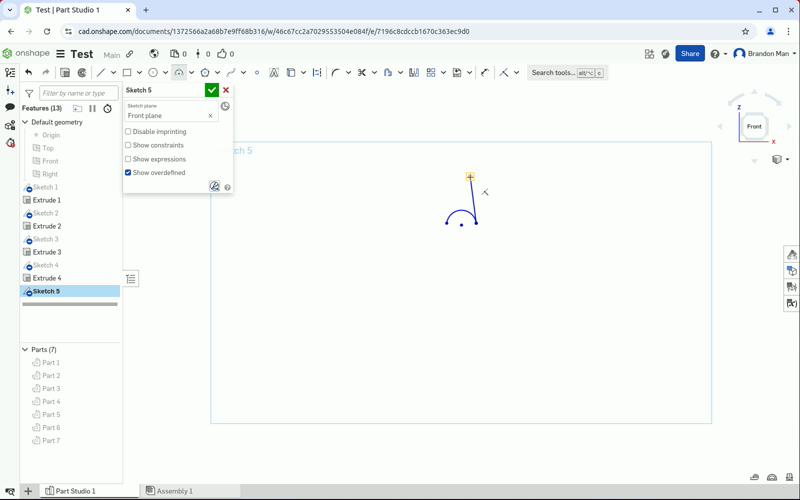
mouse_move(452, 176)
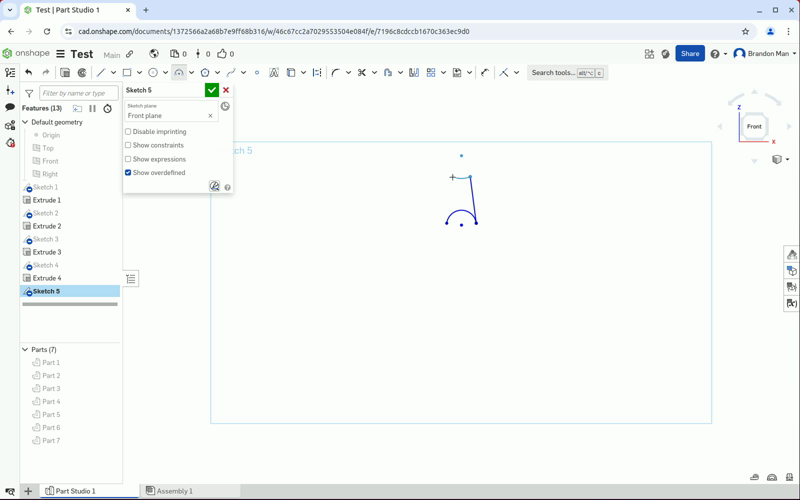
click(452, 176)
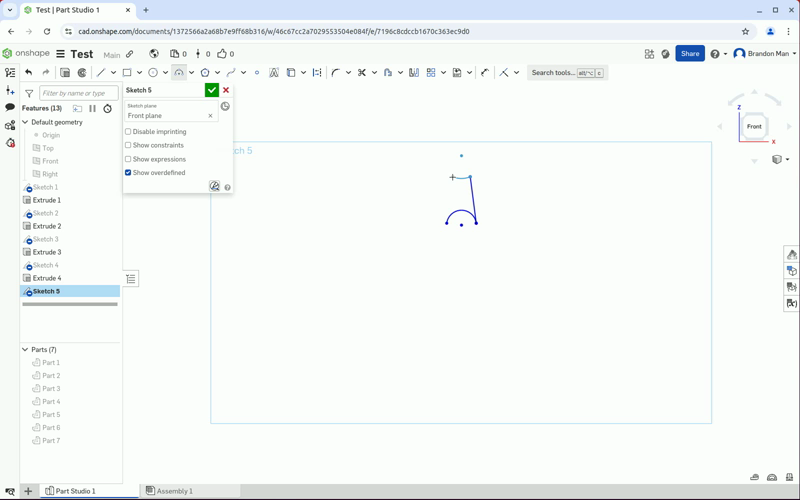
mouse_move(461, 186)
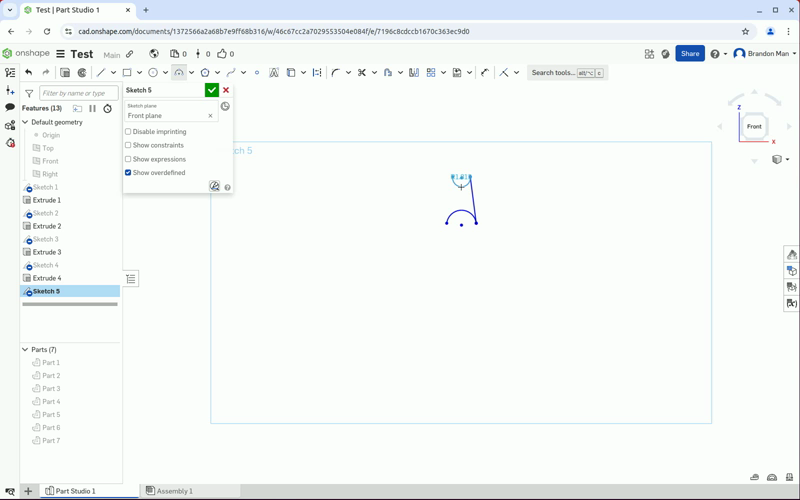
click(461, 186)
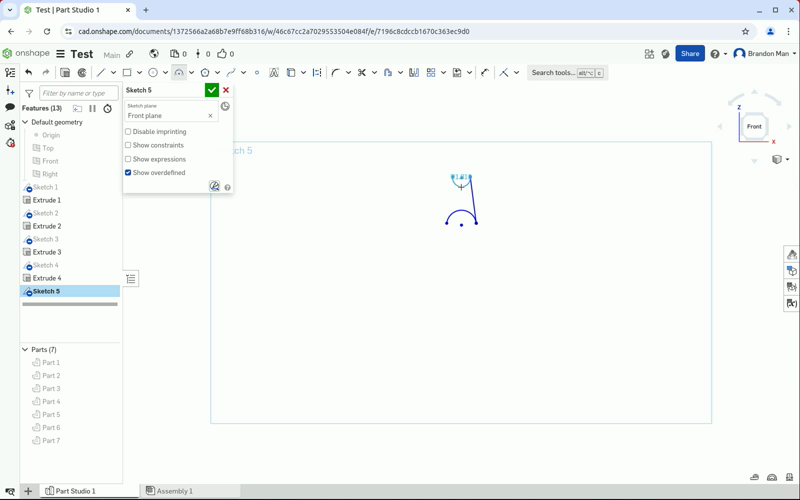
key_up(shift)
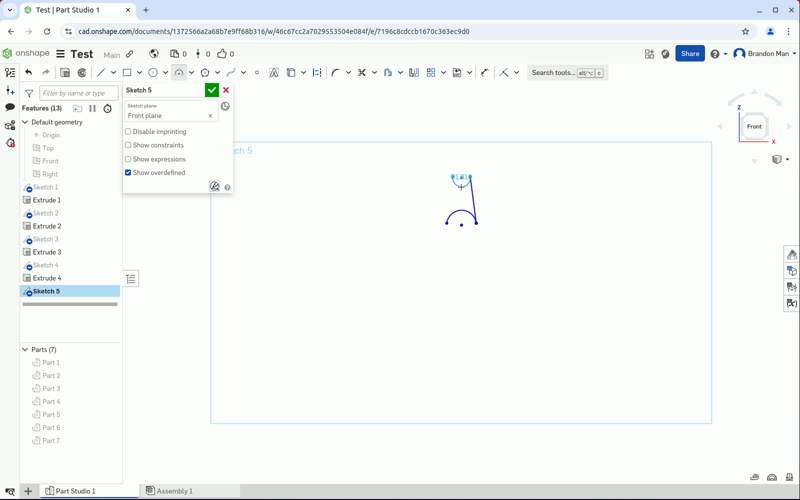
key(esc)
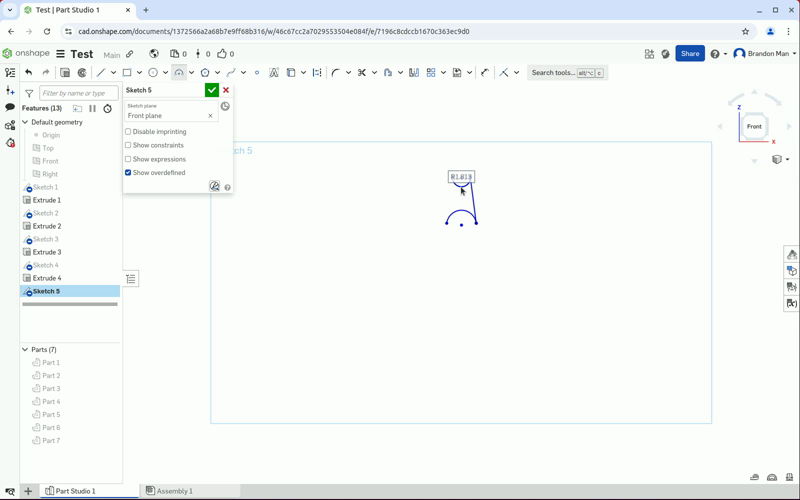
key(l)
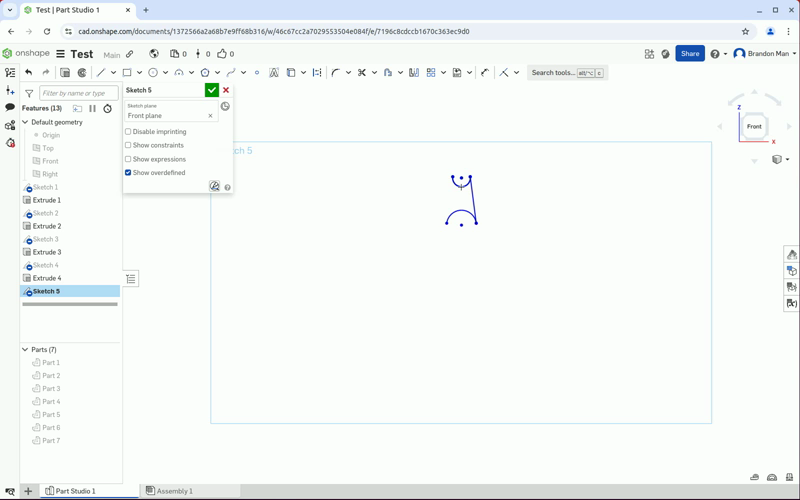
mouse_move(452, 176)
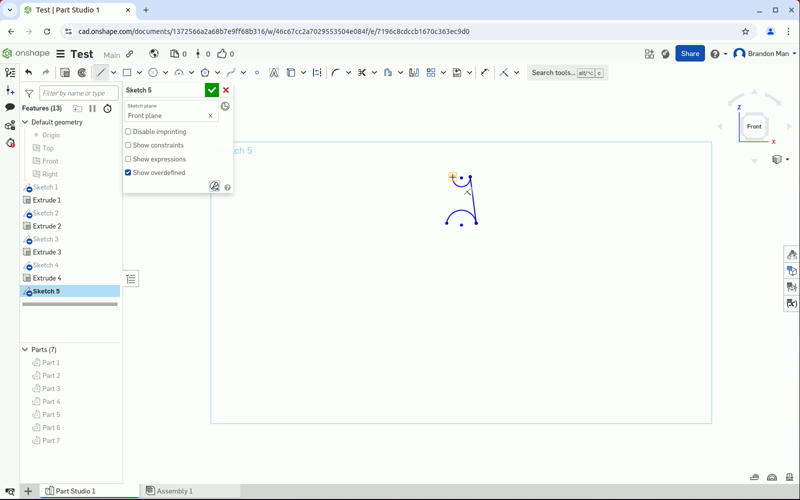
click(452, 176)
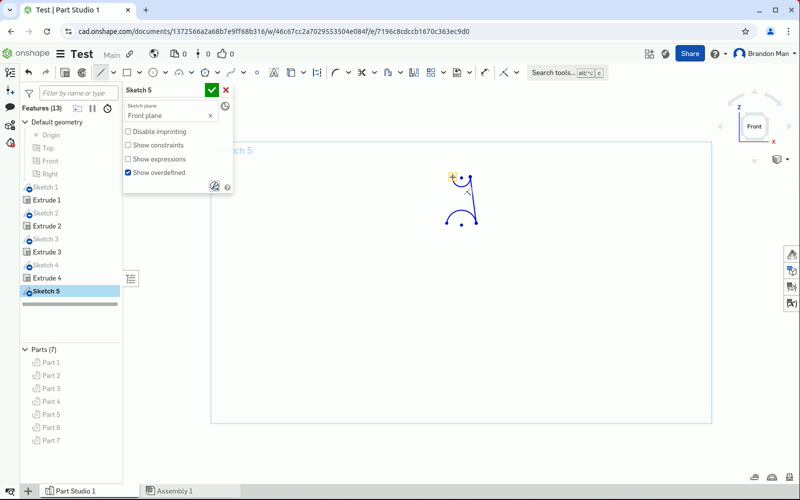
mouse_move(482, 176)
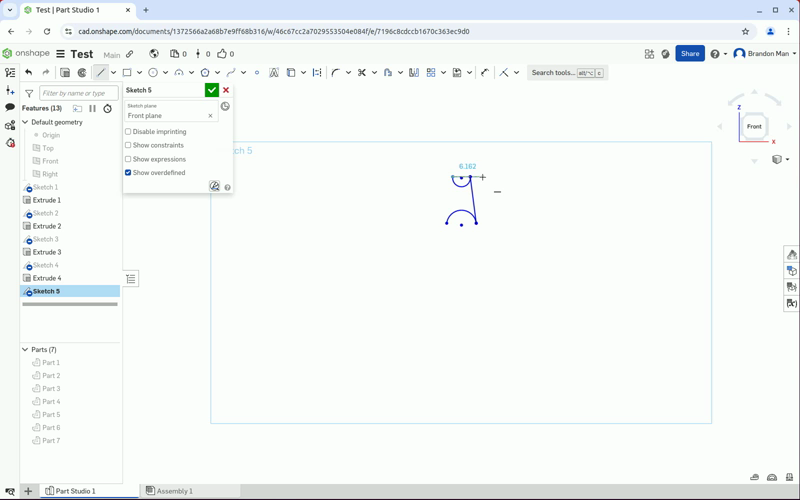
key_down(shift)
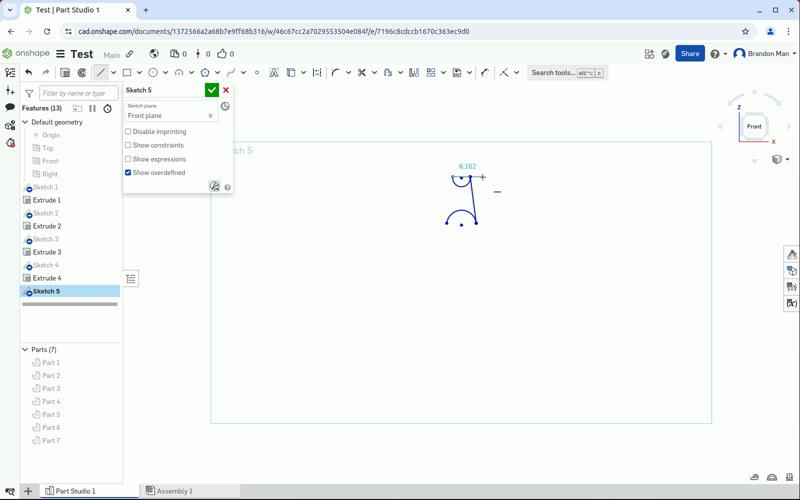
mouse_move(446, 223)
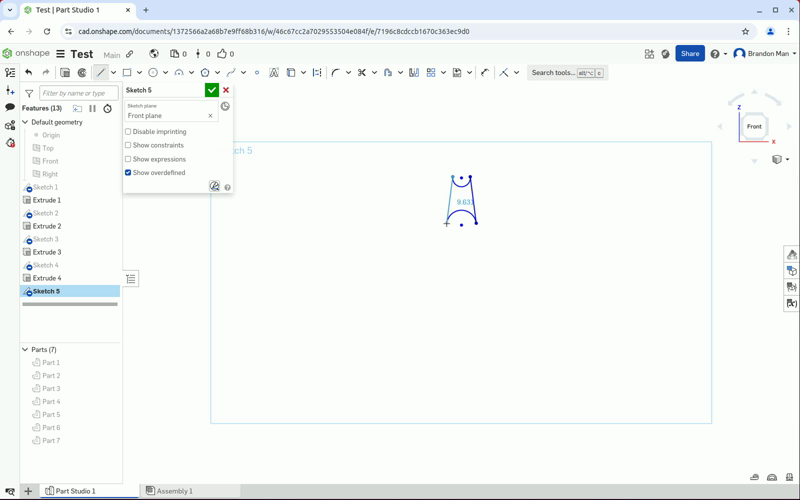
key_up(shift)
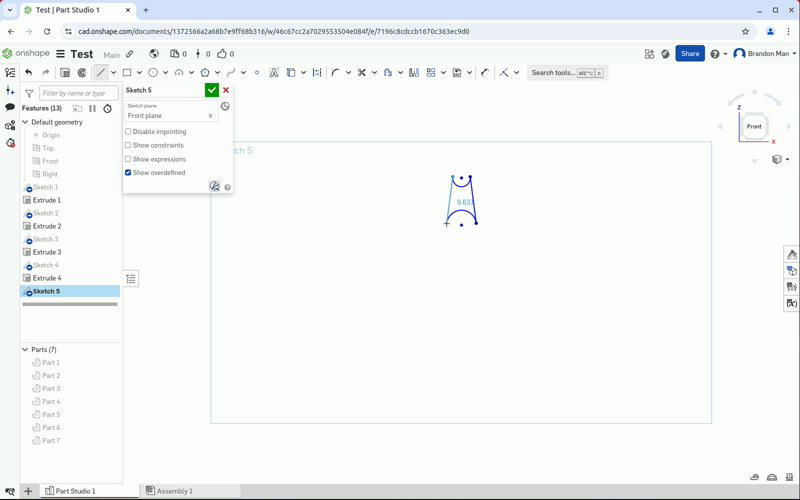
click(446, 223)
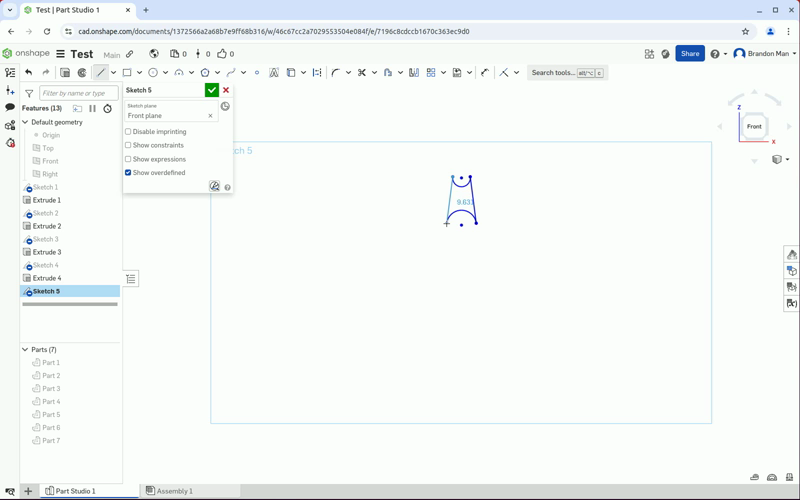
key(esc)
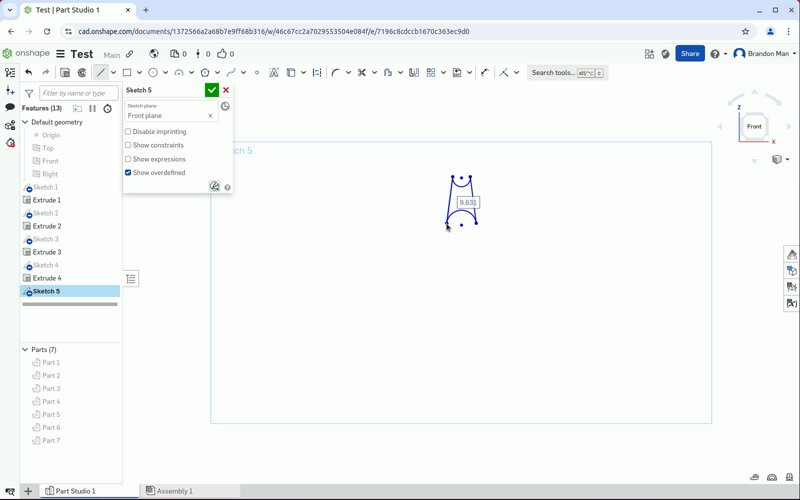
key(c)
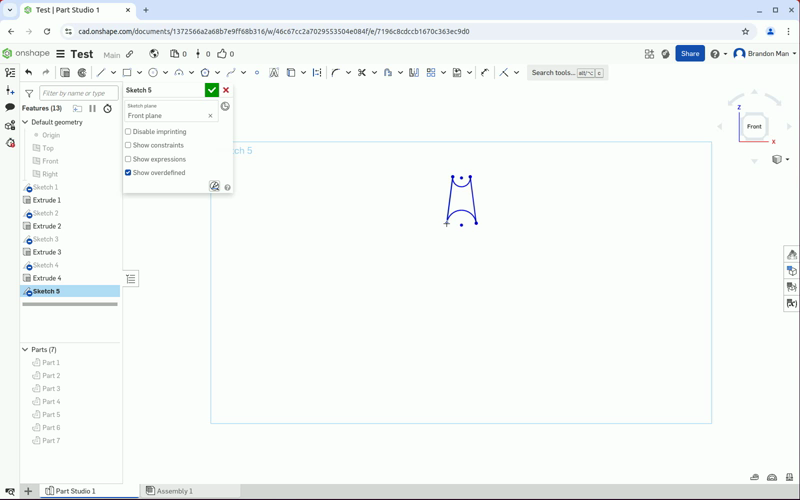
key_down(shift)
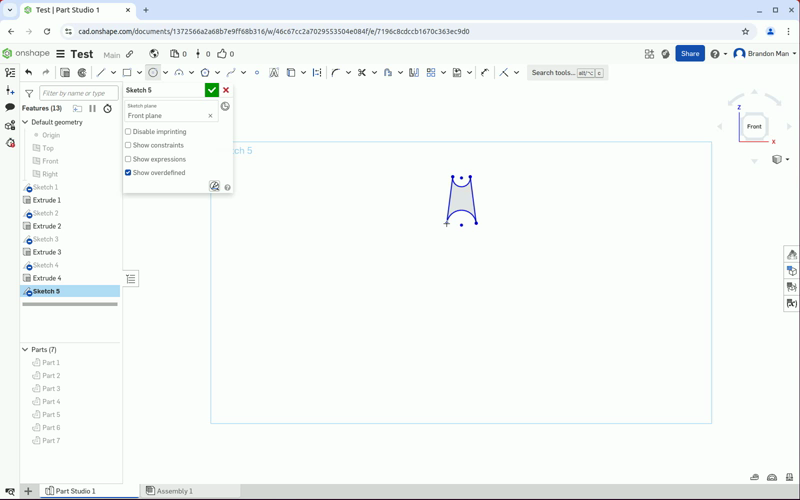
mouse_move(457, 191)
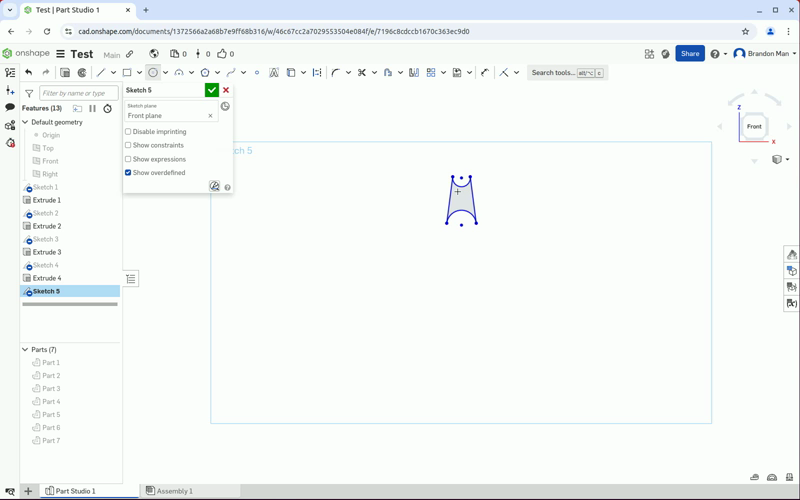
click(457, 191)
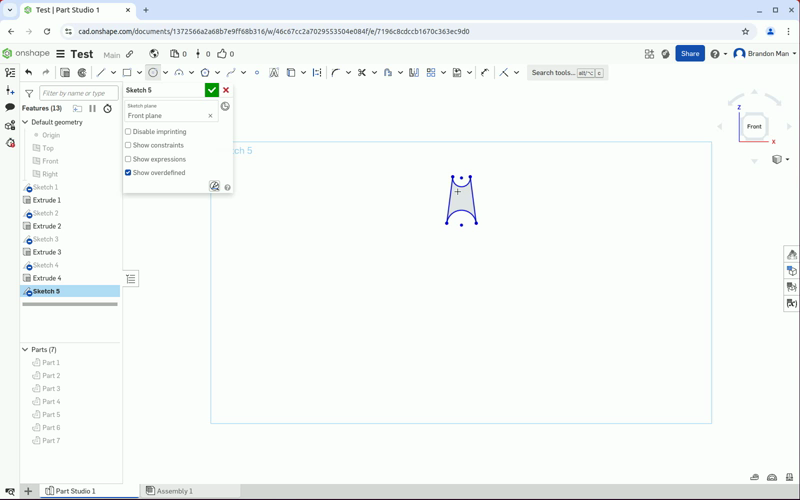
key_up(shift)
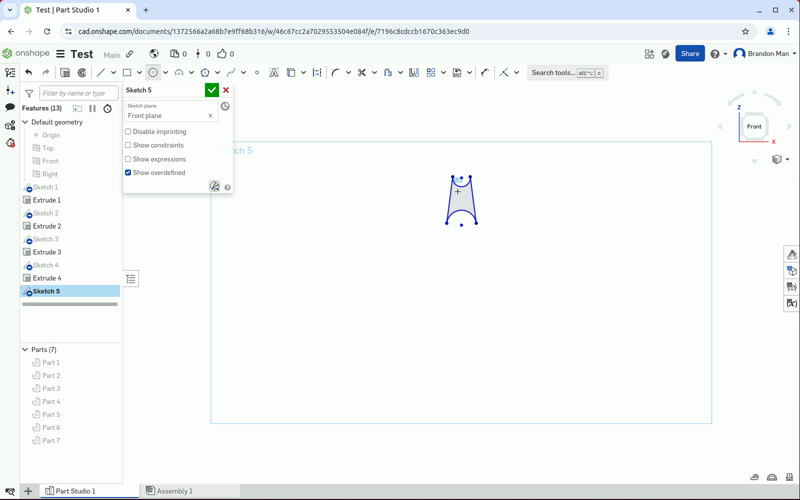
mouse_move(460, 191)
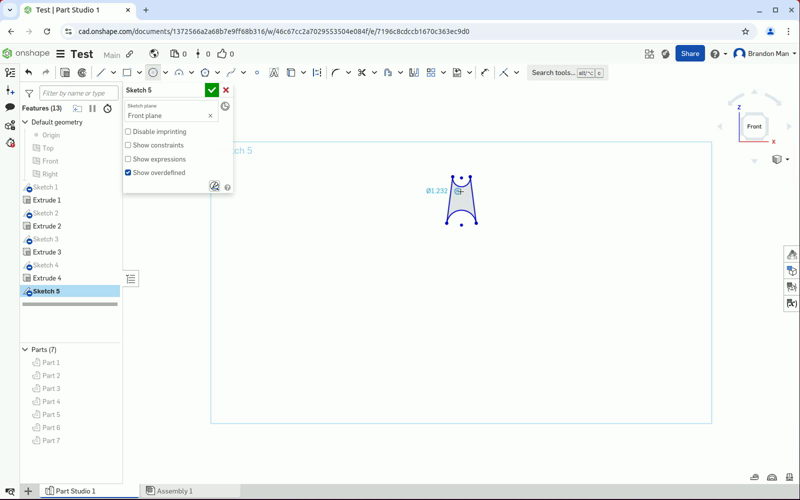
scroll(6)
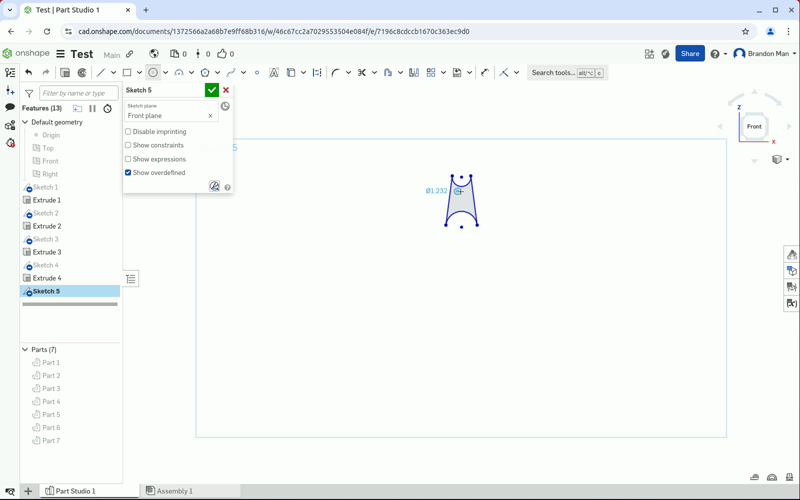
scroll(6)
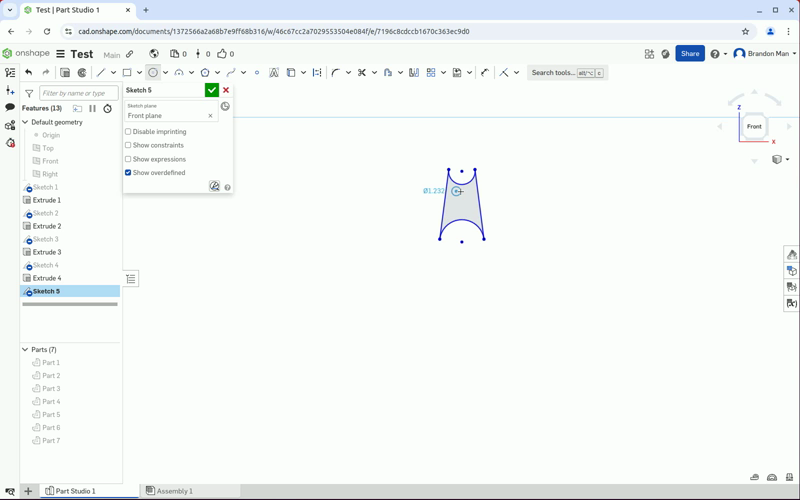
scroll(6)
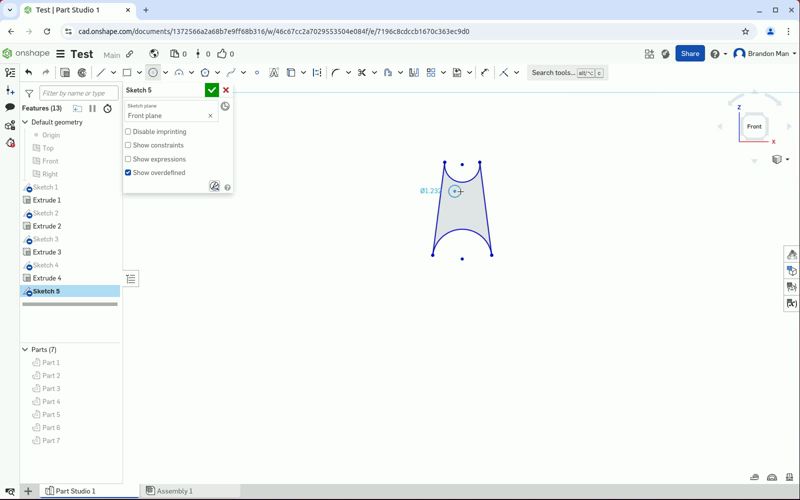
scroll(6)
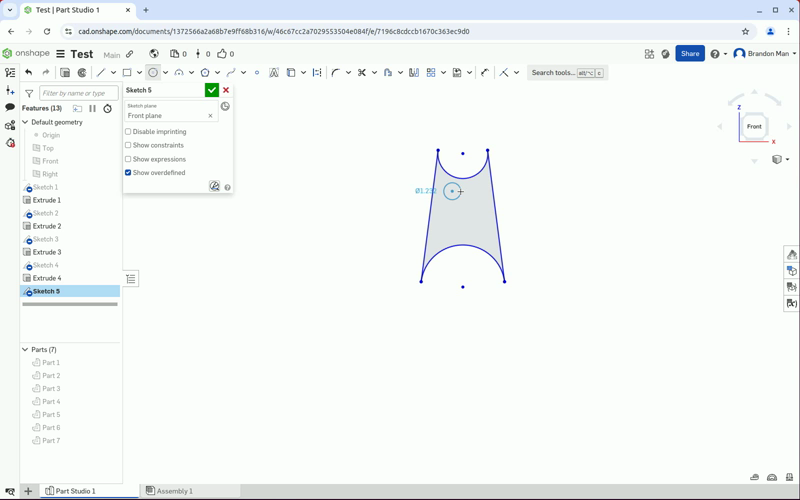
scroll(6)
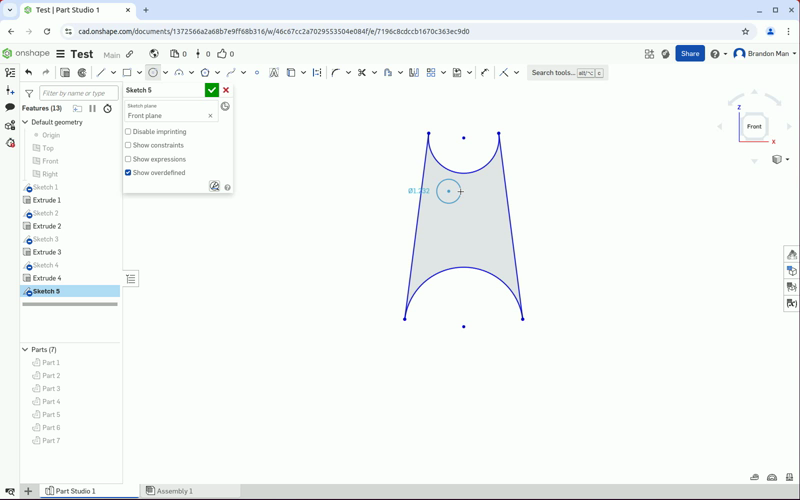
scroll(6)
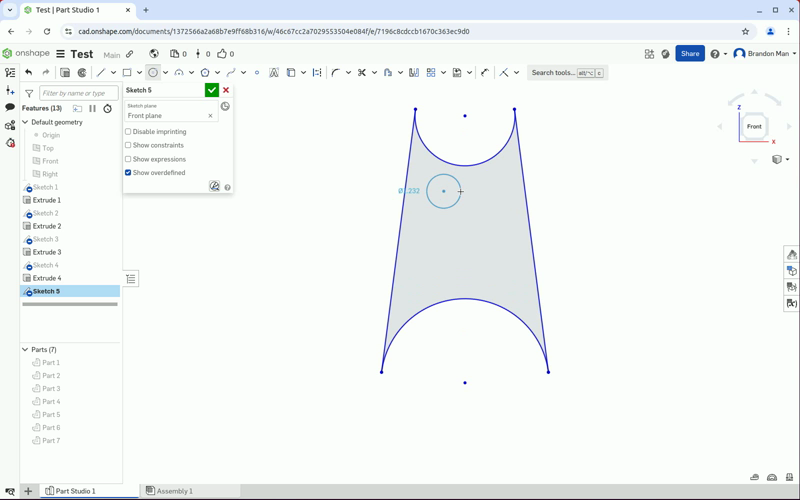
scroll(6)
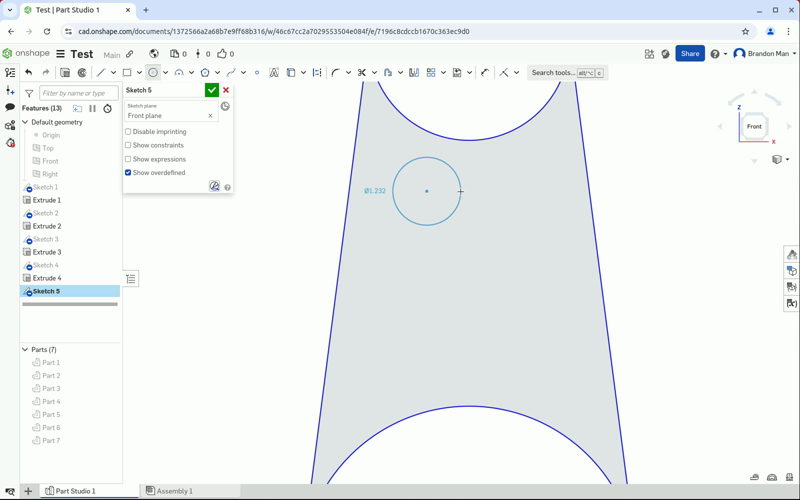
click(460, 191)
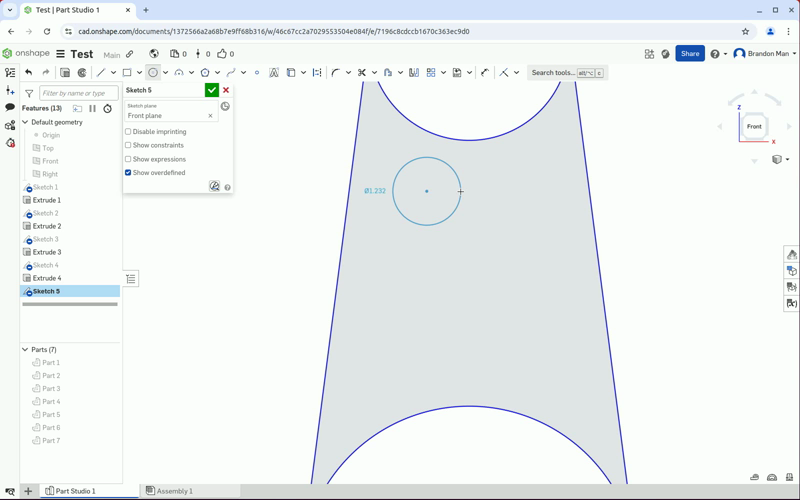
scroll(-6)
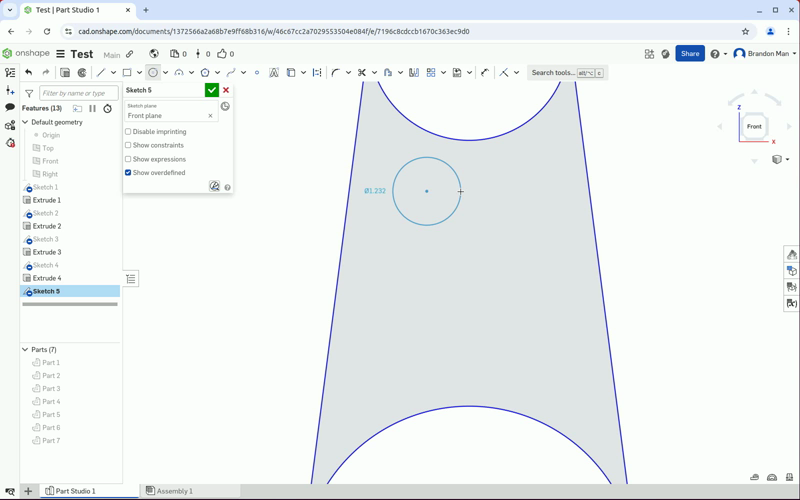
scroll(-6)
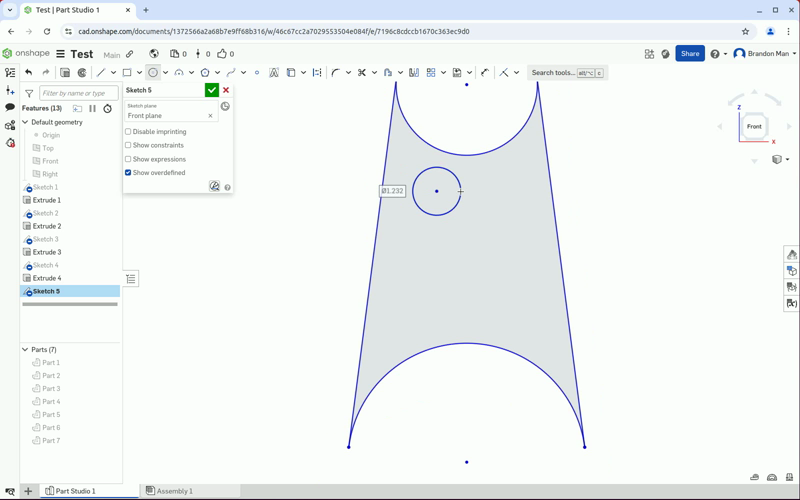
scroll(-6)
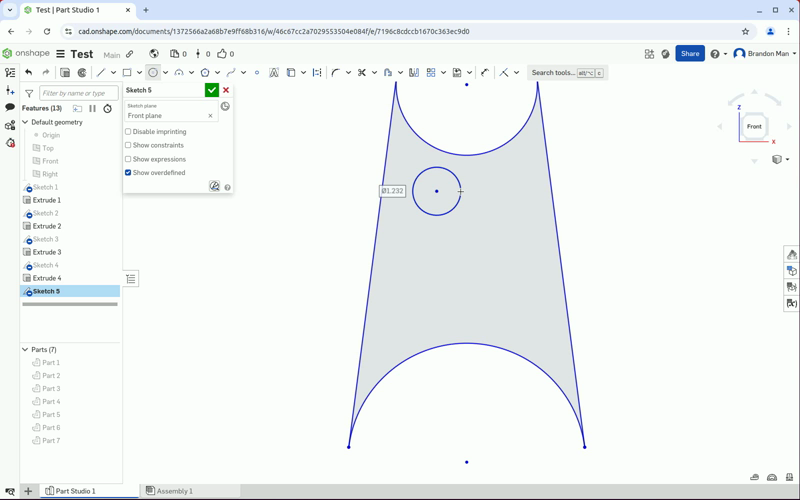
scroll(-6)
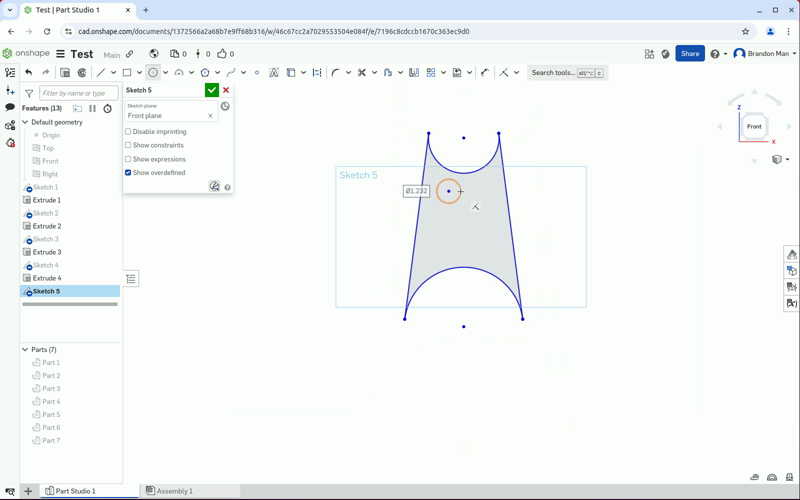
scroll(-6)
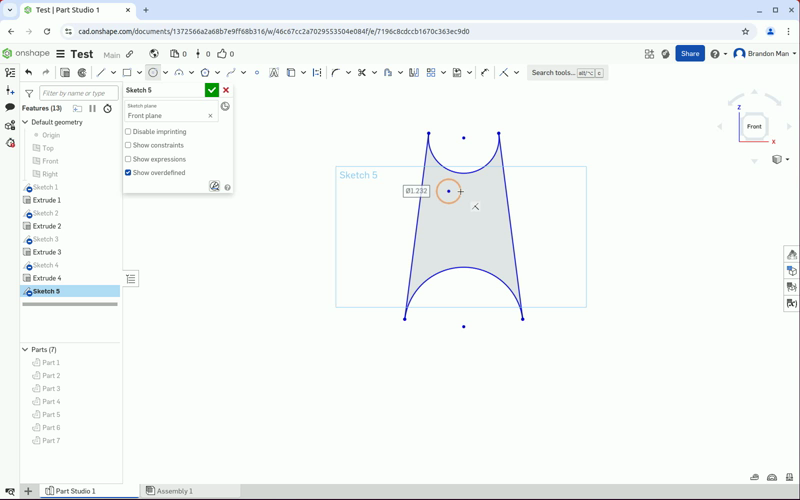
scroll(-6)
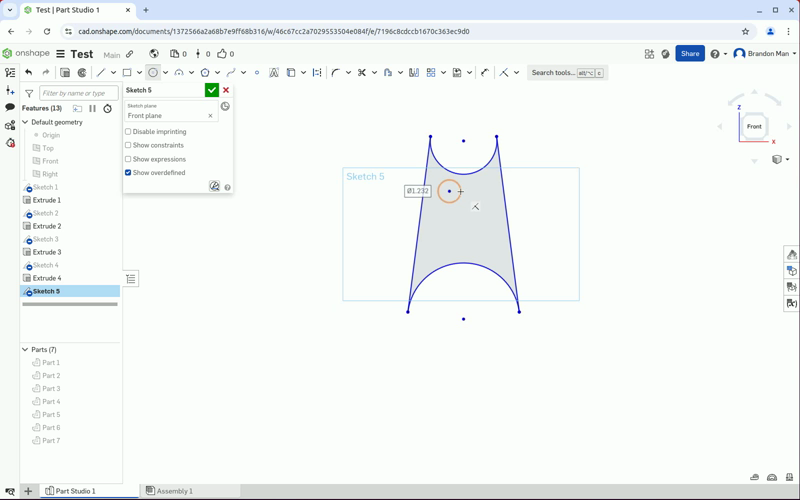
scroll(-6)
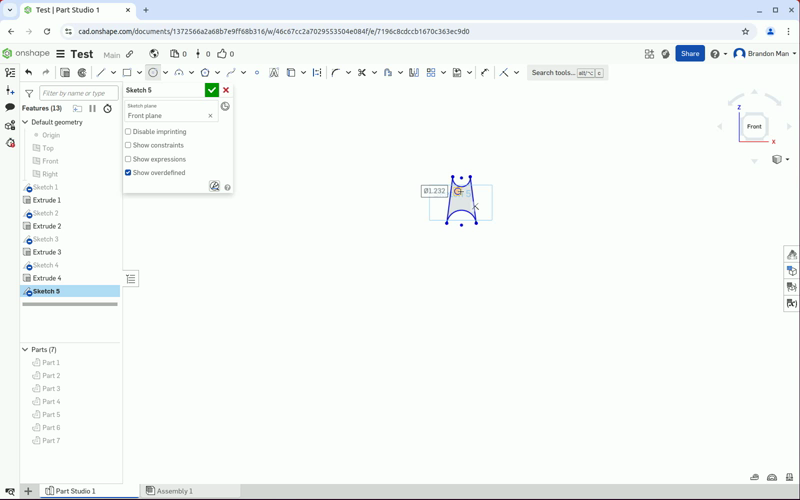
key(esc)
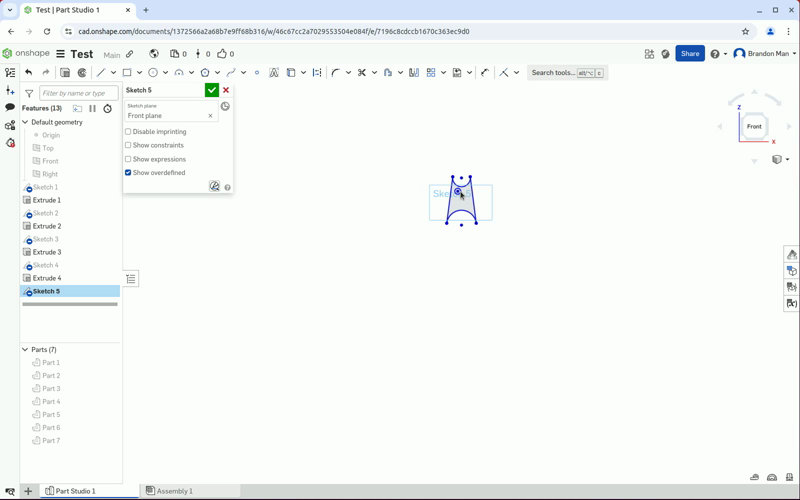
mouse_move(462, 197)
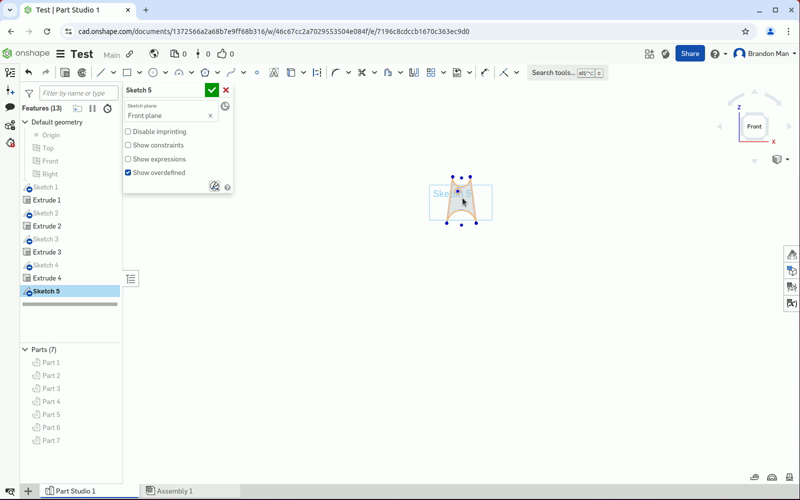
scroll(6)
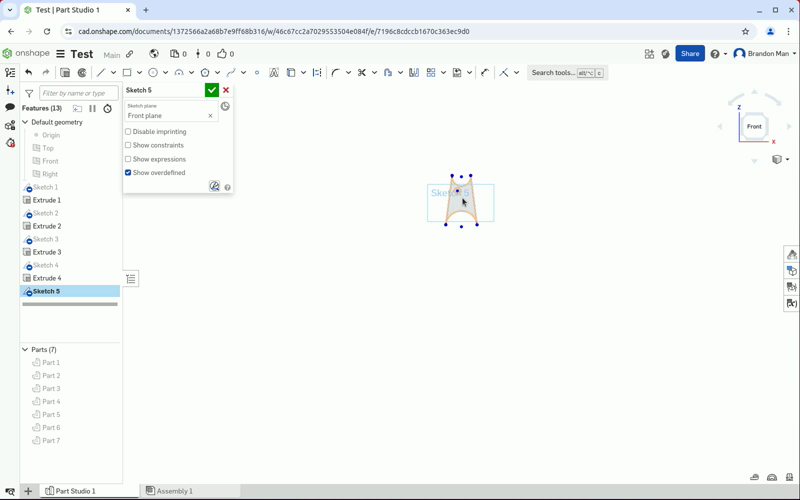
scroll(6)
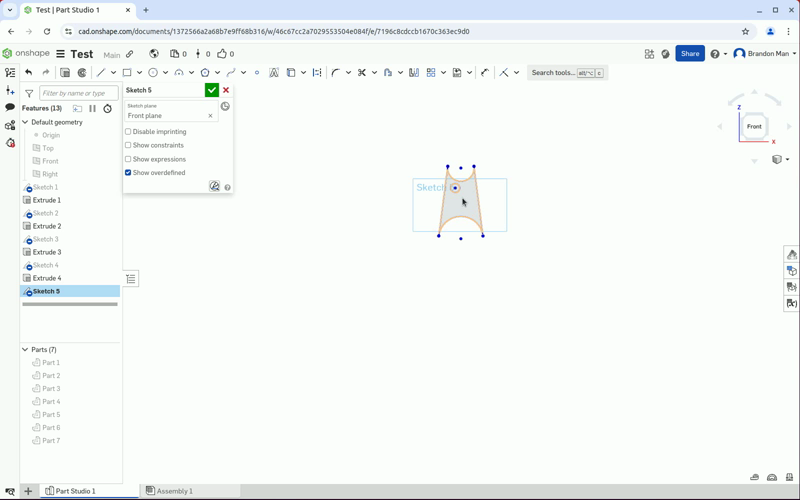
scroll(6)
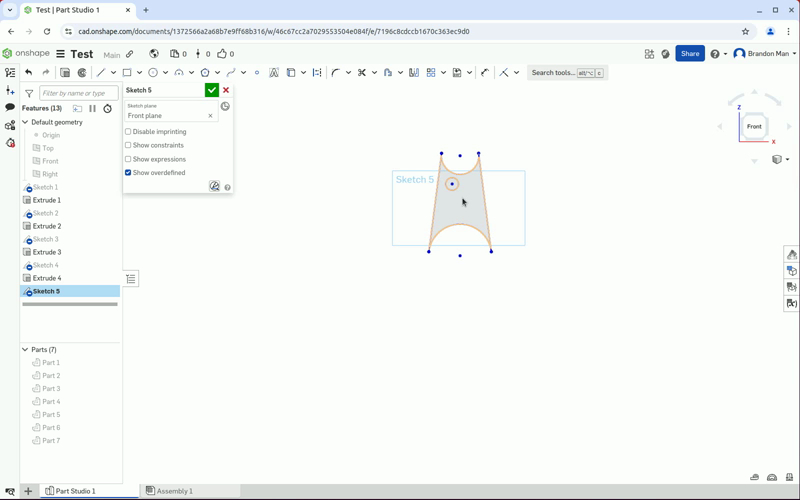
scroll(6)
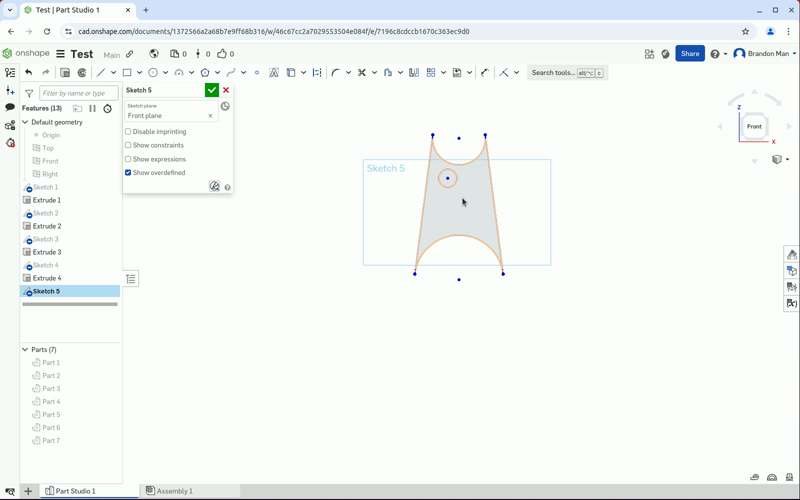
scroll(6)
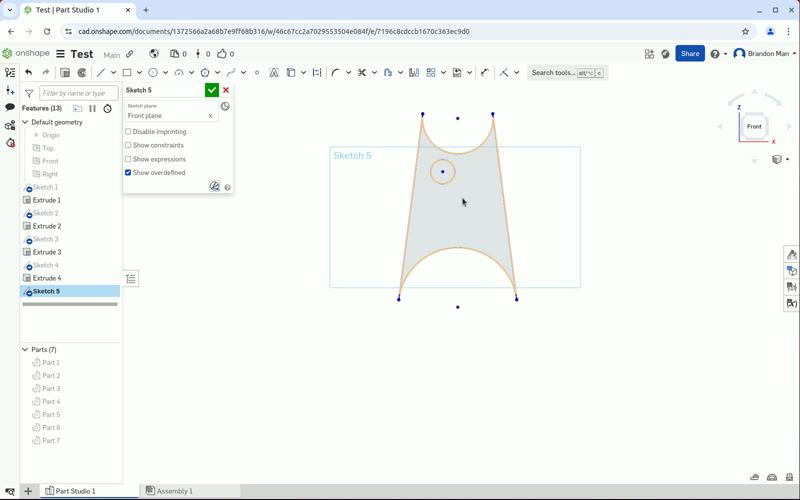
scroll(6)
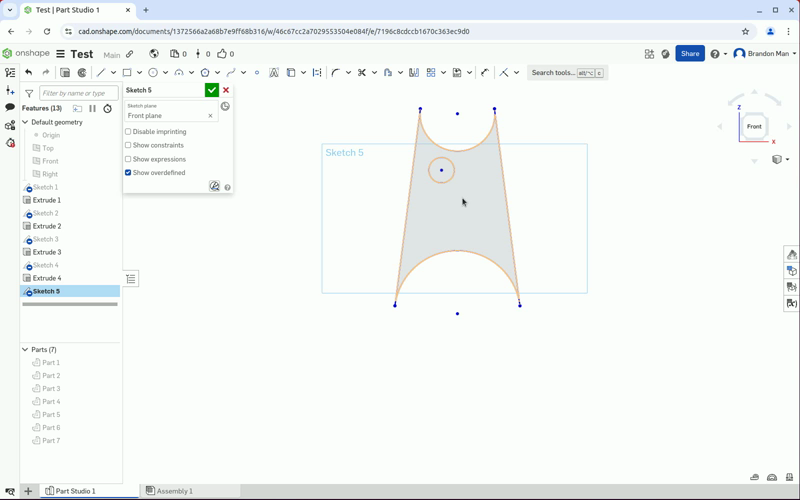
scroll(6)
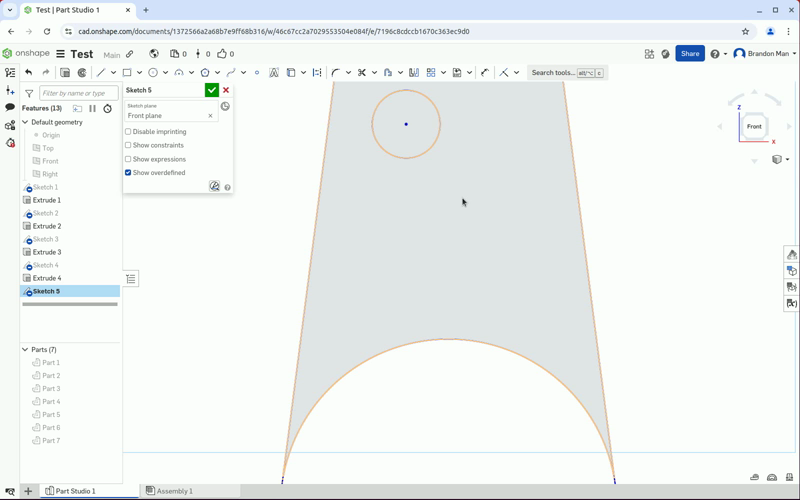
click(462, 197)
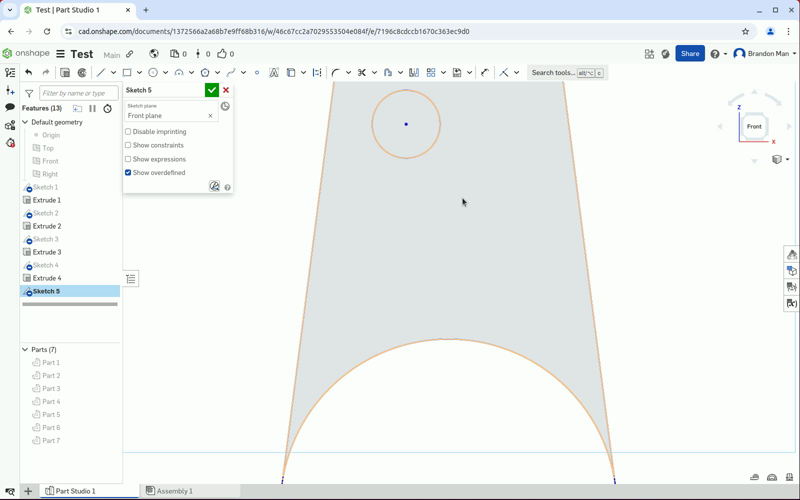
scroll(-6)
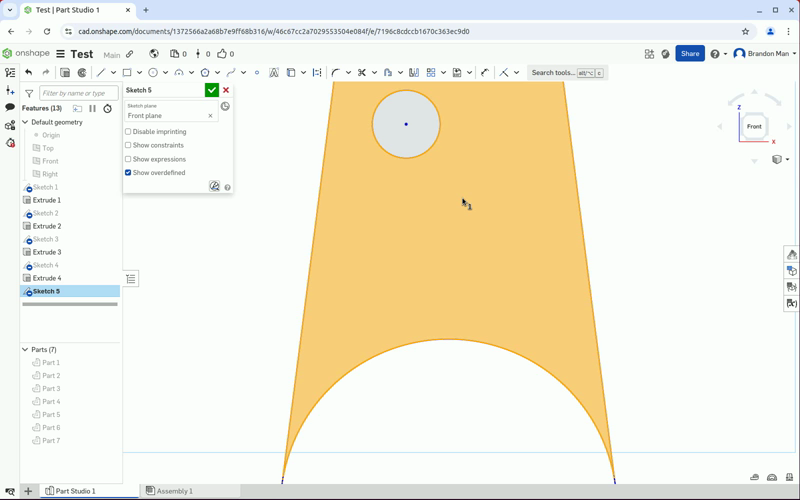
scroll(-6)
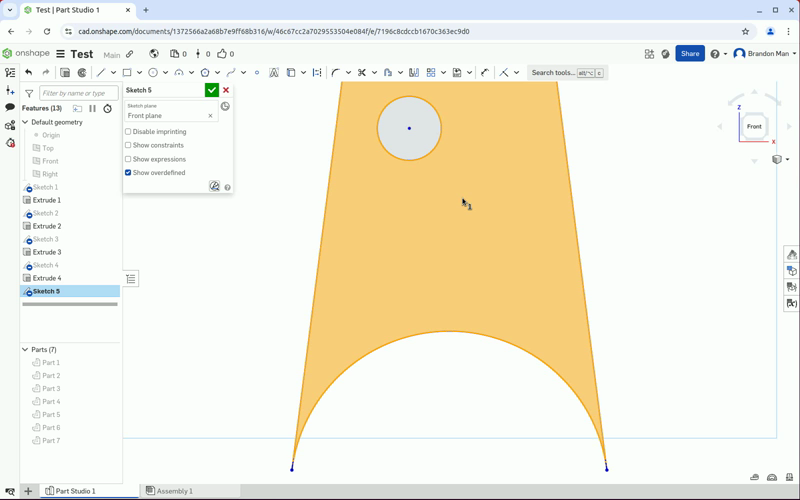
scroll(-6)
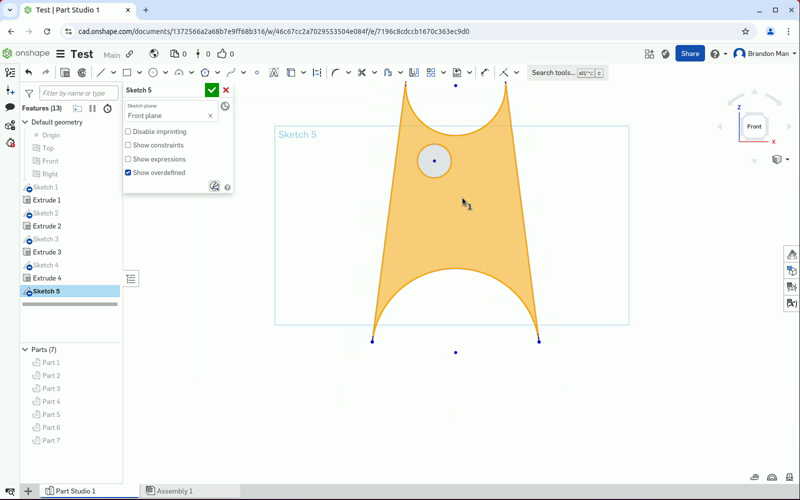
scroll(-6)
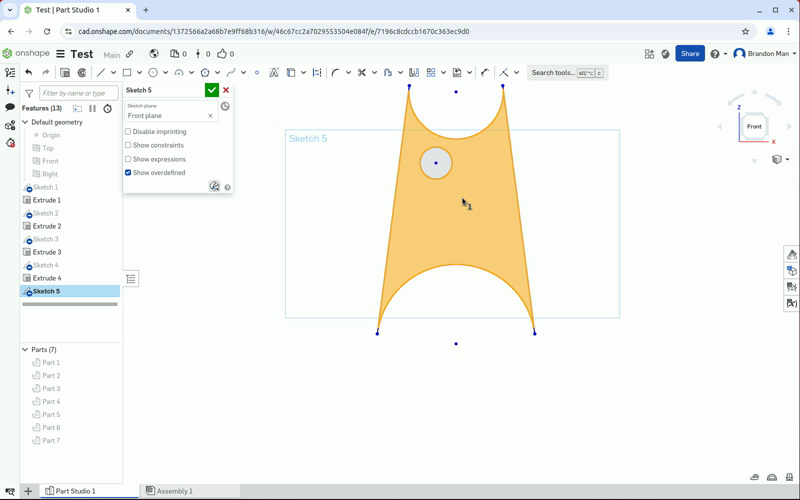
scroll(-6)
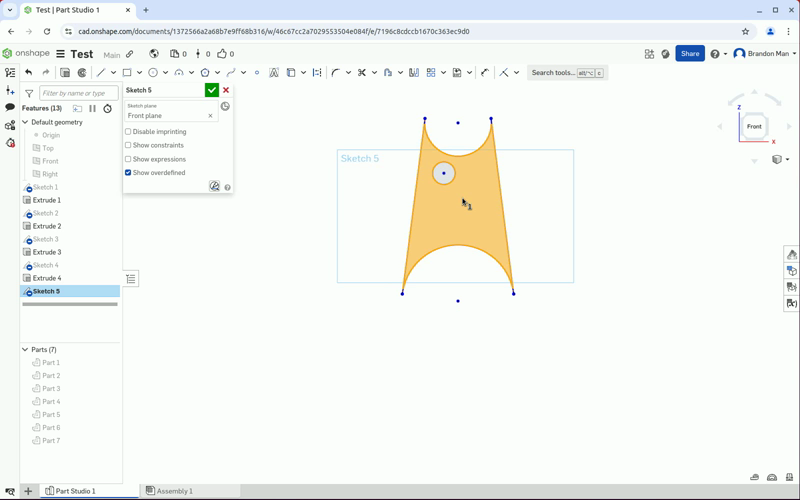
scroll(-6)
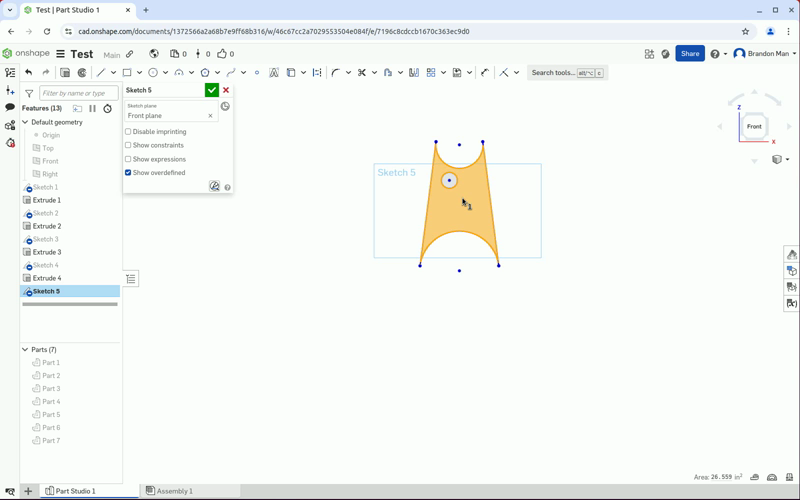
scroll(-6)
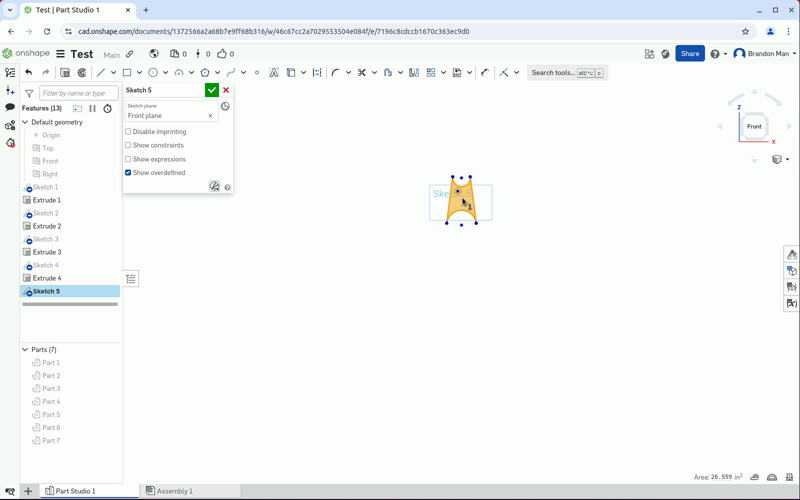
mouse_move(73, 352)
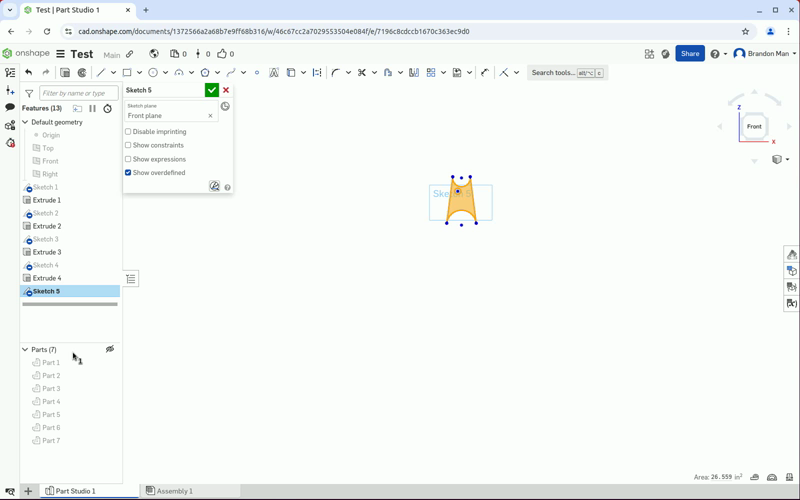
key(shift+y)
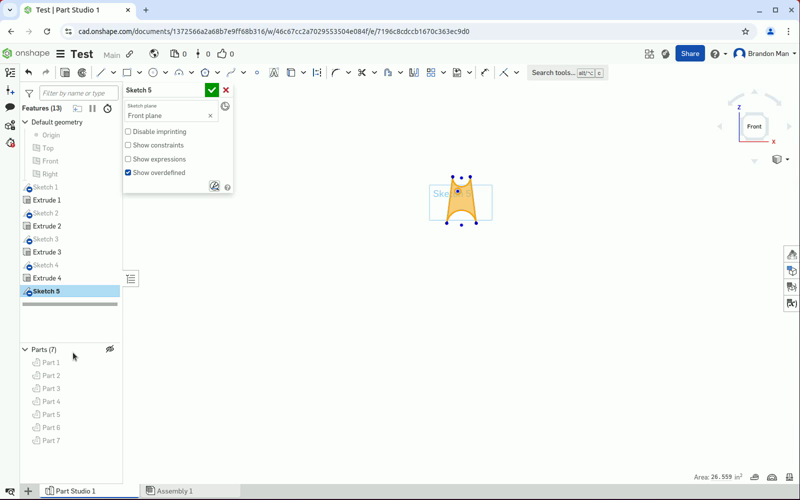
key(shift+e)
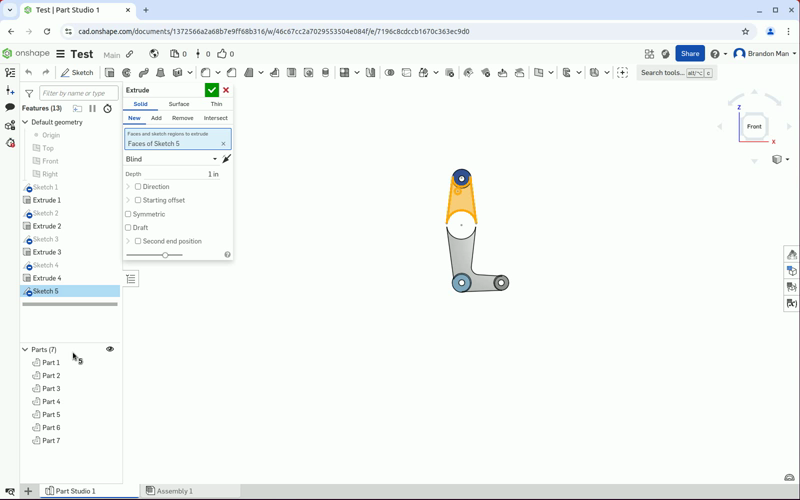
mouse_move(143, 106)
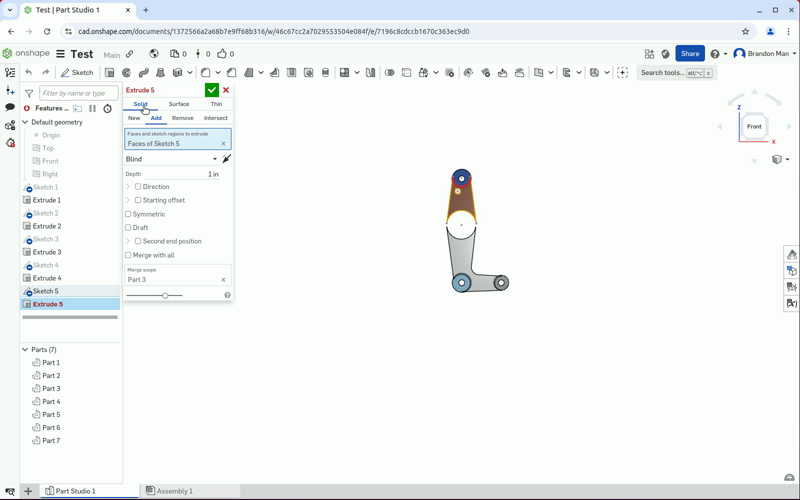
click(143, 106)
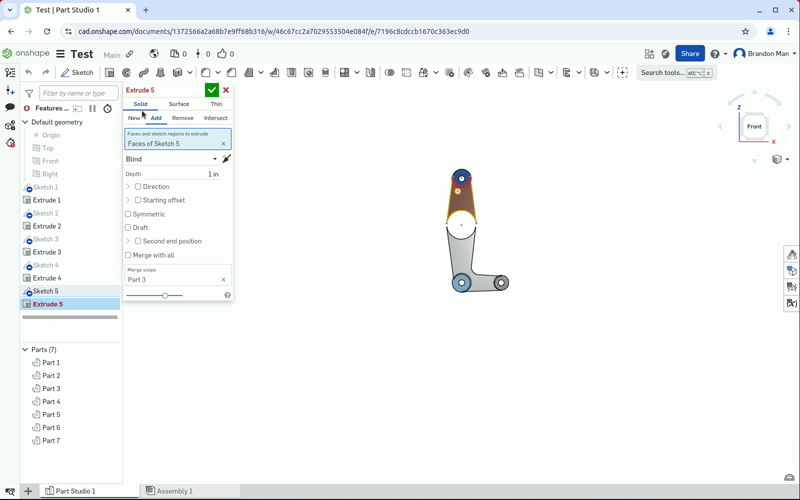
mouse_move(137, 120)
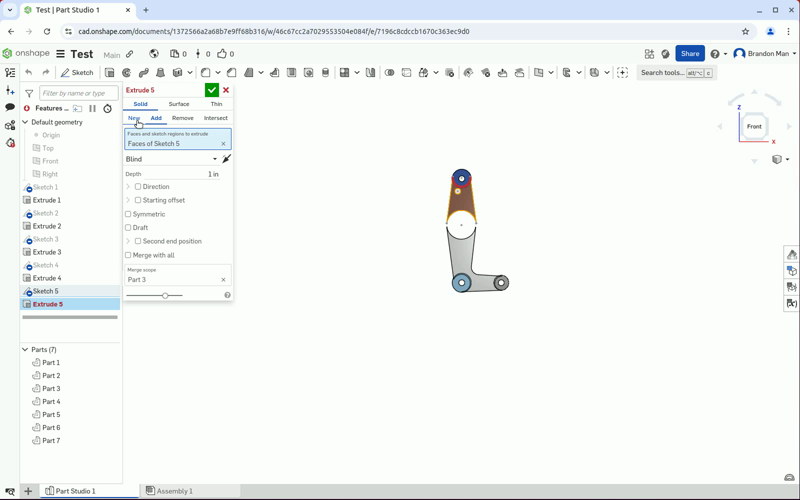
click(137, 120)
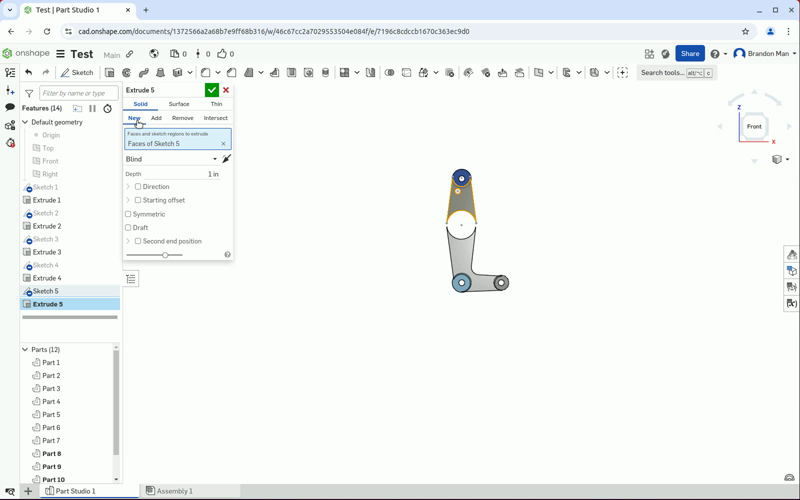
key(tab, 4)
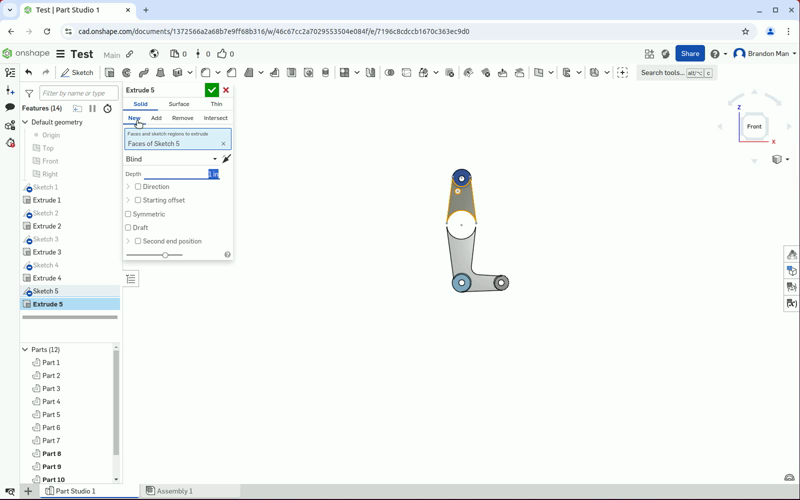
text(0.481)
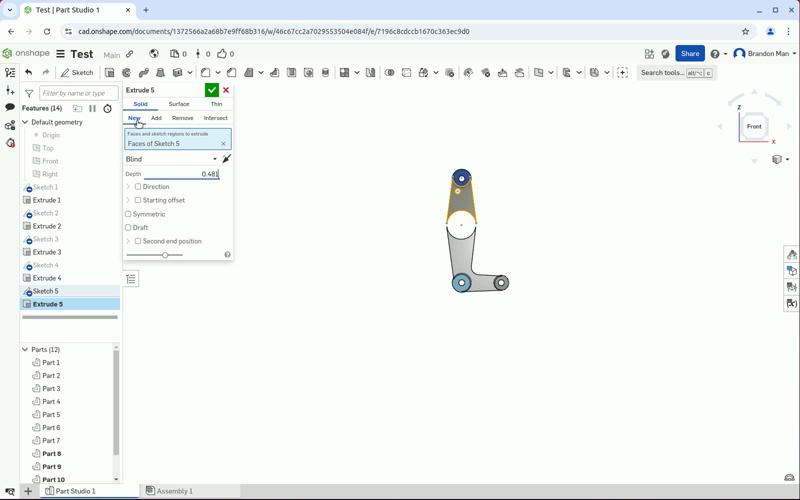
key(enter)
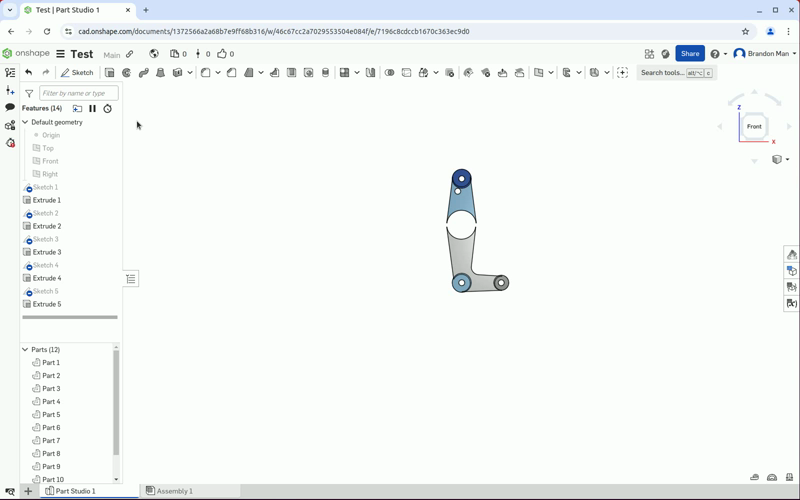
key(shift+h)
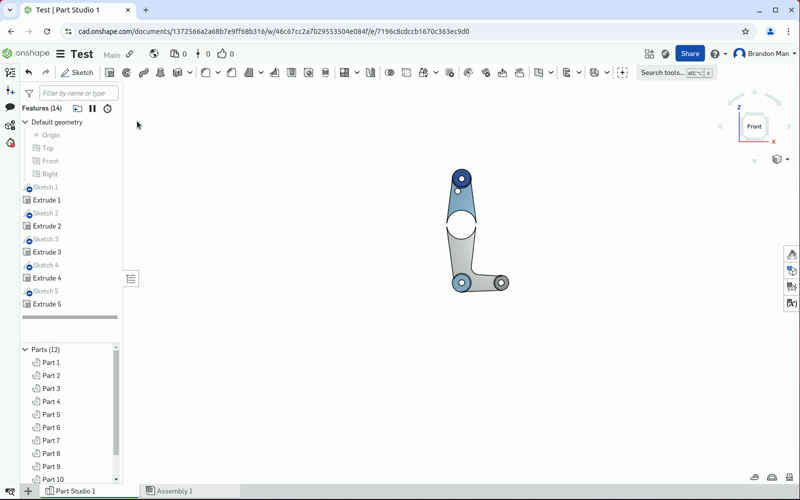
key(shift+h)
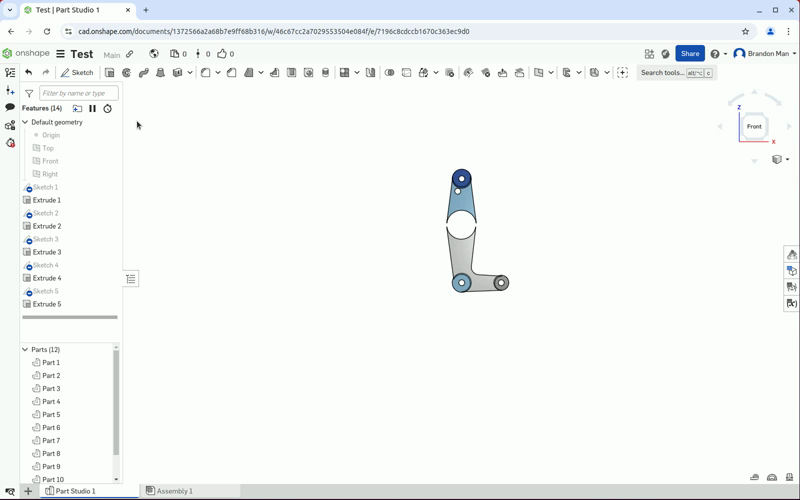
mouse_move(73, 189)
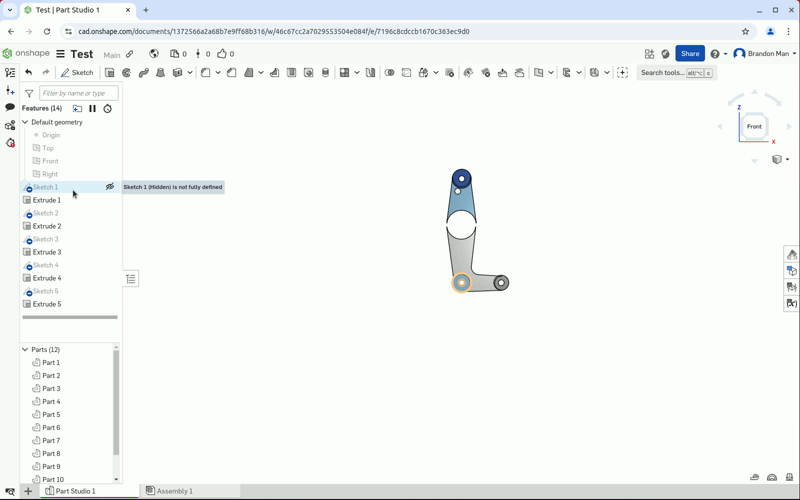
click(73, 189)
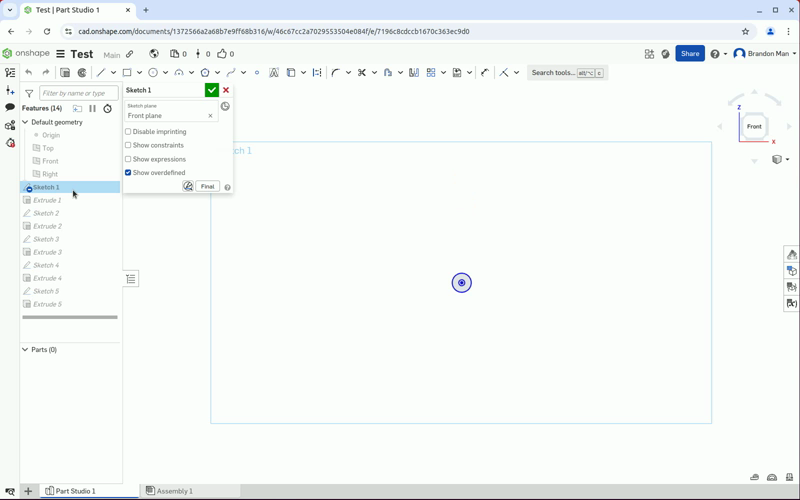
mouse_move(229, 92)
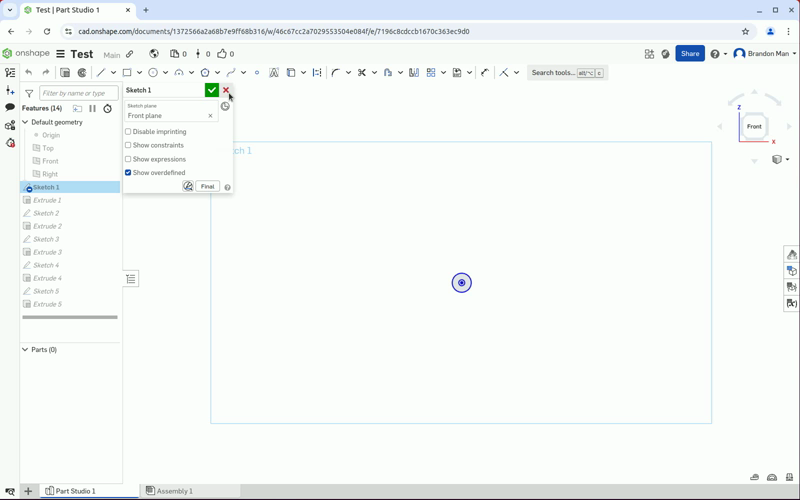
click(229, 92)
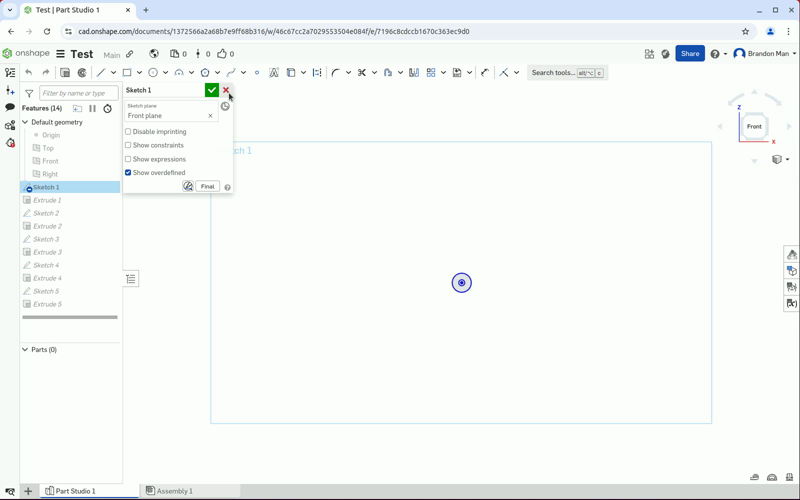
key(shift+s)
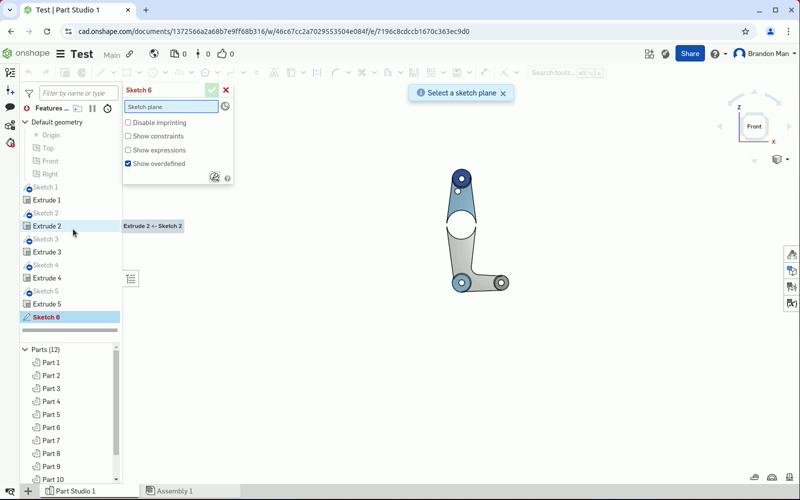
scroll(3)
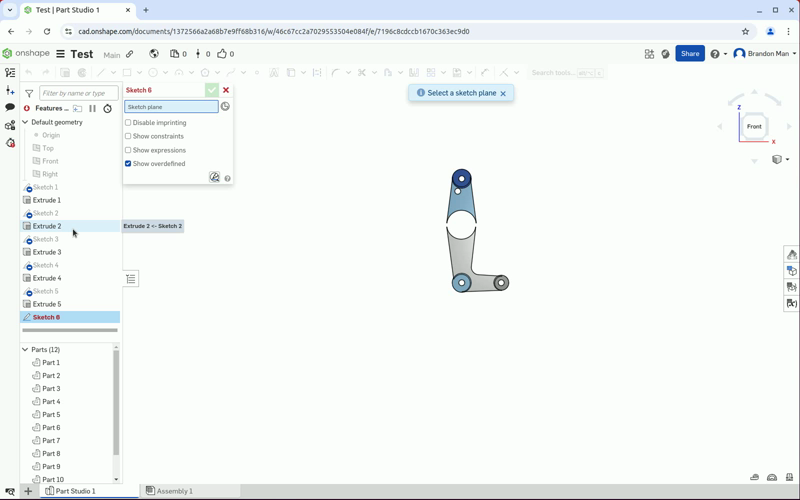
mouse_move(73, 163)
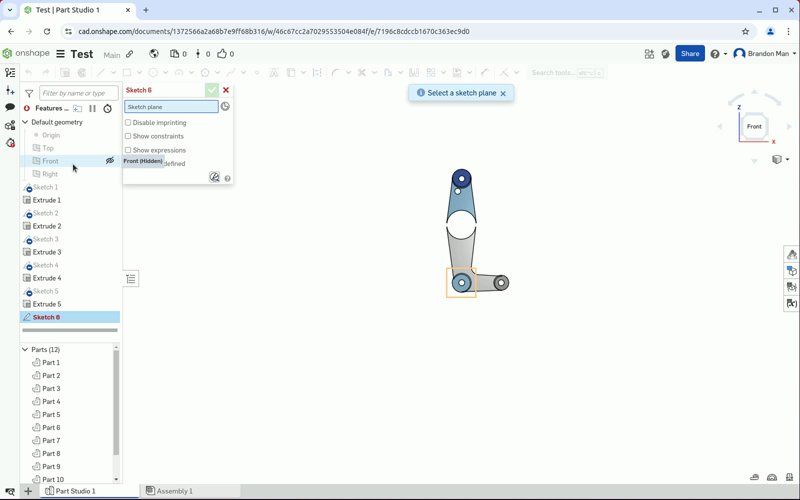
click(73, 163)
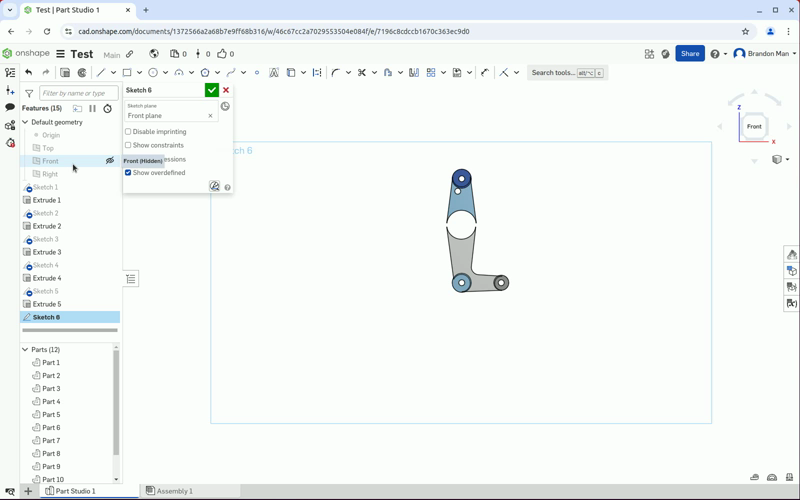
mouse_move(69, 352)
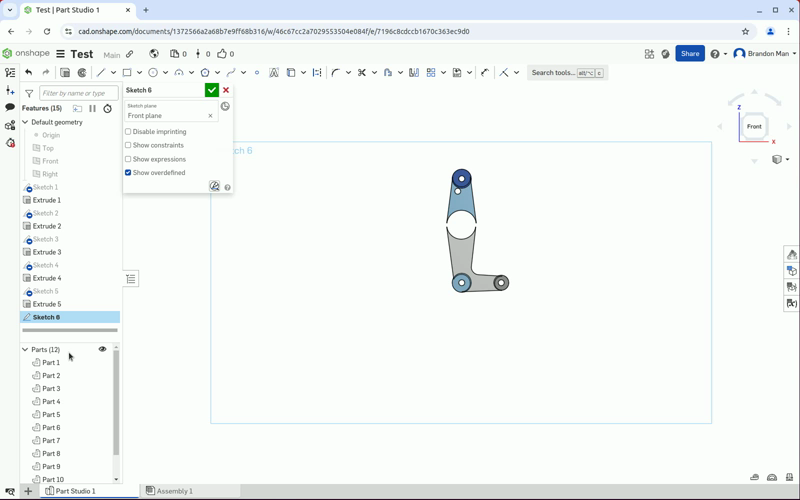
key(y)
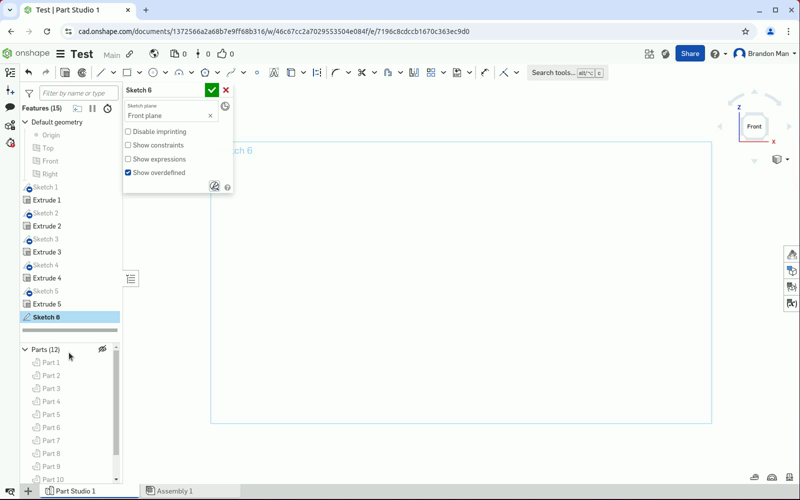
key(c)
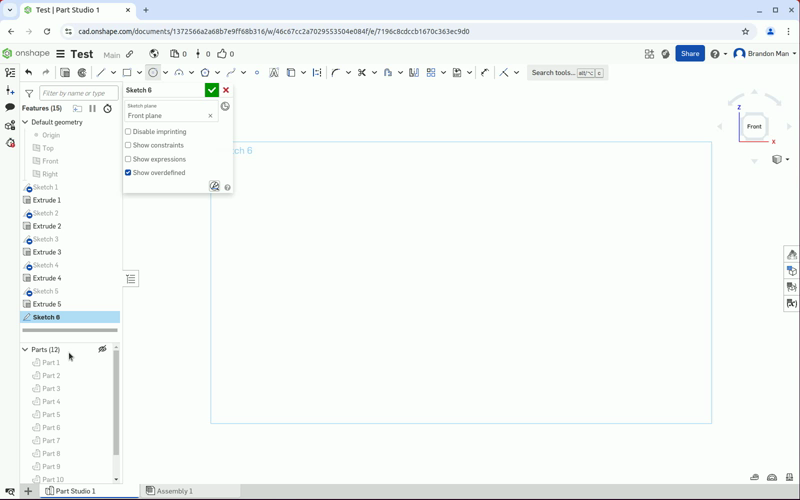
key_down(shift)
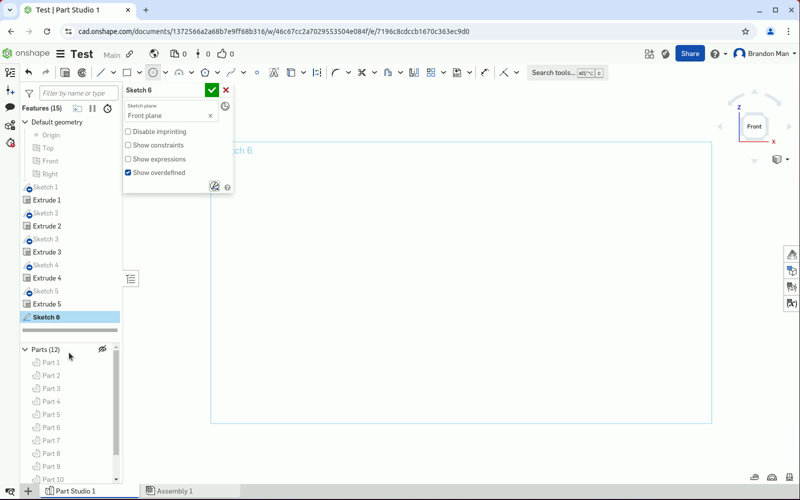
mouse_move(461, 225)
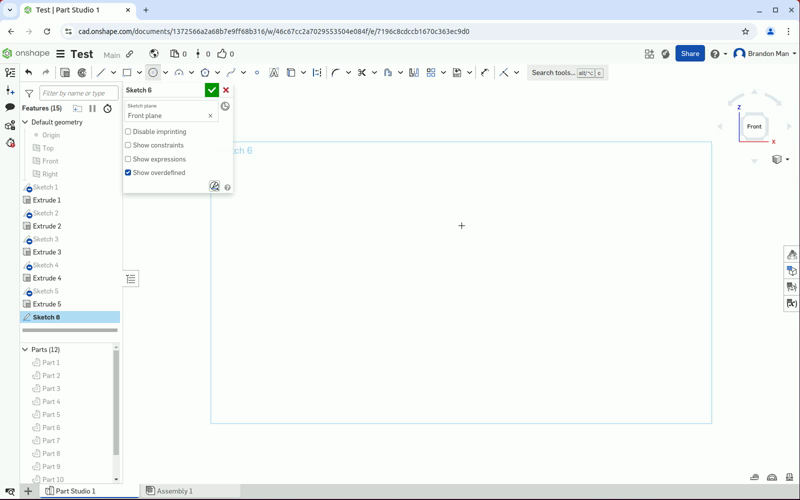
click(461, 225)
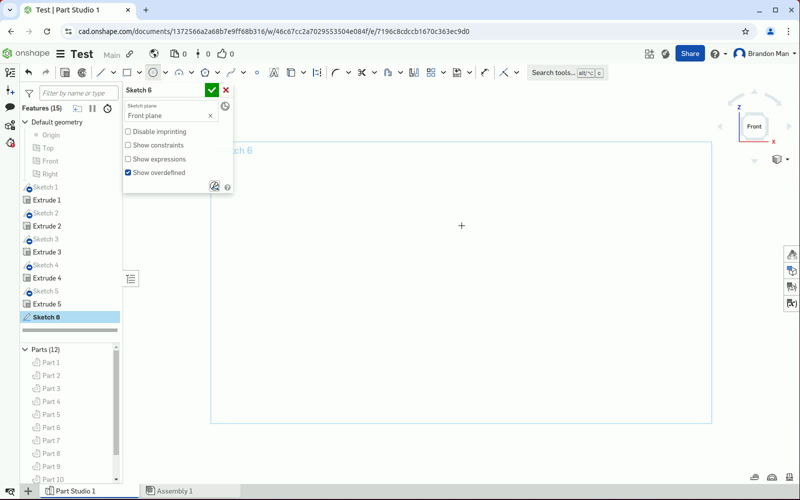
key_up(shift)
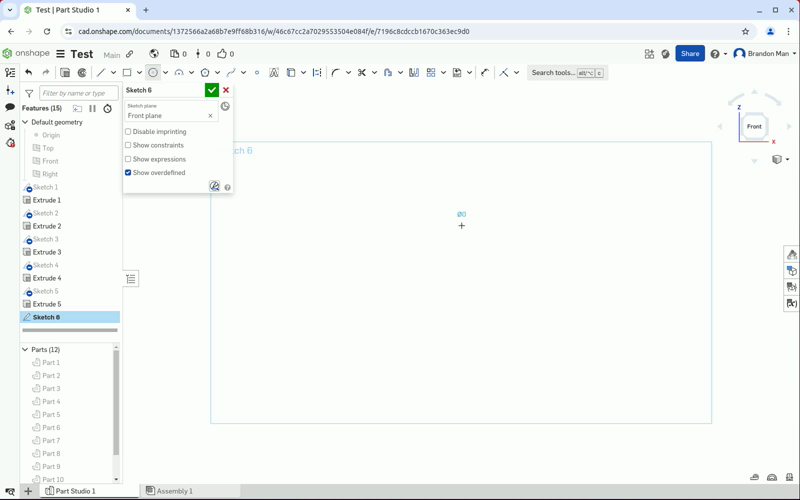
mouse_move(477, 225)
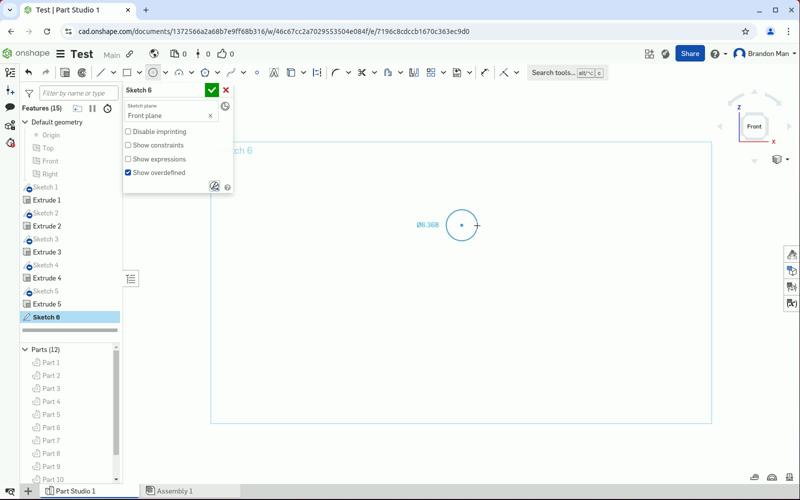
click(477, 225)
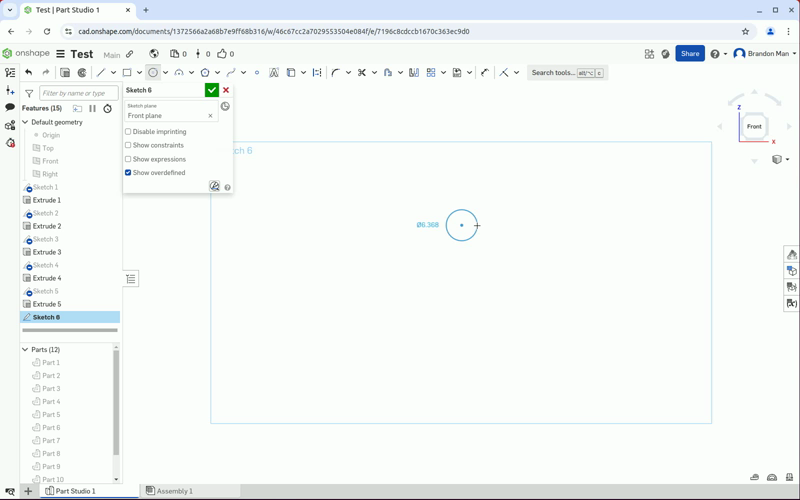
key(esc)
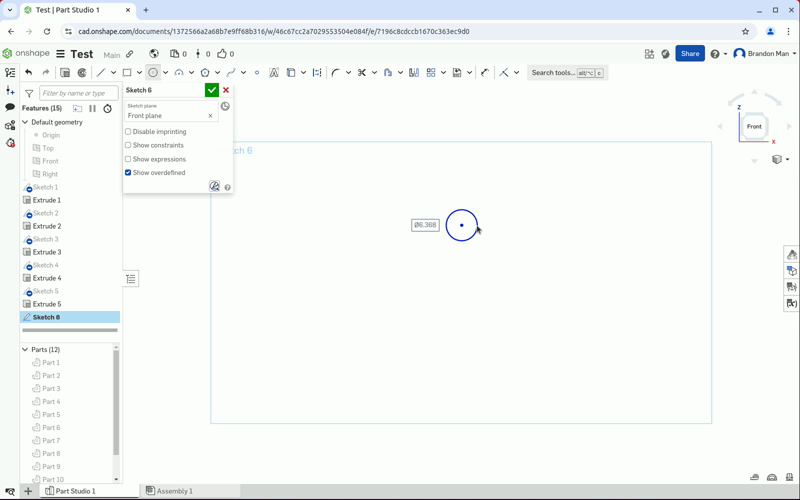
key(c)
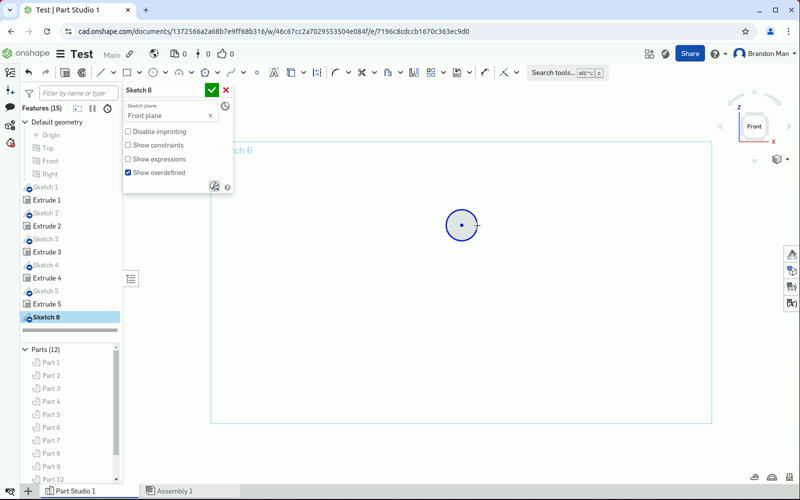
key_down(shift)
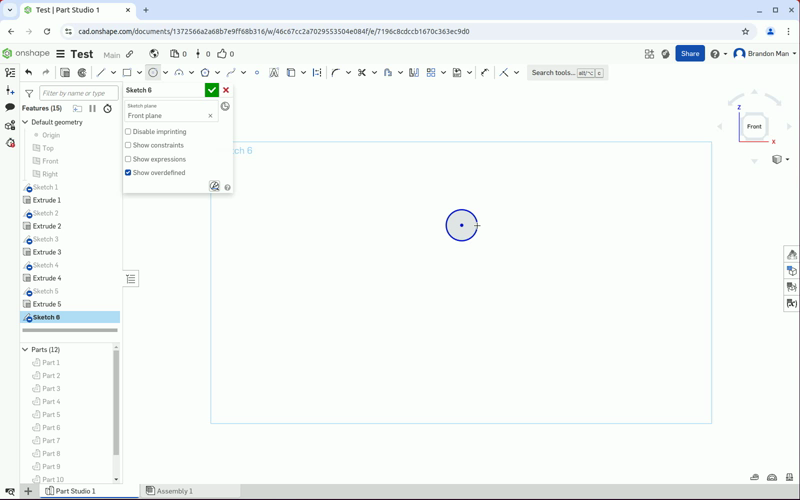
mouse_move(461, 225)
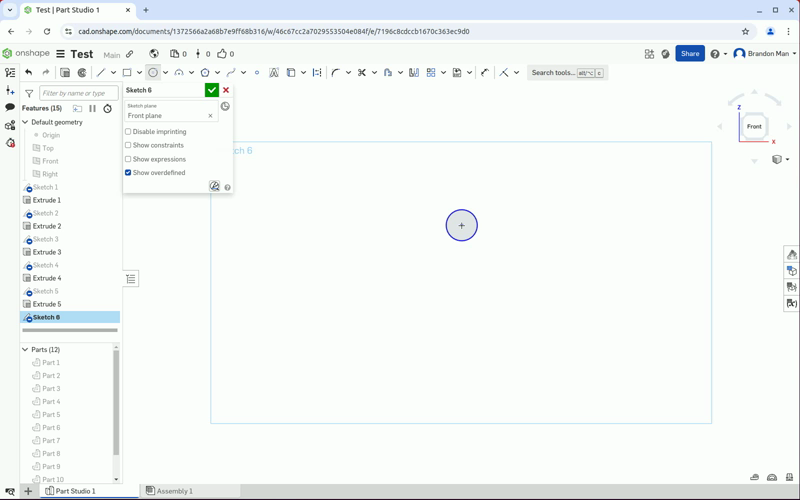
click(461, 225)
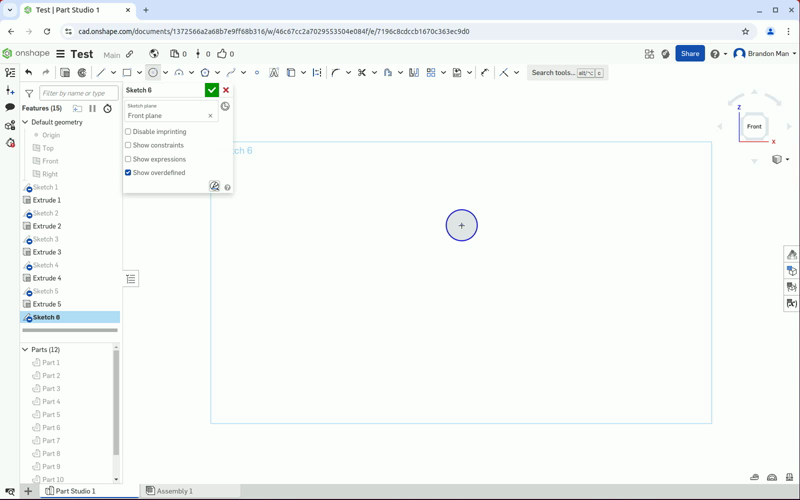
key_up(shift)
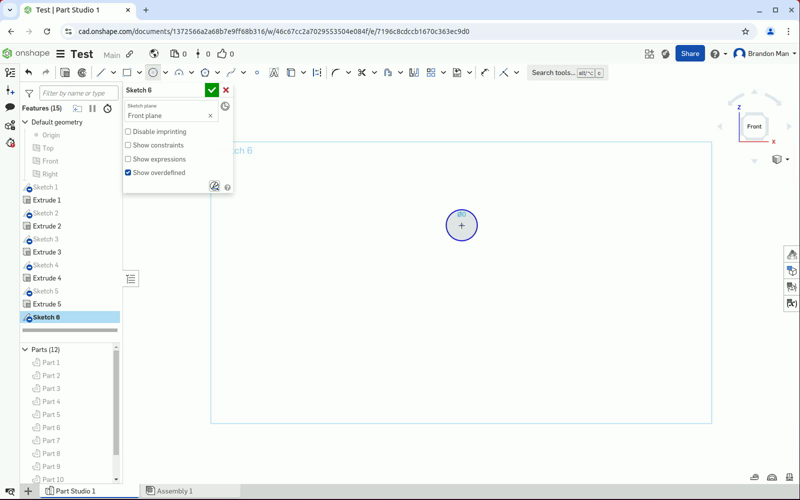
mouse_move(465, 225)
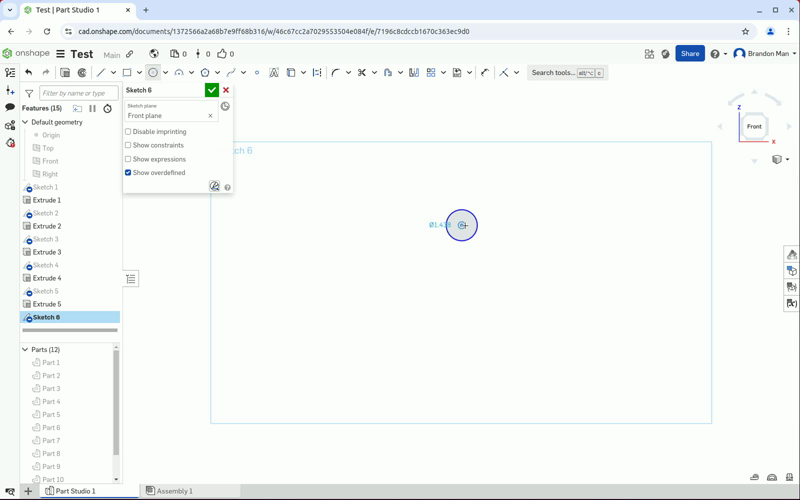
scroll(6)
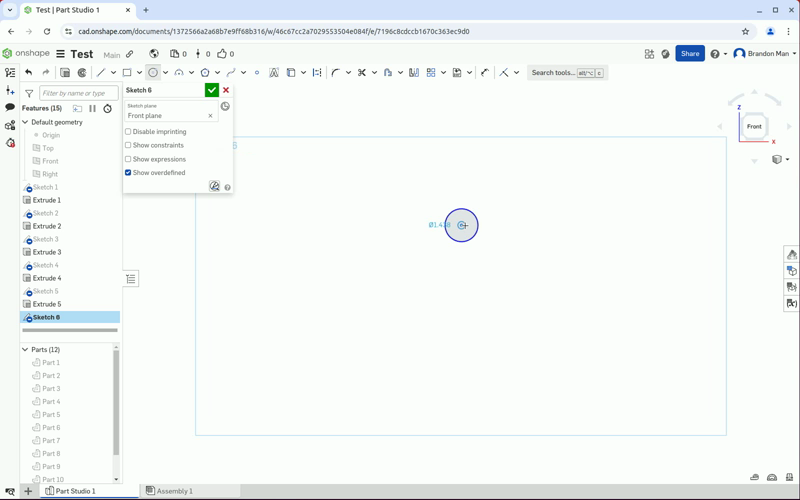
scroll(6)
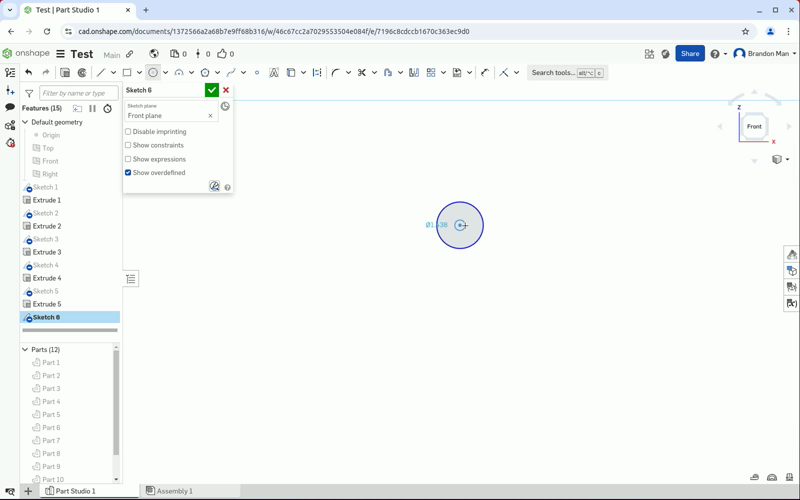
scroll(6)
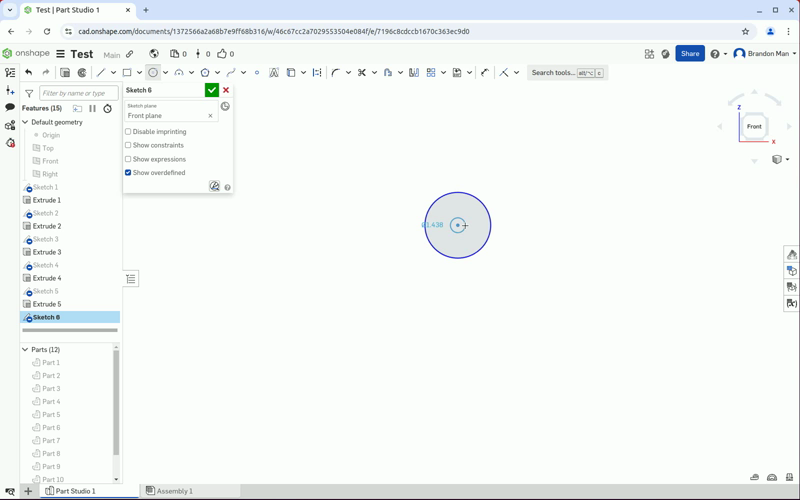
scroll(6)
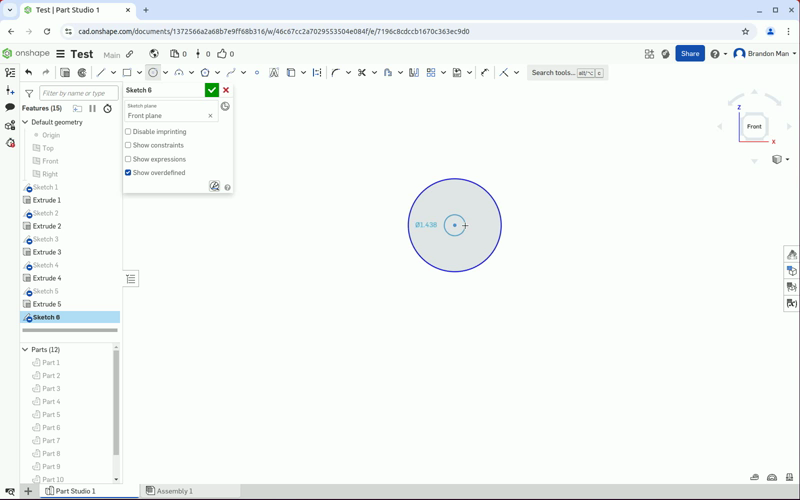
scroll(6)
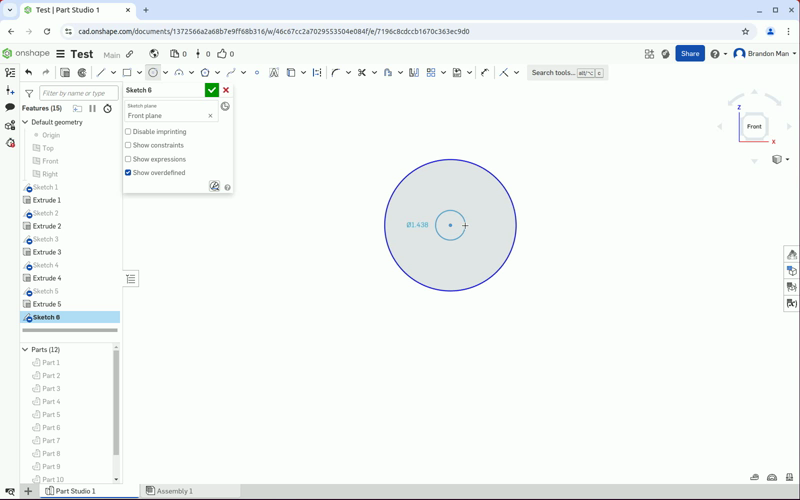
scroll(6)
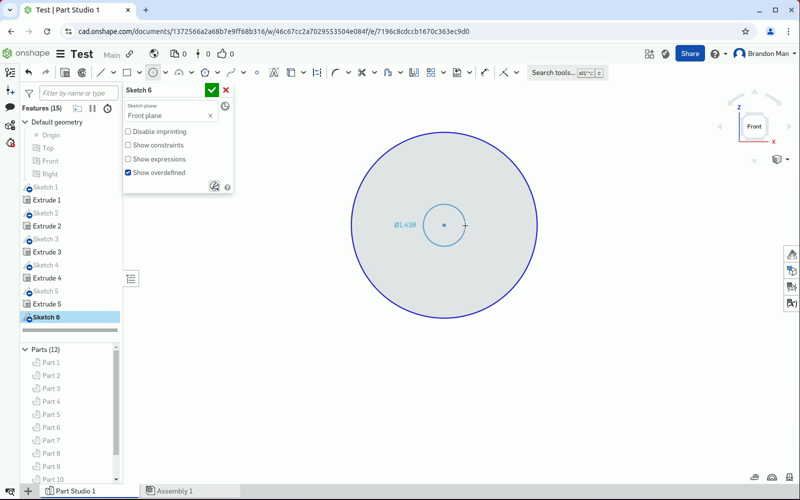
scroll(6)
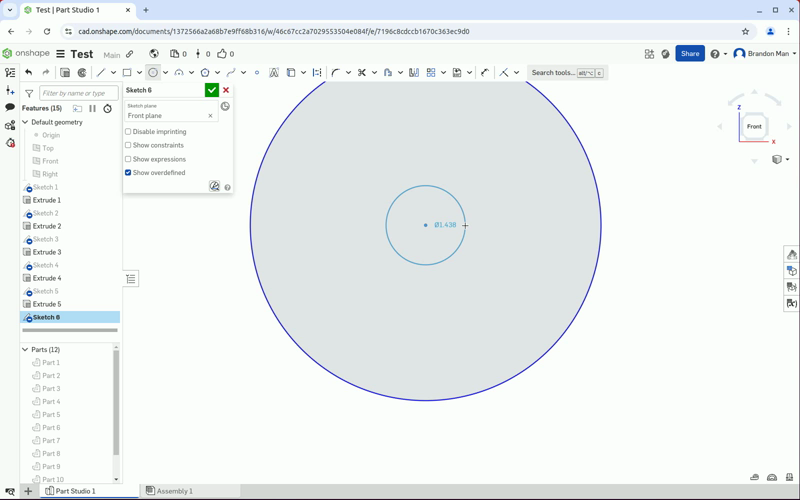
click(465, 225)
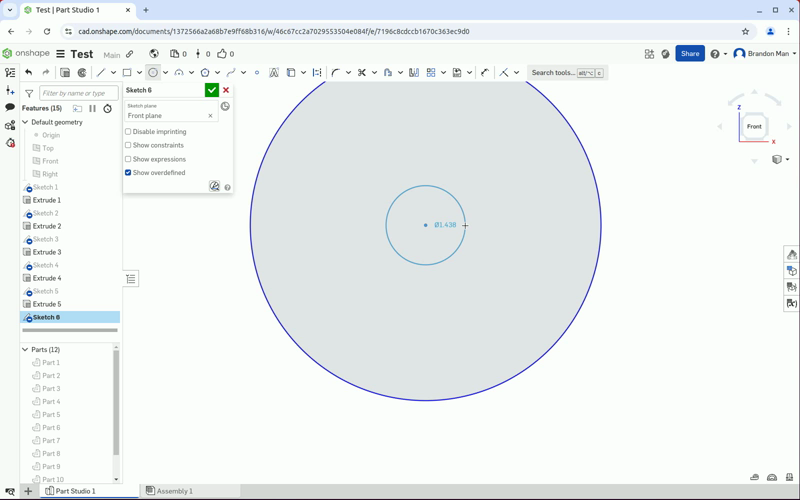
scroll(-6)
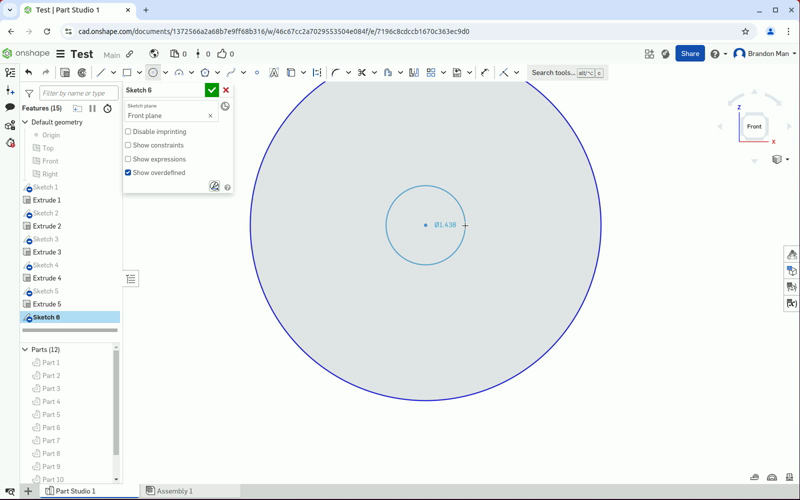
scroll(-6)
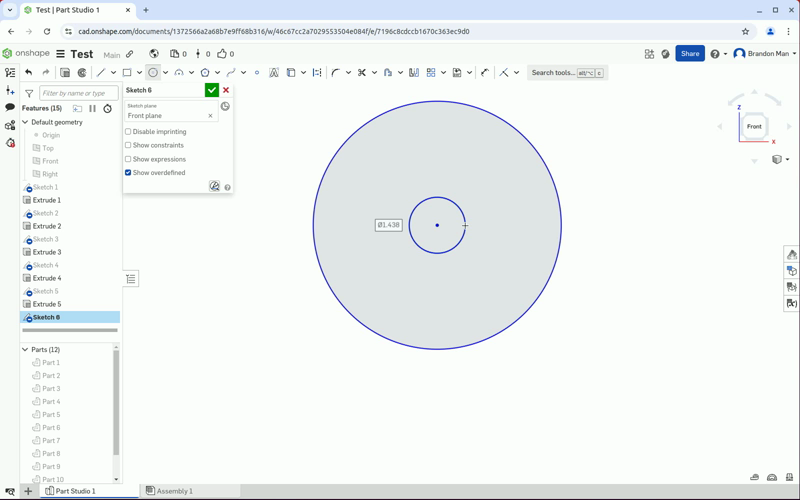
scroll(-6)
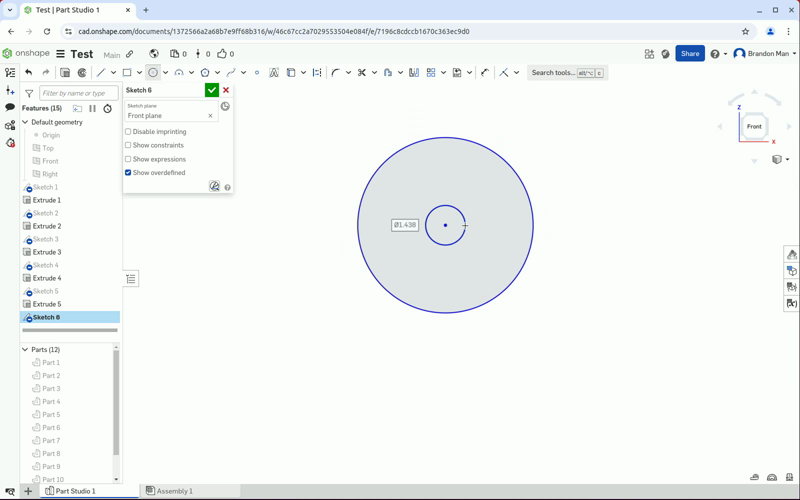
scroll(-6)
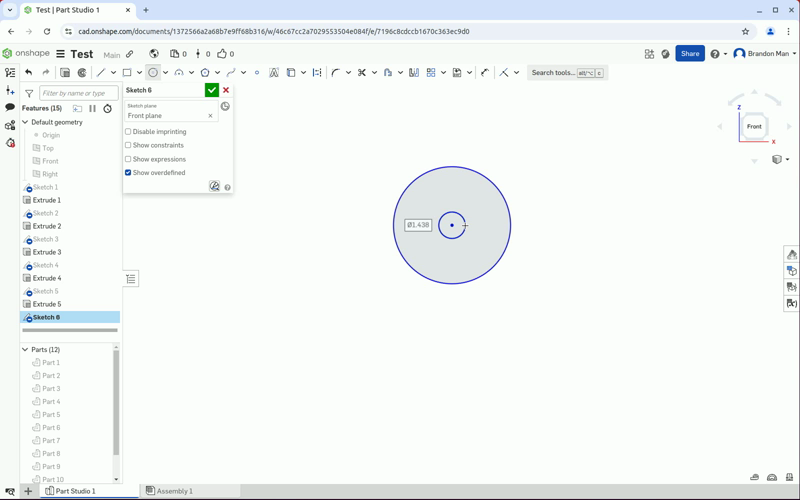
scroll(-6)
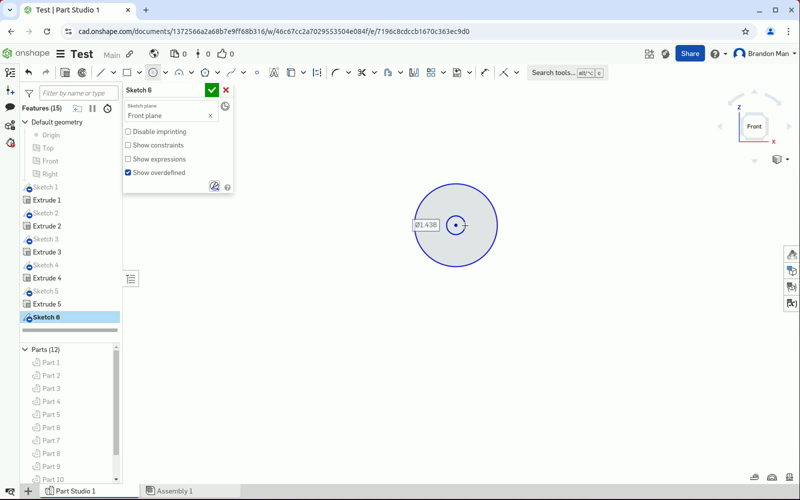
scroll(-6)
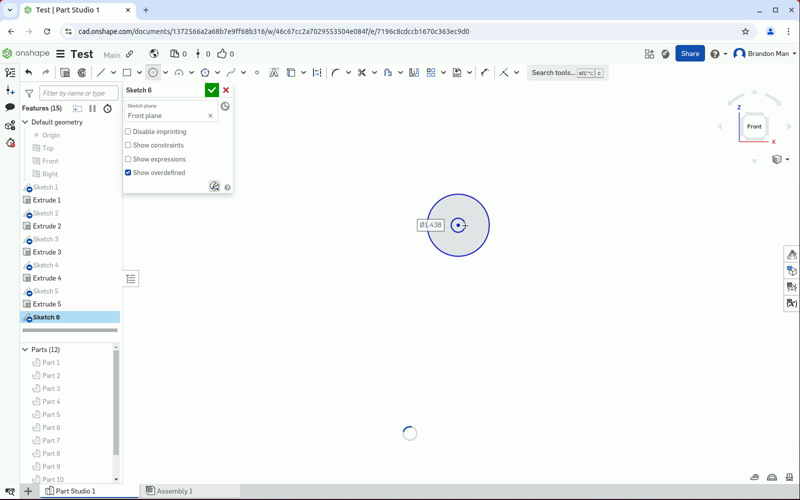
scroll(-6)
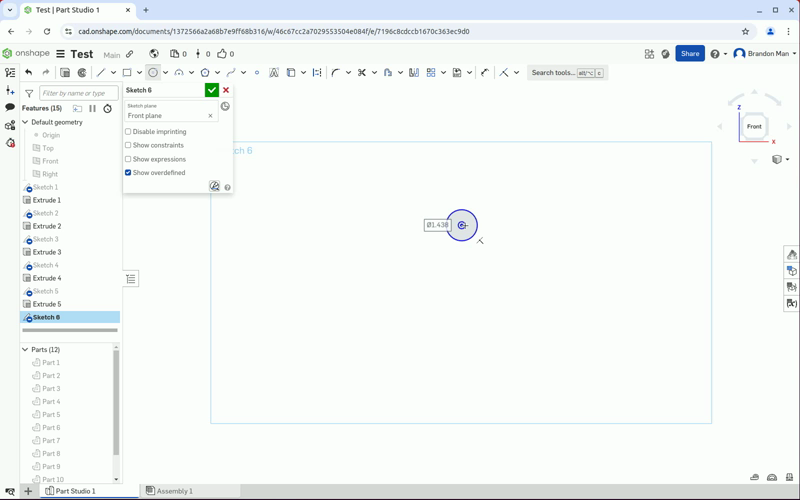
key(esc)
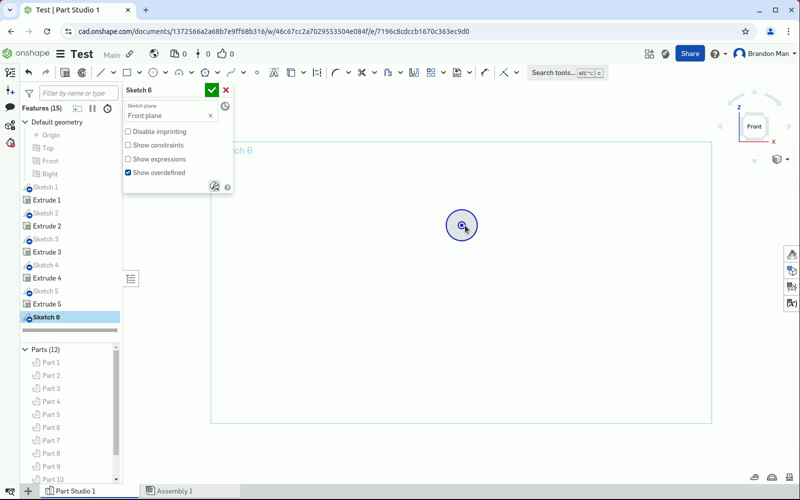
mouse_move(475, 222)
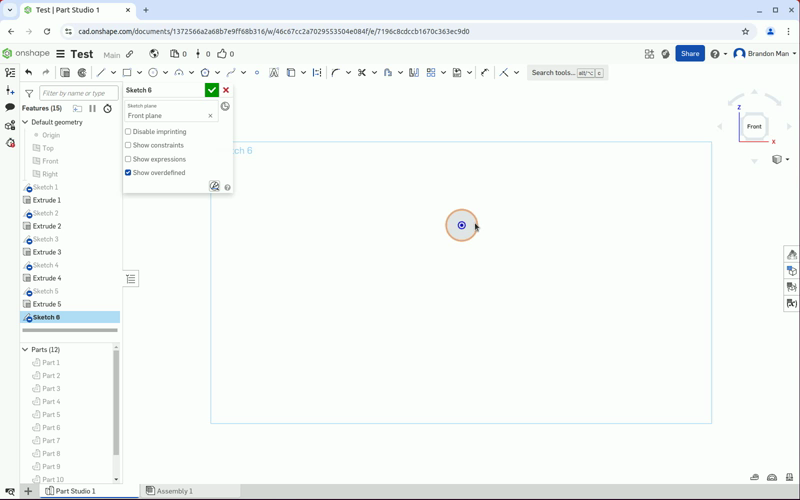
scroll(6)
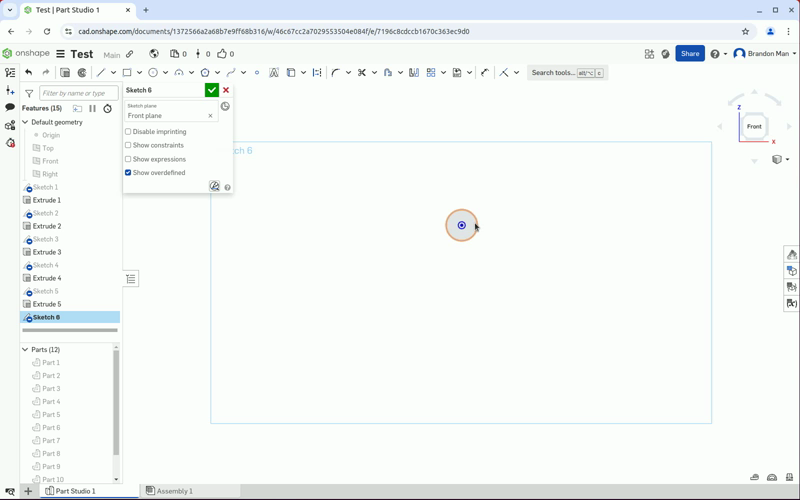
scroll(6)
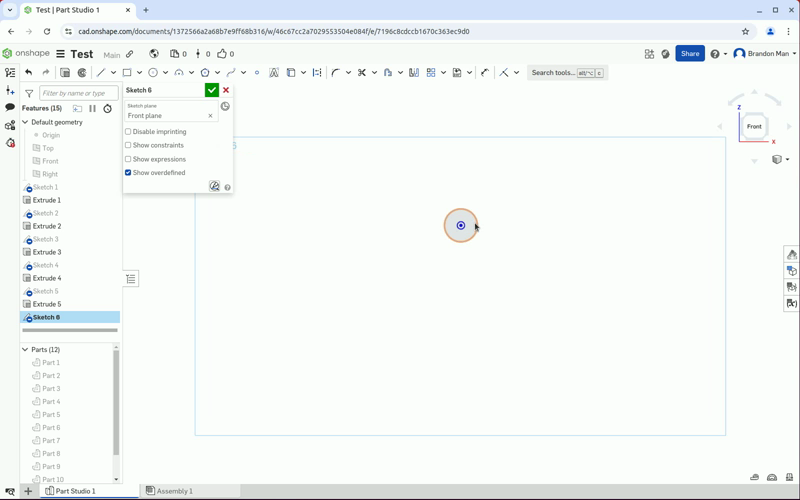
scroll(6)
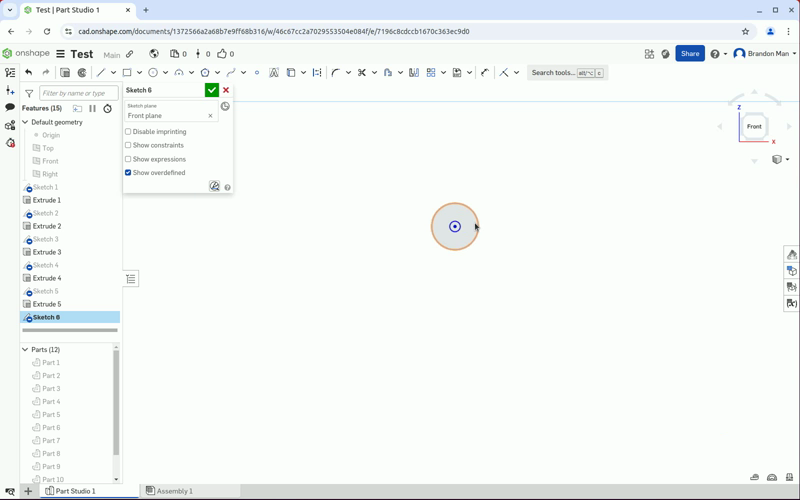
scroll(6)
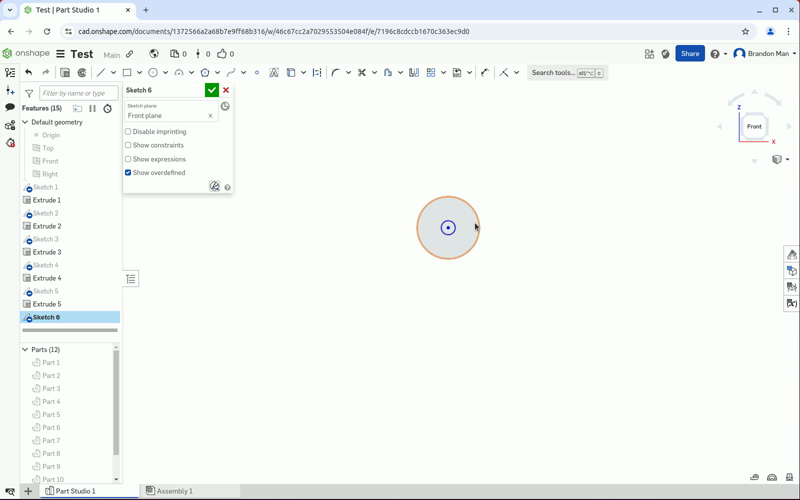
scroll(6)
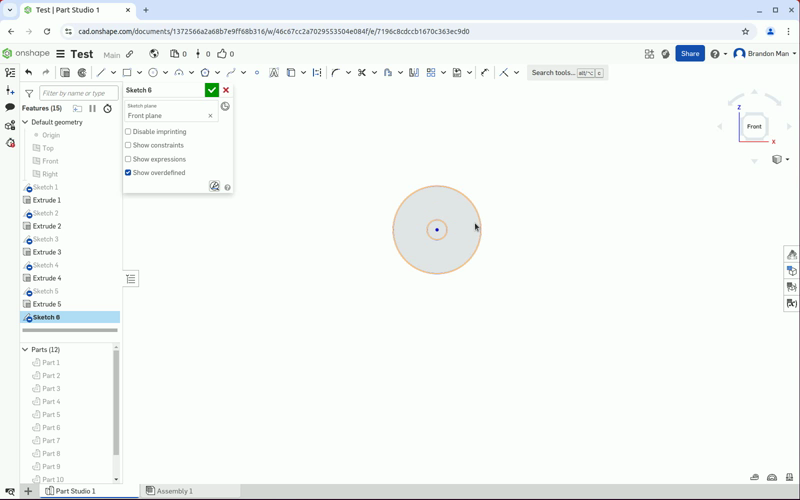
scroll(6)
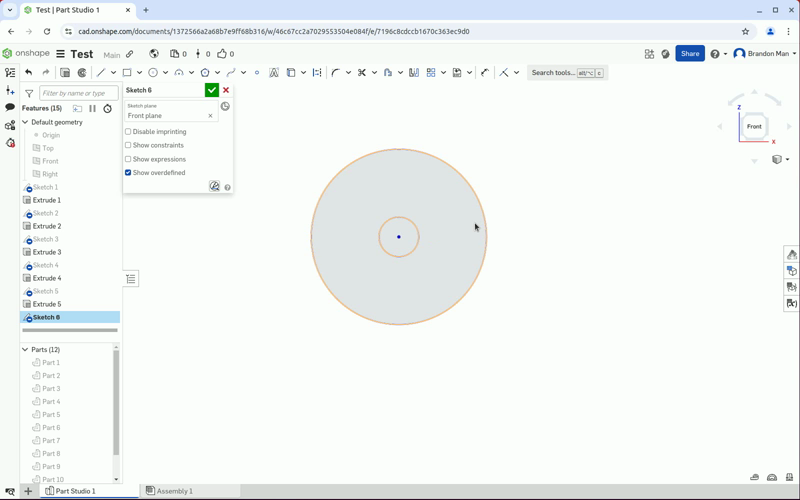
scroll(6)
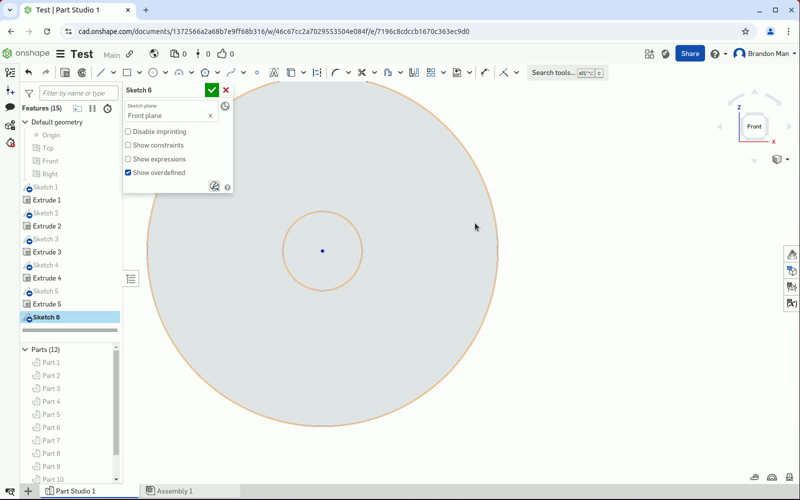
click(475, 222)
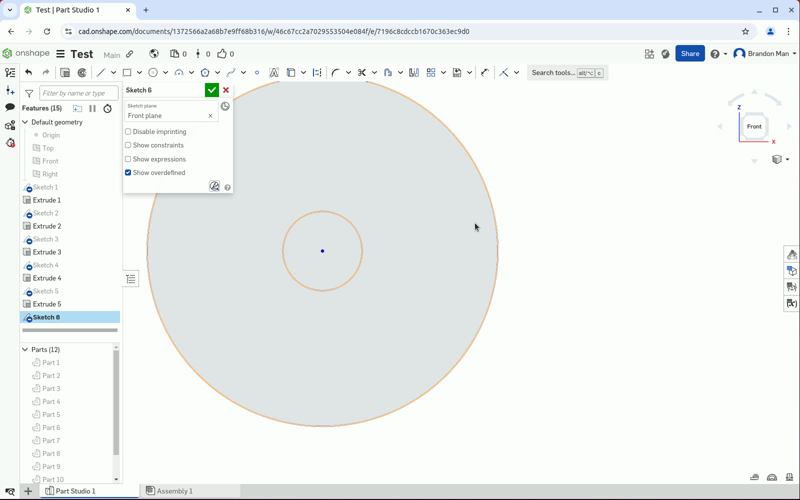
scroll(-6)
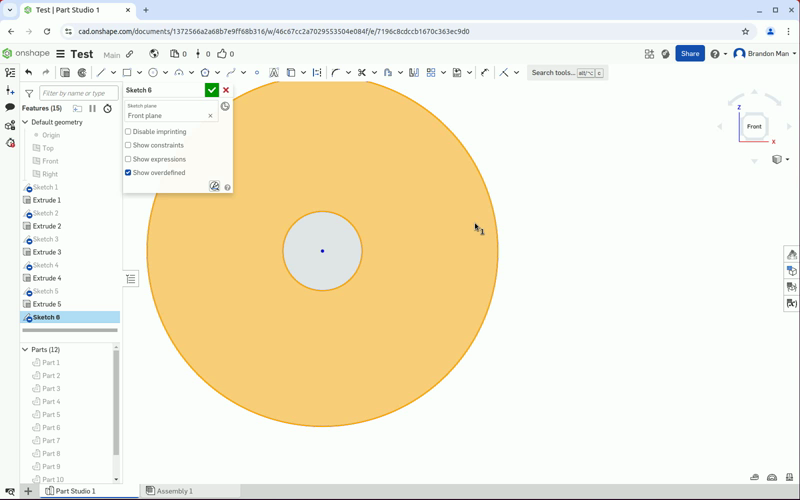
scroll(-6)
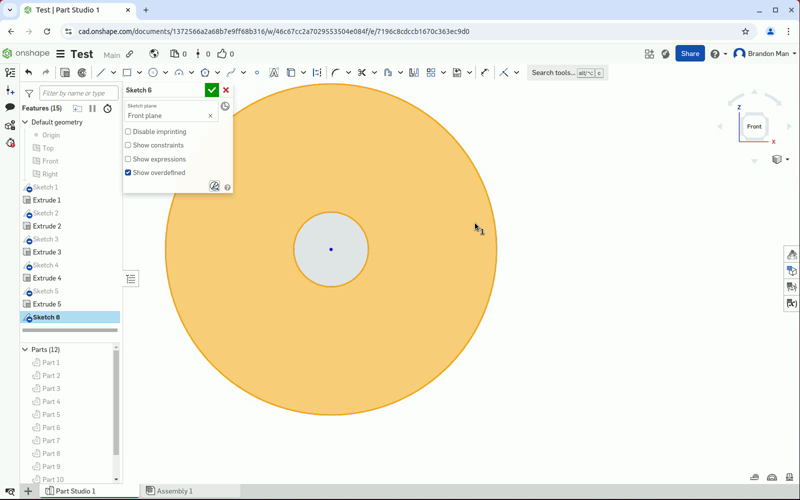
scroll(-6)
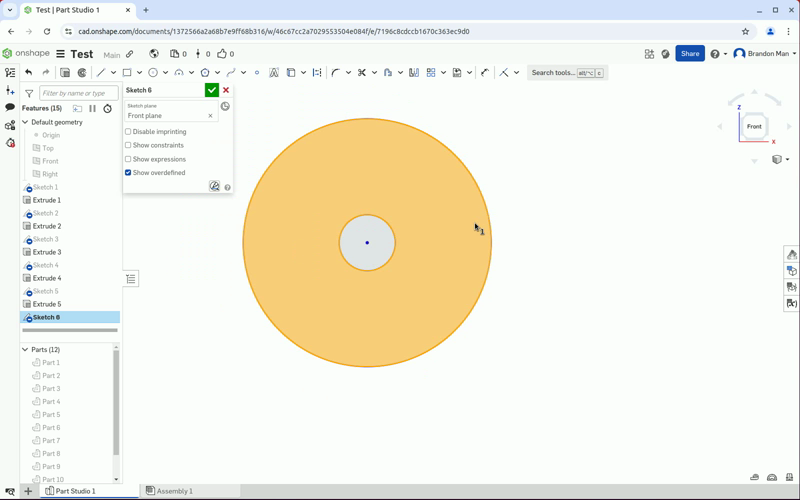
scroll(-6)
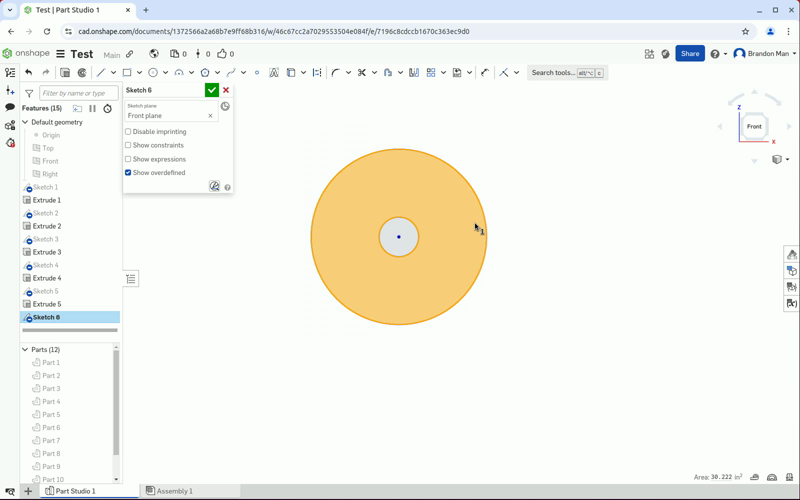
scroll(-6)
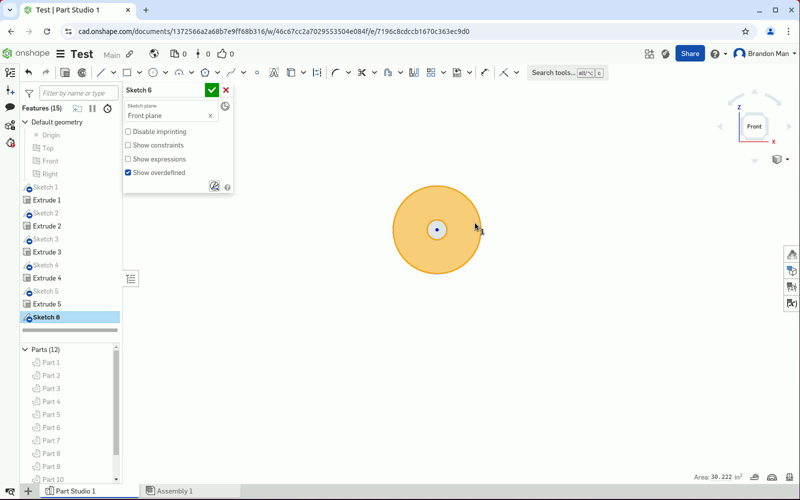
scroll(-6)
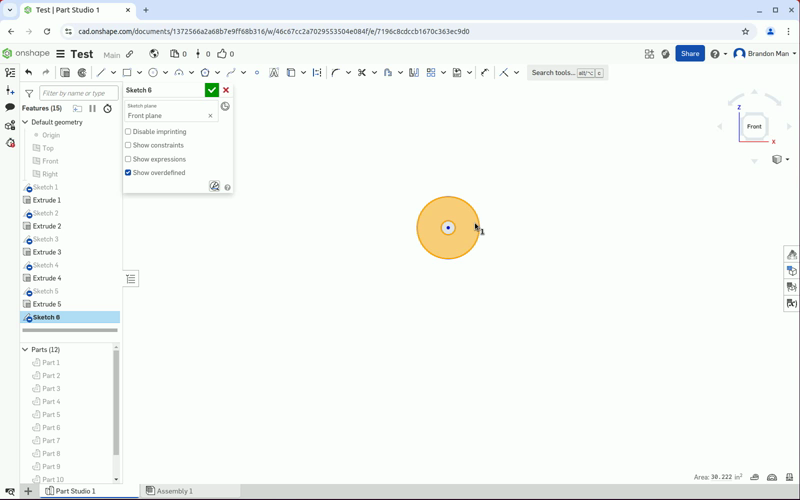
scroll(-6)
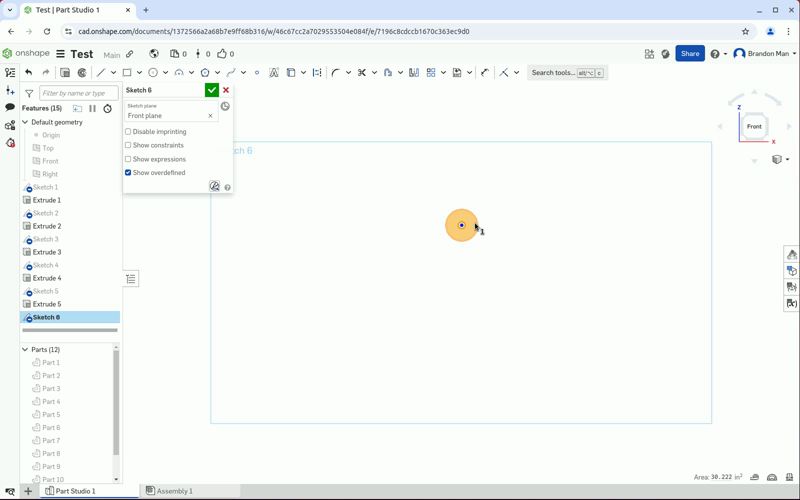
mouse_move(69, 352)
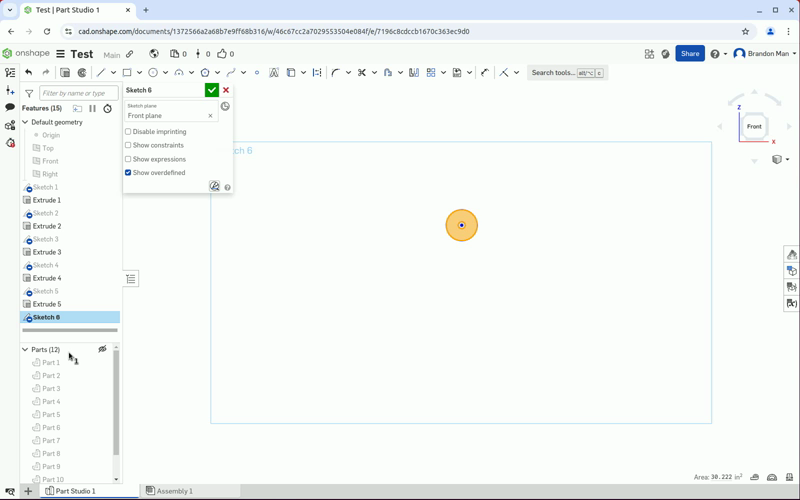
key(shift+y)
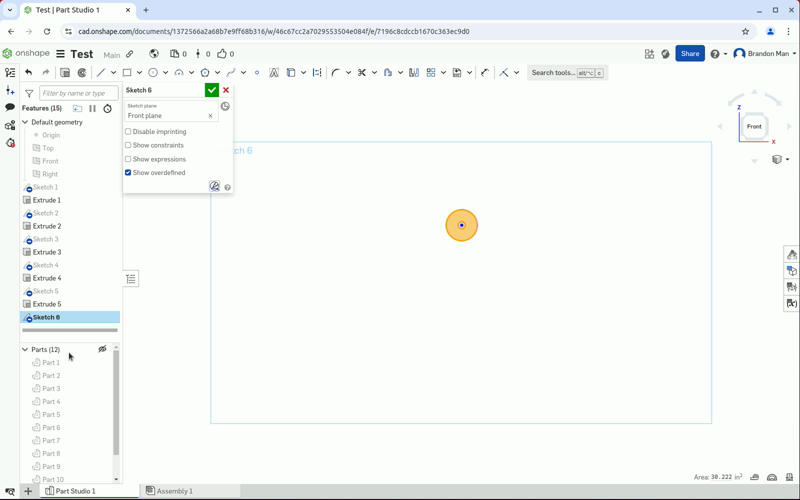
key(shift+e)
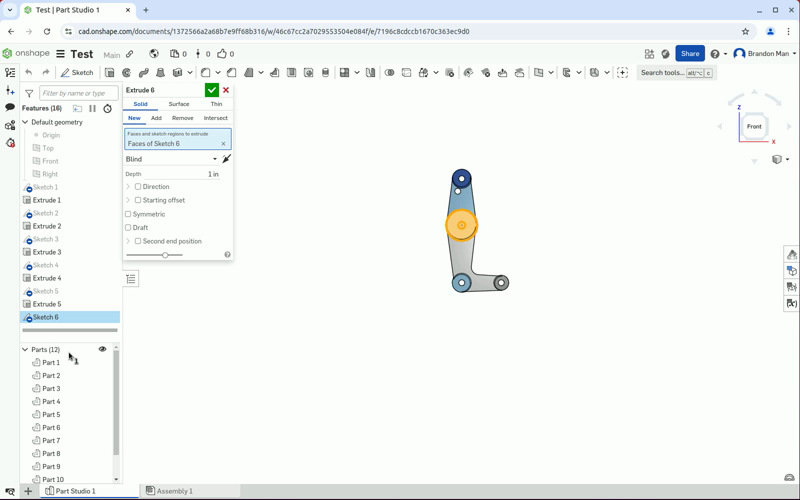
mouse_move(143, 106)
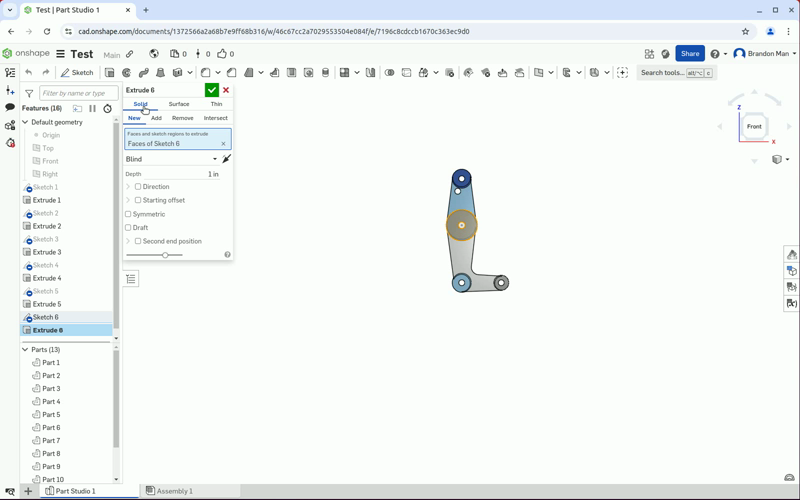
click(143, 106)
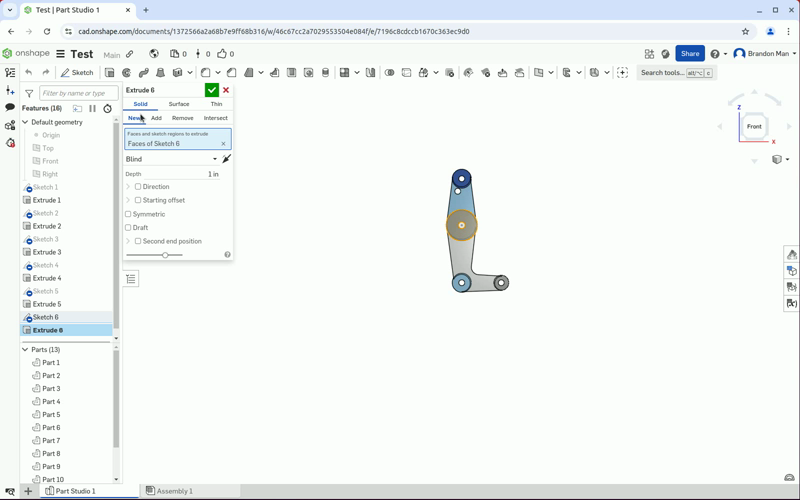
mouse_move(137, 120)
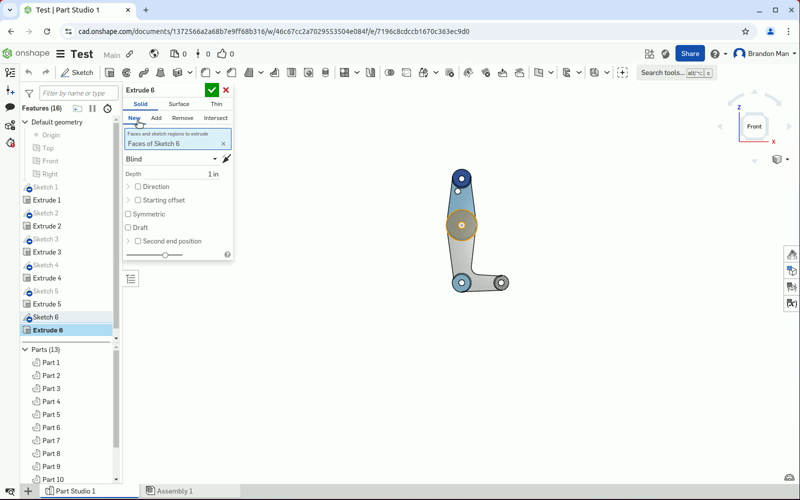
click(137, 120)
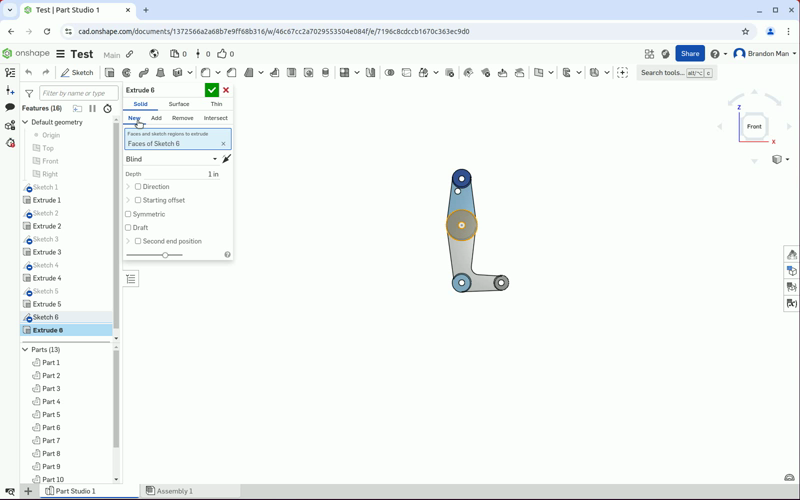
key(tab, 4)
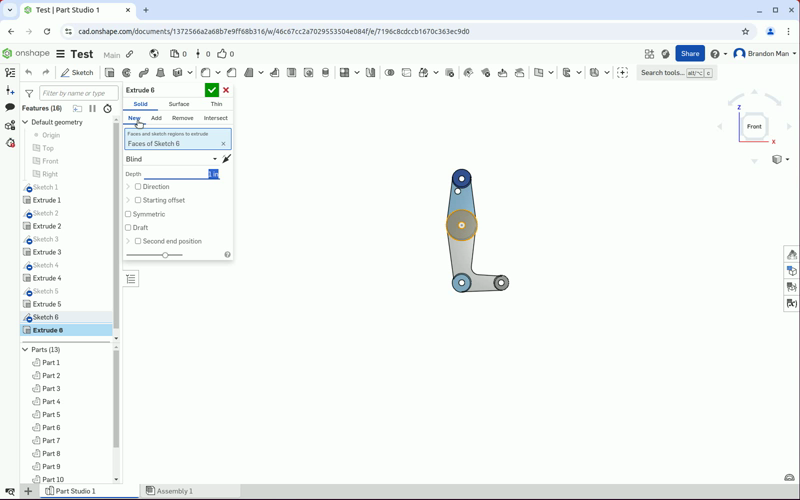
text(0.481)
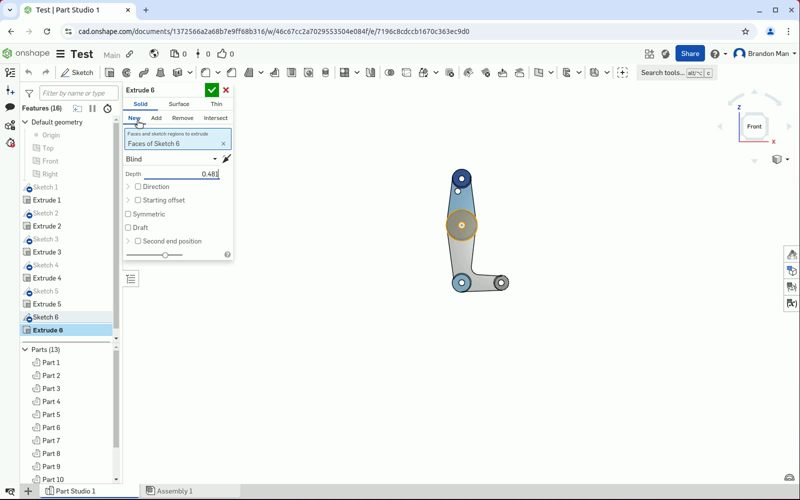
key(enter)
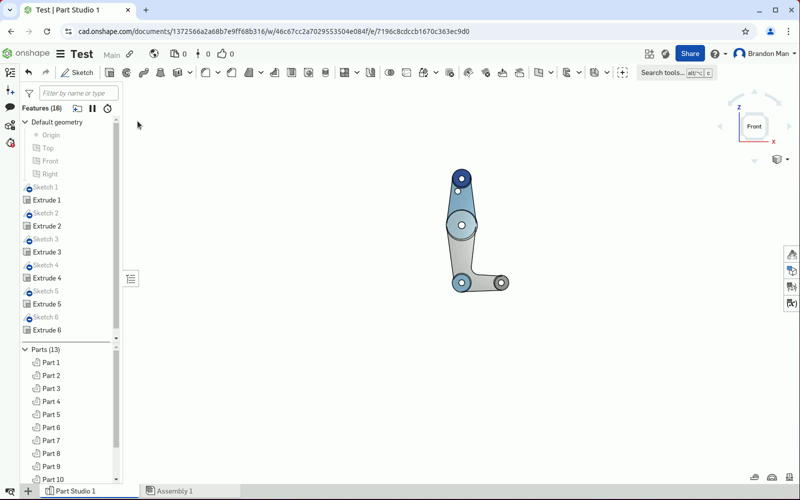
key(shift+h)
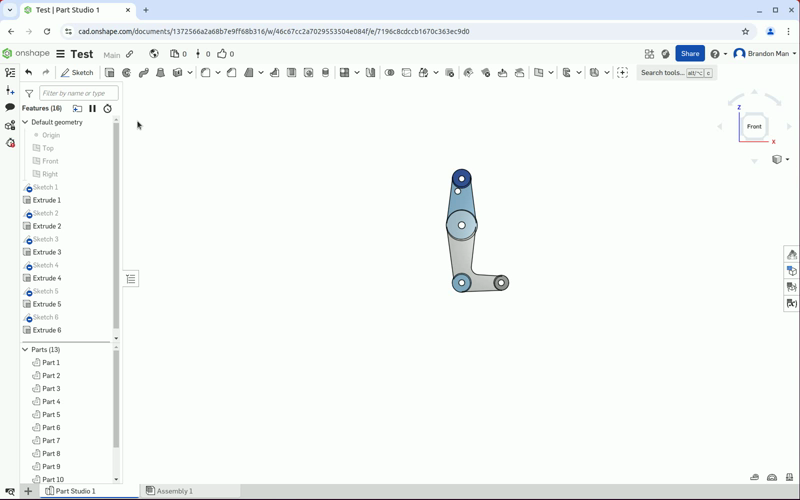
key(shift+h)
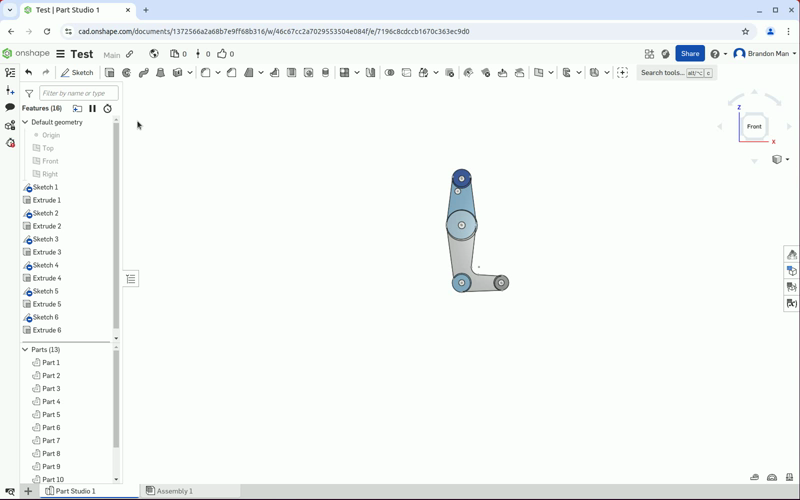
key(shift+7)
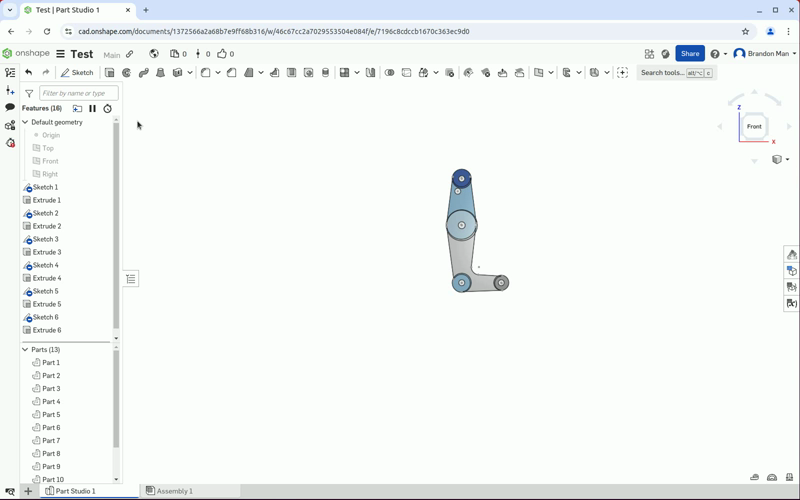
key(left, 2)
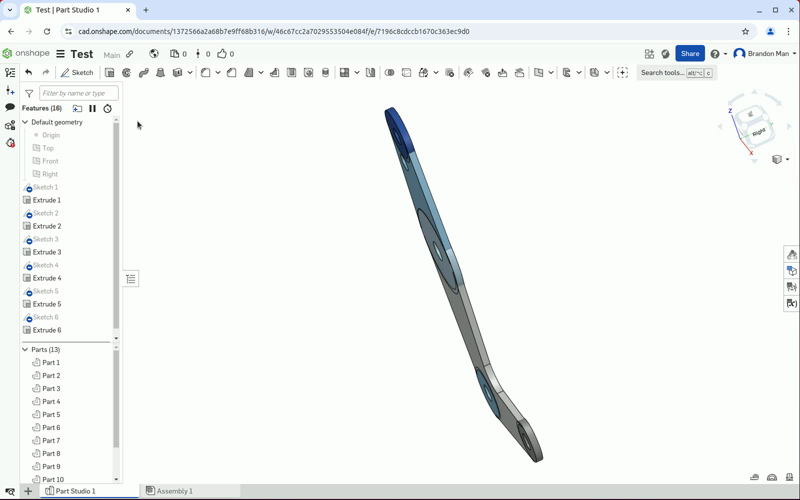
key(down, 2)
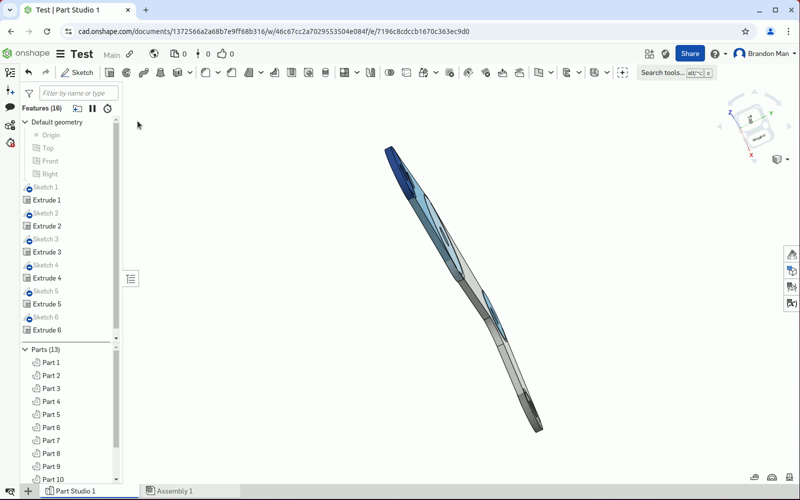
key(up, 2)
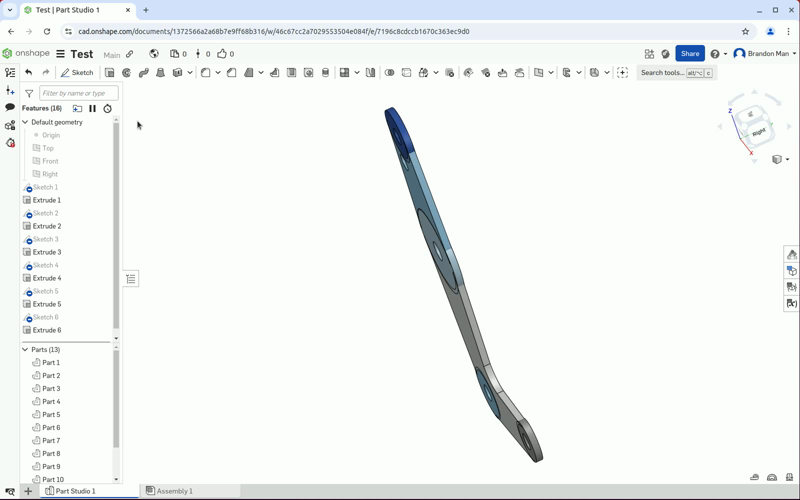
key(right, 2)
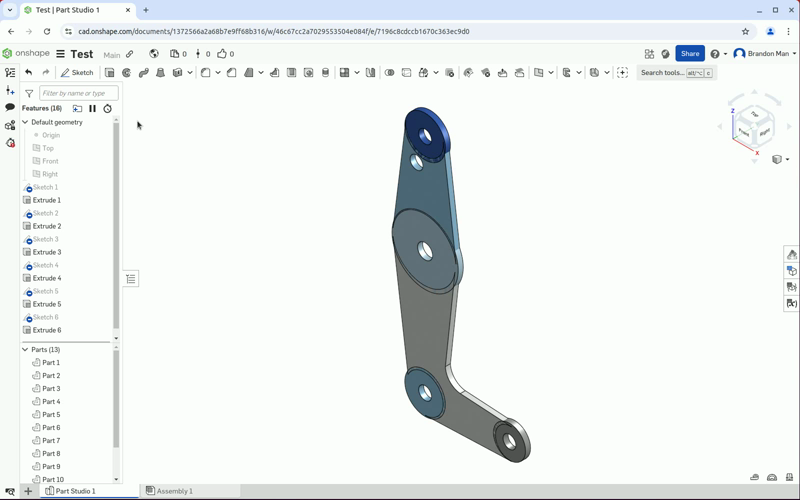
mouse_move(69, 189)
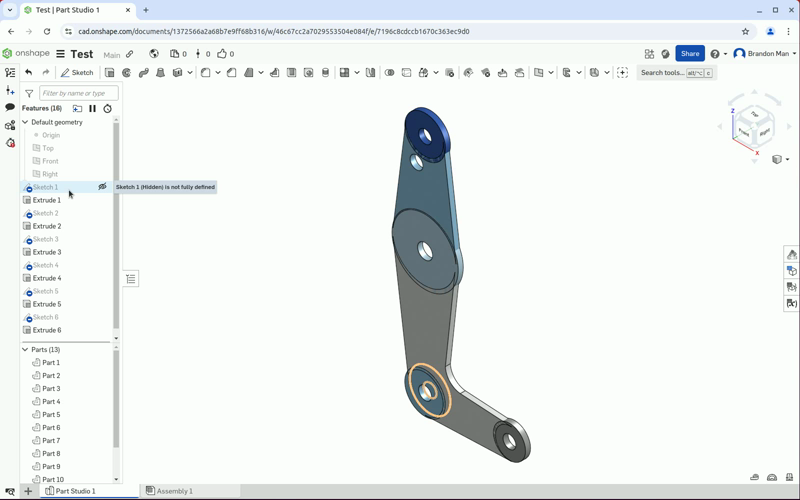
click(69, 189)